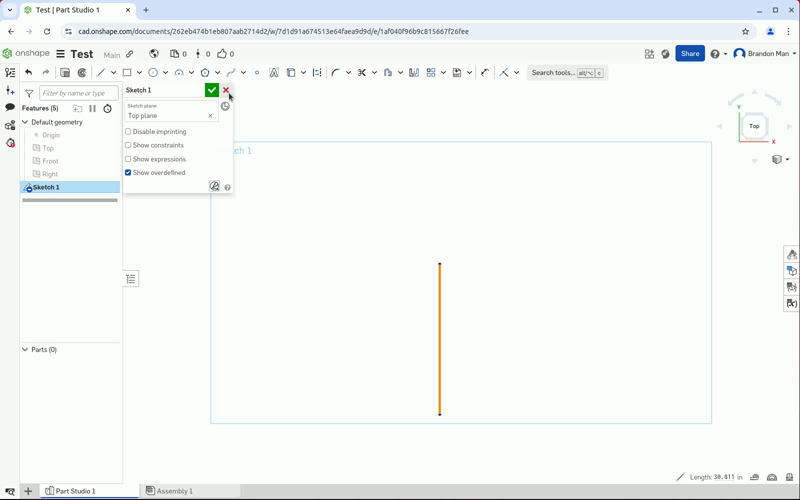
key(shift+h)
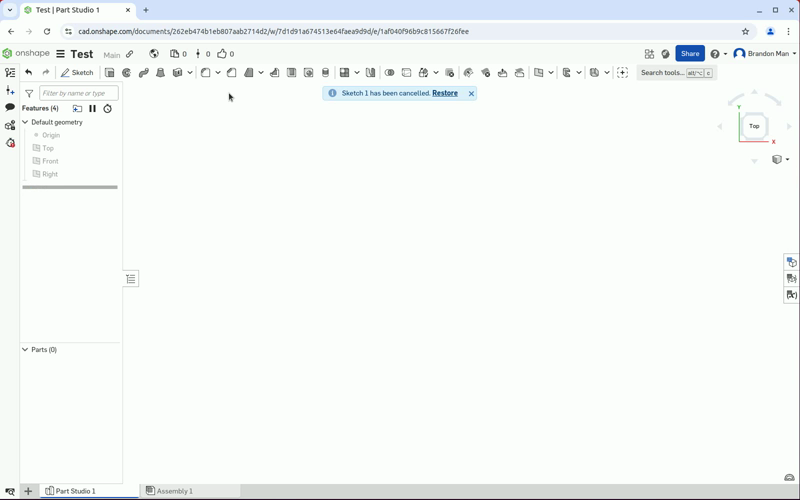
mouse_move(73, 352)
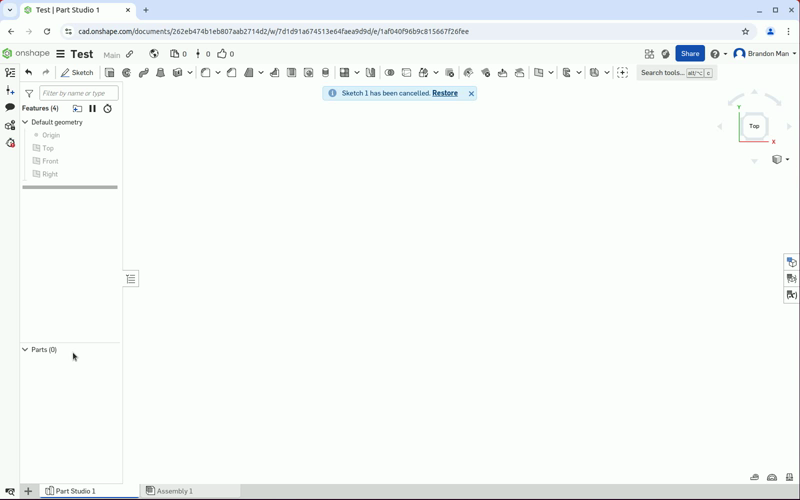
key(y)
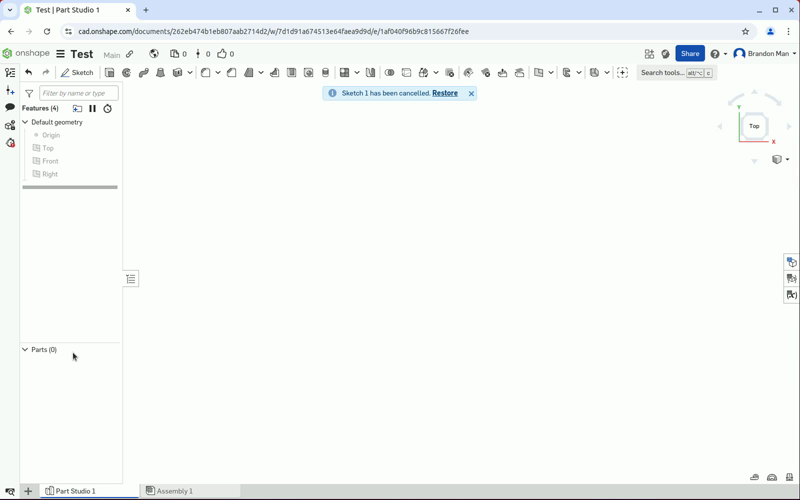
key(shift+p)
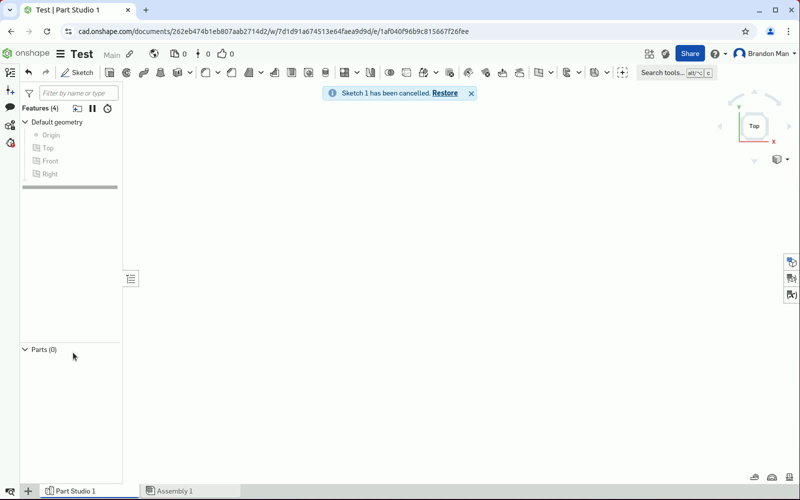
key(space)
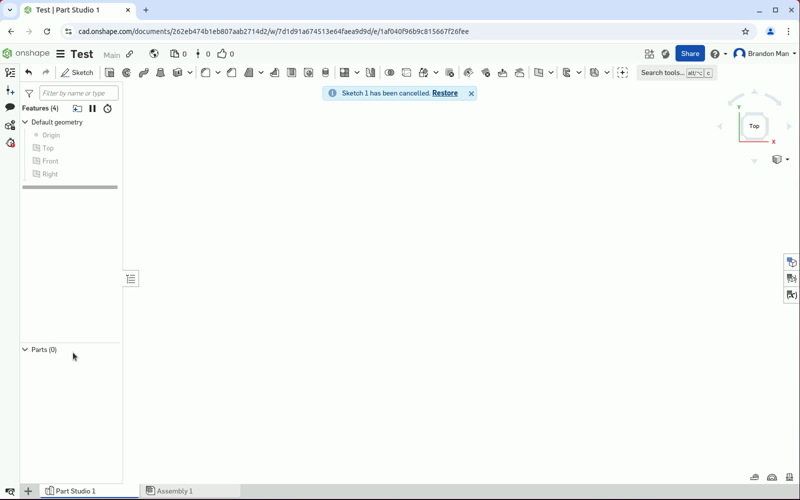
key_down(shift)
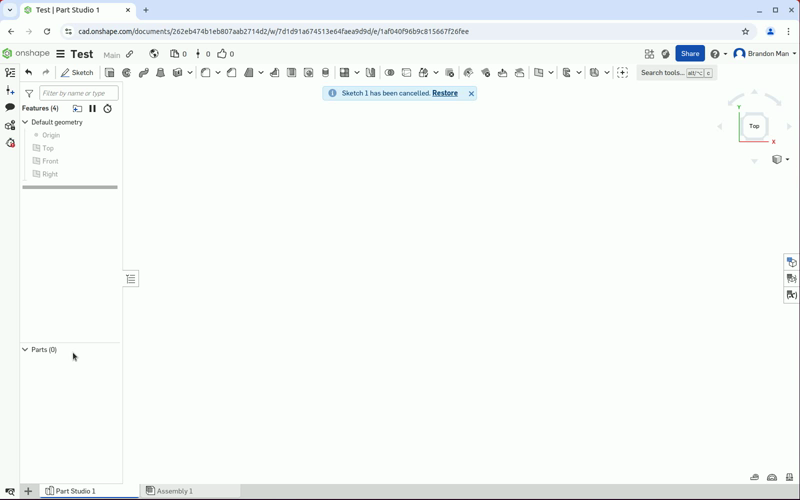
key(up)
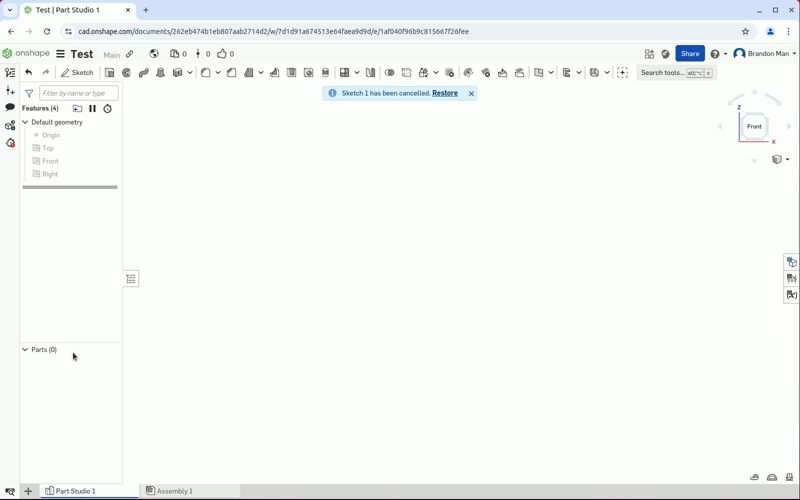
key_up(shift)
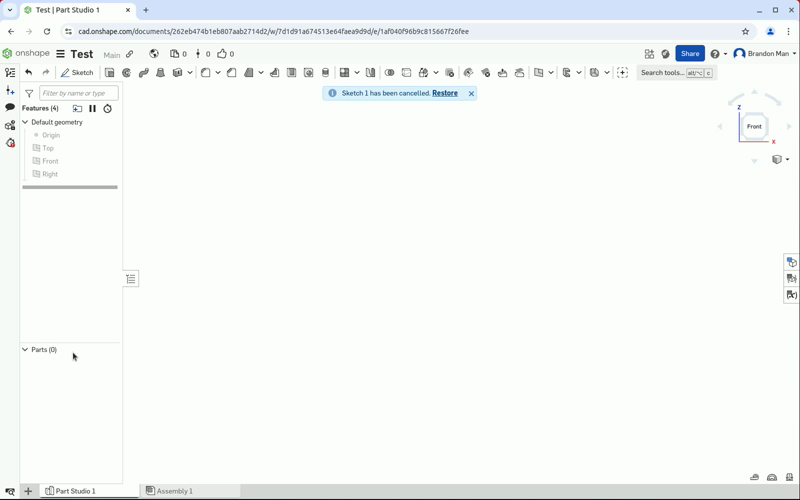
mouse_move(73, 352)
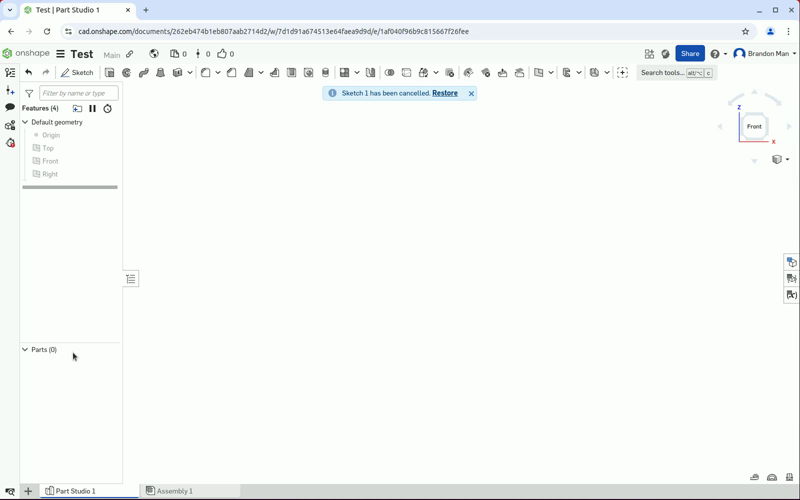
key(shift+y)
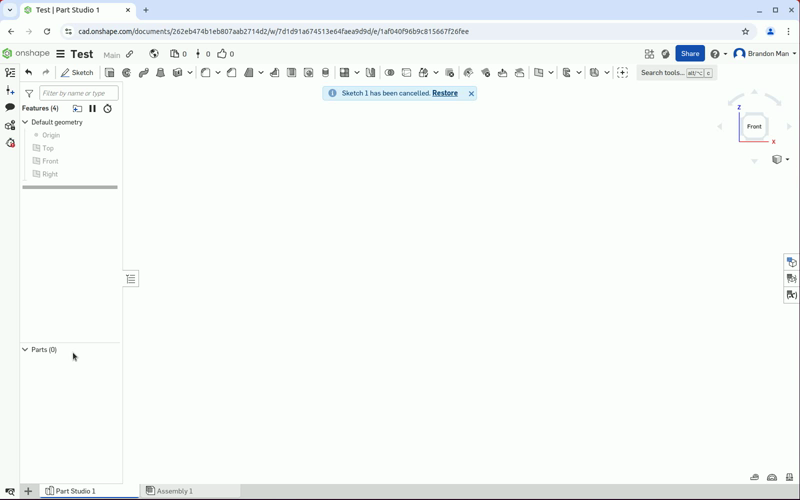
key(shift+s)
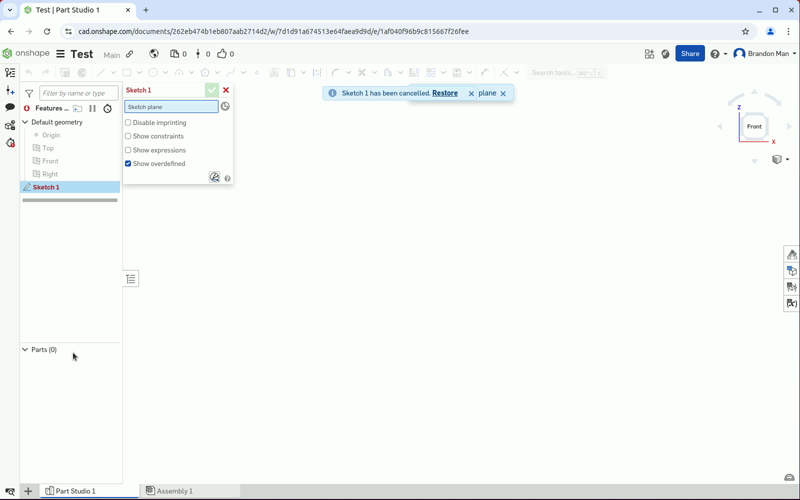
mouse_move(73, 163)
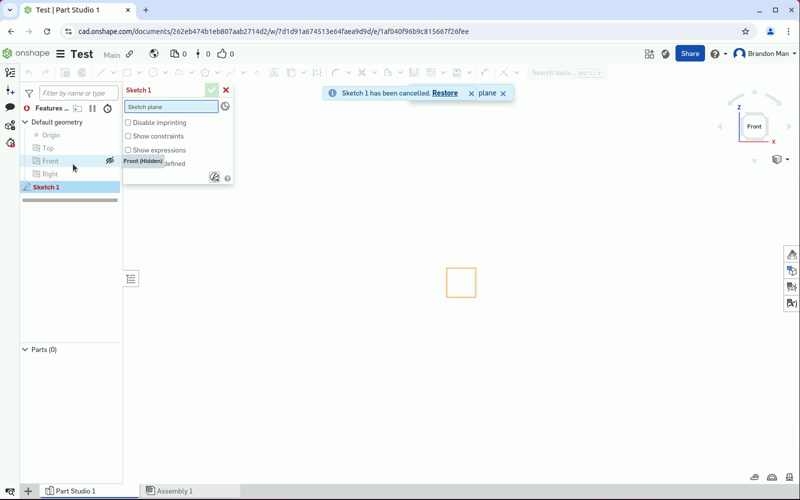
click(73, 163)
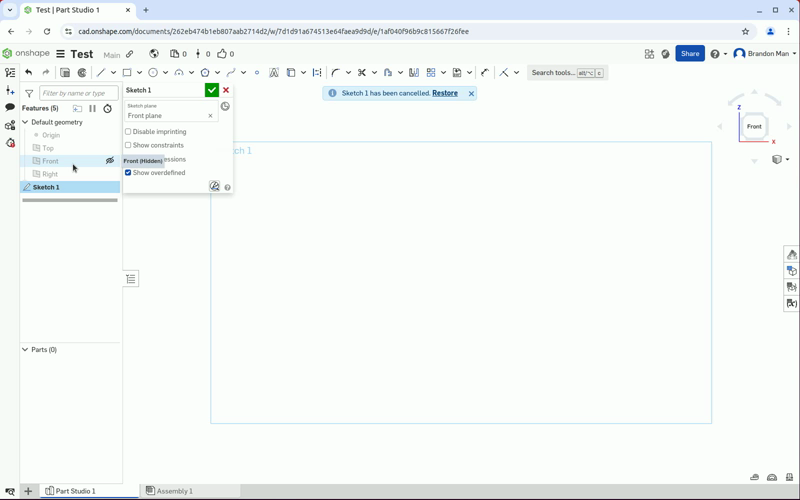
mouse_move(73, 352)
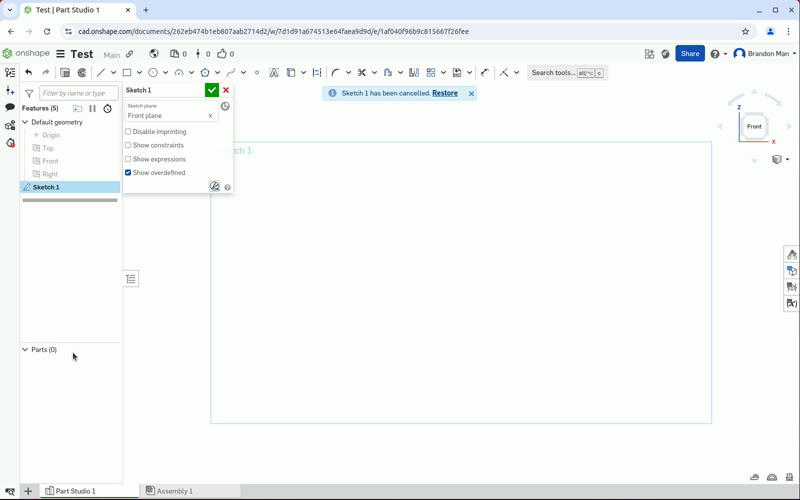
key(y)
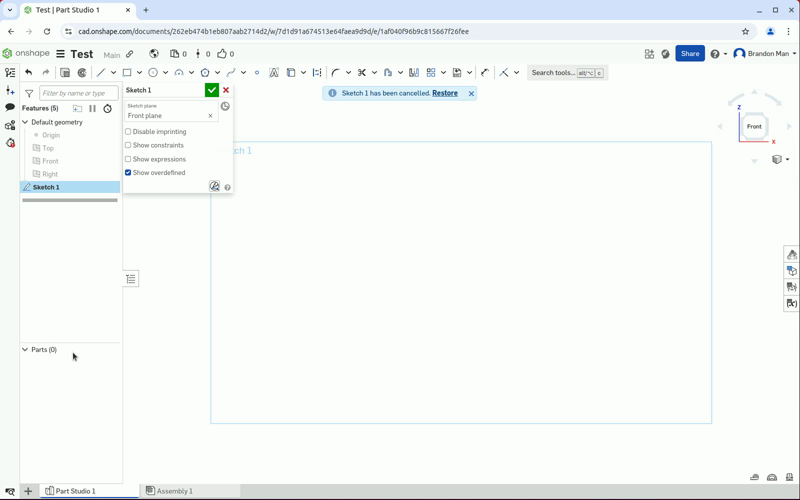
key(l)
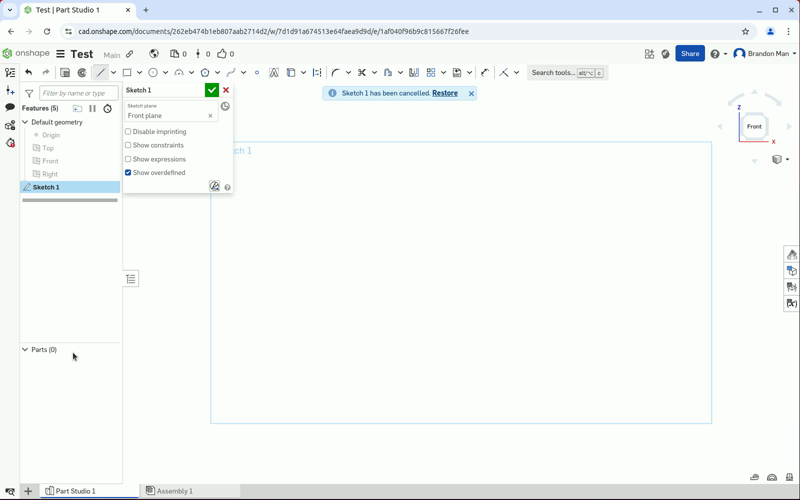
key_down(shift)
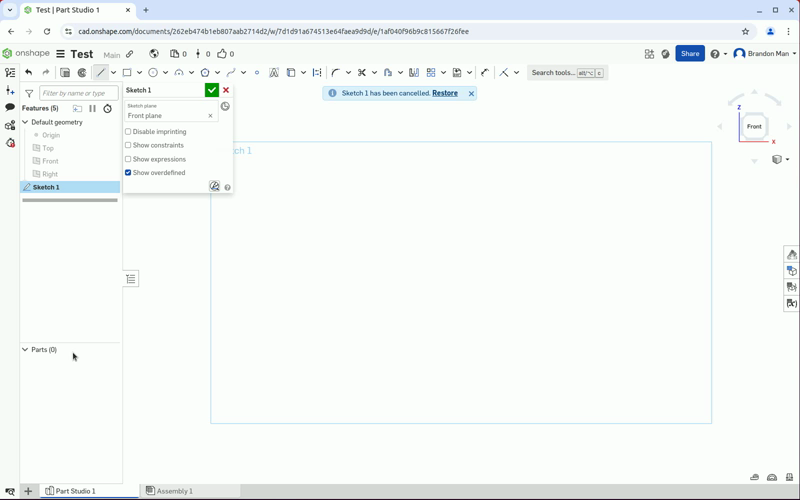
mouse_move(460, 282)
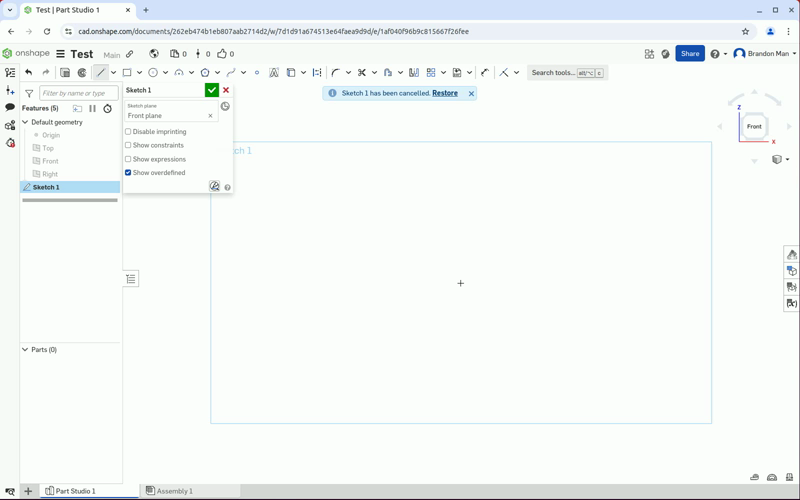
click(460, 282)
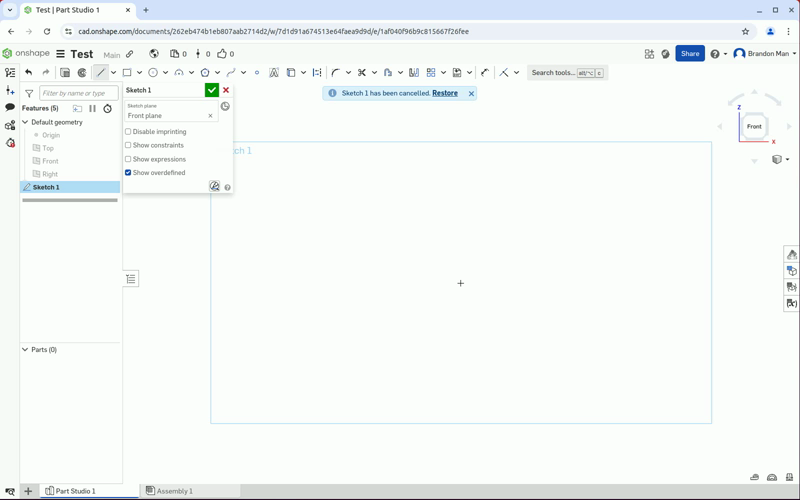
key_up(shift)
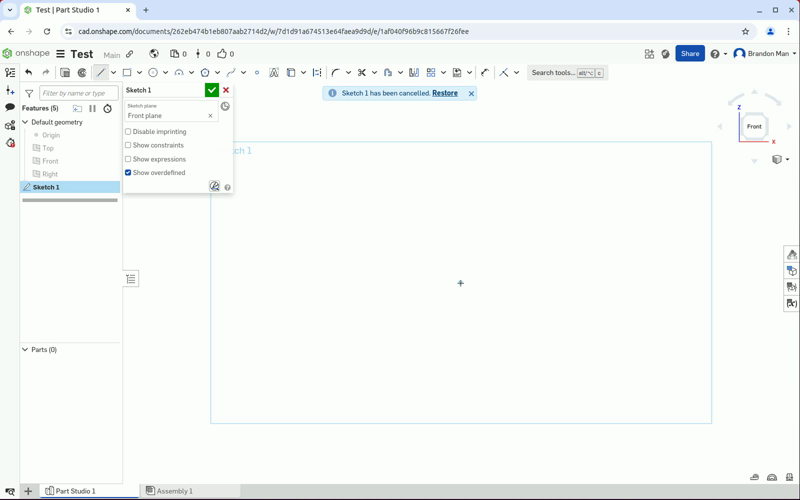
key_down(shift)
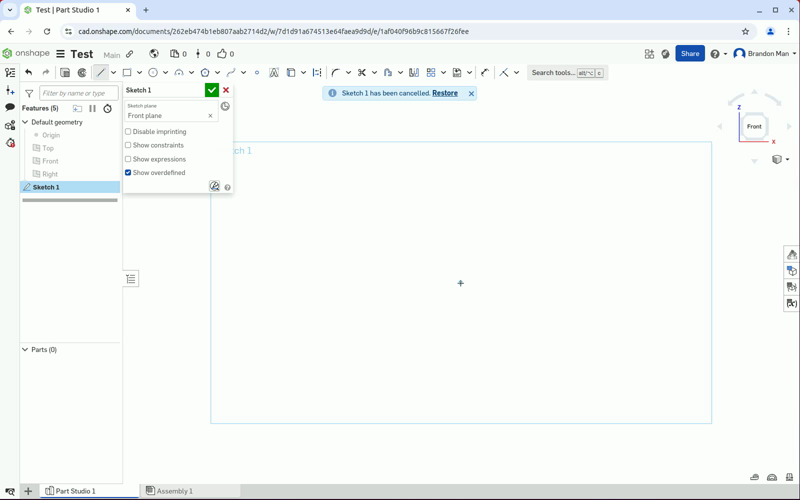
mouse_move(573, 282)
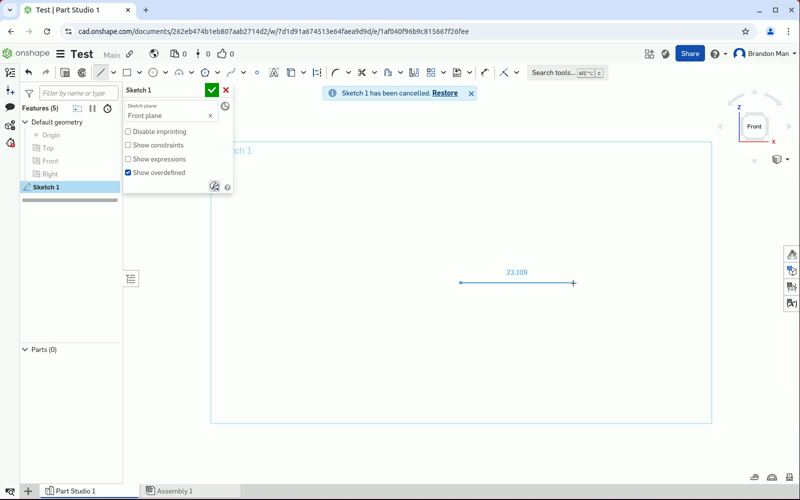
click(573, 282)
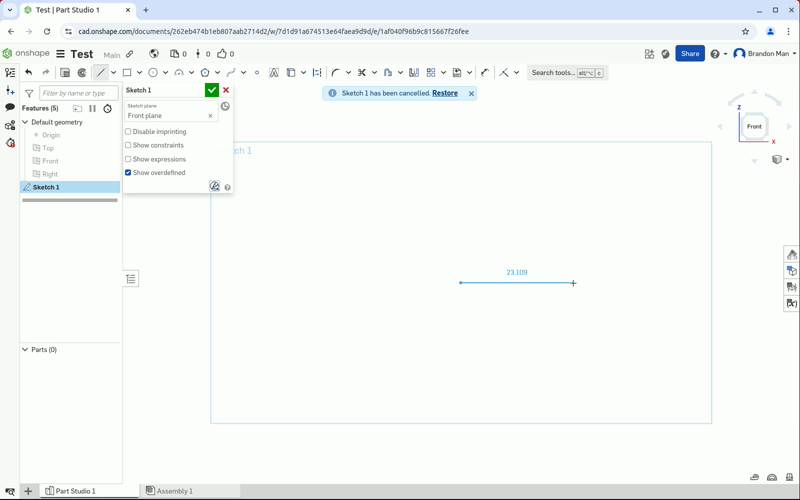
key_up(shift)
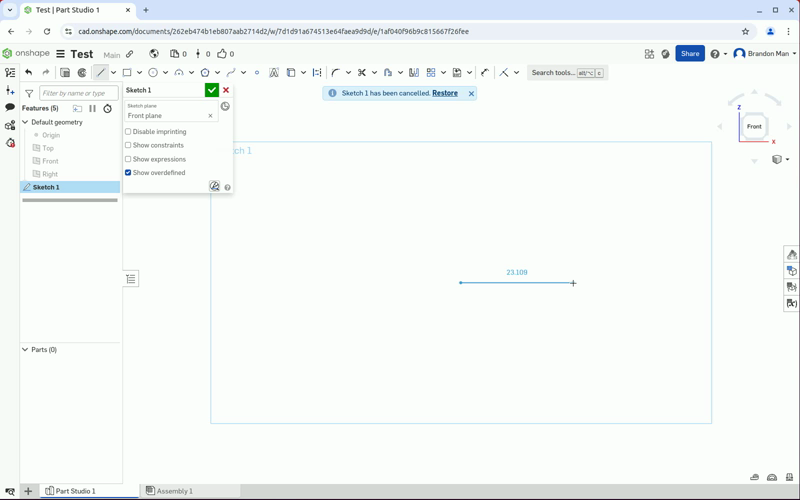
key_down(shift)
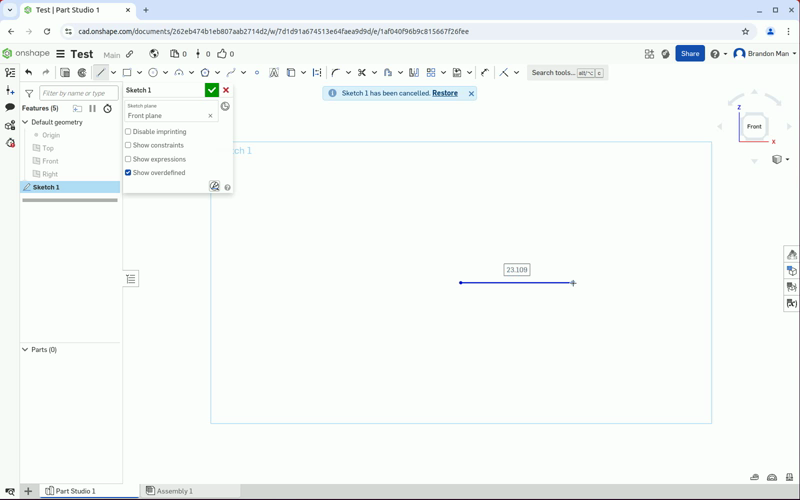
mouse_move(589, 282)
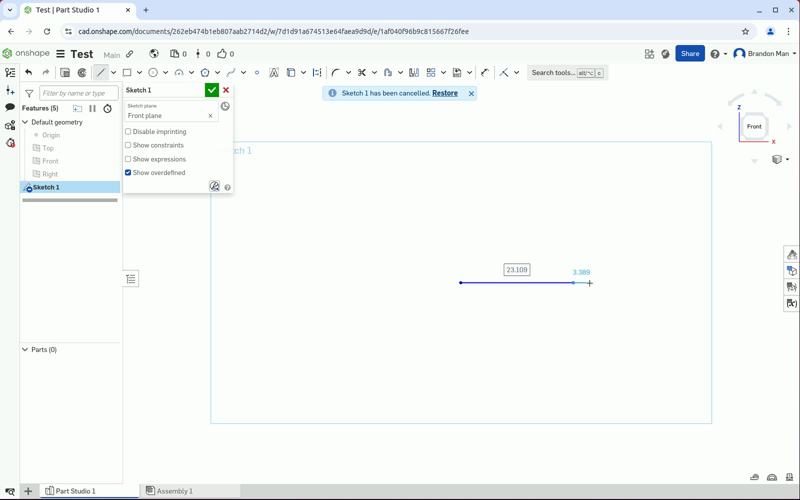
mouse_move(573, 265)
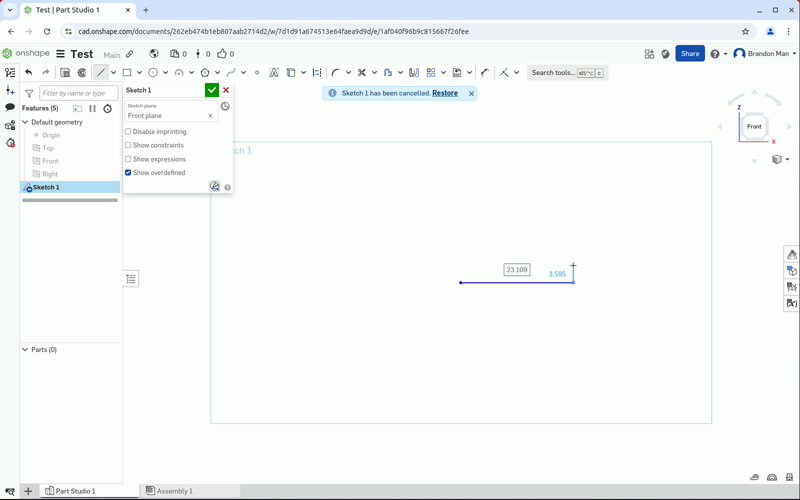
click(573, 265)
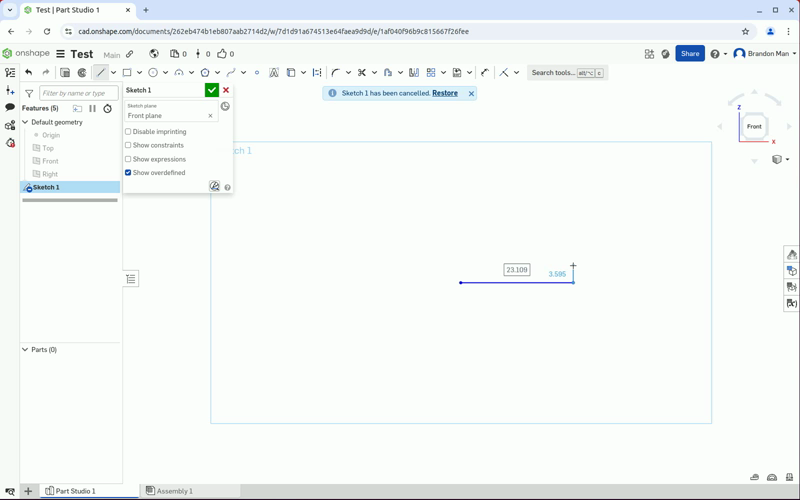
key_up(shift)
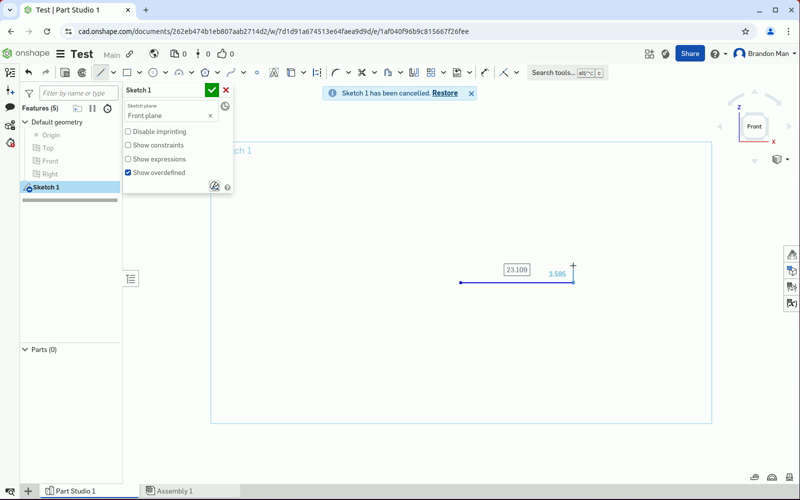
key_down(shift)
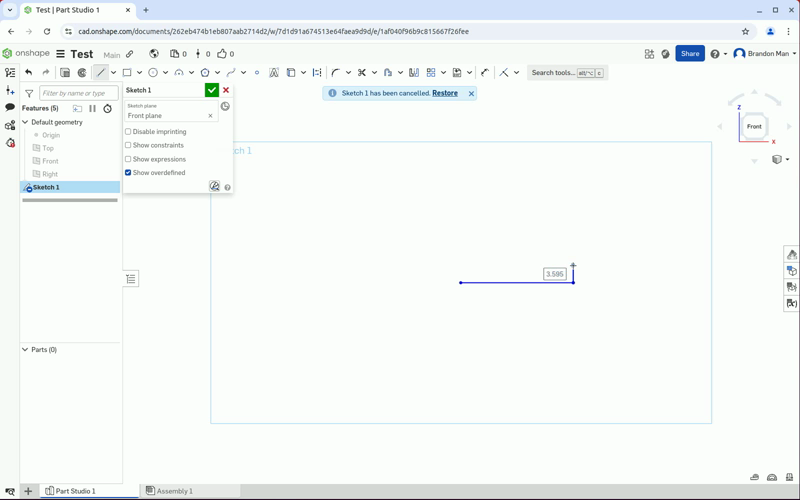
mouse_move(460, 265)
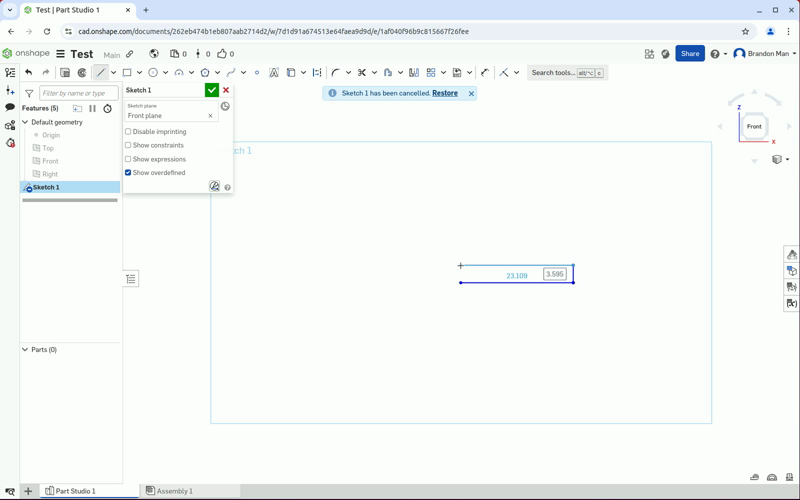
click(460, 265)
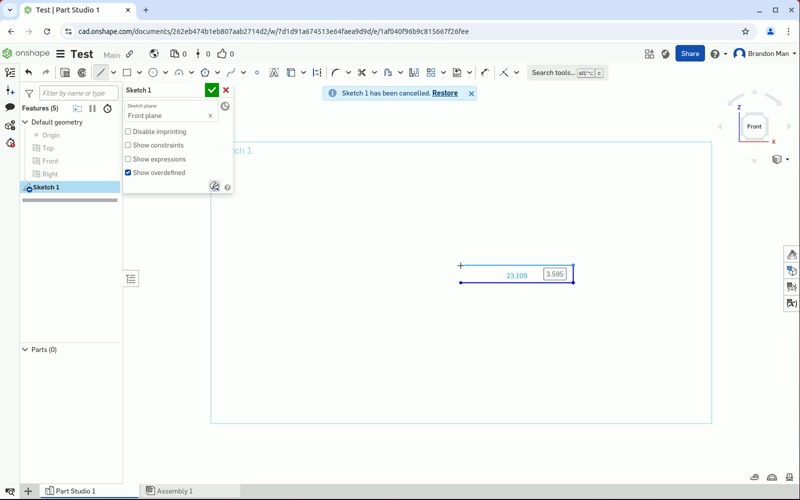
key_up(shift)
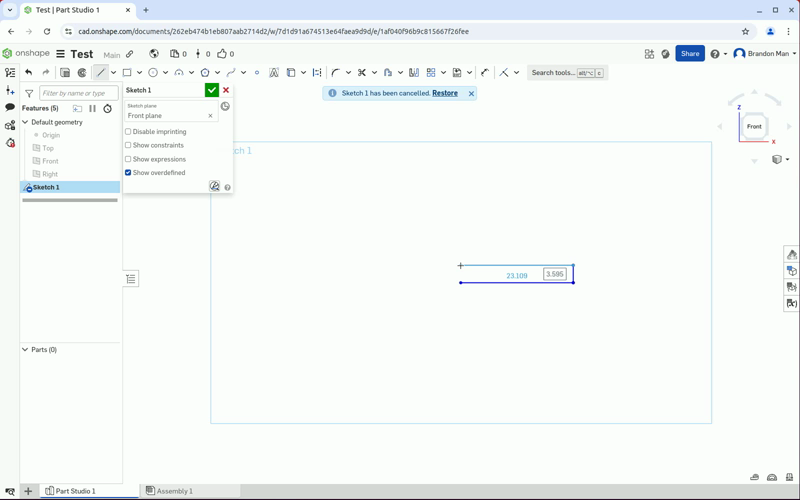
mouse_move(490, 265)
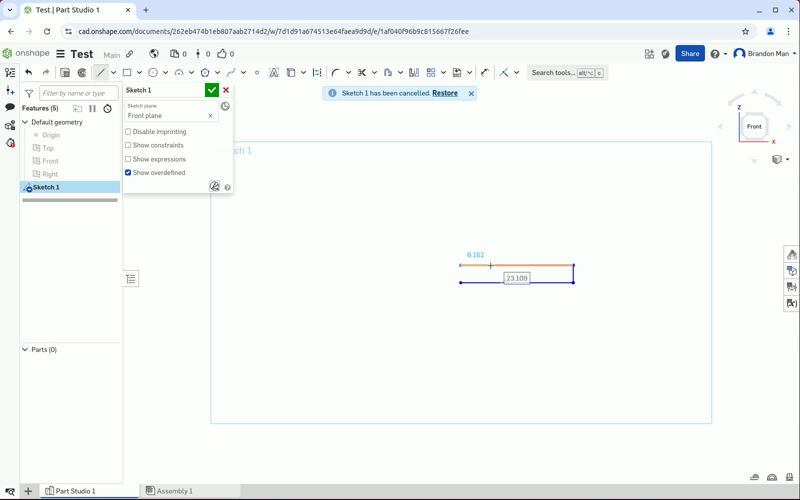
key_down(shift)
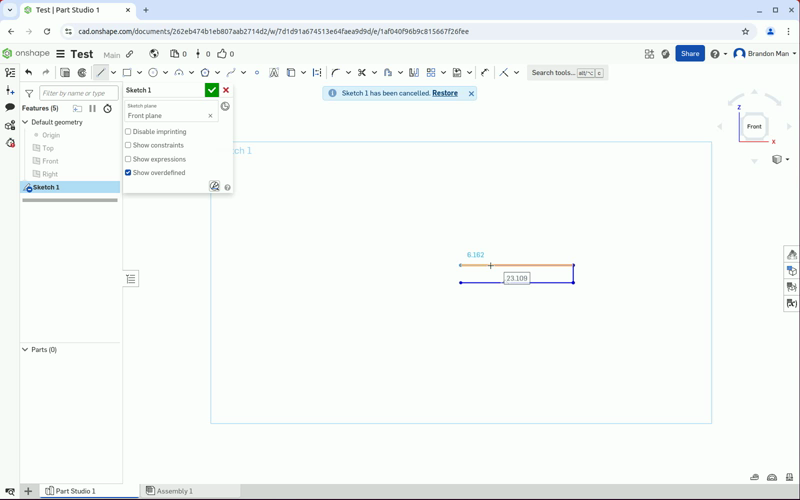
mouse_move(460, 282)
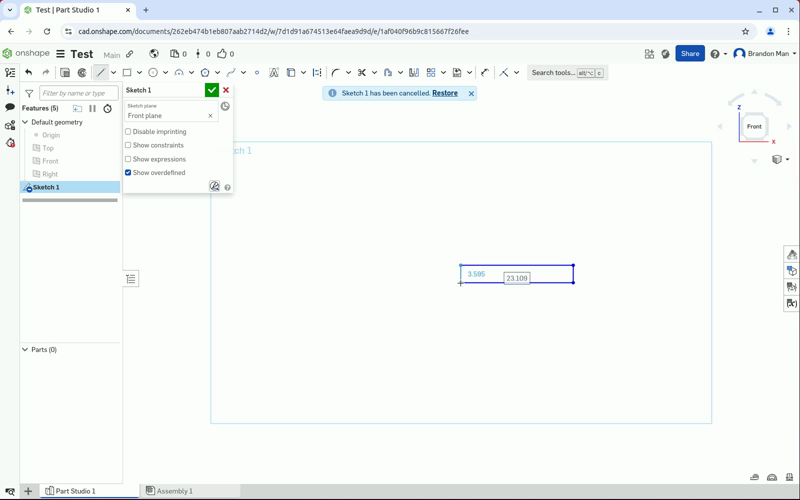
key_up(shift)
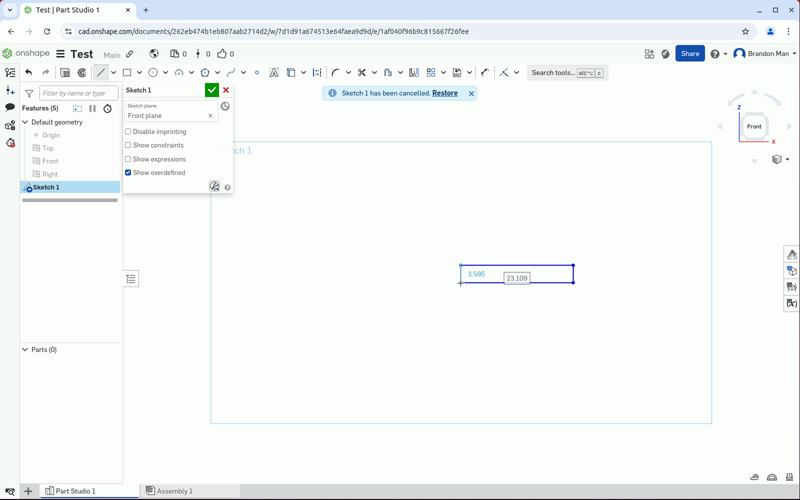
click(460, 282)
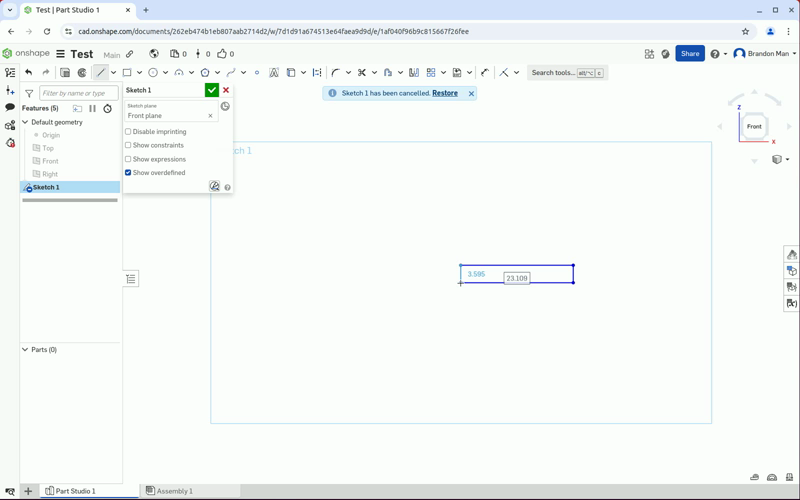
key(esc)
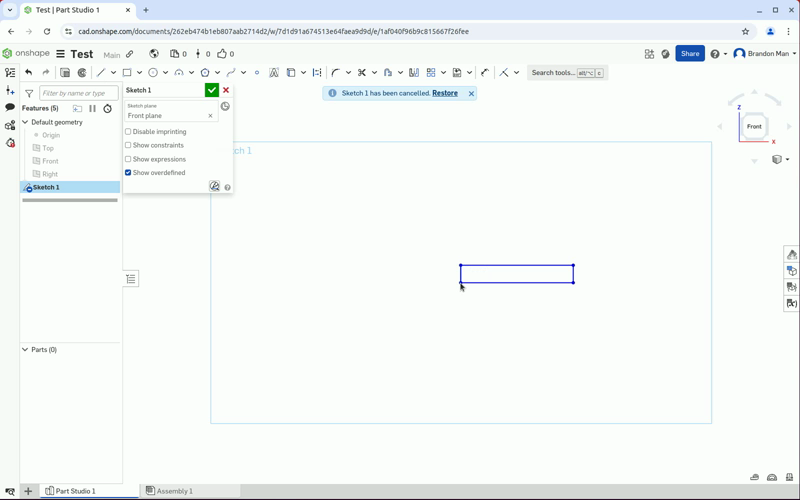
mouse_move(479, 275)
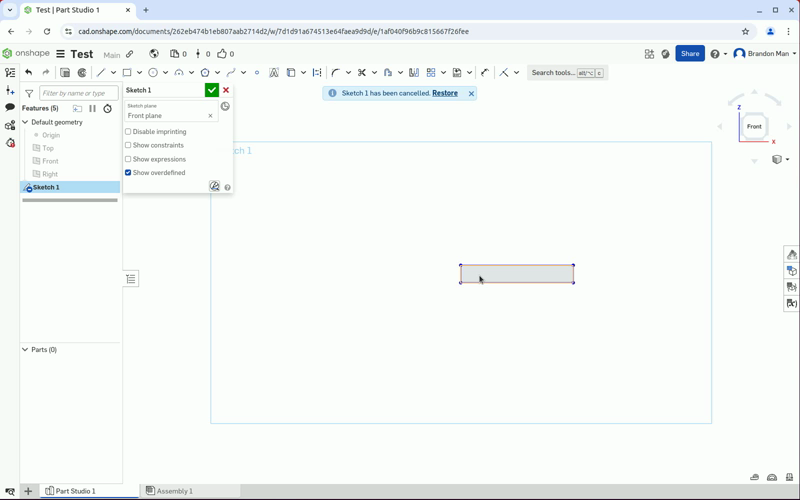
click(479, 275)
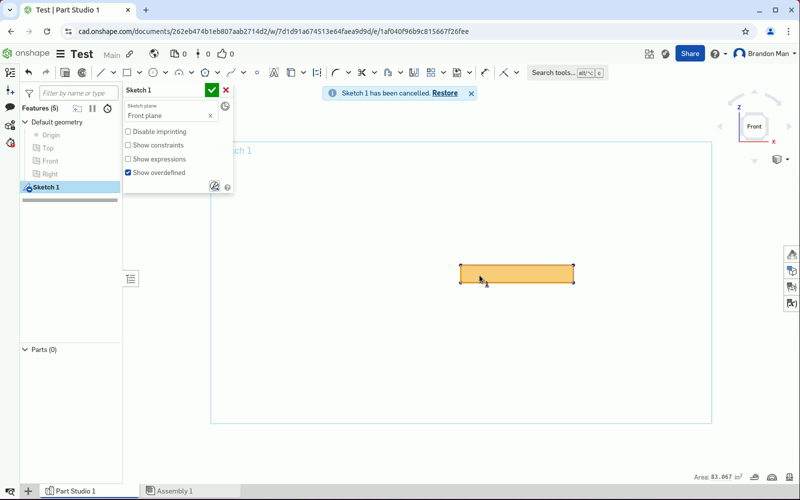
mouse_move(73, 352)
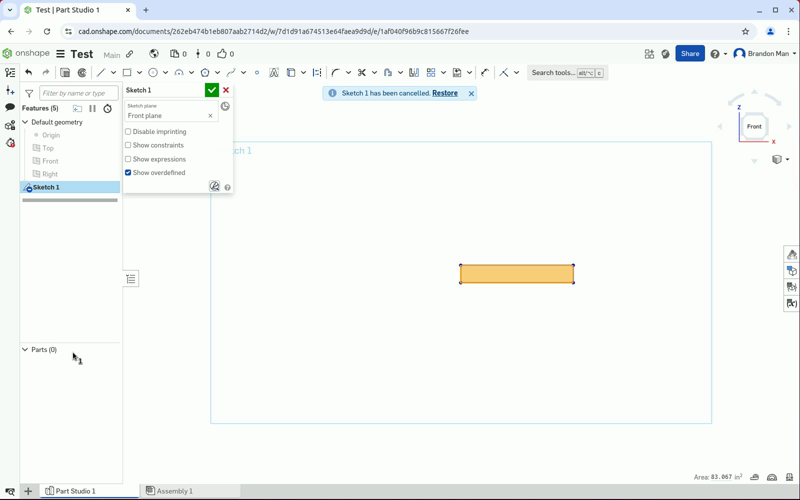
key(shift+y)
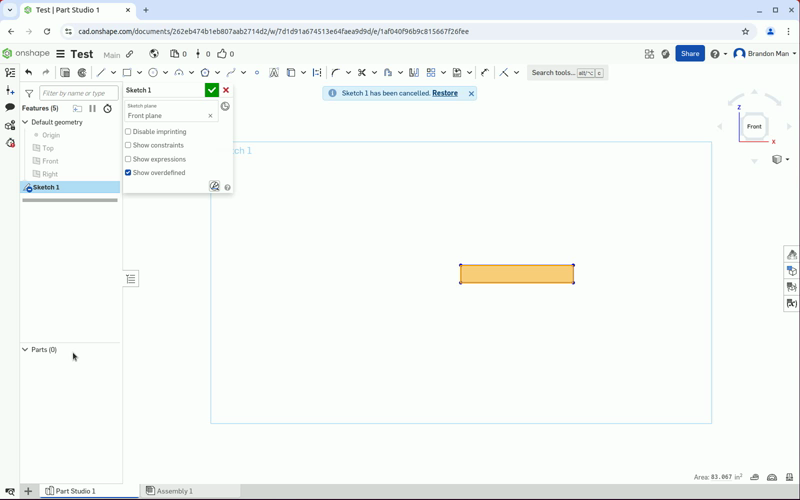
key(shift+e)
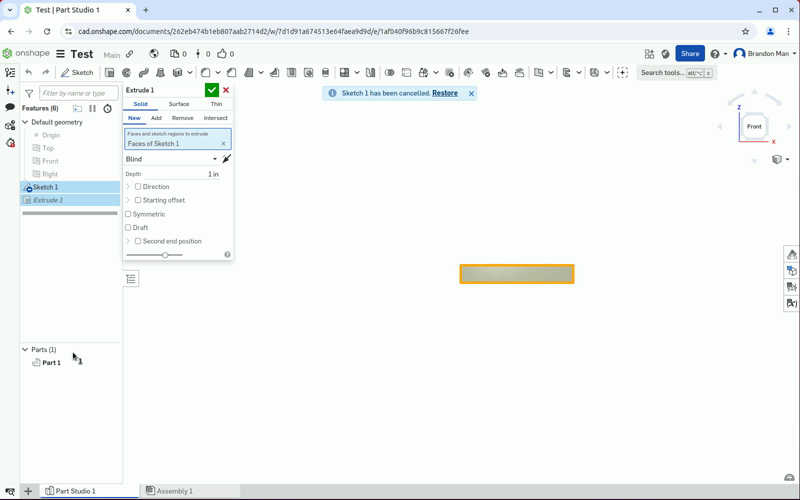
mouse_move(143, 106)
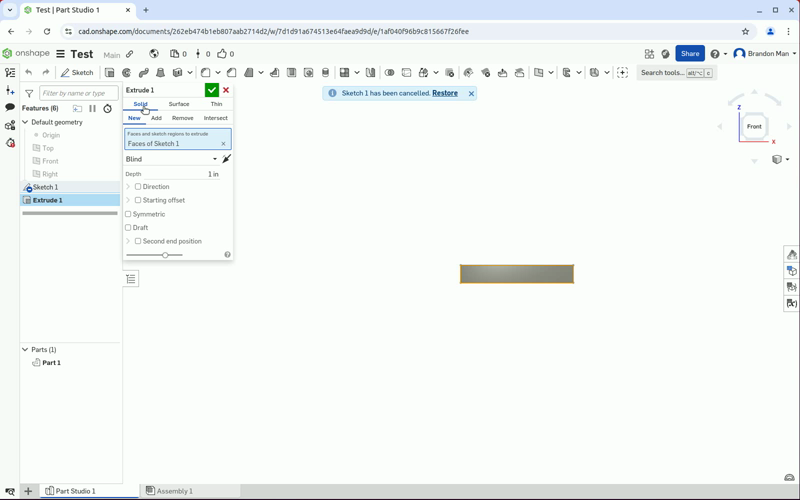
click(143, 106)
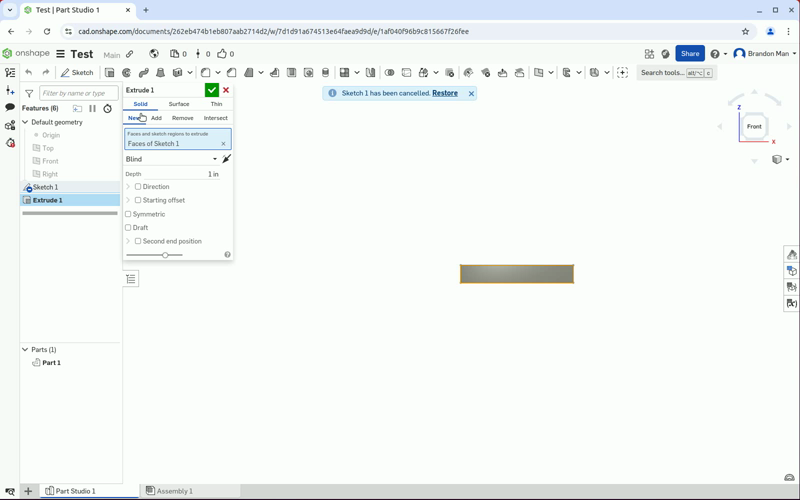
mouse_move(137, 120)
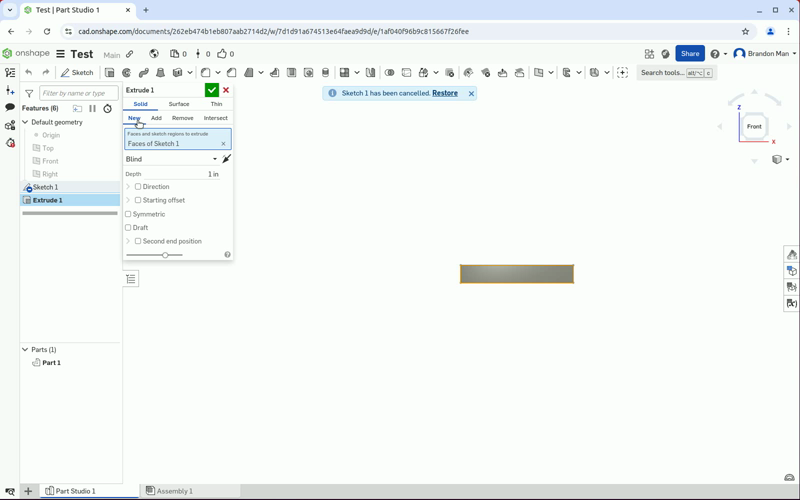
click(137, 120)
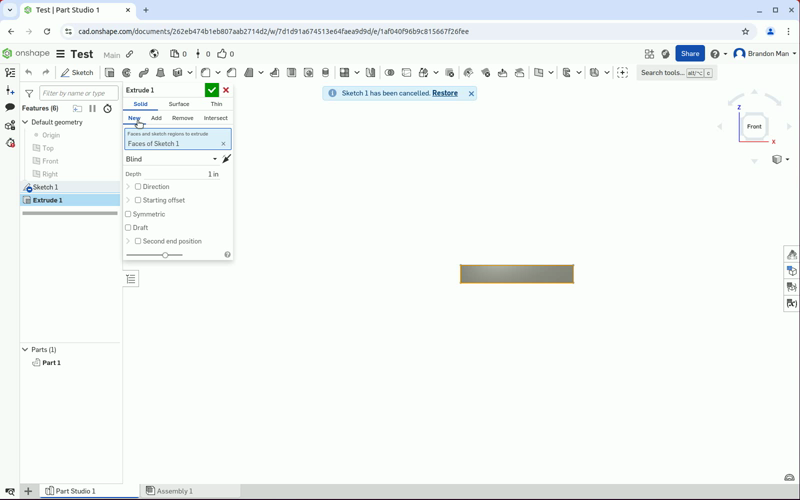
key(tab, 4)
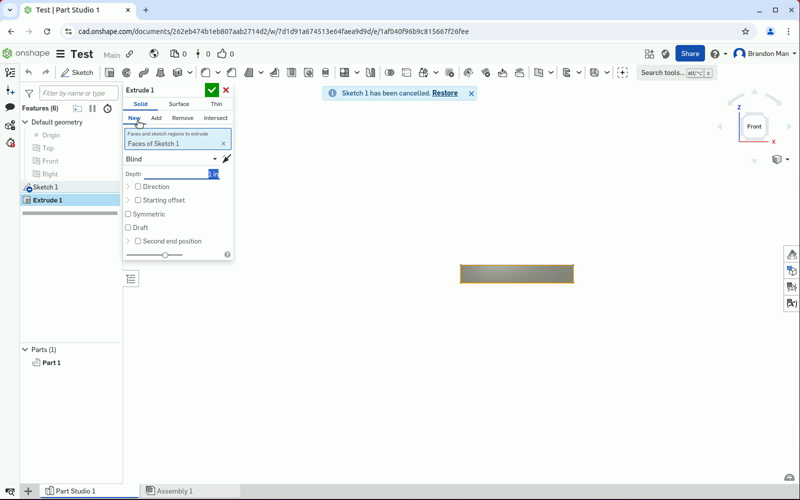
text(0.722)
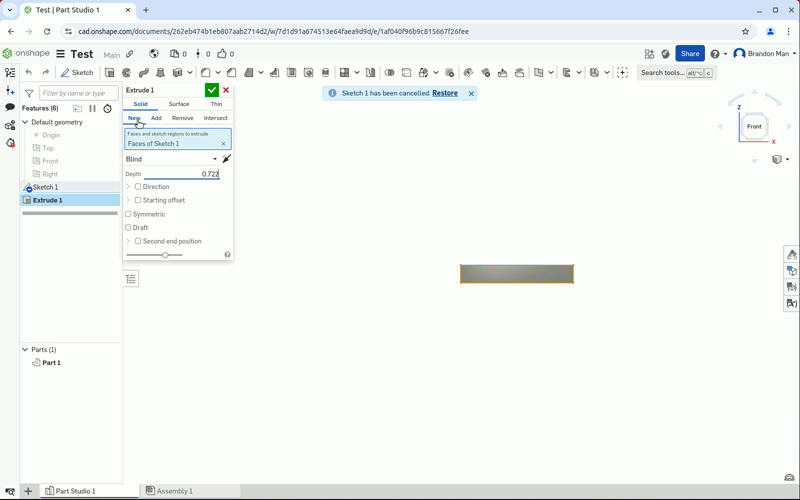
key(enter)
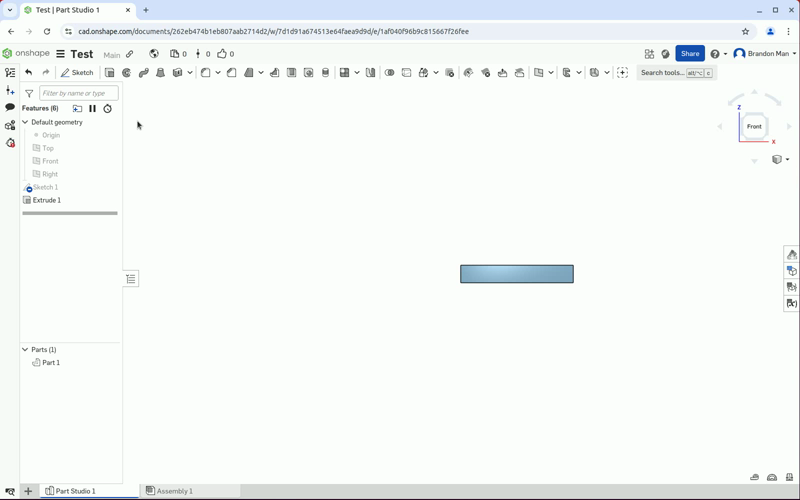
key(shift+h)
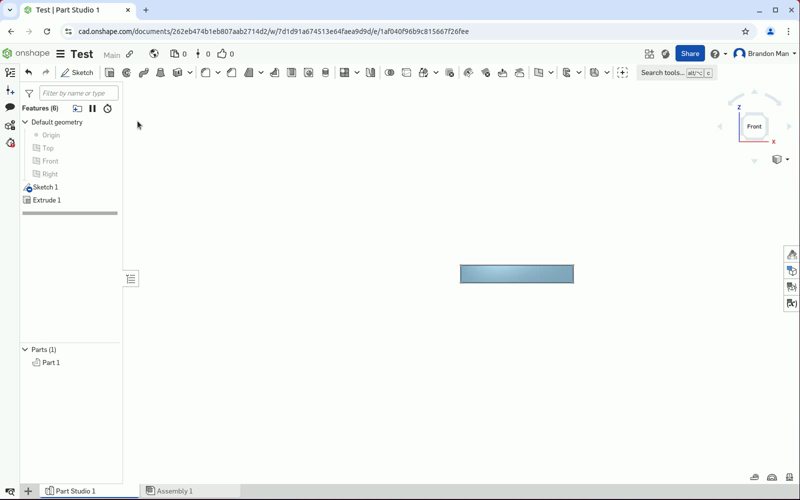
key(shift+h)
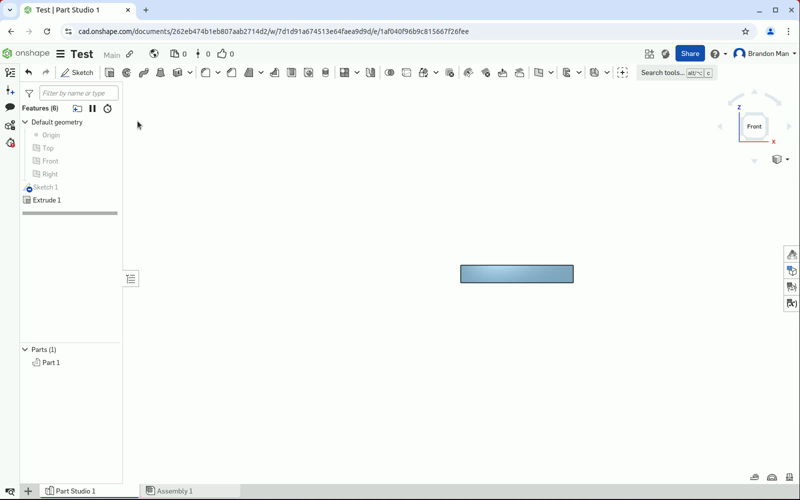
mouse_move(73, 189)
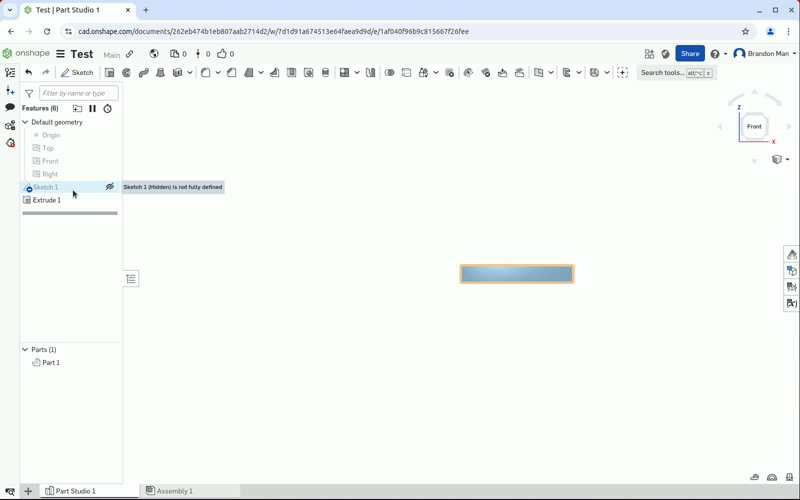
click(73, 189)
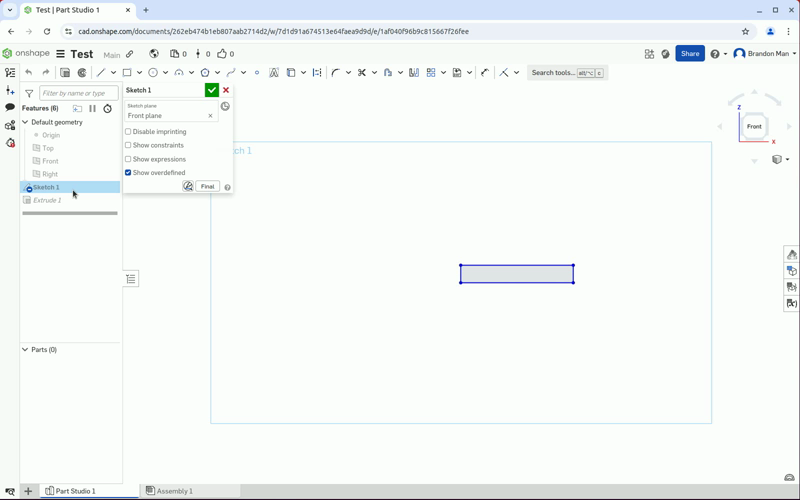
mouse_move(229, 92)
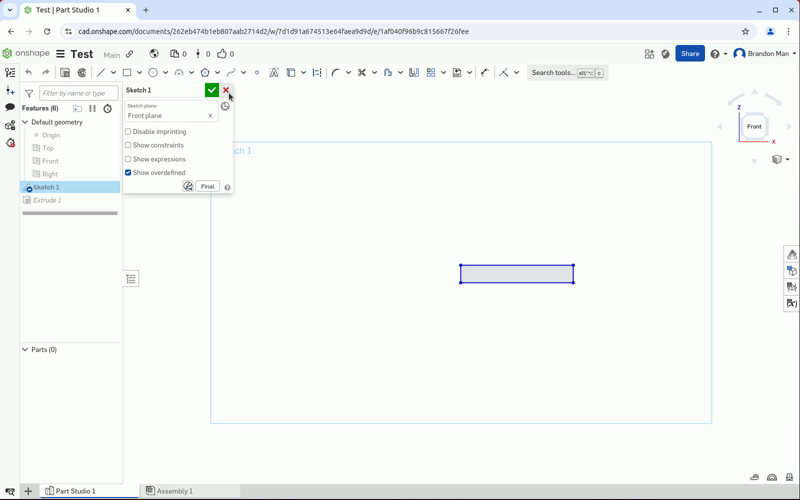
click(229, 92)
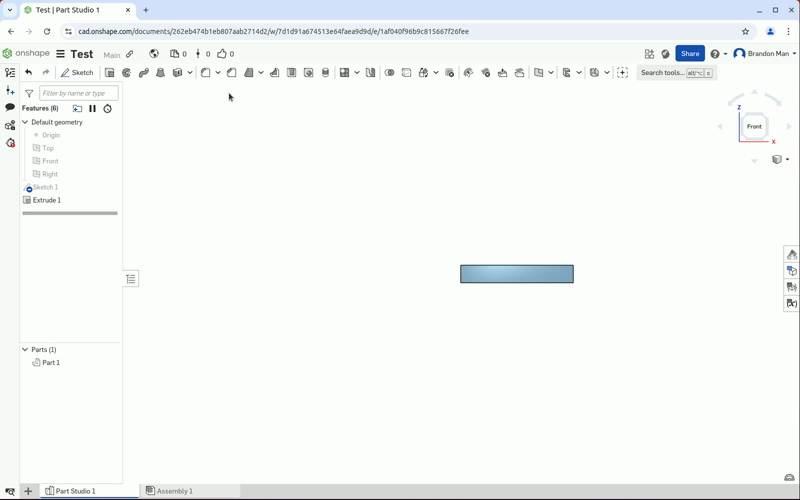
mouse_move(541, 75)
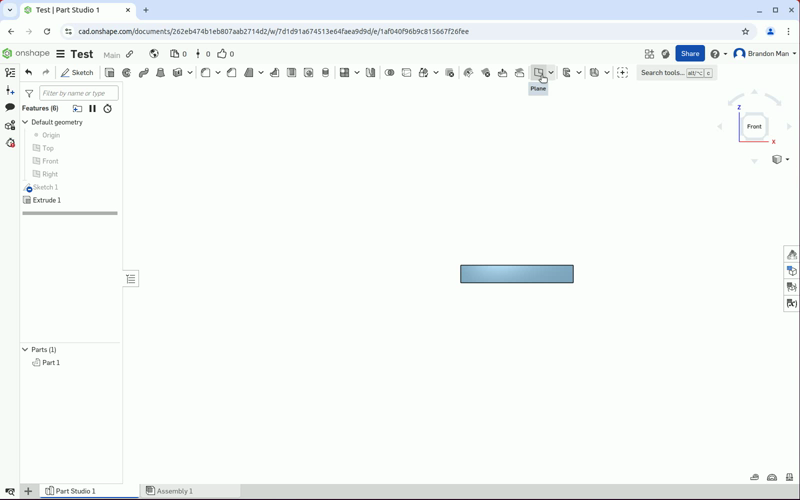
click(541, 75)
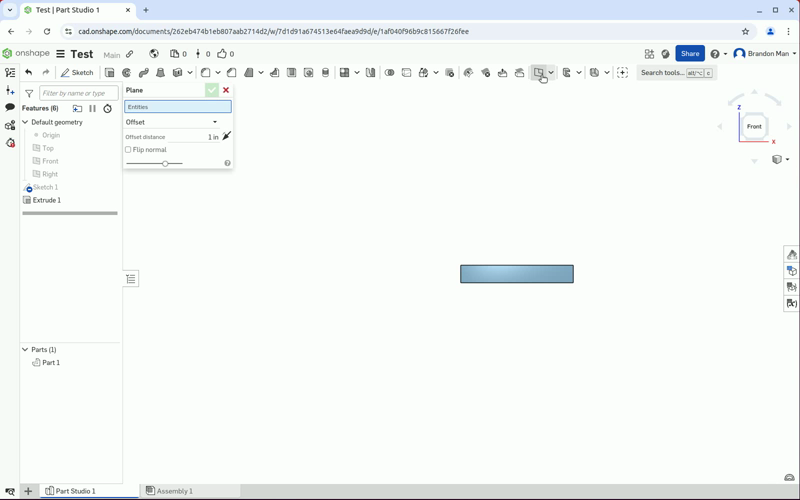
mouse_move(73, 163)
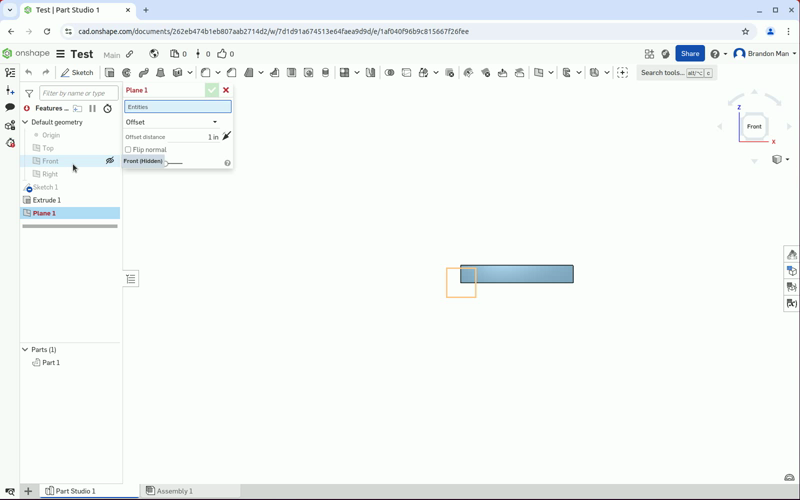
click(73, 163)
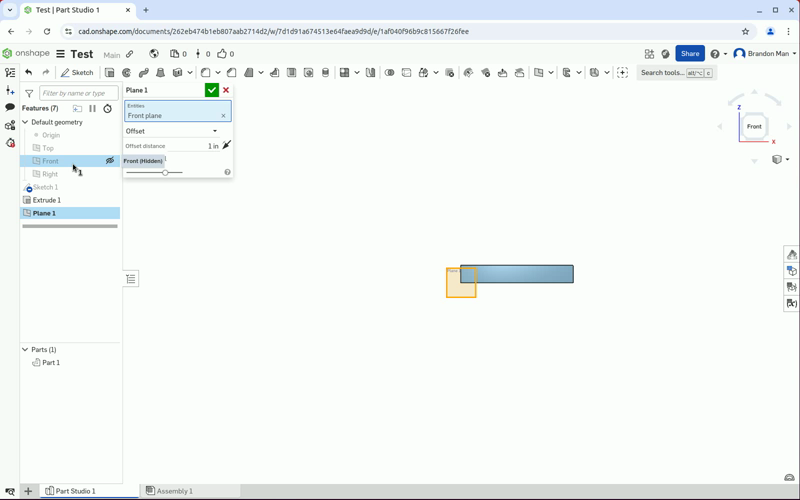
key(tab, 2)
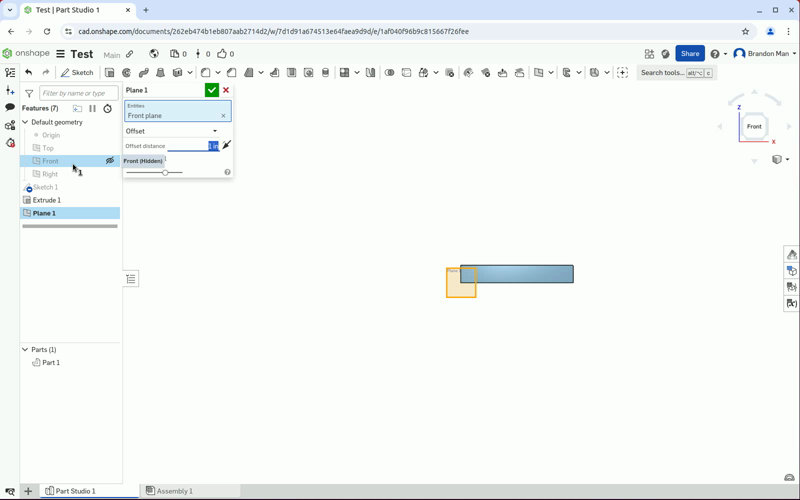
text(0.709)
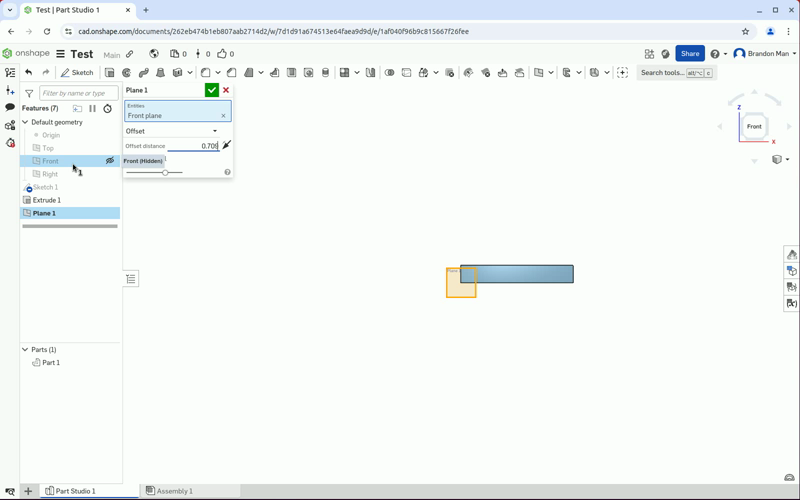
key(enter, 2)
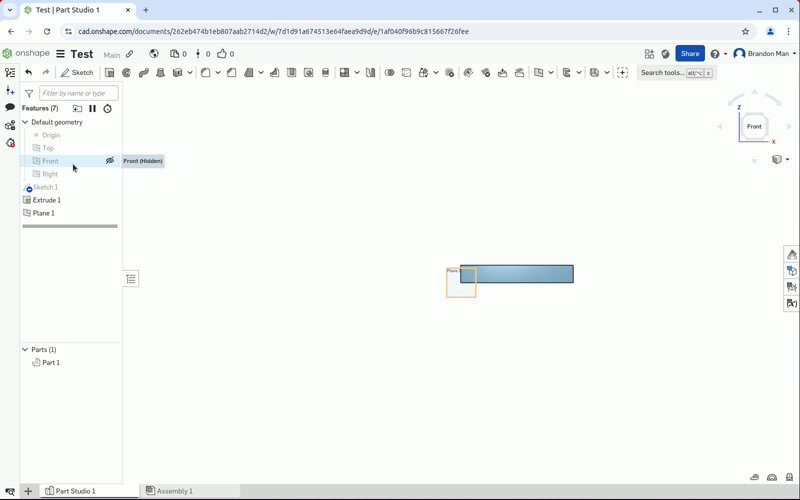
key(shift+s)
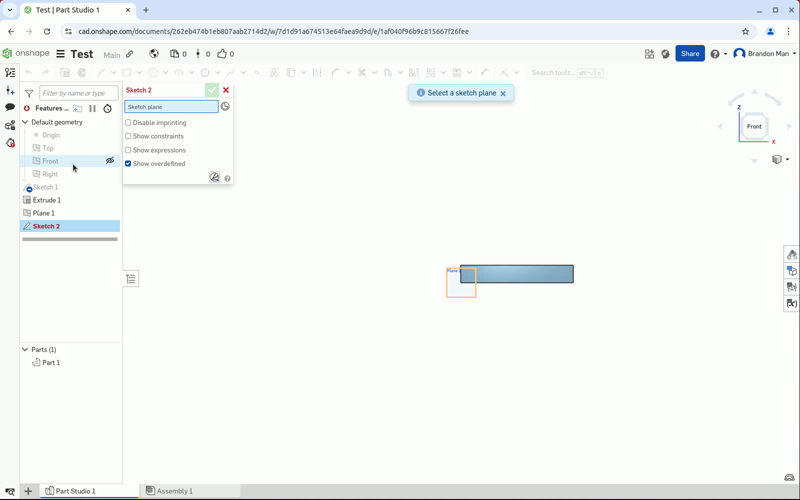
mouse_move(73, 215)
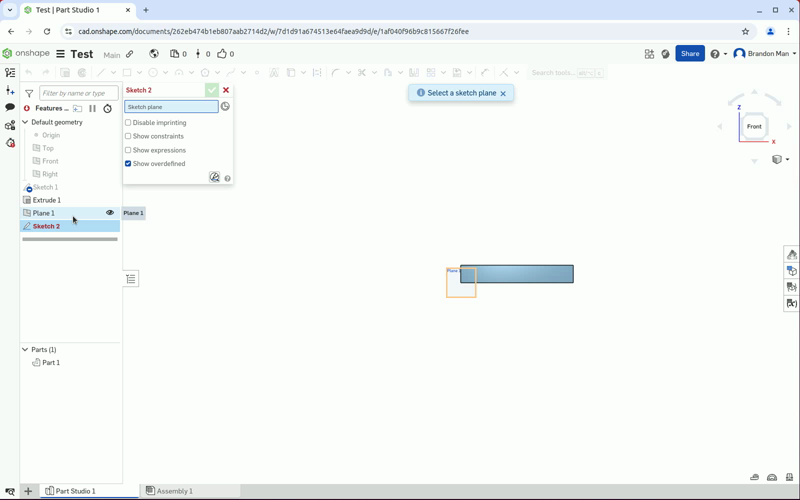
click(73, 215)
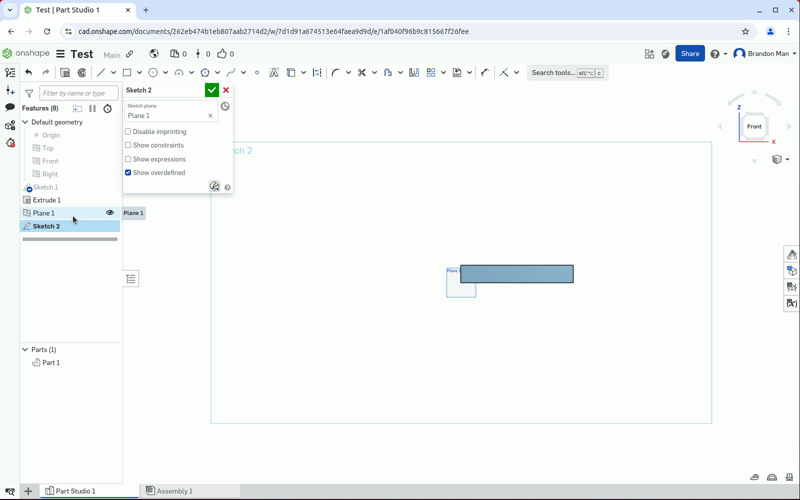
mouse_move(73, 352)
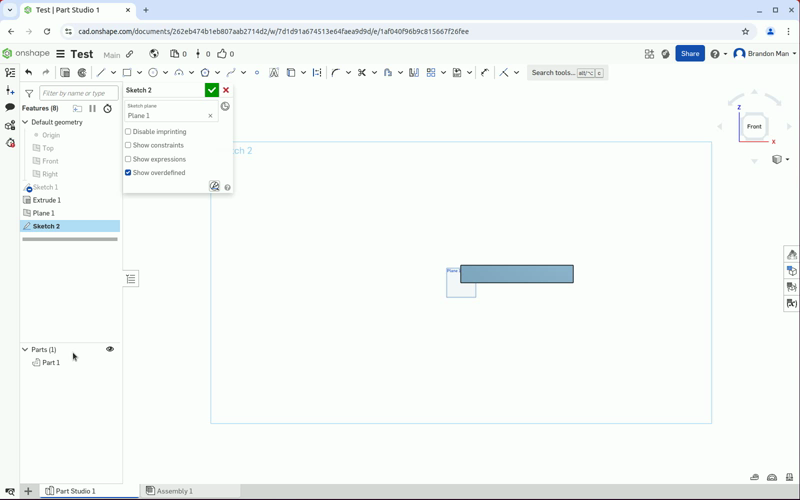
key(y)
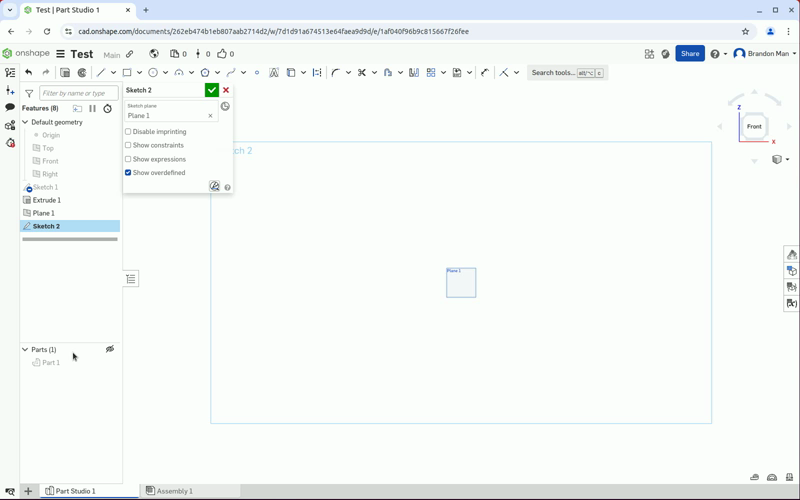
key(l)
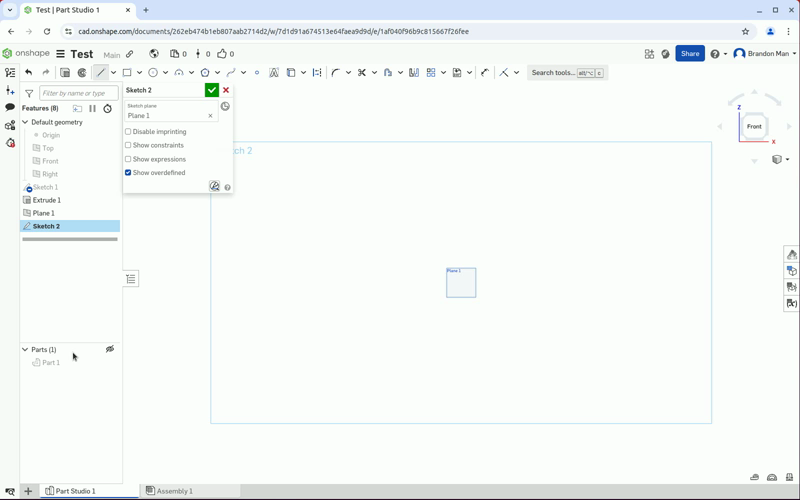
key_down(shift)
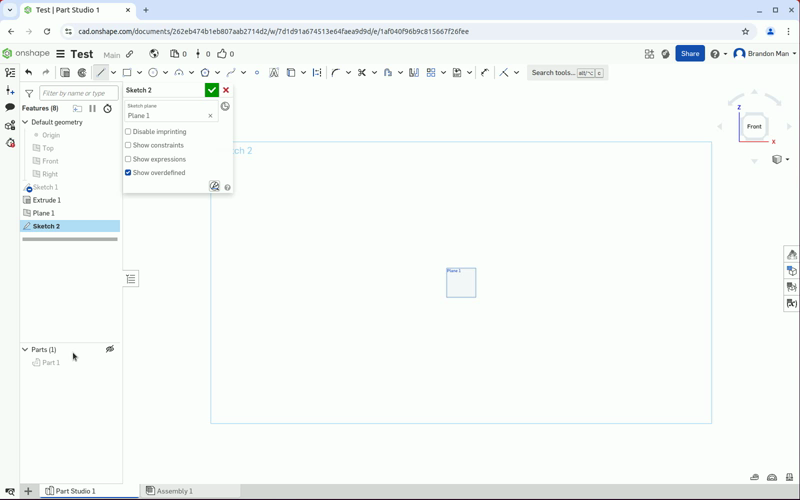
mouse_move(464, 275)
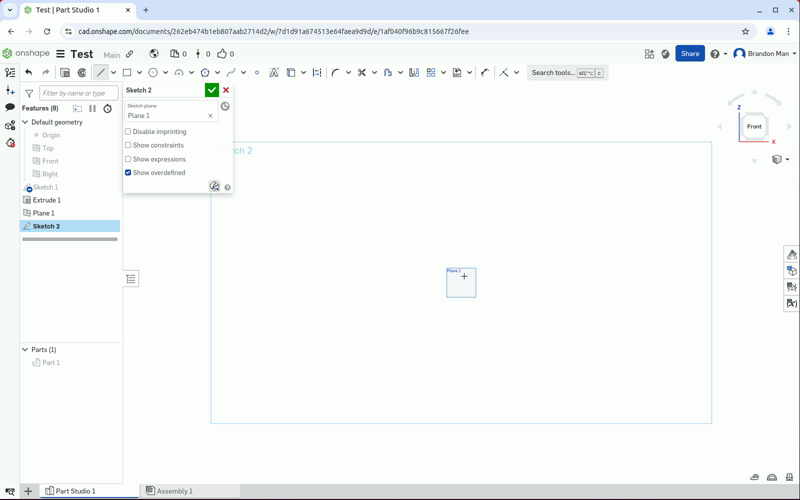
click(464, 275)
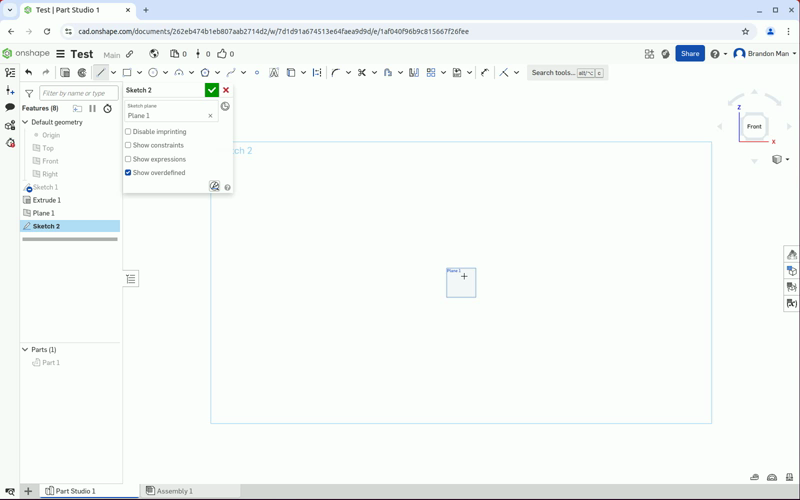
key_up(shift)
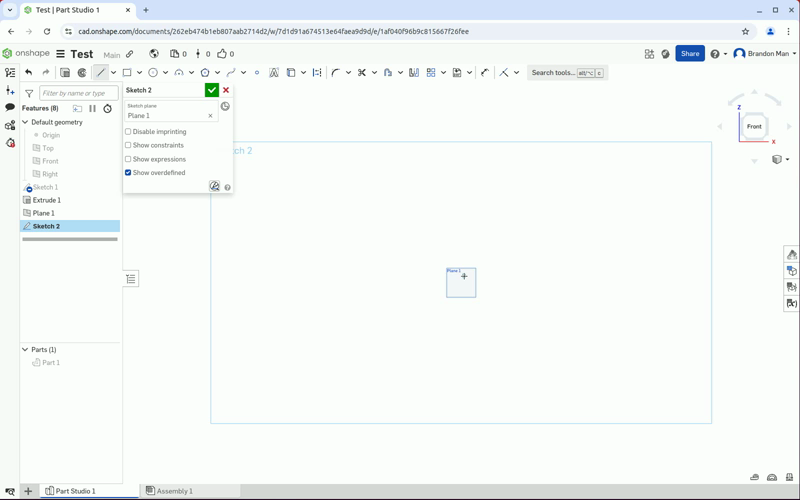
key_down(shift)
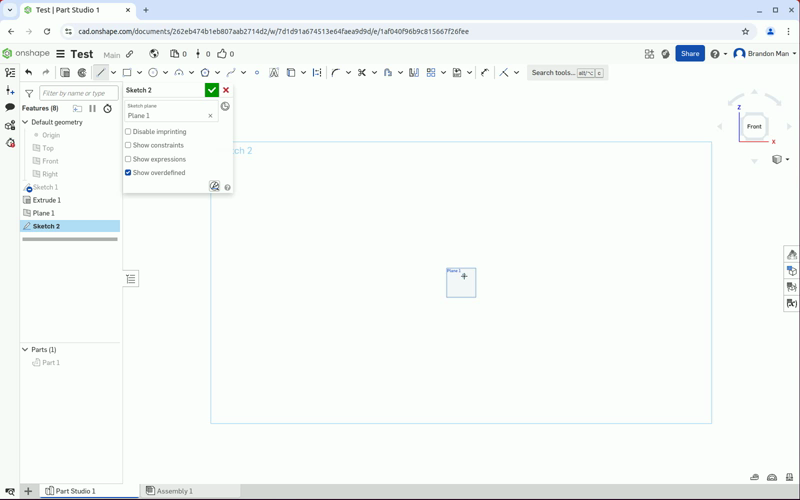
mouse_move(494, 275)
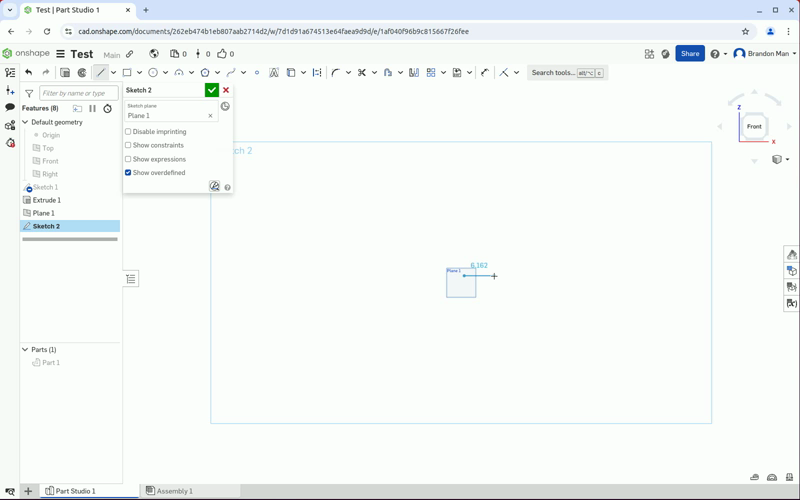
mouse_move(467, 277)
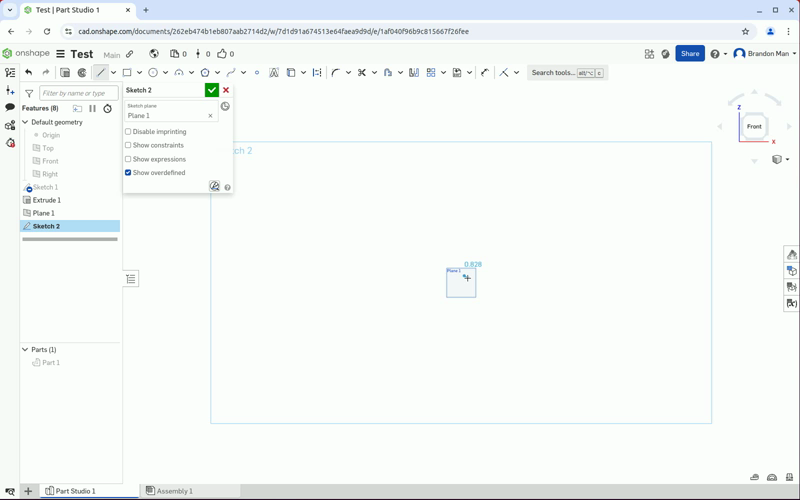
scroll(6)
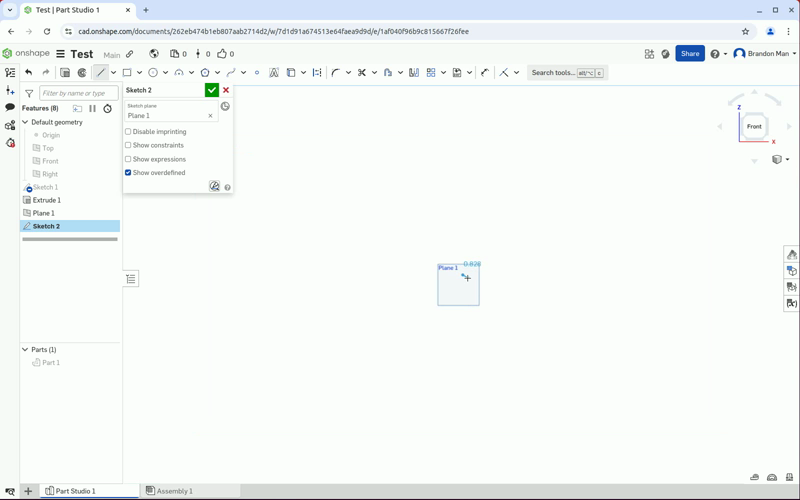
scroll(6)
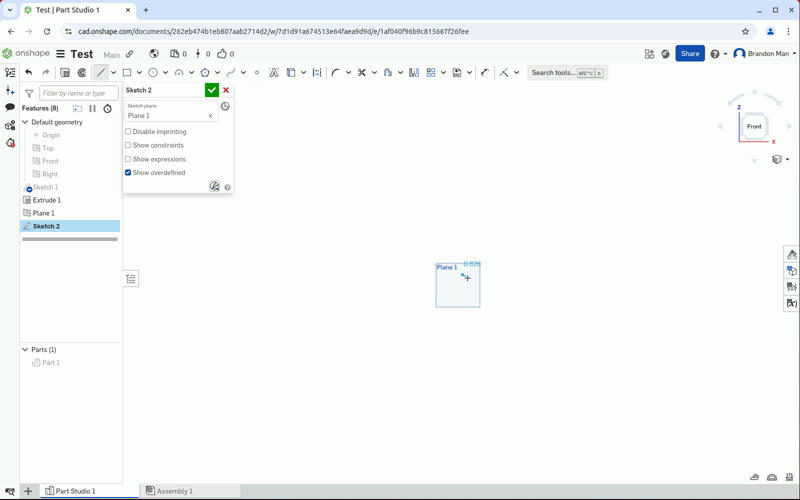
scroll(6)
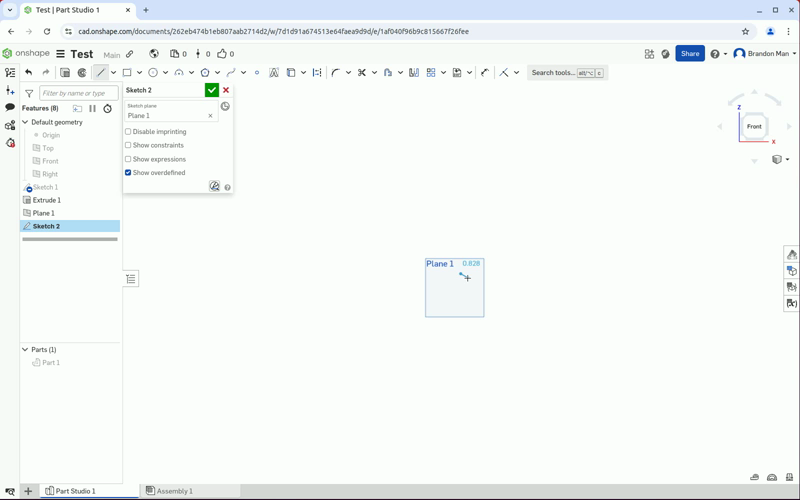
scroll(6)
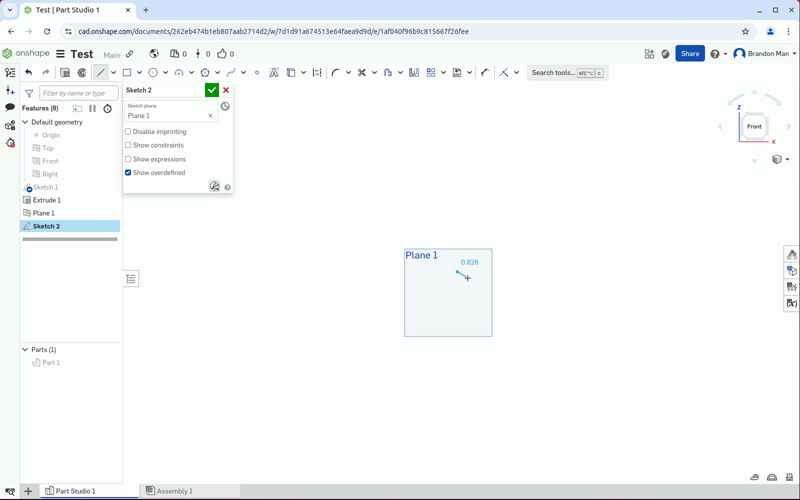
scroll(6)
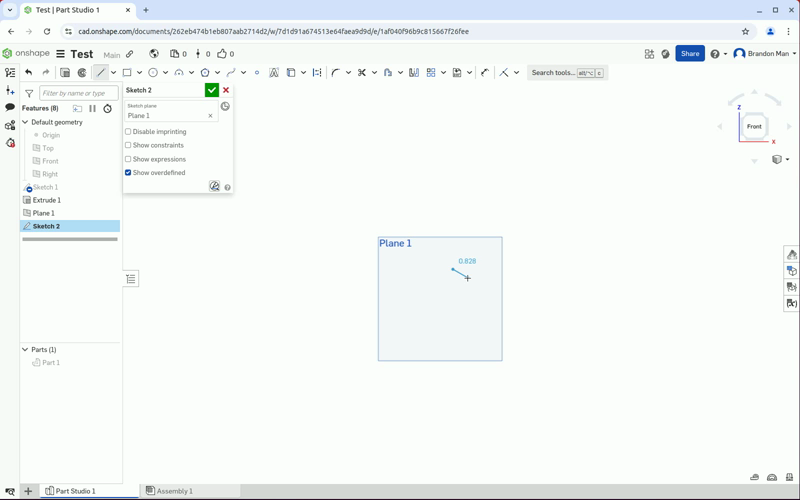
scroll(6)
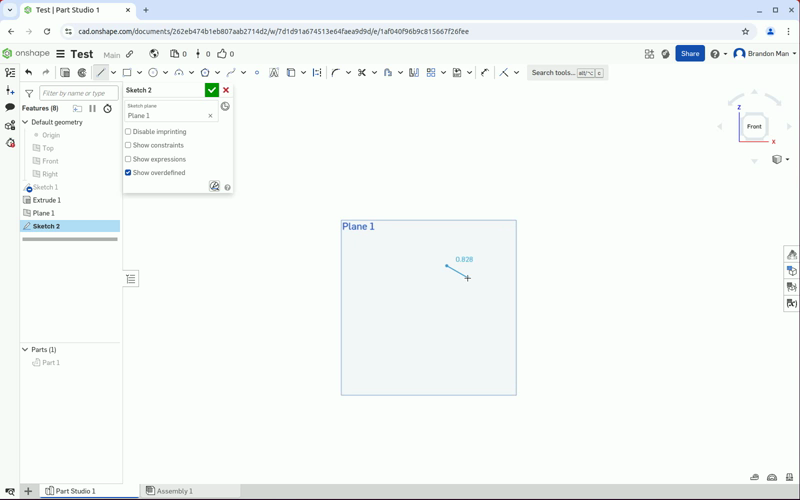
scroll(6)
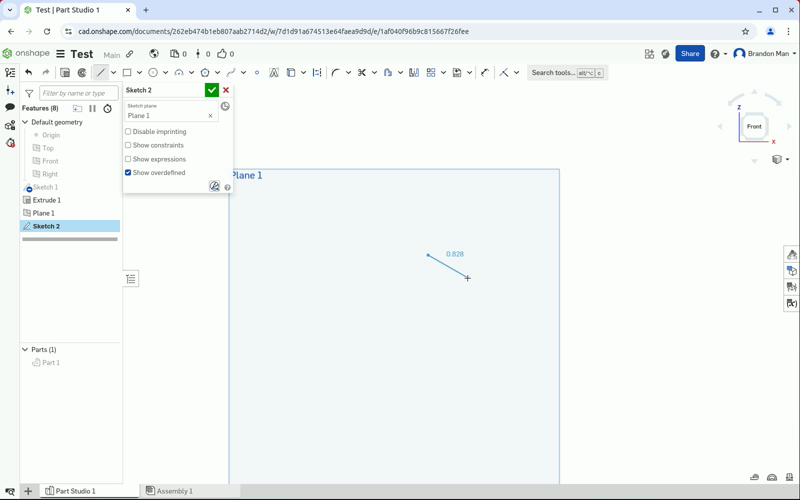
click(467, 277)
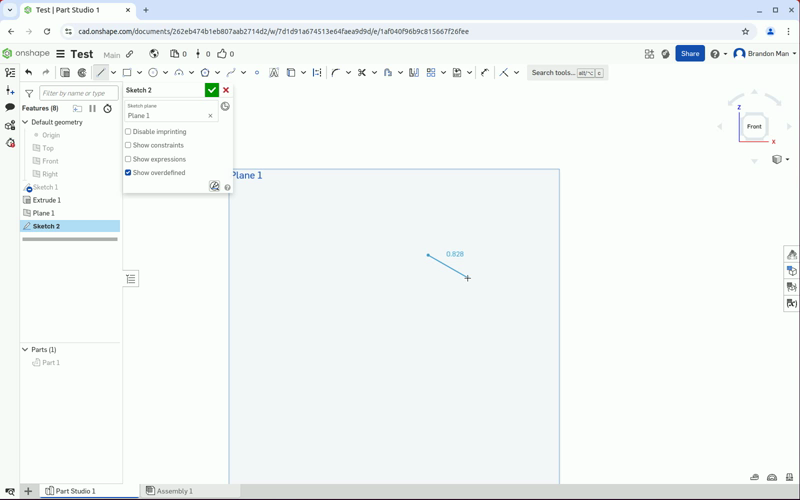
scroll(-6)
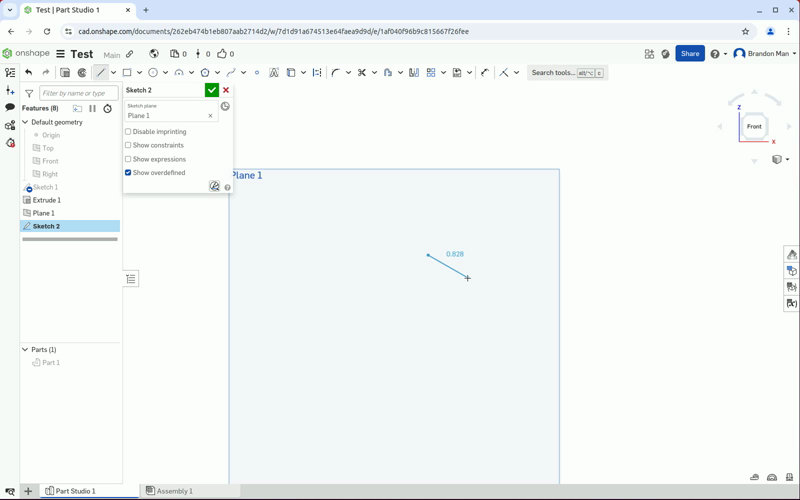
scroll(-6)
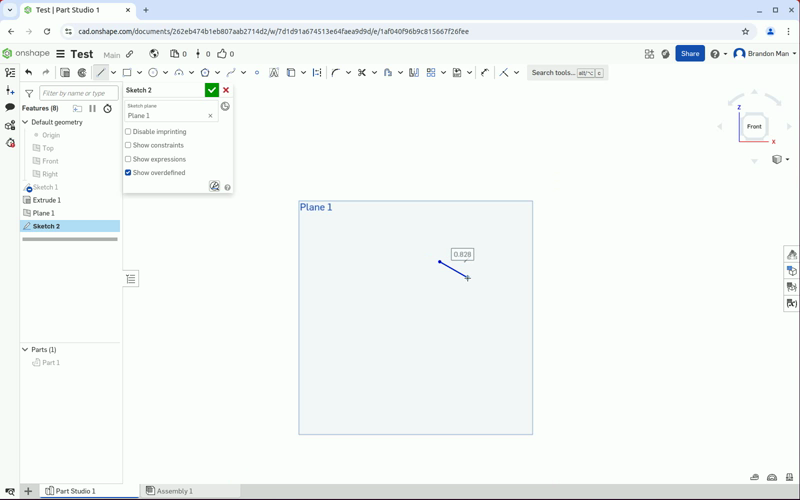
scroll(-6)
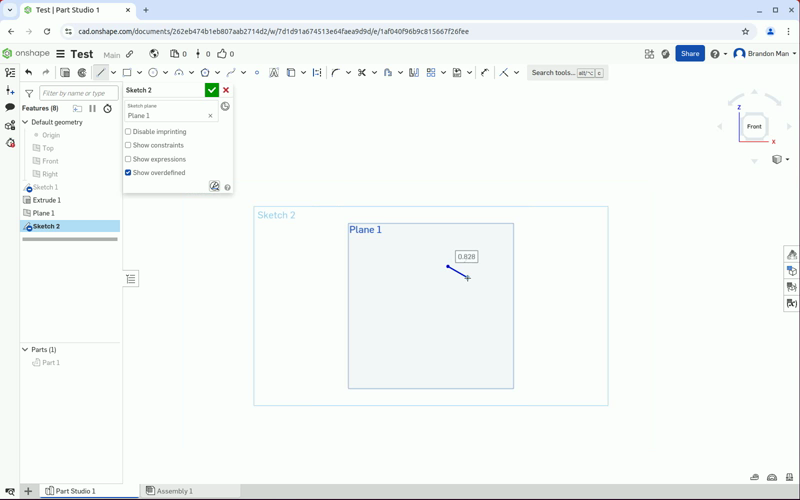
scroll(-6)
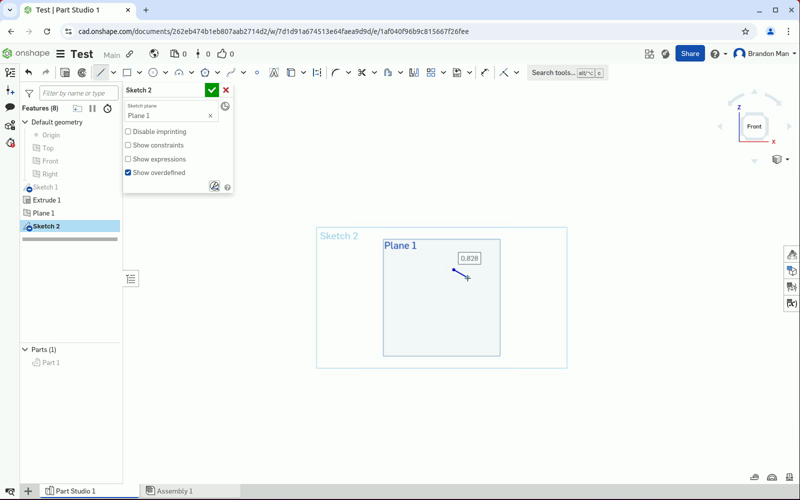
scroll(-6)
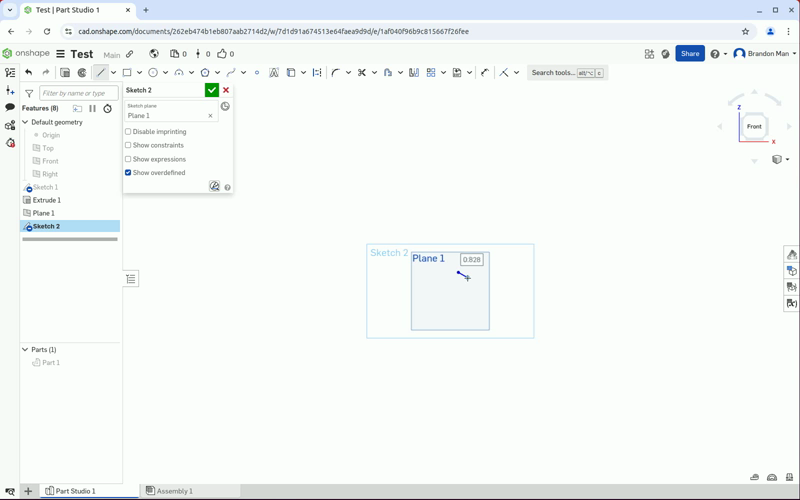
scroll(-6)
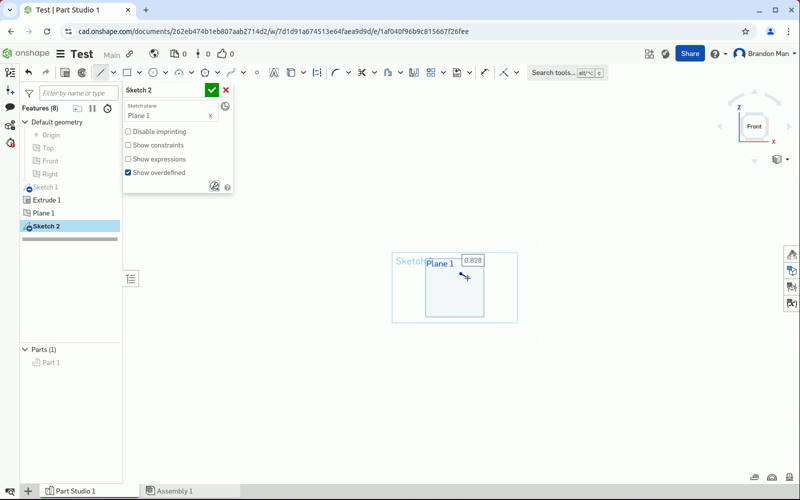
scroll(-6)
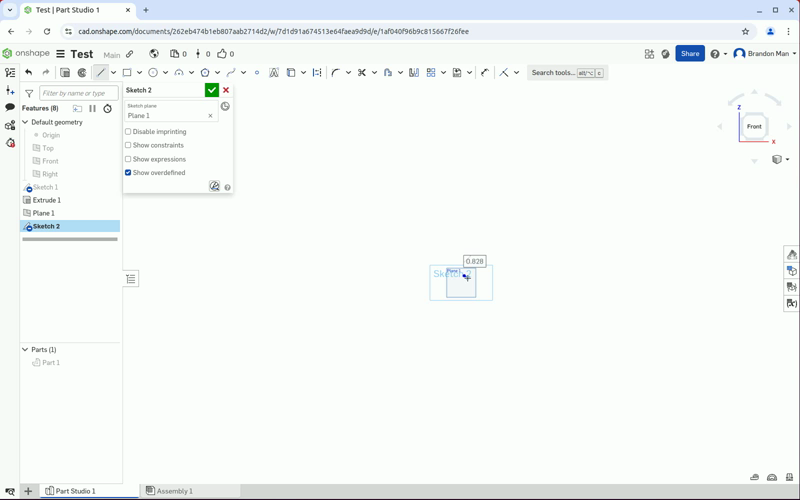
key_up(shift)
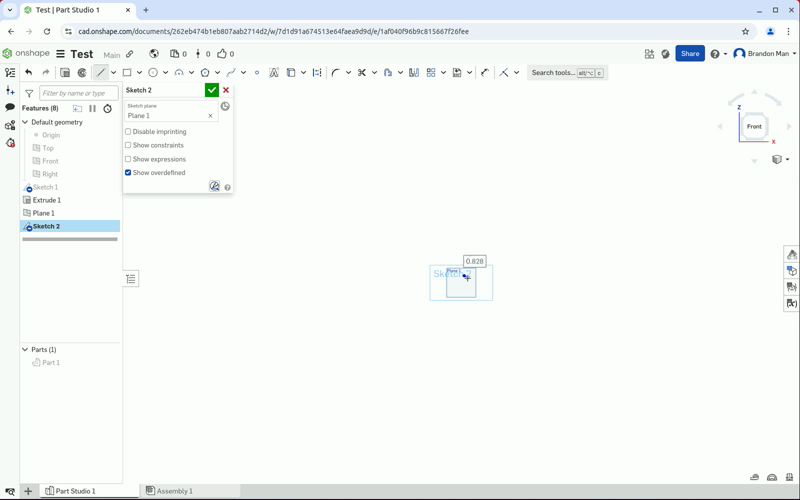
key_down(shift)
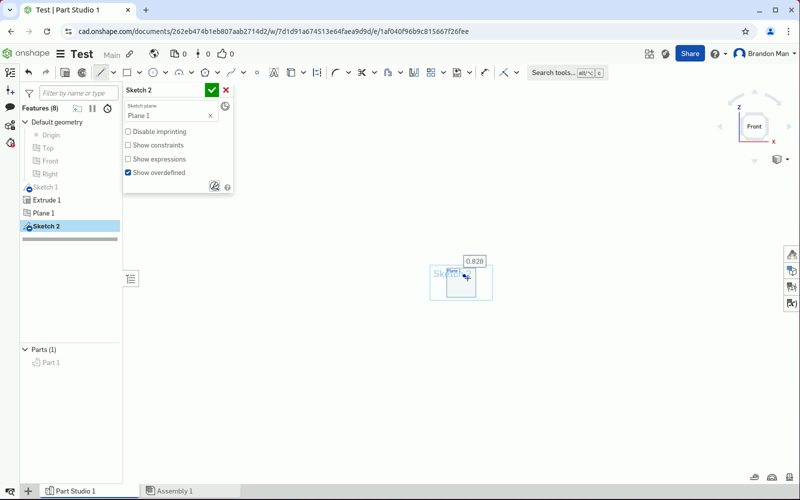
mouse_move(497, 277)
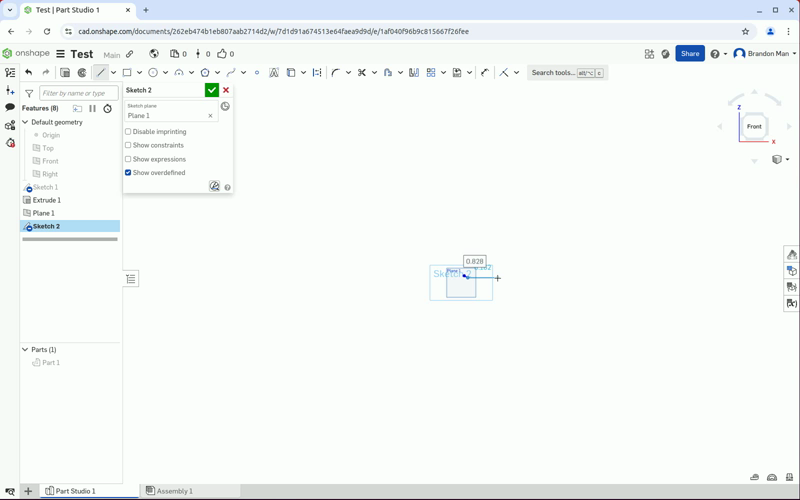
mouse_move(471, 275)
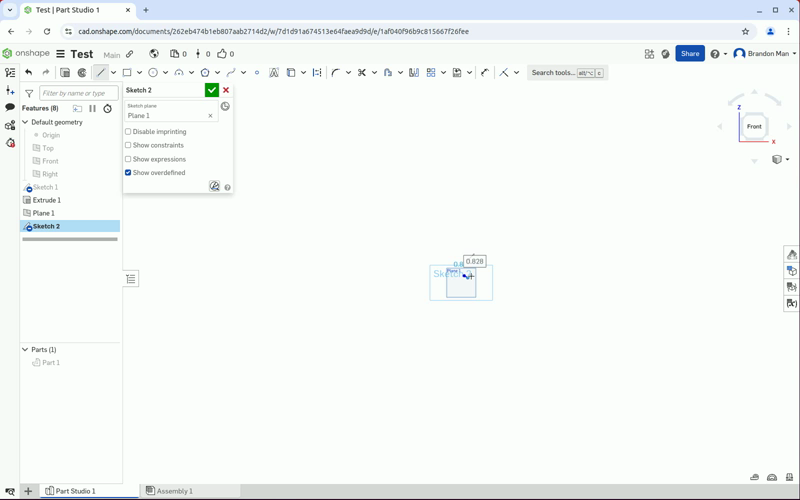
scroll(6)
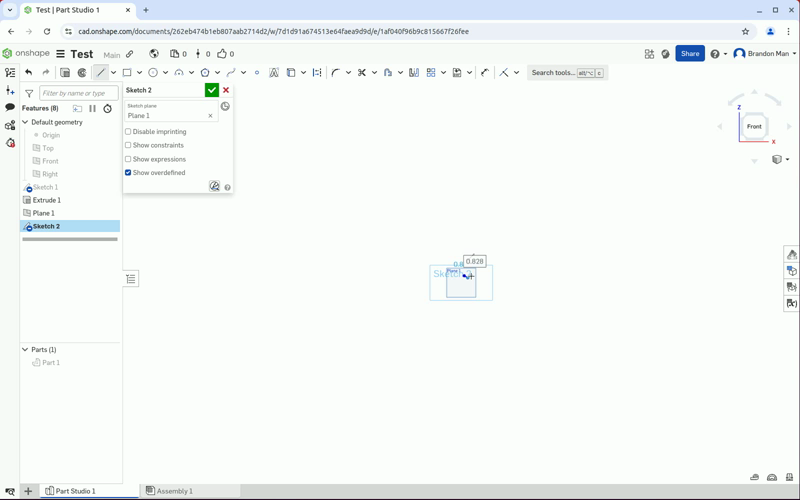
scroll(6)
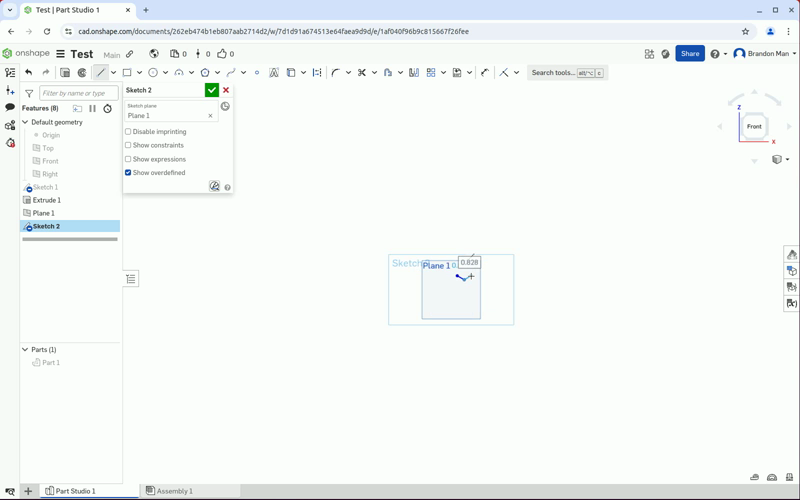
scroll(6)
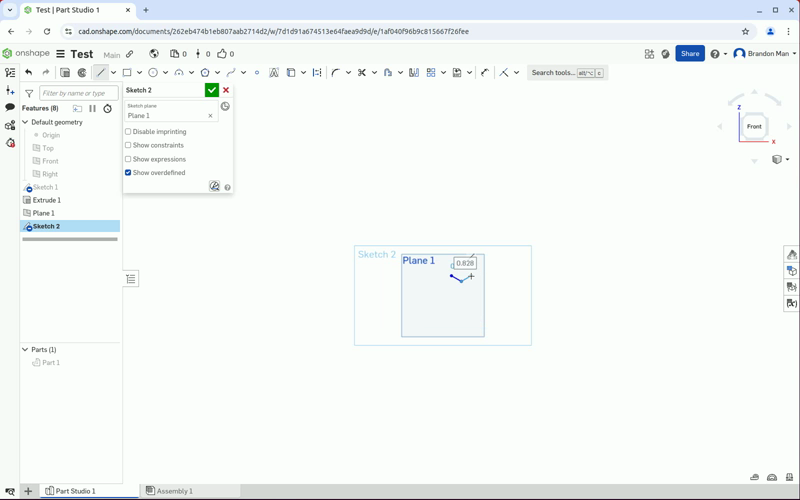
scroll(6)
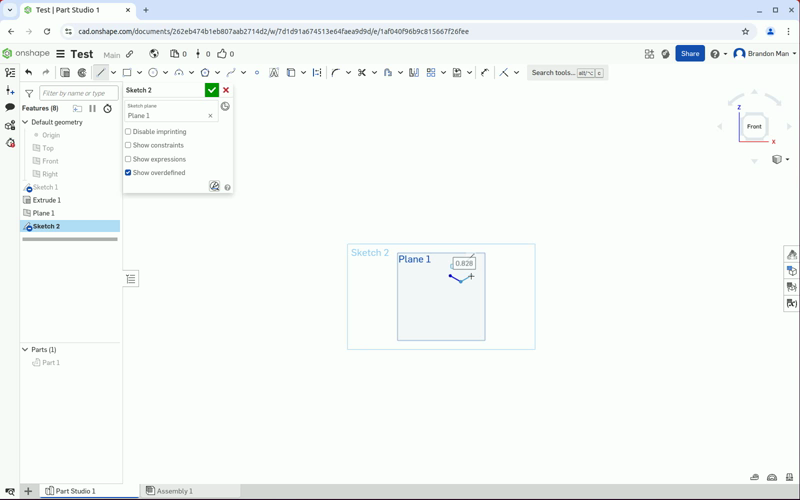
scroll(6)
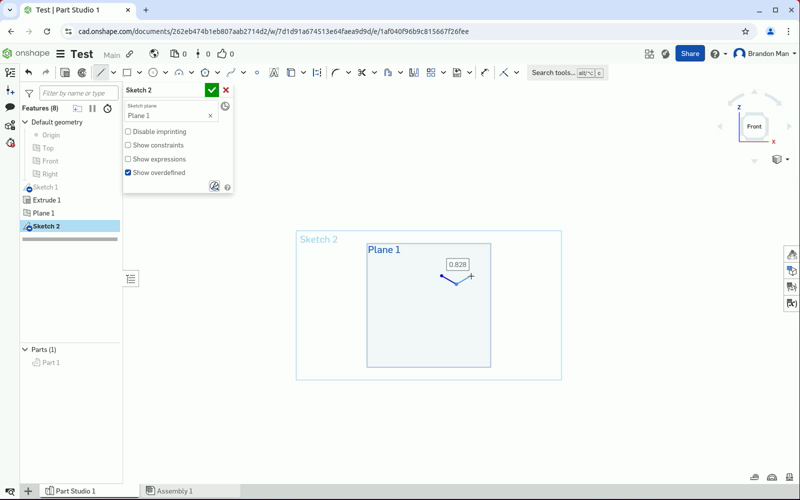
scroll(6)
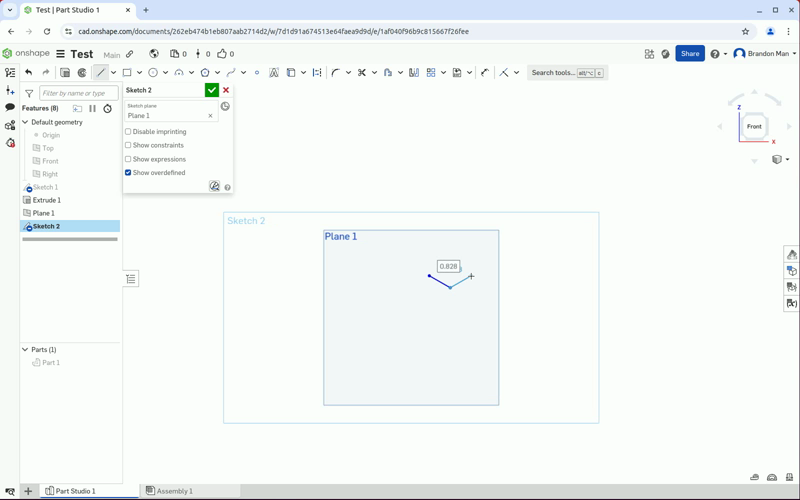
scroll(6)
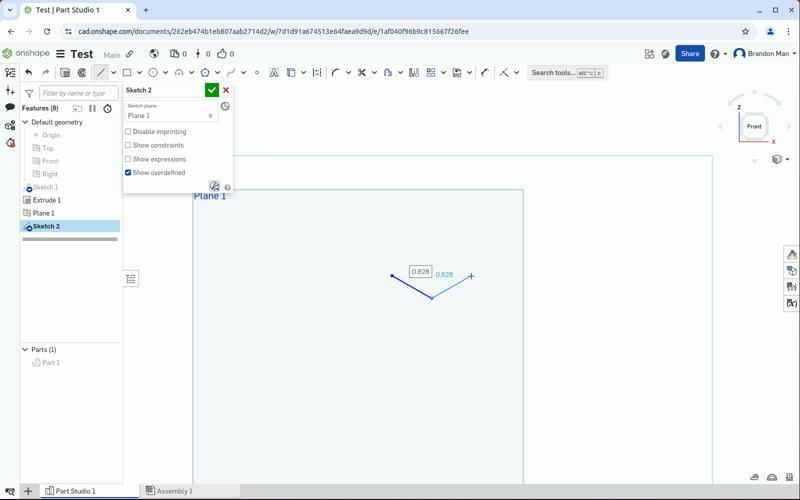
click(471, 275)
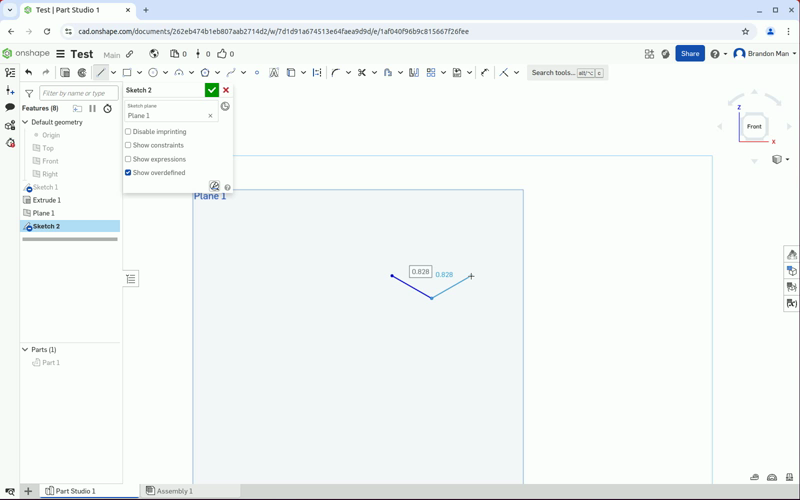
scroll(-6)
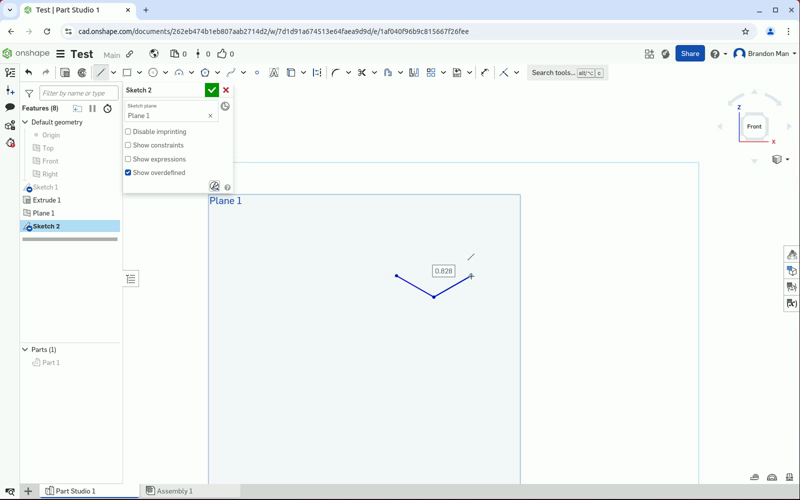
scroll(-6)
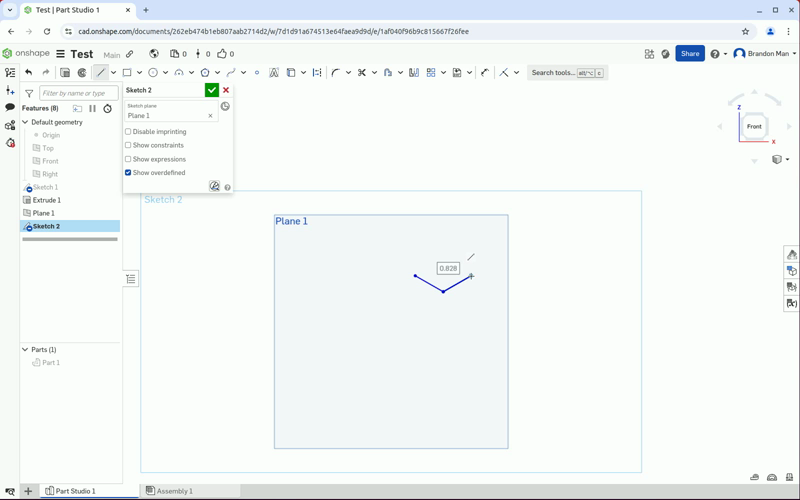
scroll(-6)
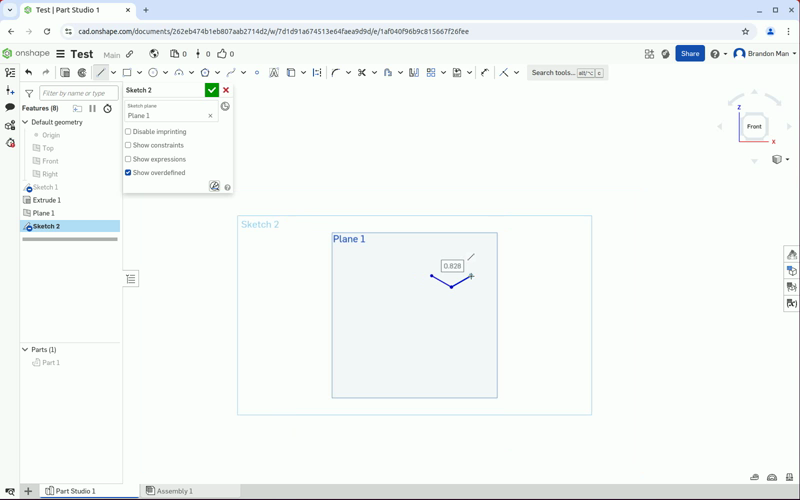
scroll(-6)
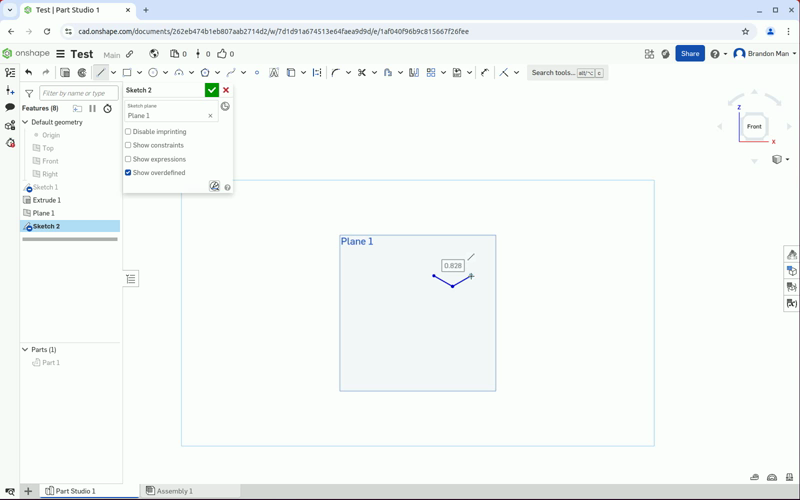
scroll(-6)
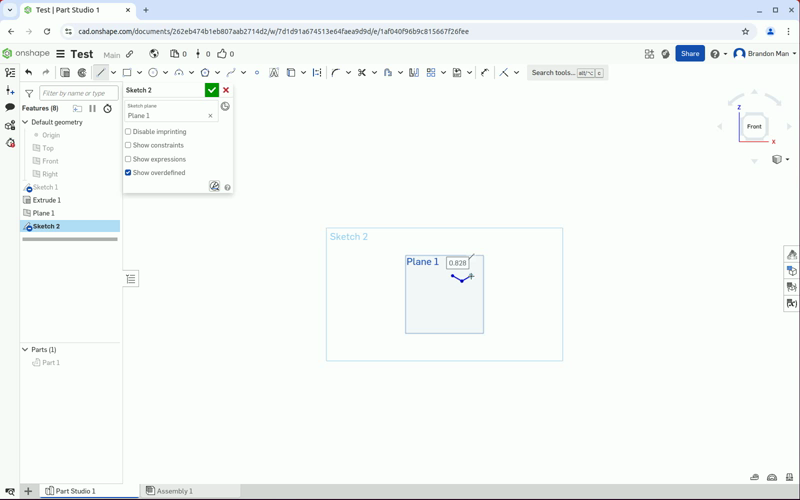
scroll(-6)
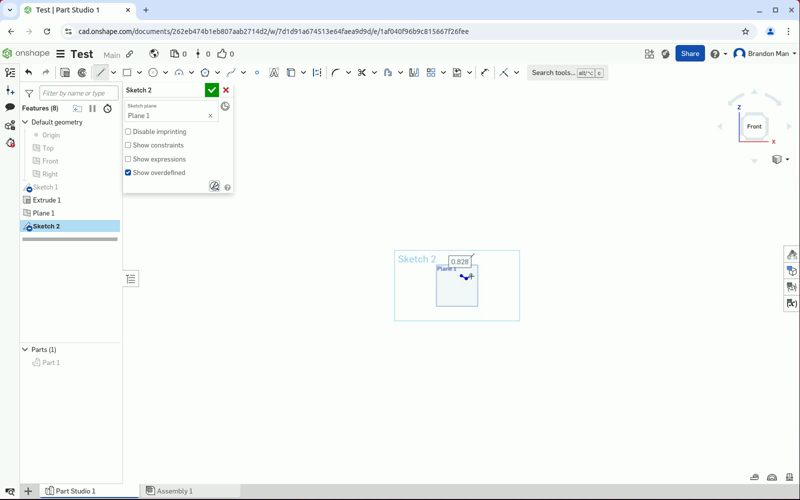
scroll(-6)
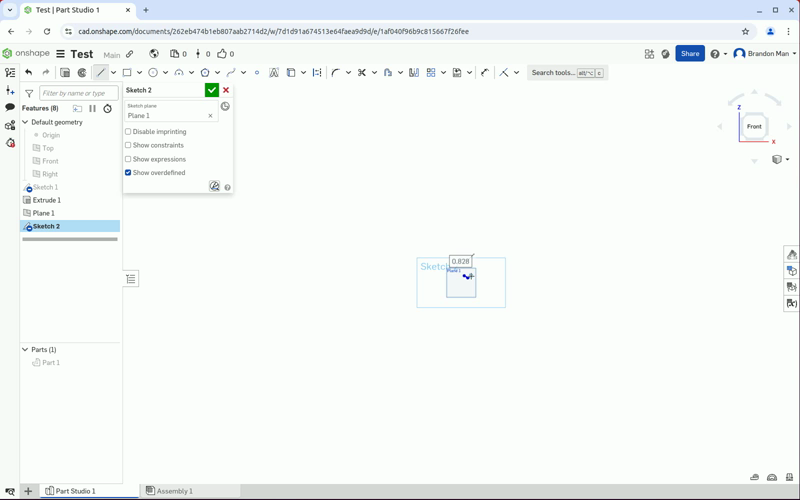
key_up(shift)
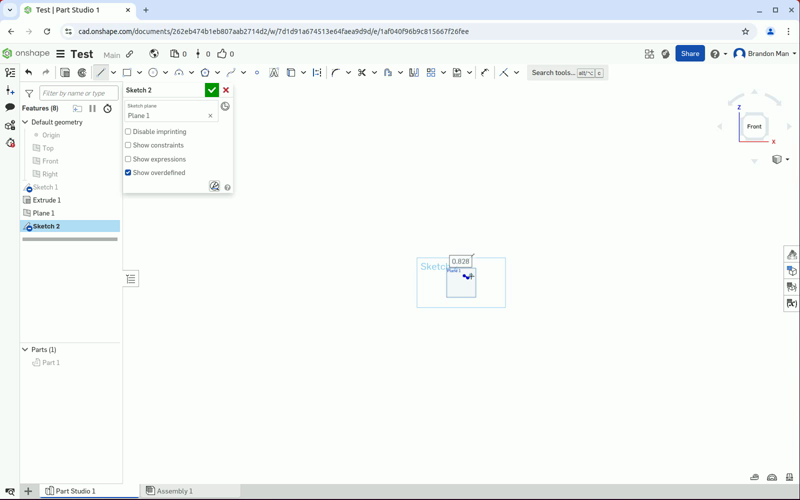
key_down(shift)
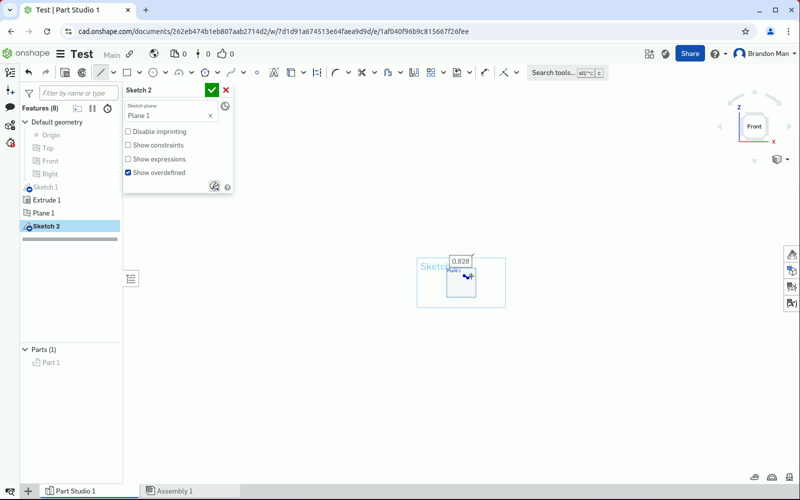
mouse_move(501, 275)
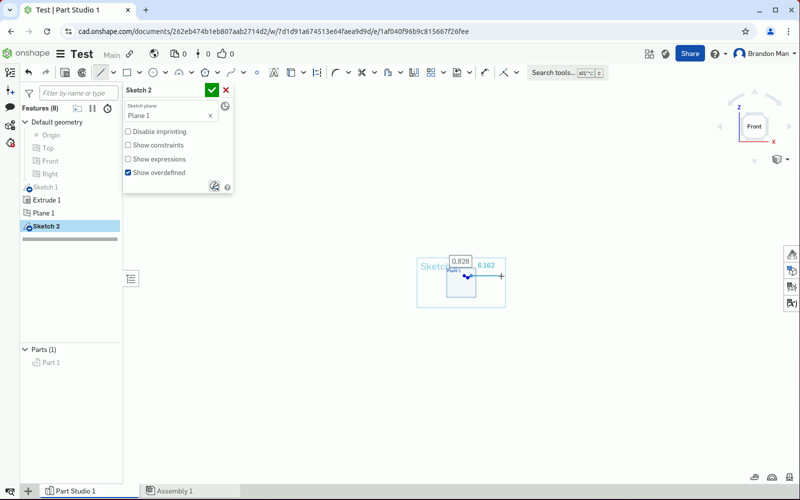
mouse_move(471, 271)
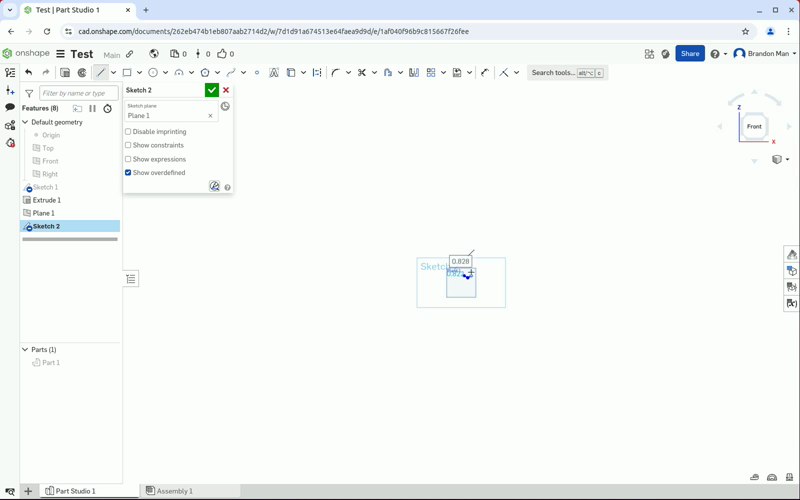
scroll(6)
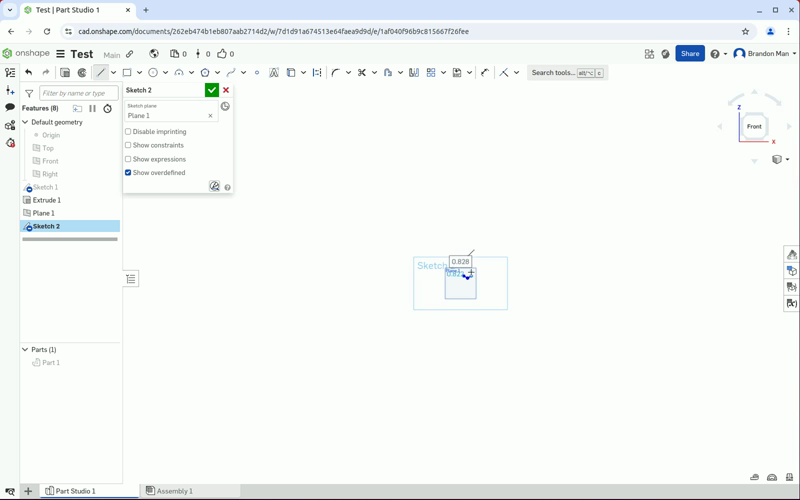
scroll(6)
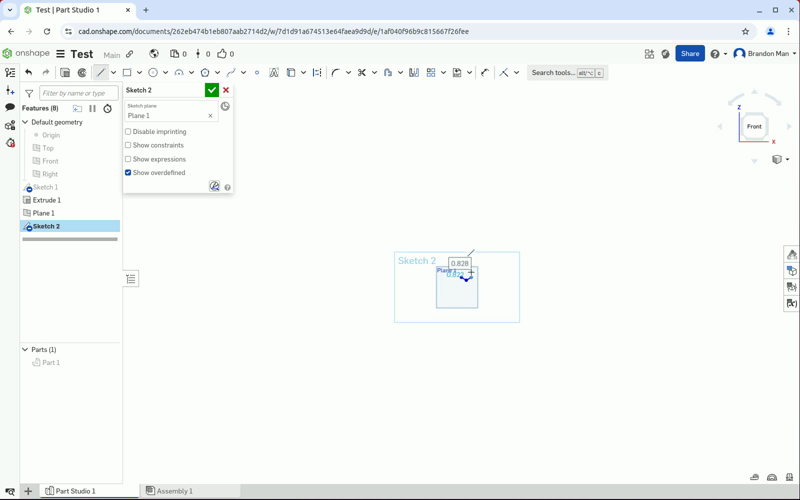
scroll(6)
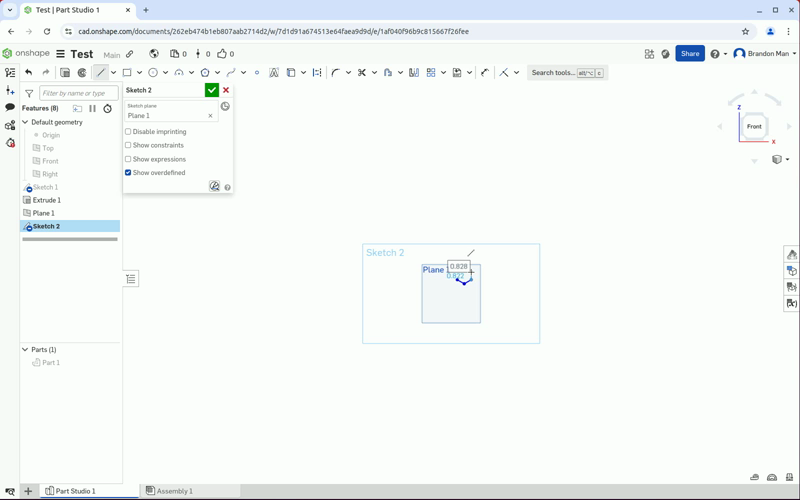
scroll(6)
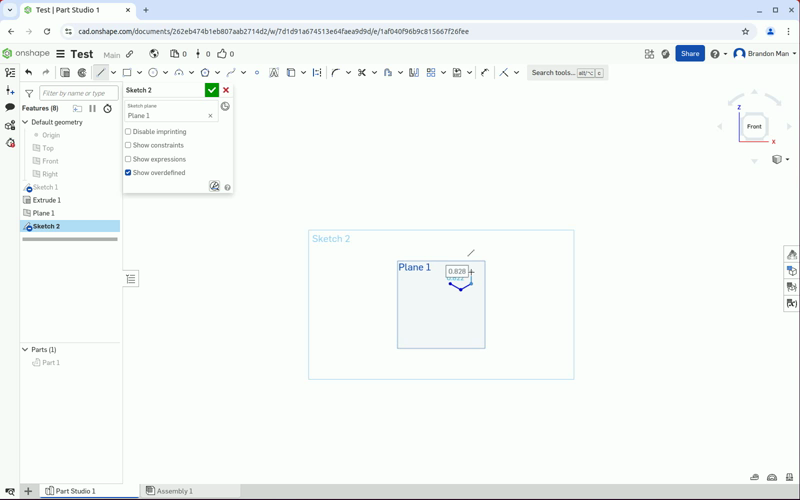
scroll(6)
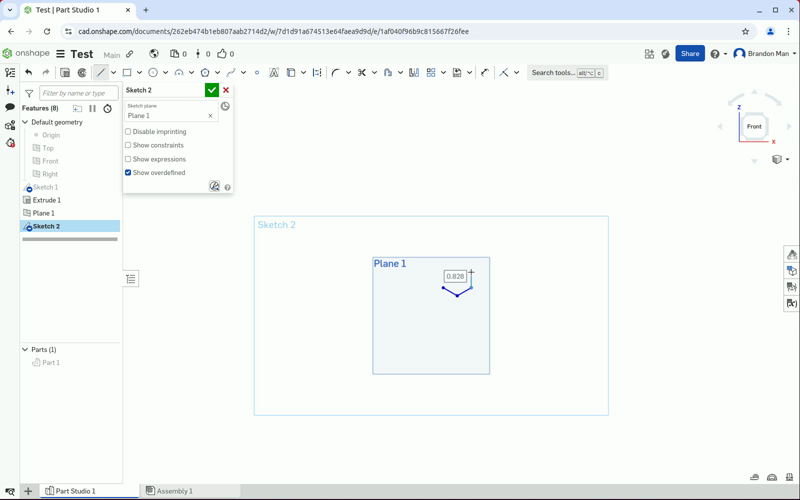
scroll(6)
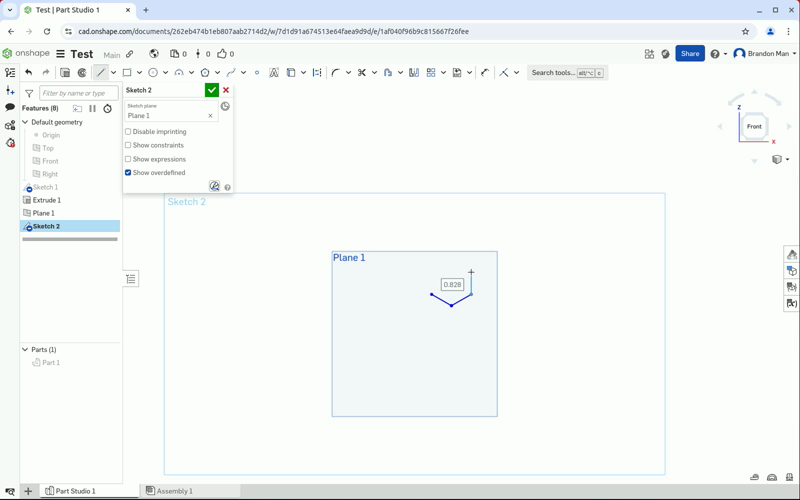
scroll(6)
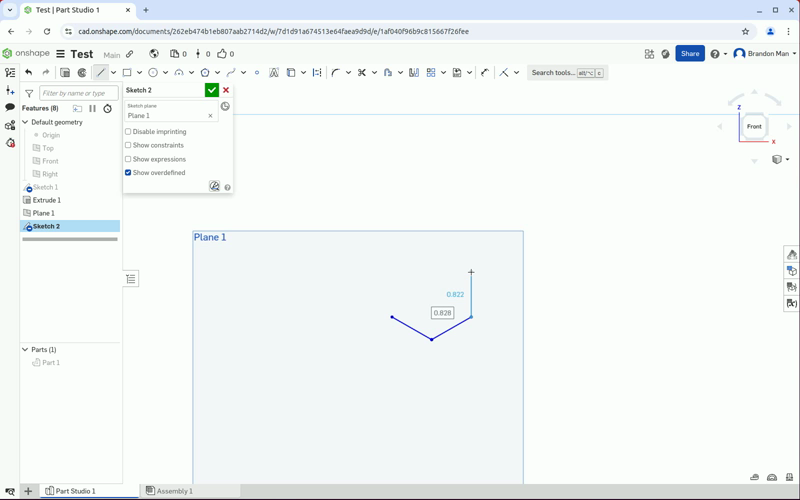
click(471, 271)
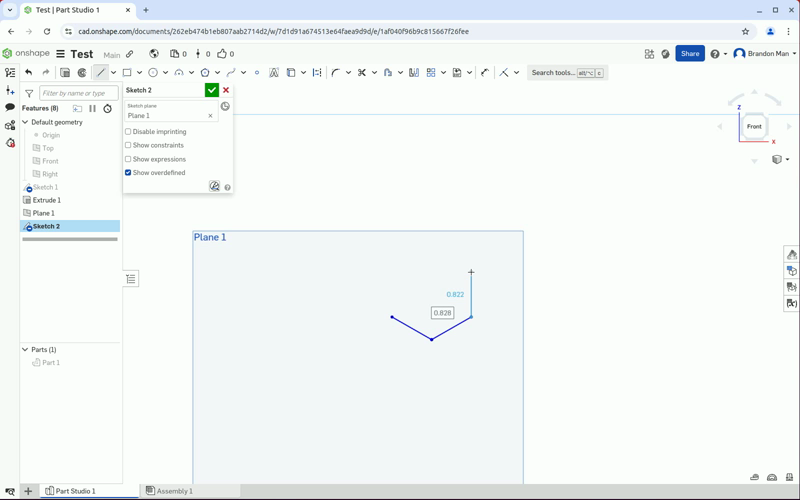
scroll(-6)
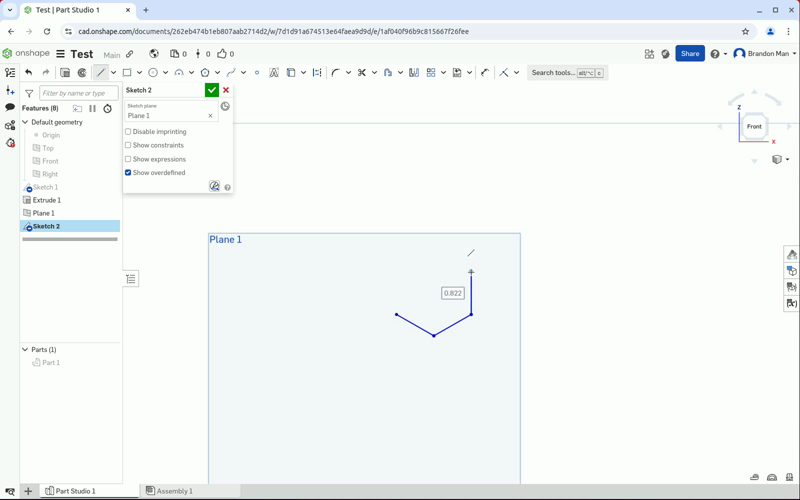
scroll(-6)
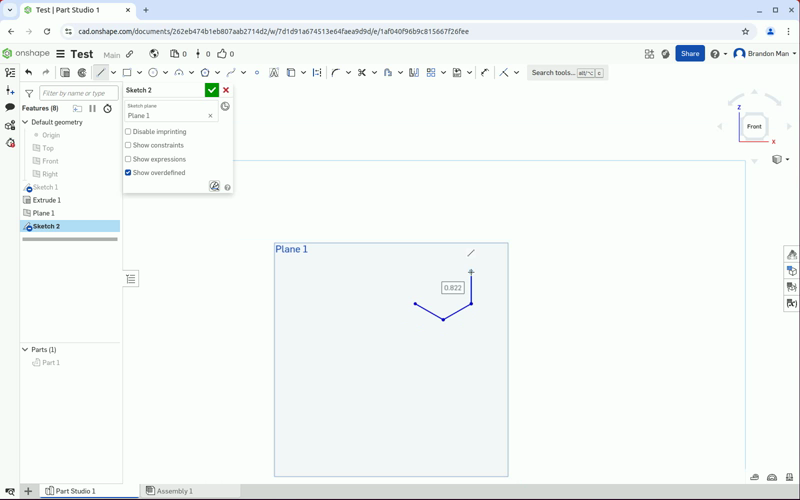
scroll(-6)
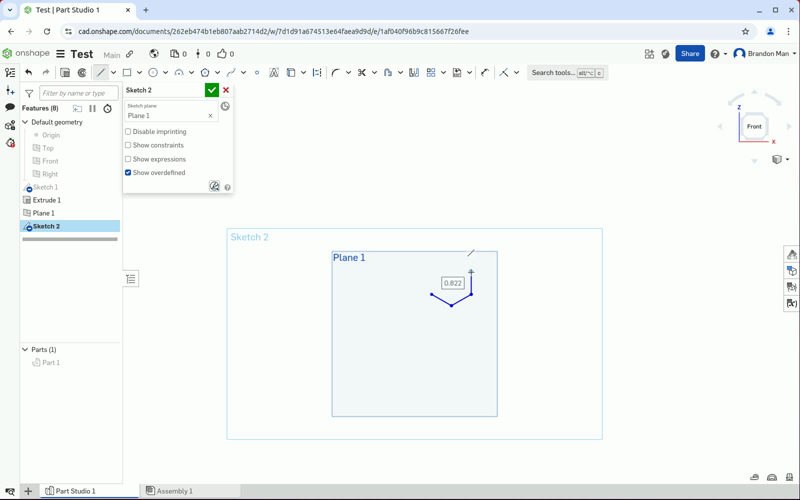
scroll(-6)
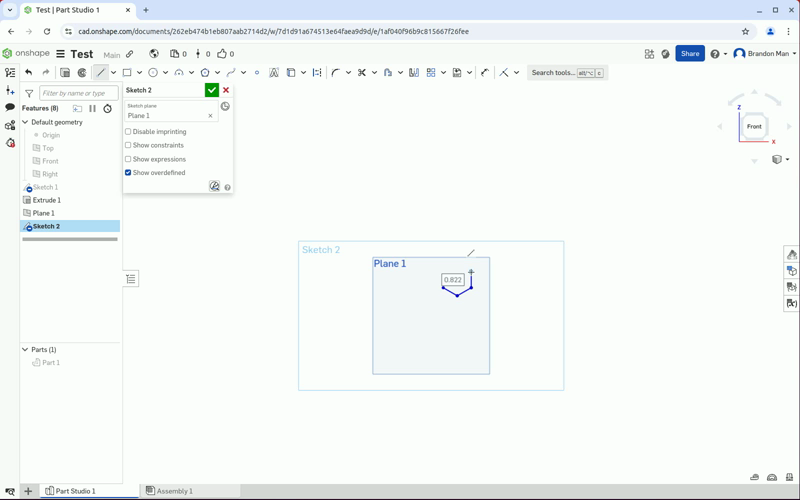
scroll(-6)
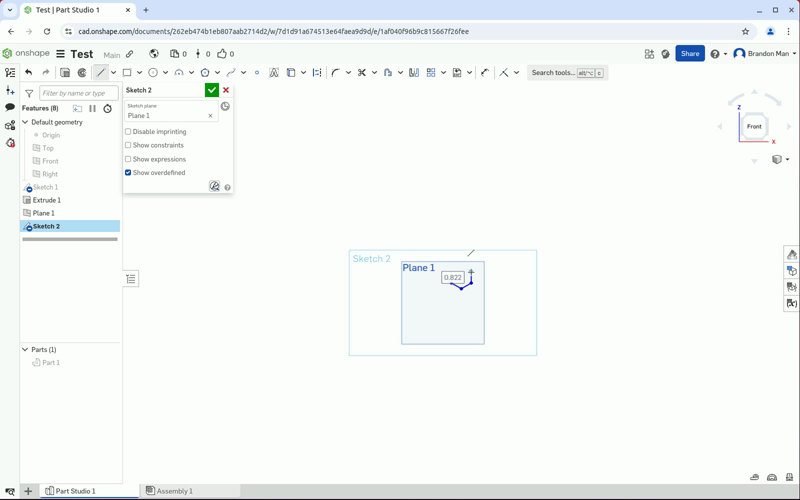
scroll(-6)
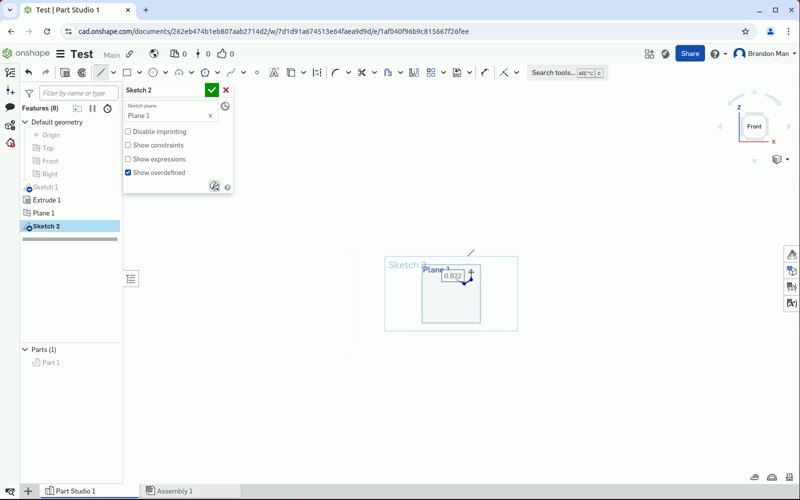
scroll(-6)
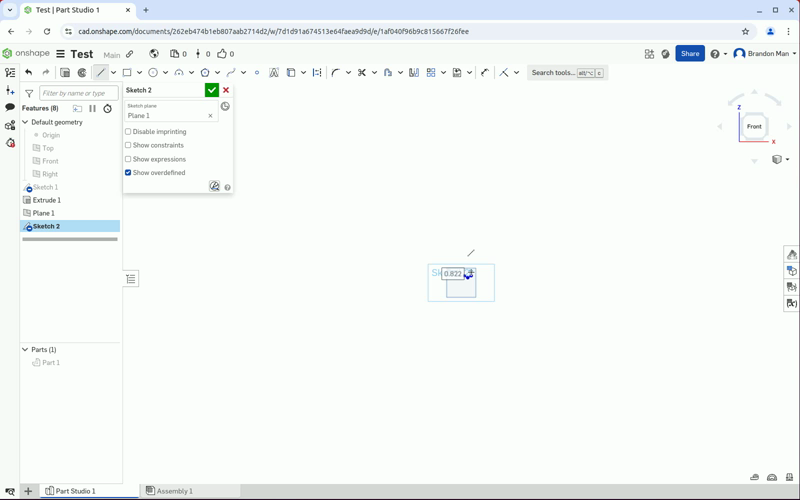
key_up(shift)
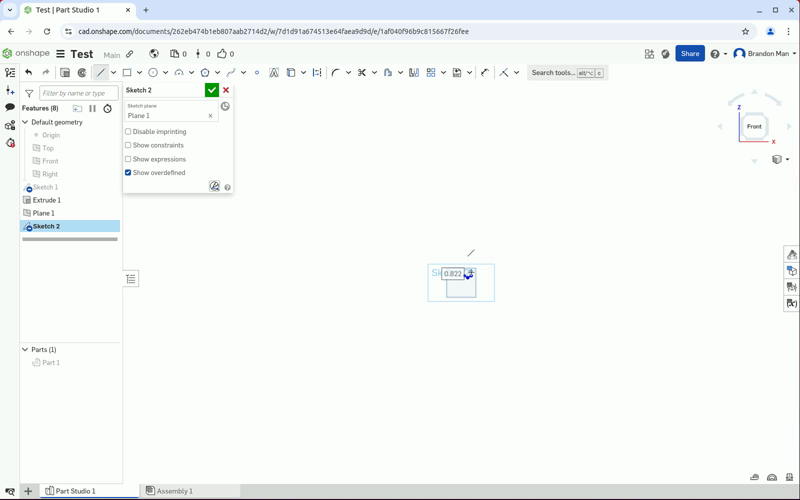
key_down(shift)
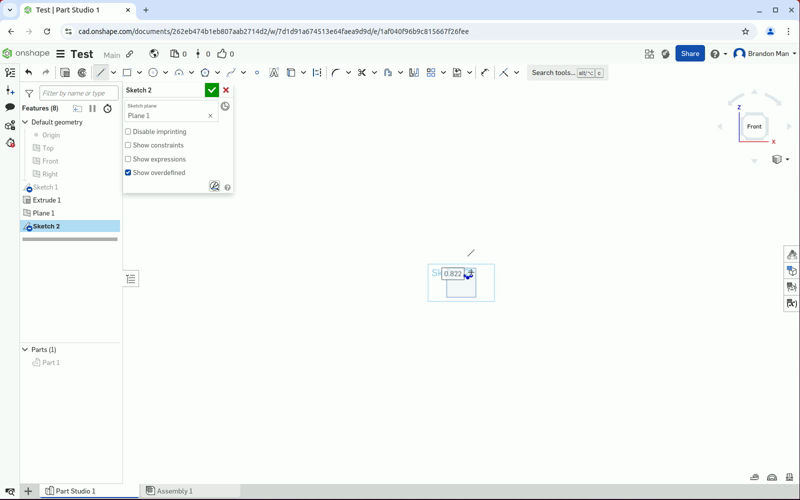
mouse_move(501, 271)
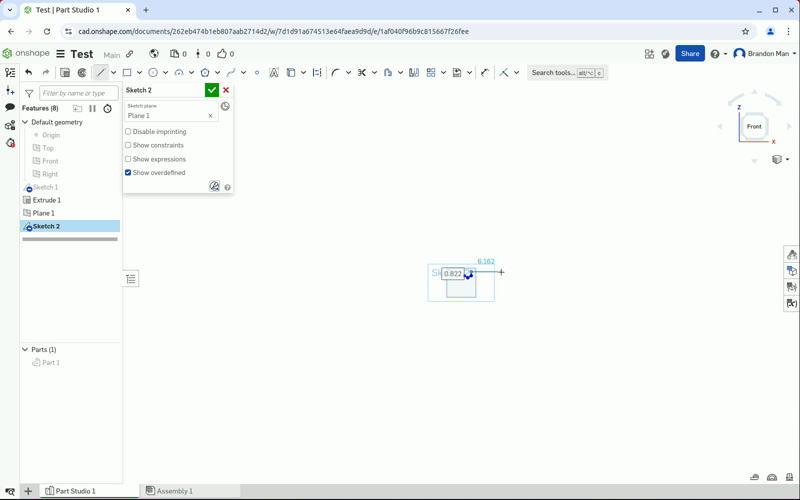
mouse_move(467, 269)
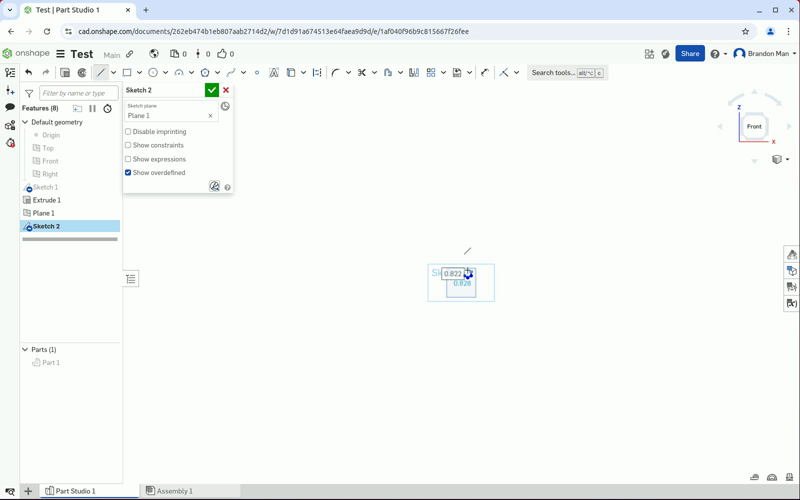
scroll(6)
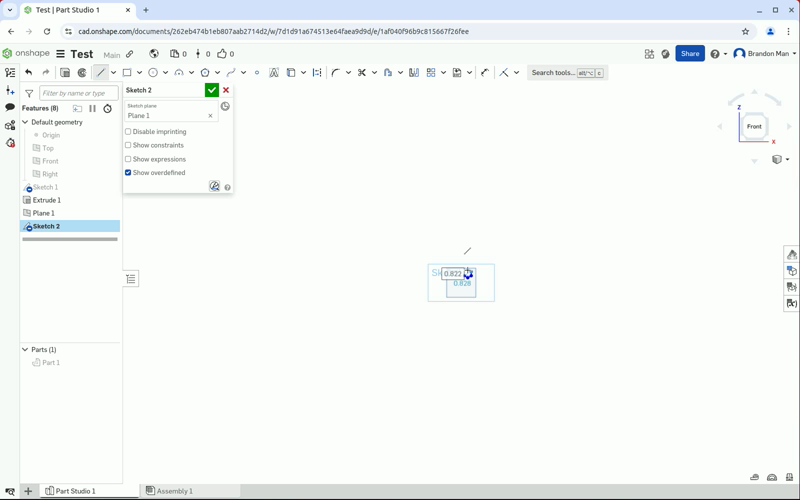
scroll(6)
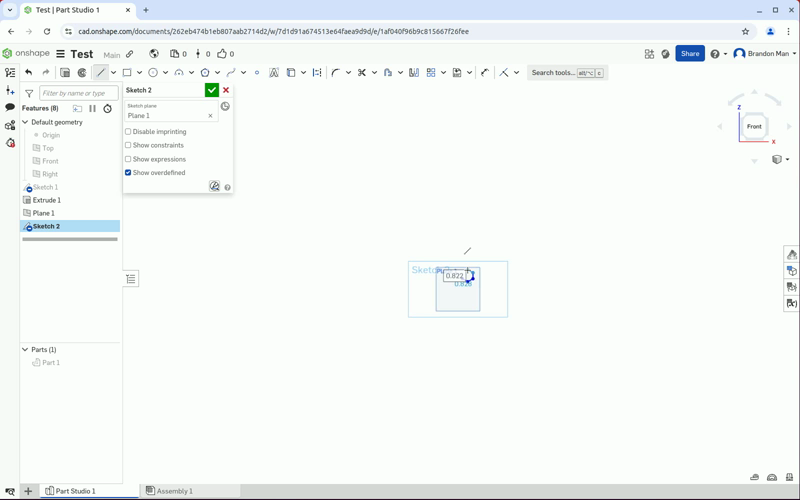
scroll(6)
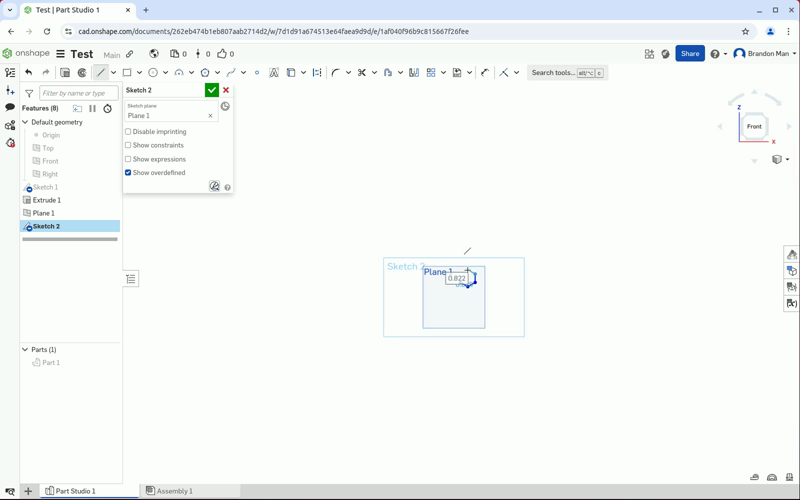
scroll(6)
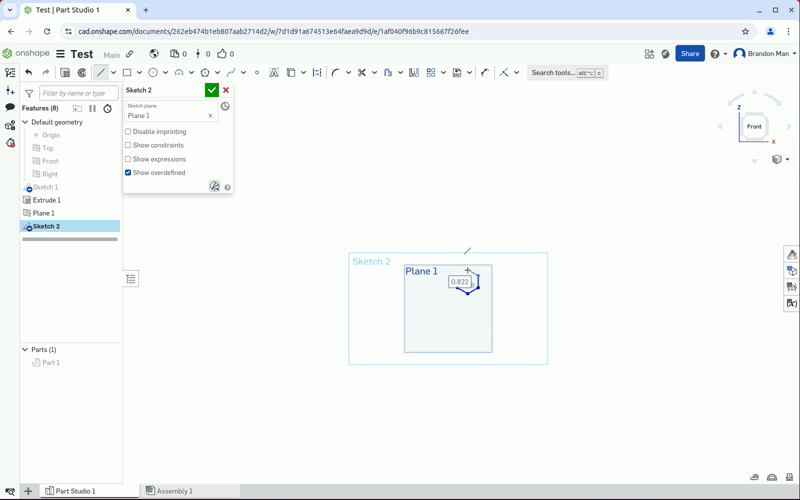
scroll(6)
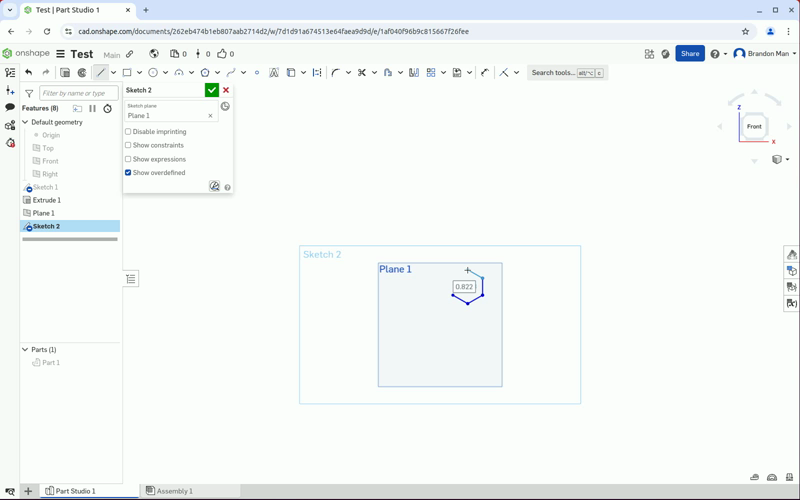
scroll(6)
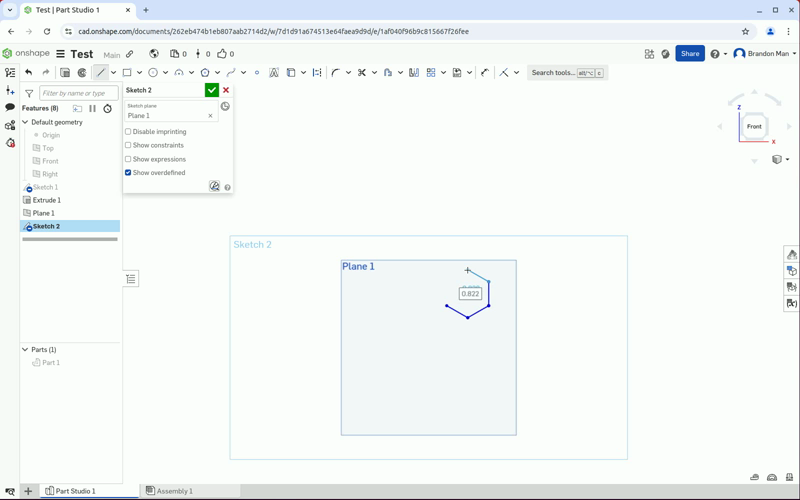
scroll(6)
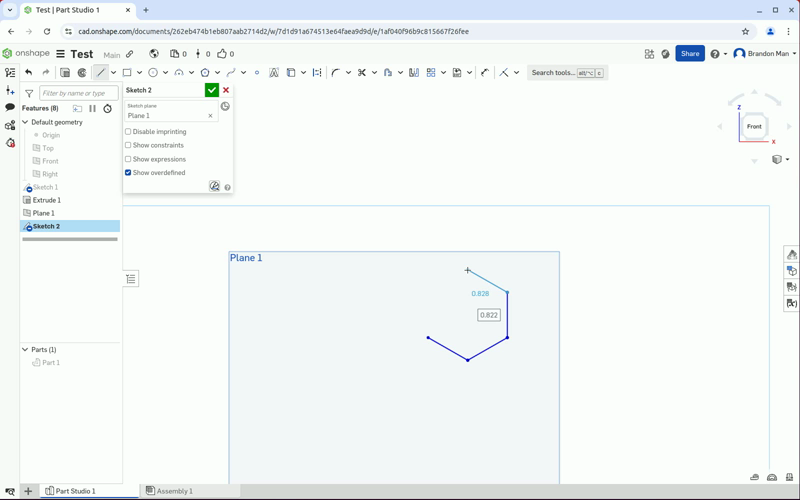
click(467, 269)
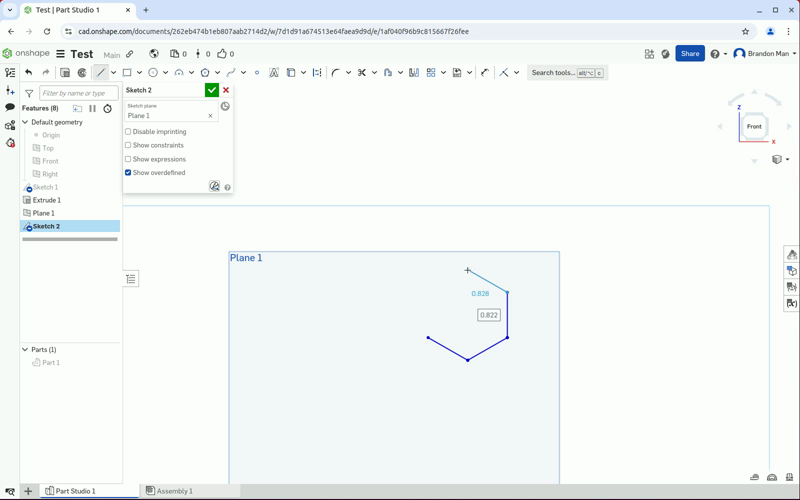
scroll(-6)
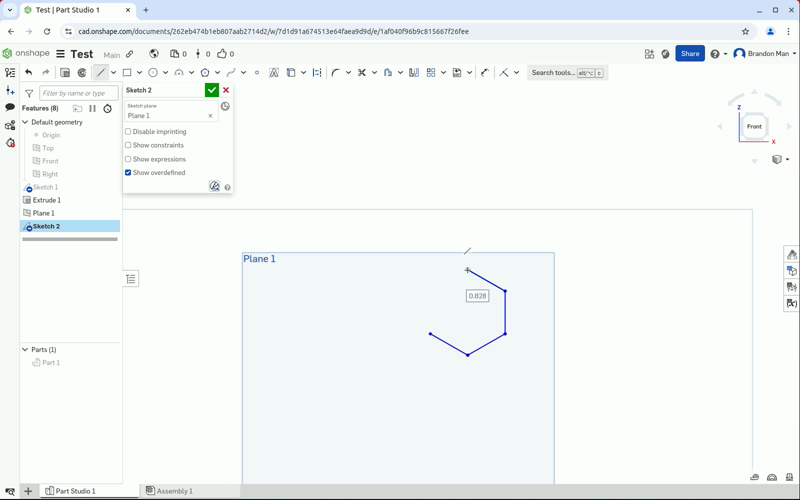
scroll(-6)
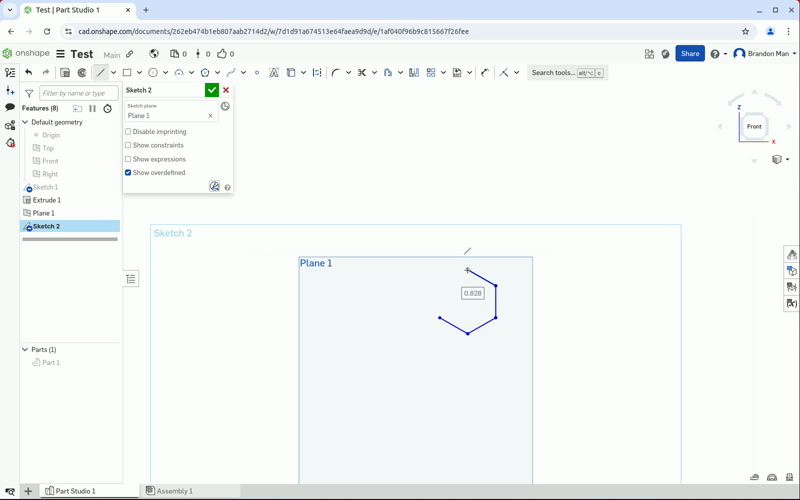
scroll(-6)
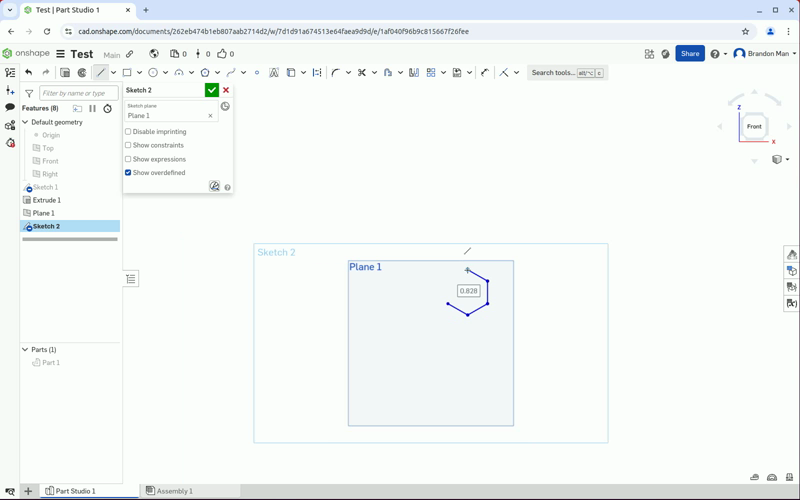
scroll(-6)
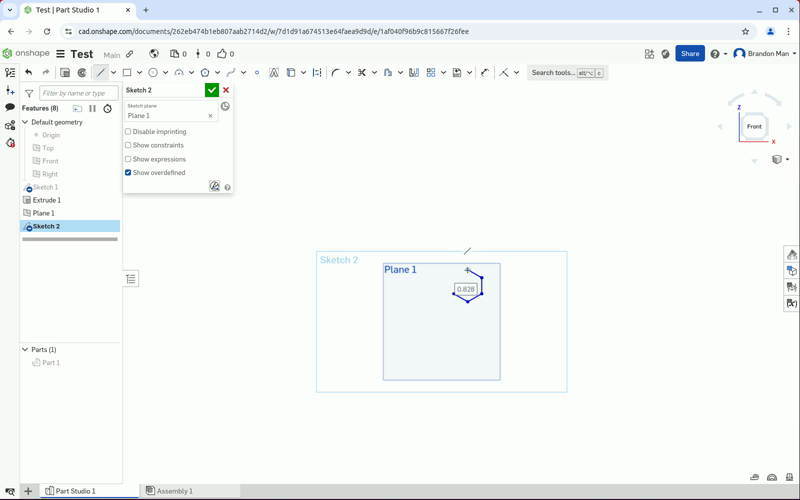
scroll(-6)
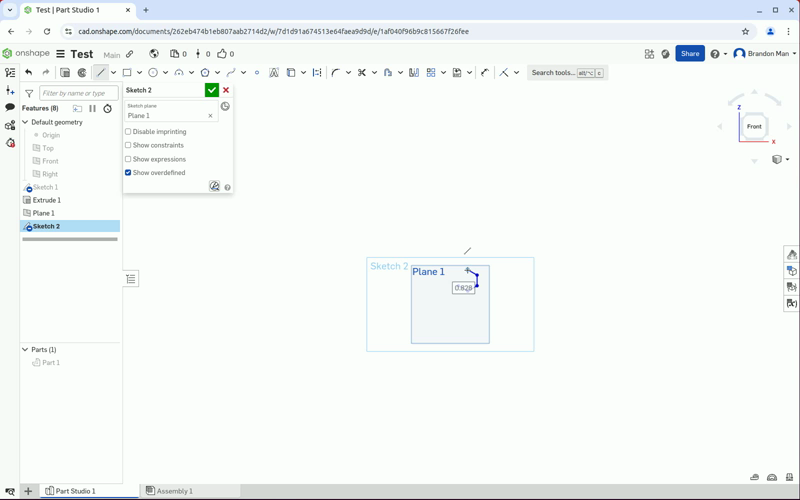
scroll(-6)
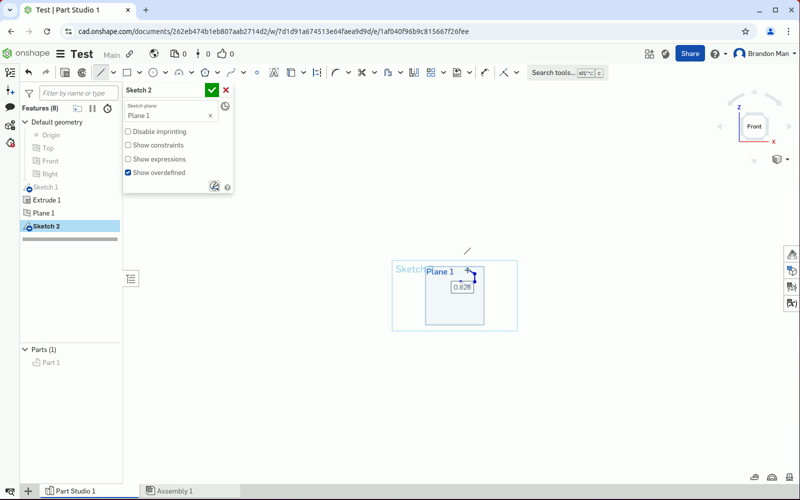
scroll(-6)
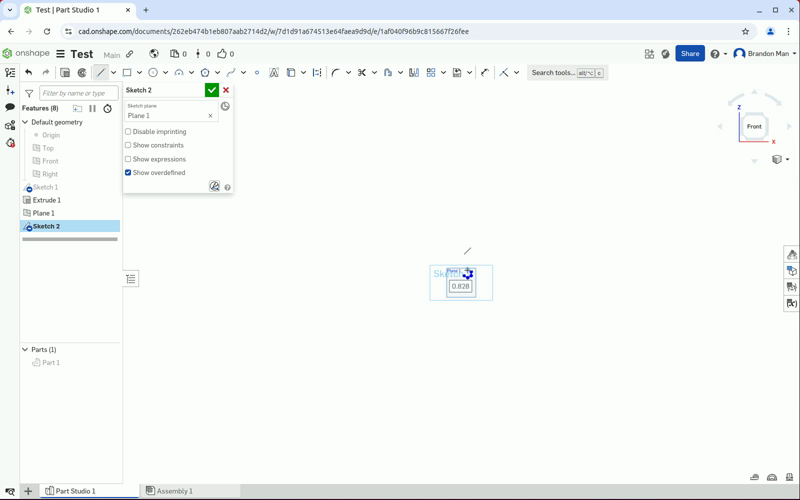
key_up(shift)
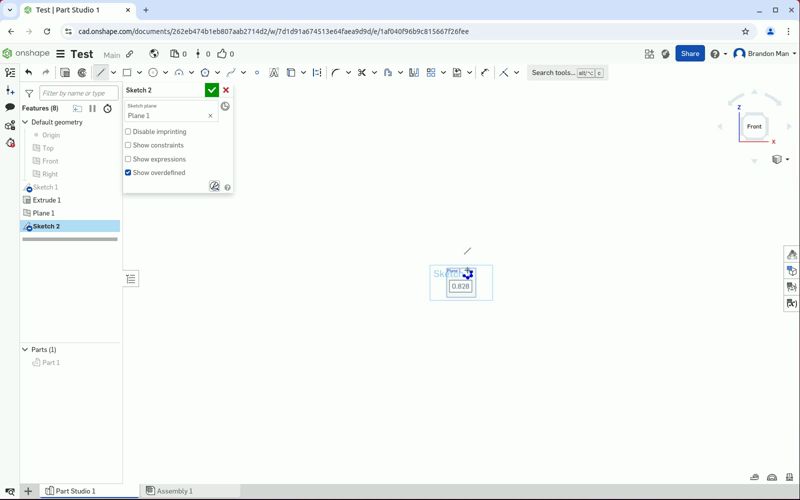
key_down(shift)
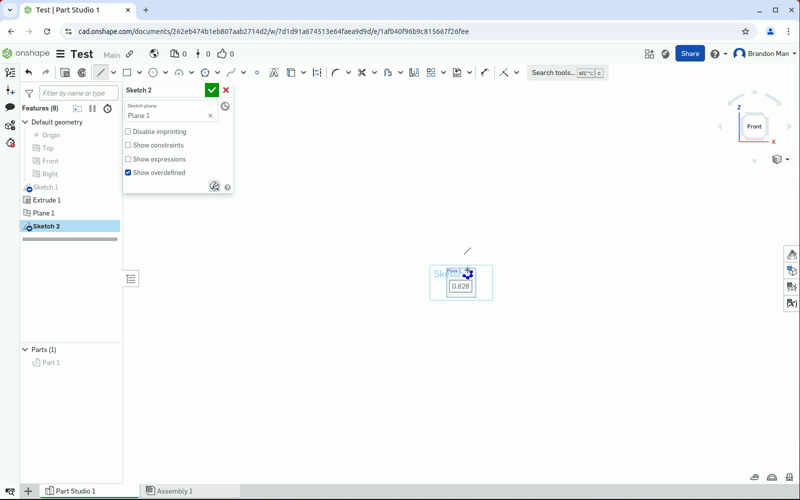
mouse_move(497, 269)
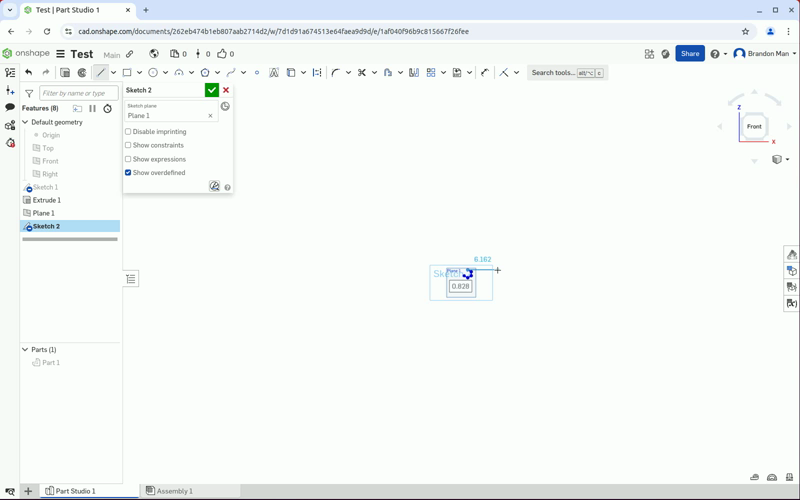
mouse_move(464, 271)
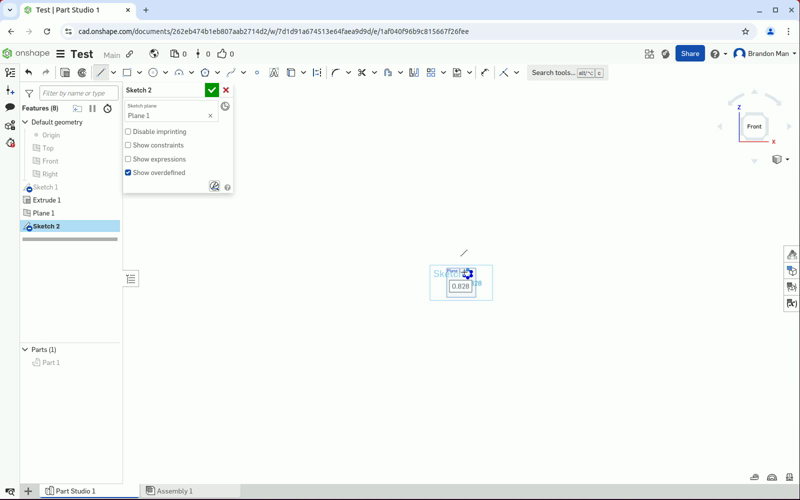
scroll(6)
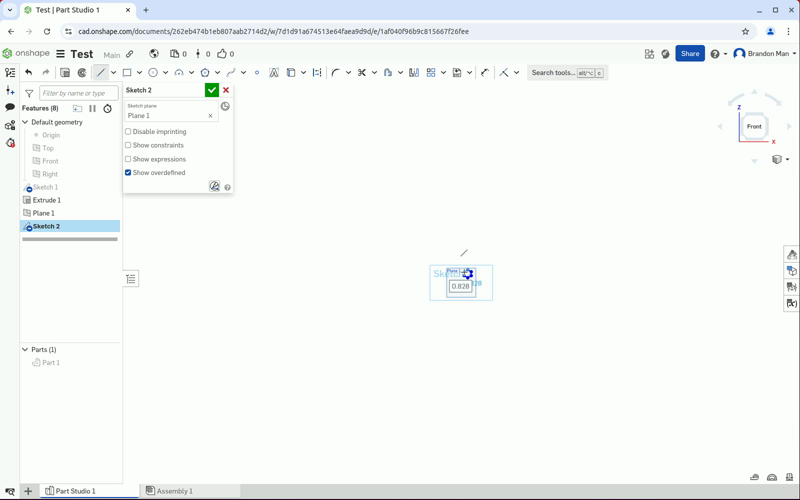
scroll(6)
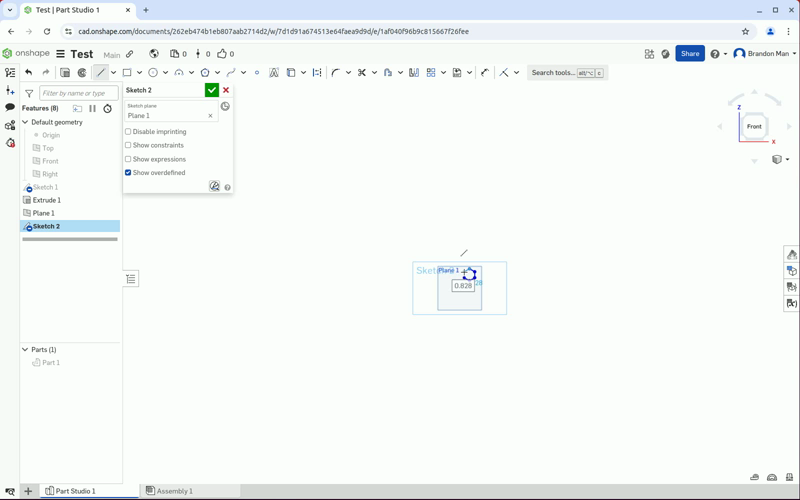
scroll(6)
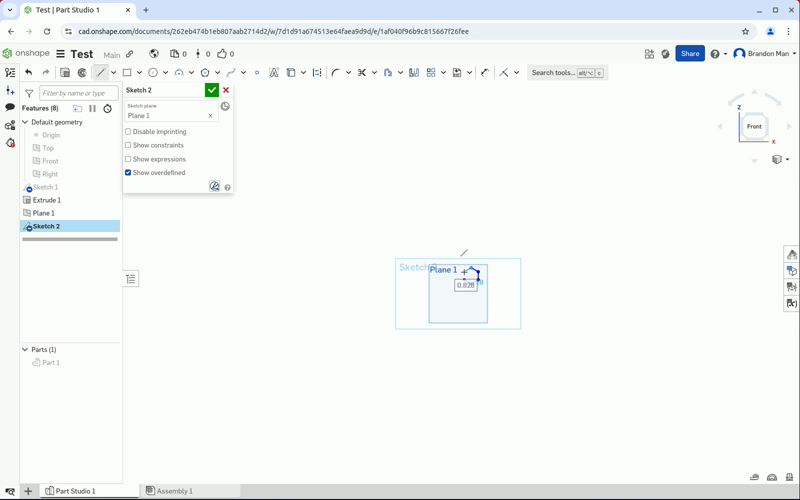
scroll(6)
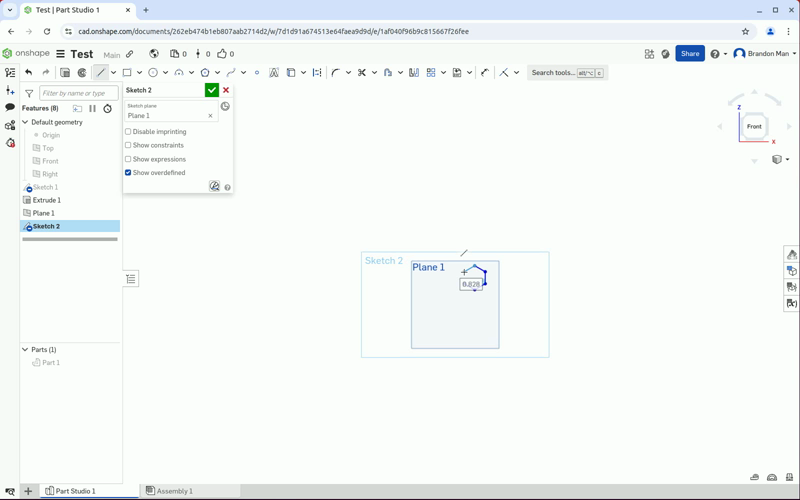
scroll(6)
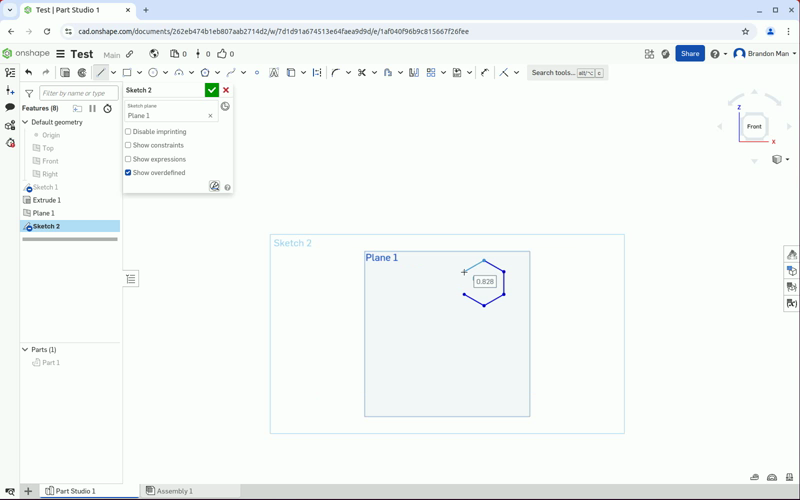
scroll(6)
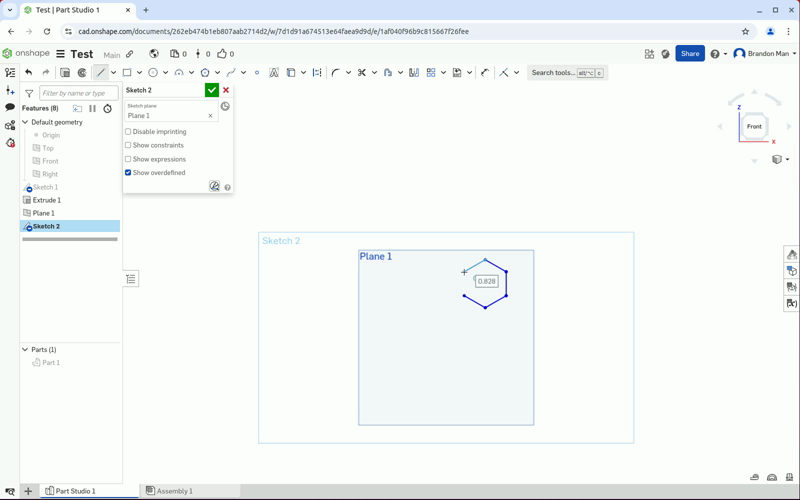
scroll(6)
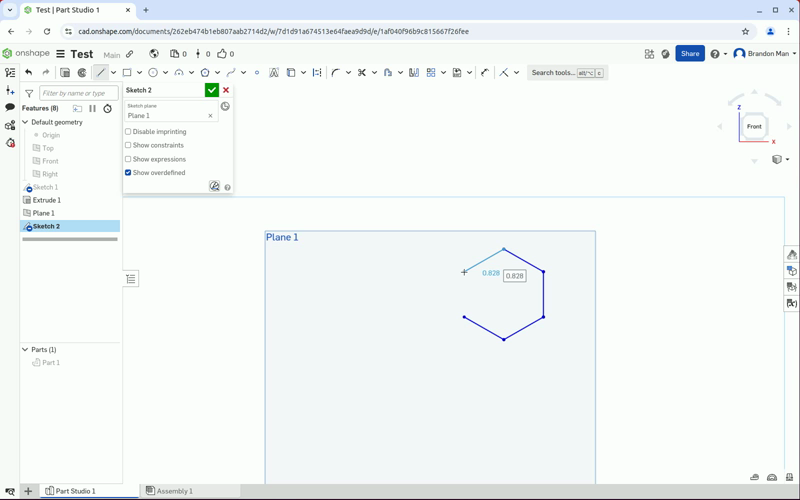
click(464, 271)
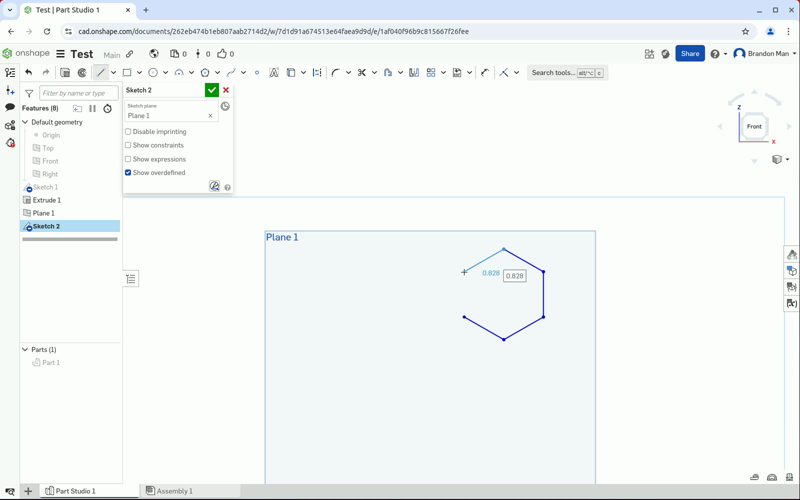
scroll(-6)
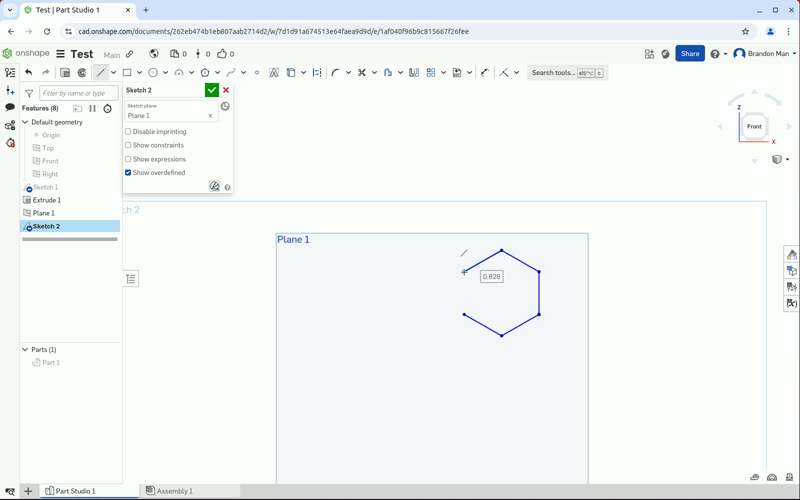
scroll(-6)
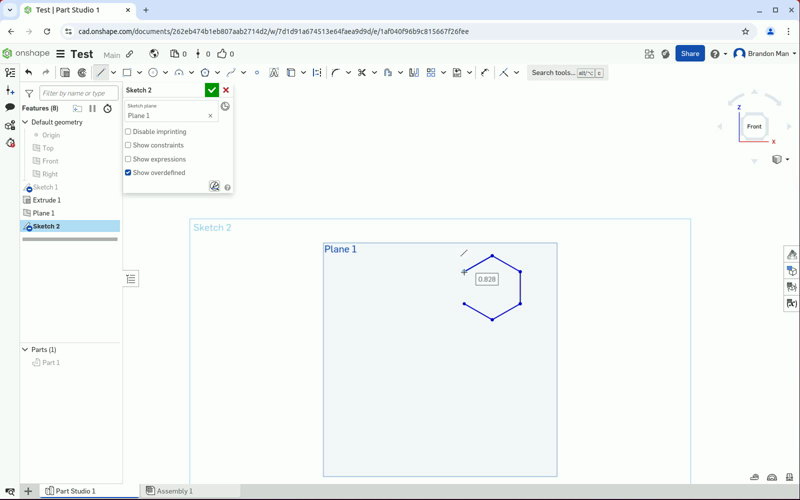
scroll(-6)
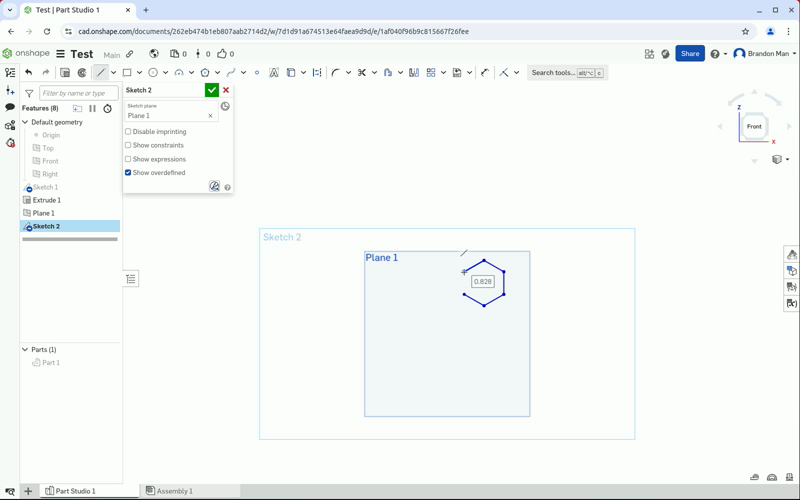
scroll(-6)
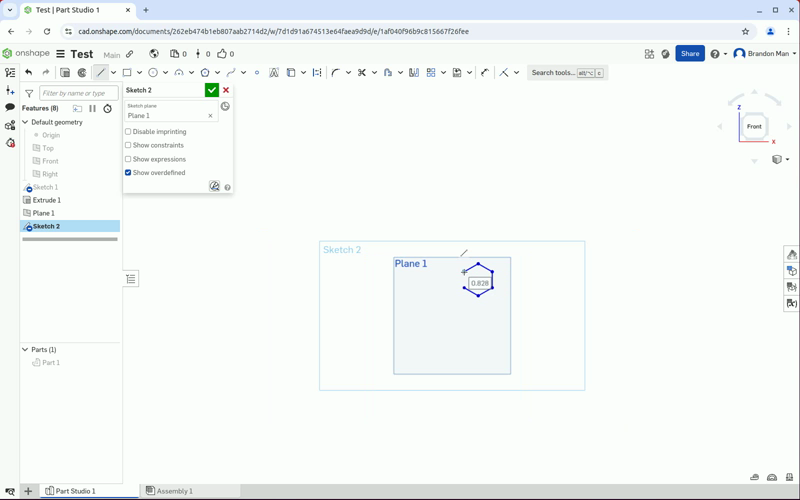
scroll(-6)
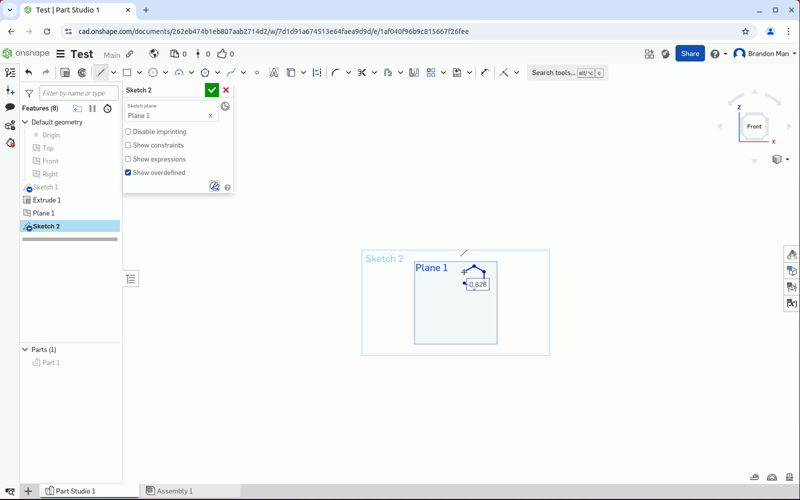
scroll(-6)
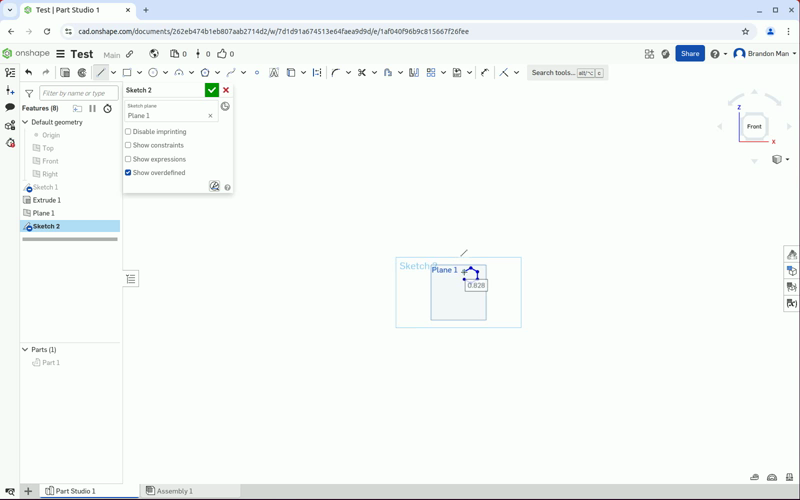
scroll(-6)
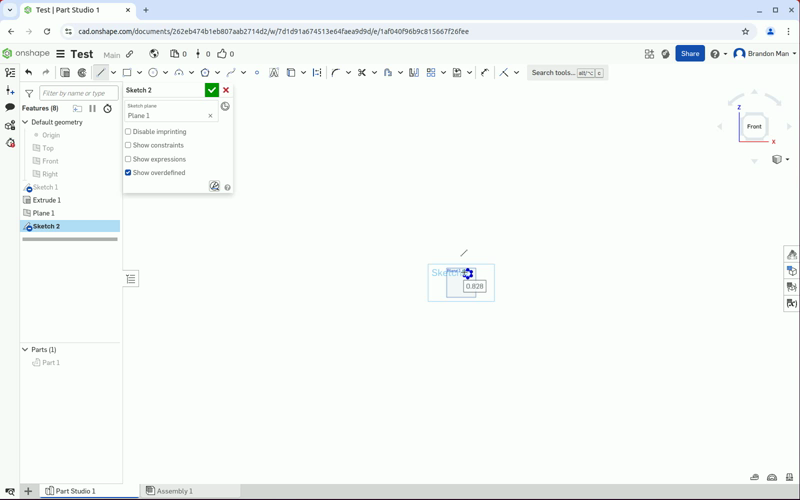
key_up(shift)
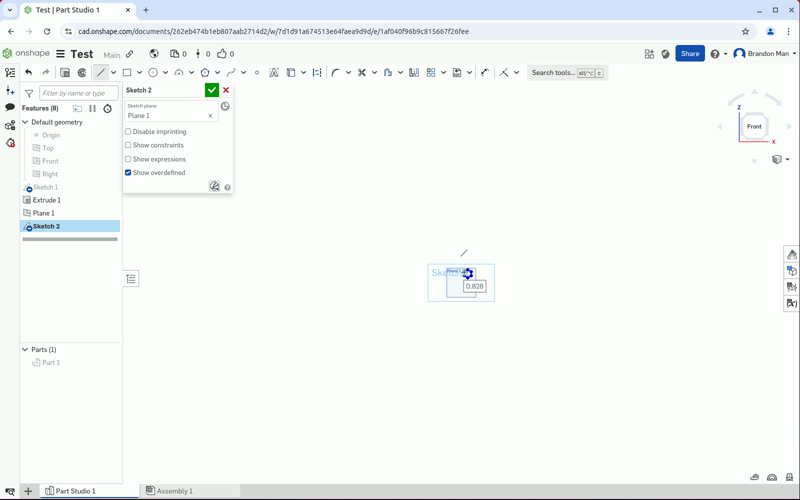
mouse_move(494, 271)
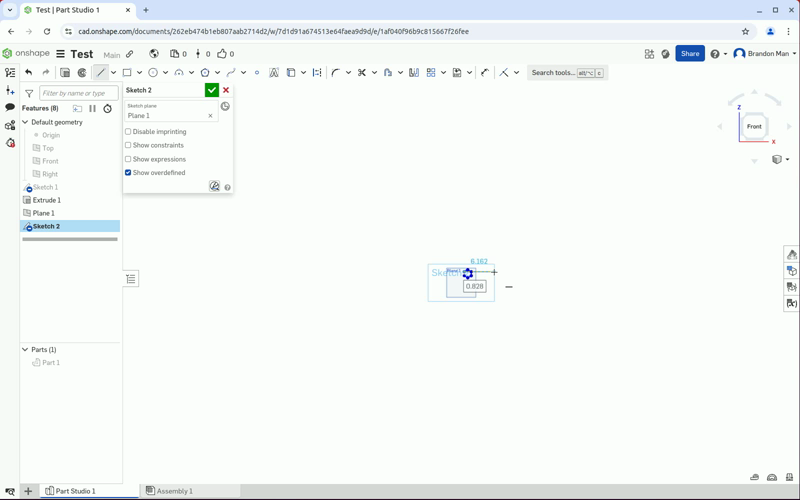
key_down(shift)
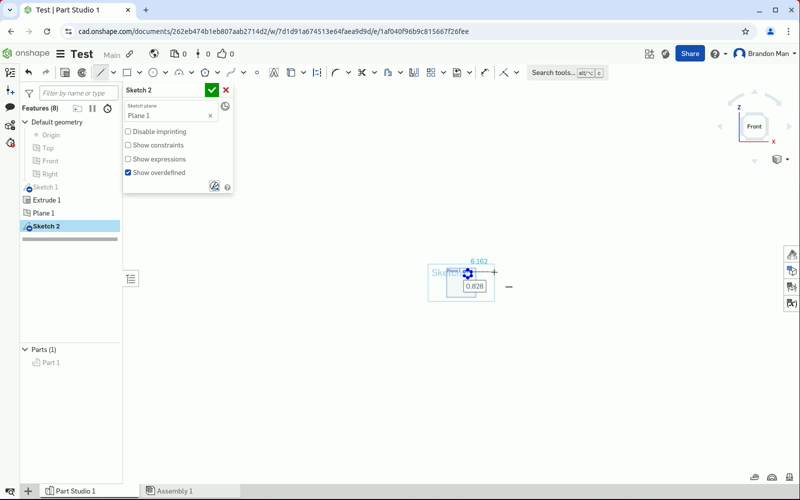
mouse_move(464, 275)
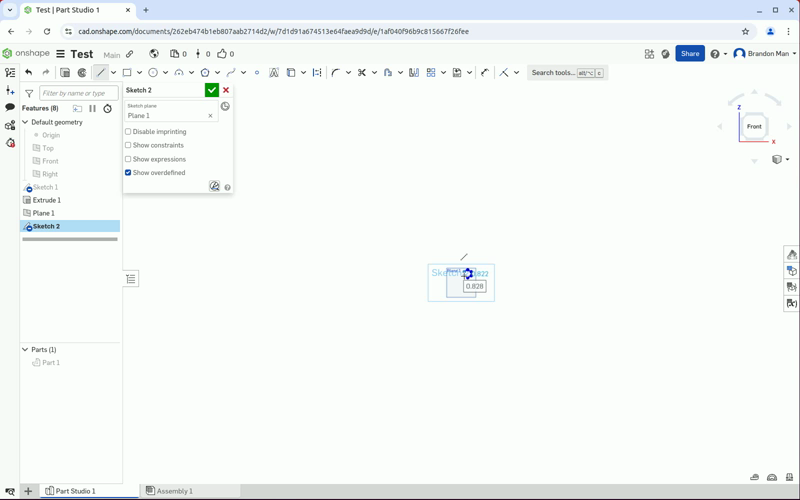
scroll(6)
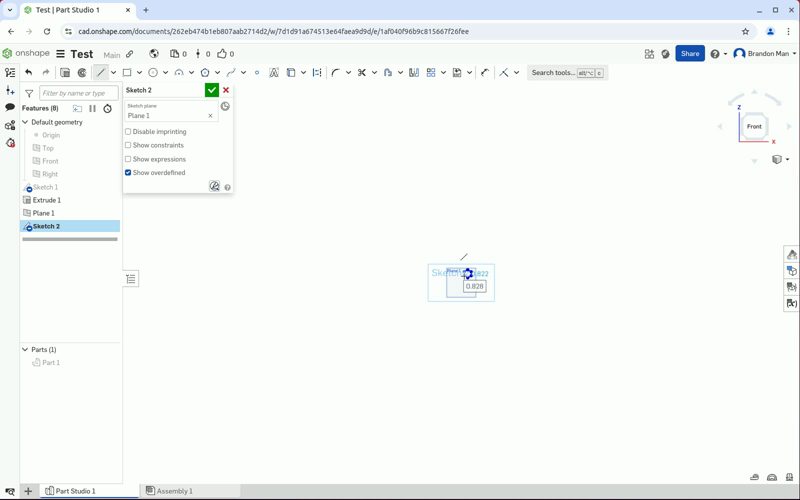
scroll(6)
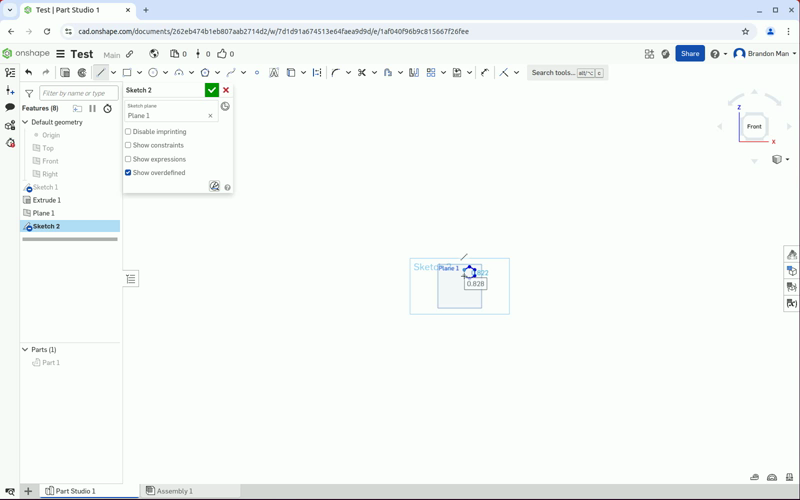
scroll(6)
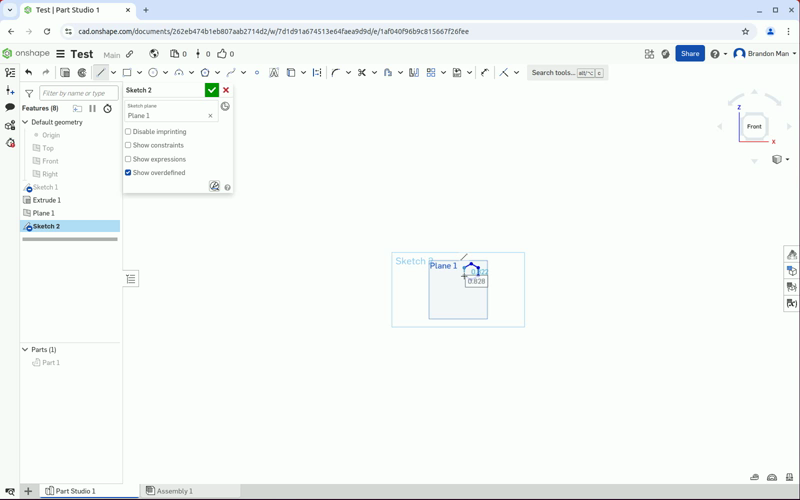
scroll(6)
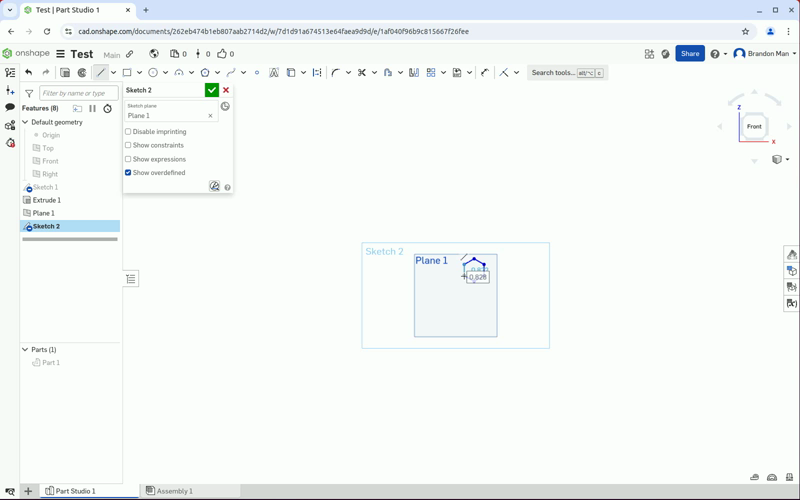
scroll(6)
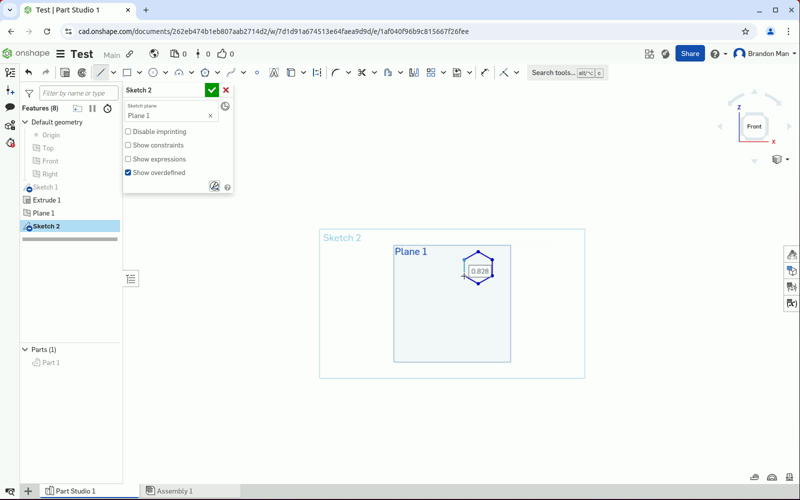
scroll(6)
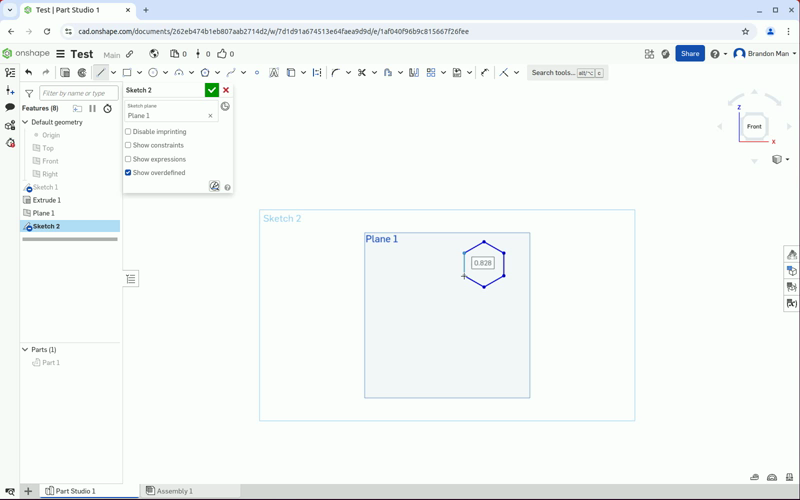
scroll(6)
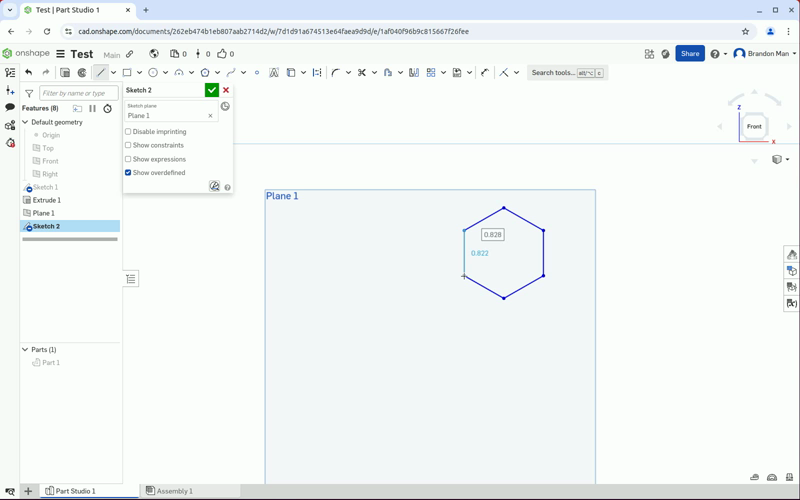
key_up(shift)
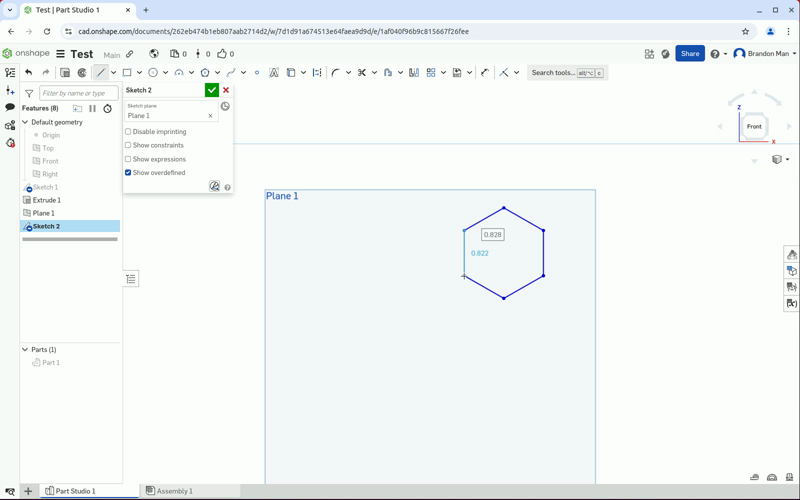
click(464, 275)
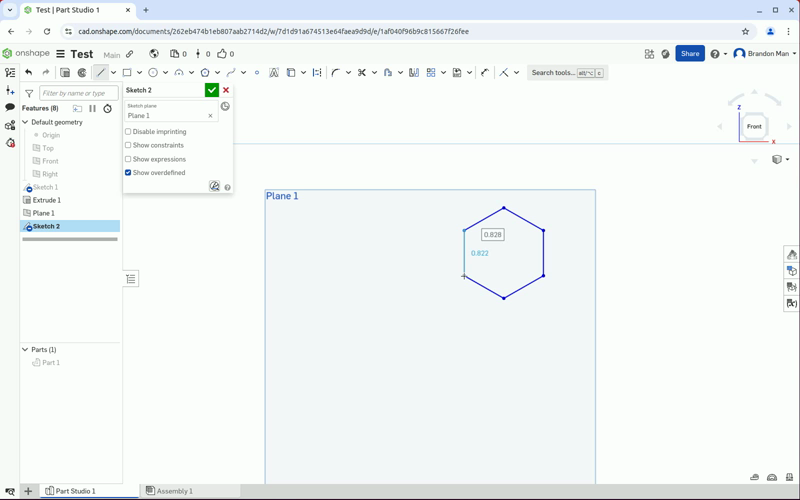
scroll(-6)
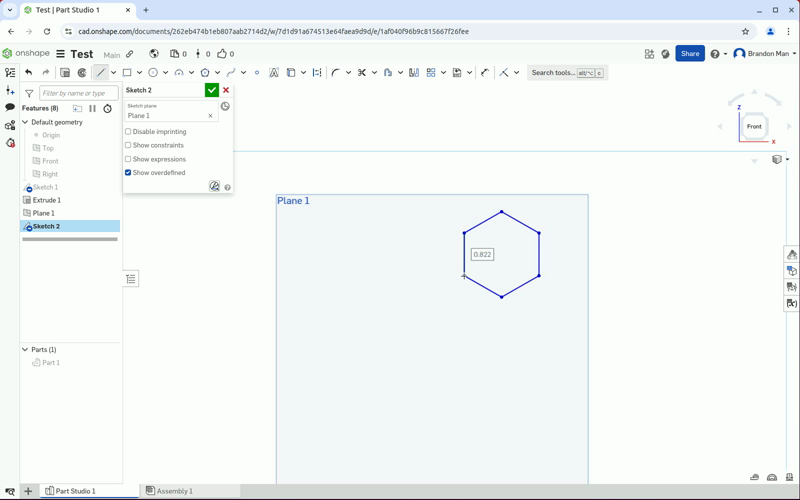
scroll(-6)
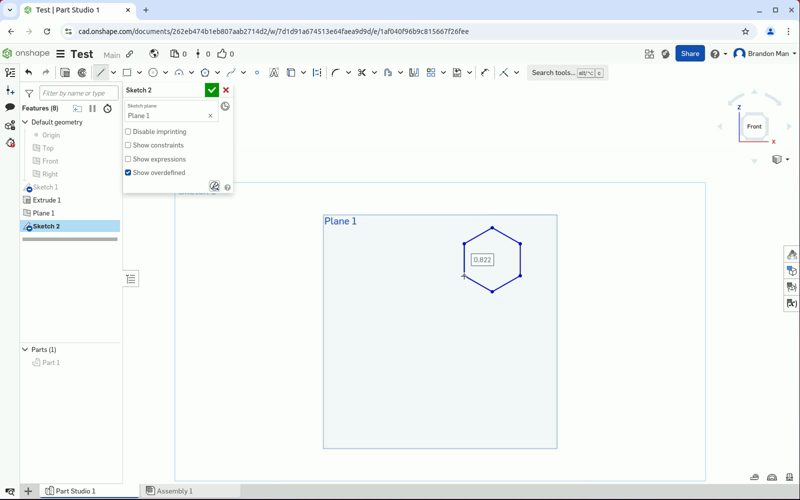
scroll(-6)
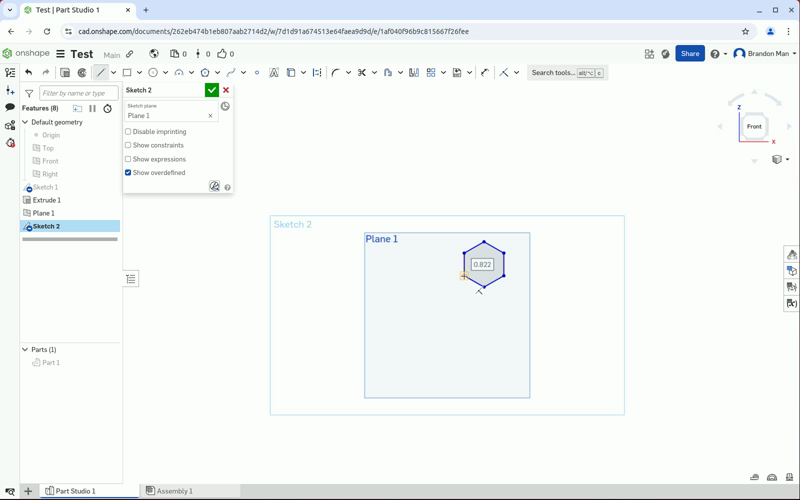
scroll(-6)
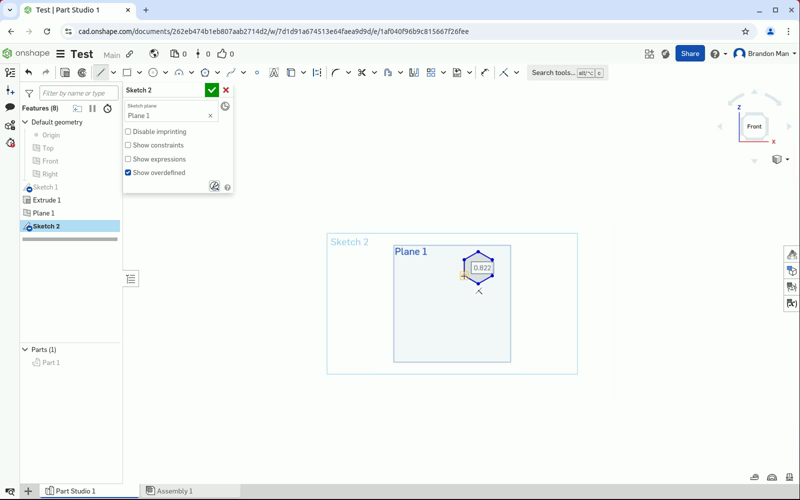
scroll(-6)
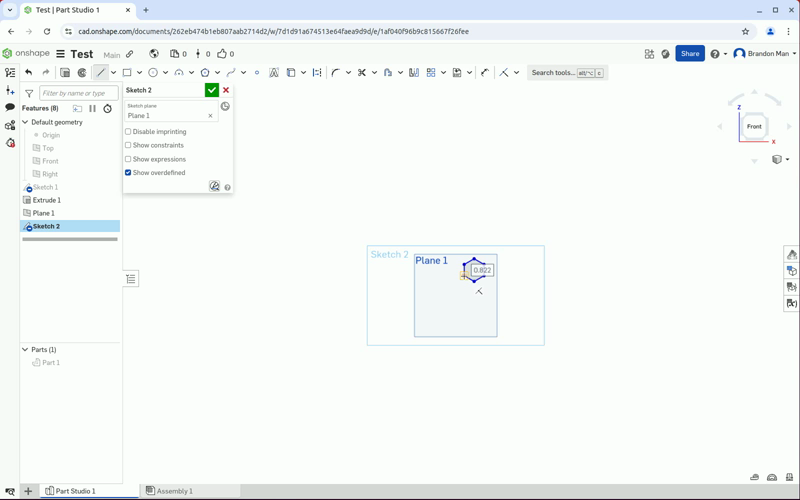
scroll(-6)
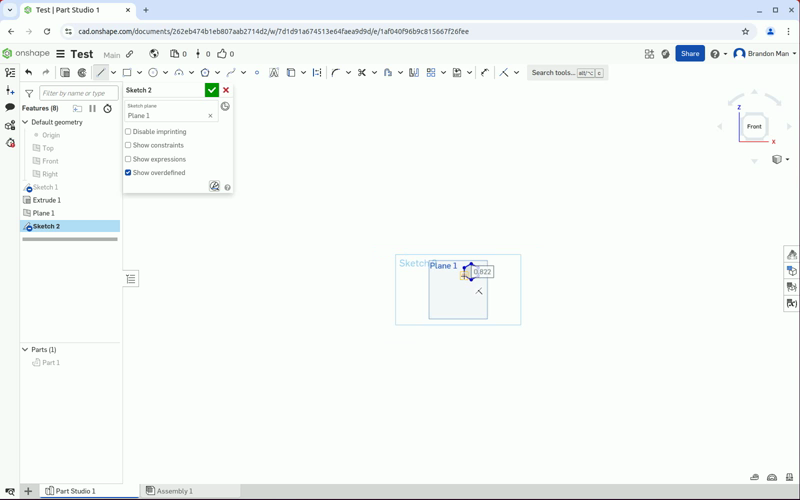
scroll(-6)
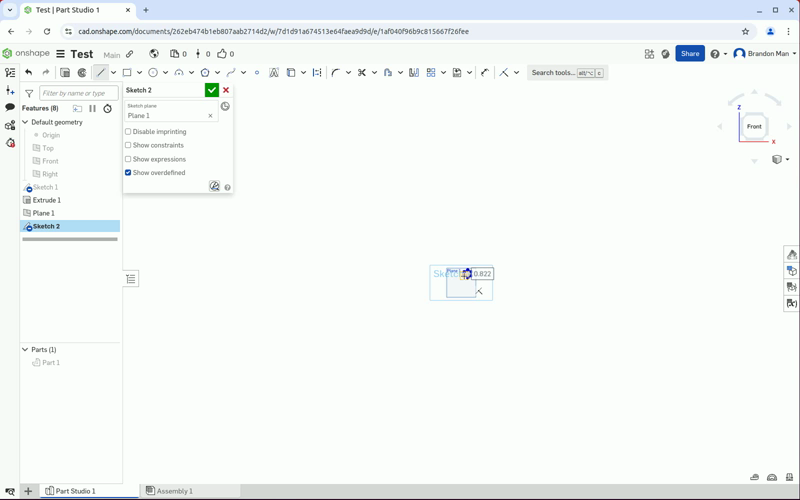
key(esc)
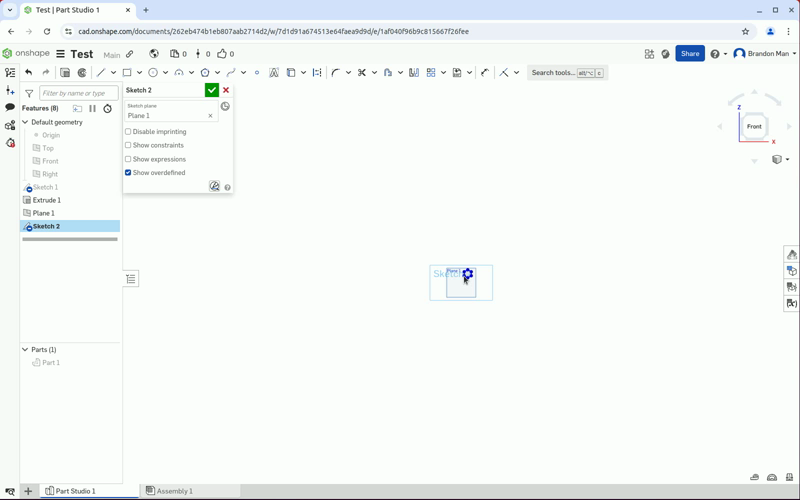
mouse_move(468, 273)
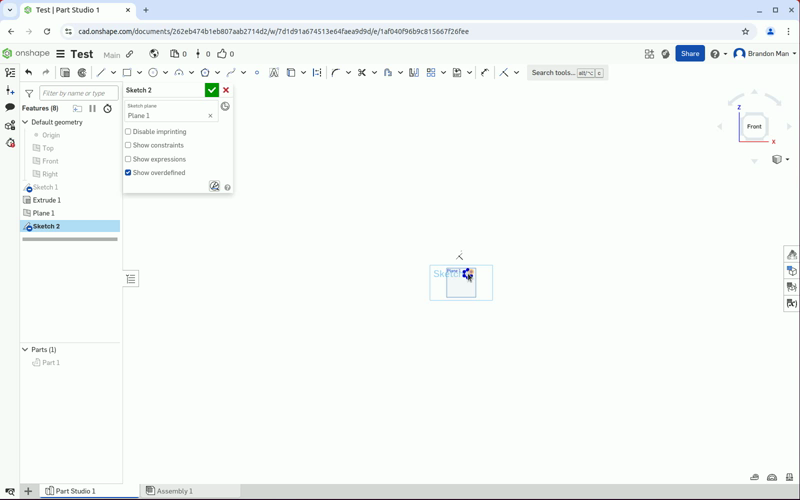
scroll(6)
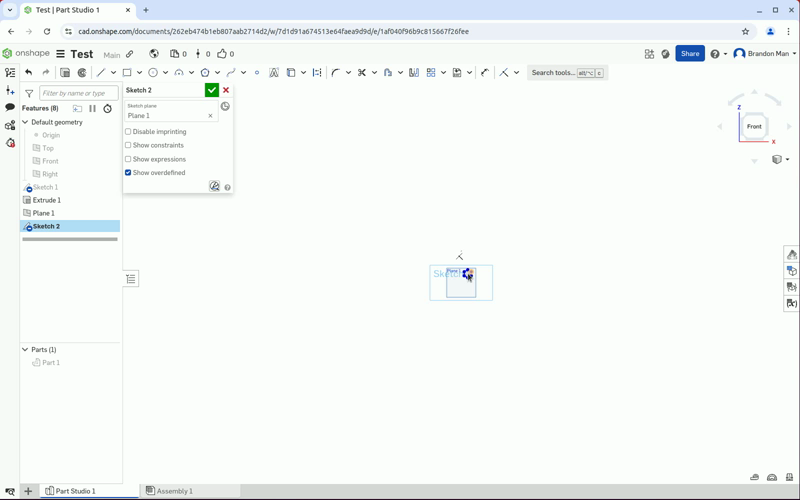
scroll(6)
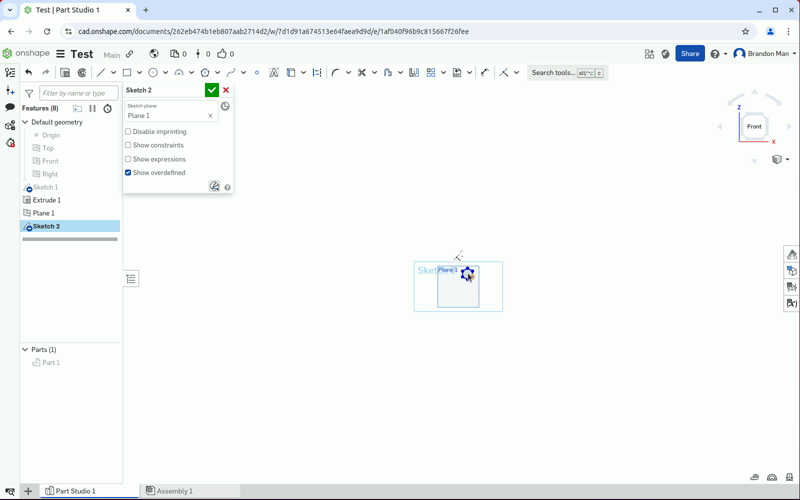
scroll(6)
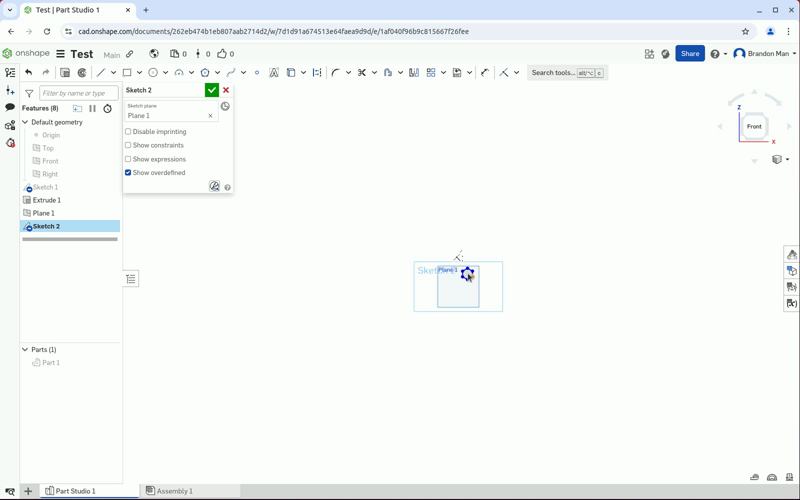
scroll(6)
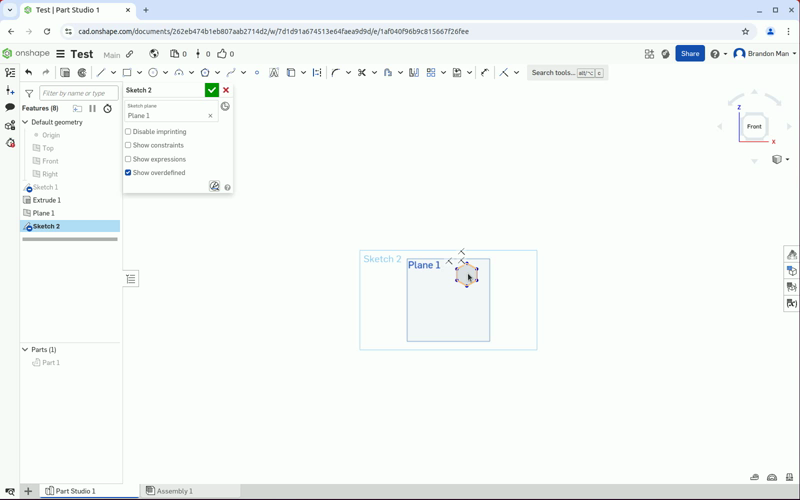
scroll(6)
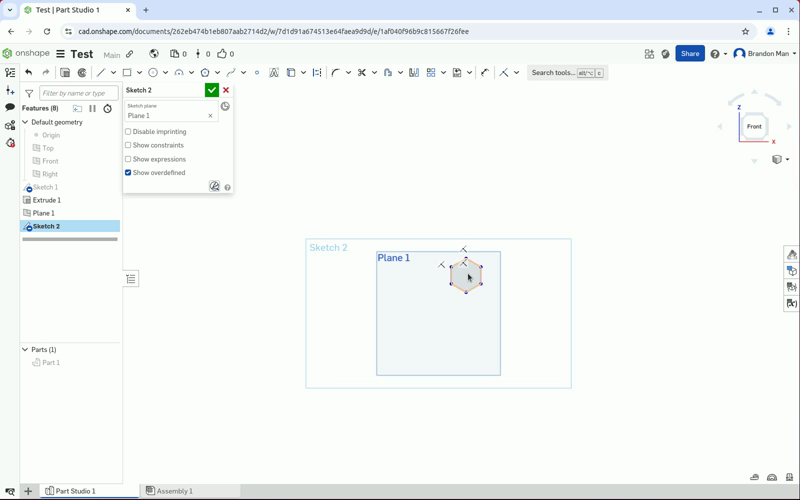
scroll(6)
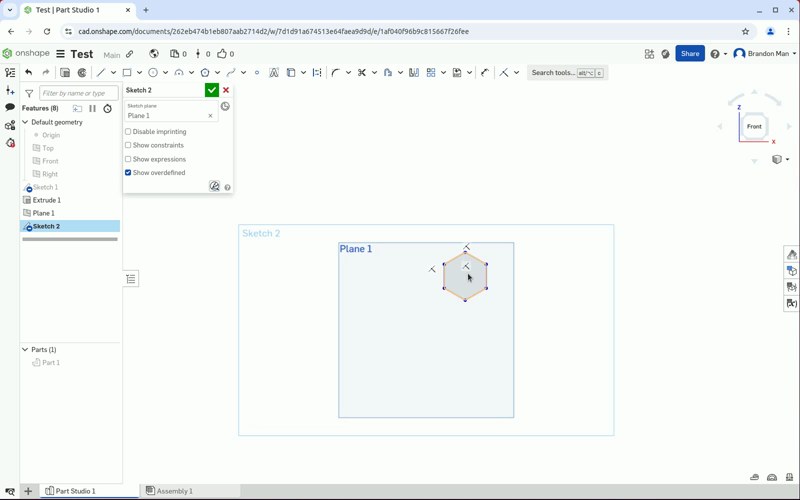
scroll(6)
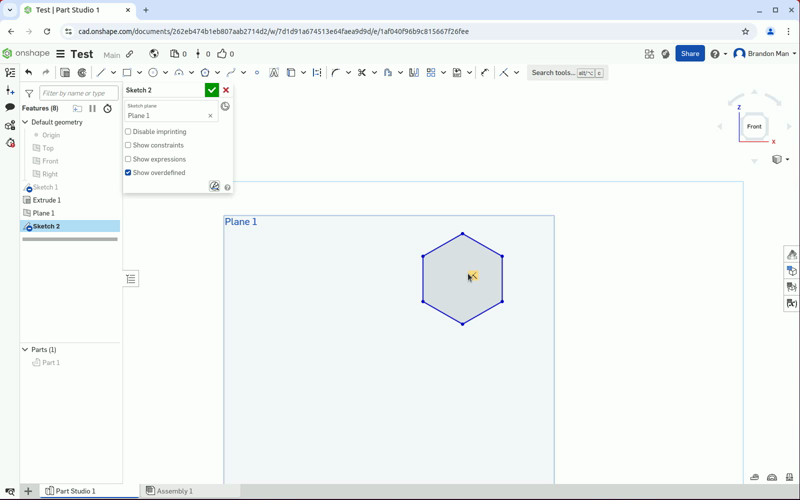
click(468, 273)
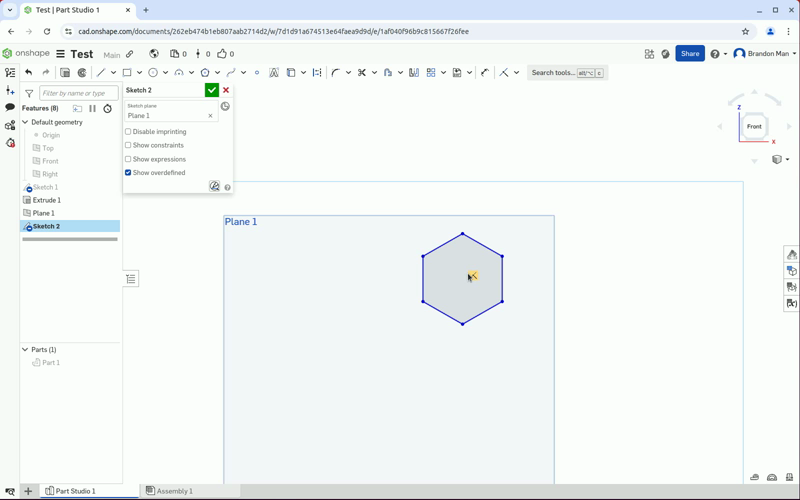
scroll(-6)
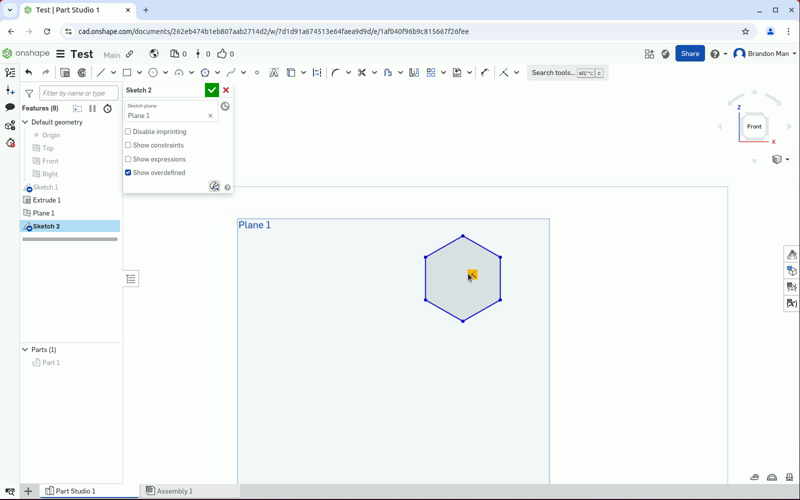
scroll(-6)
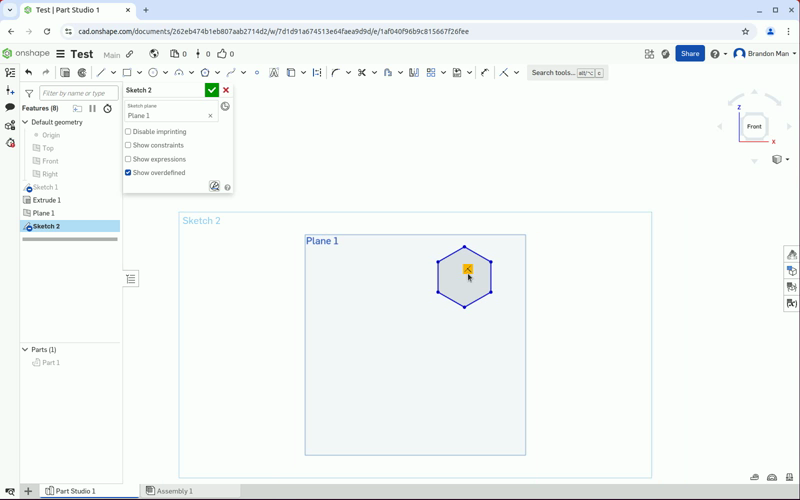
scroll(-6)
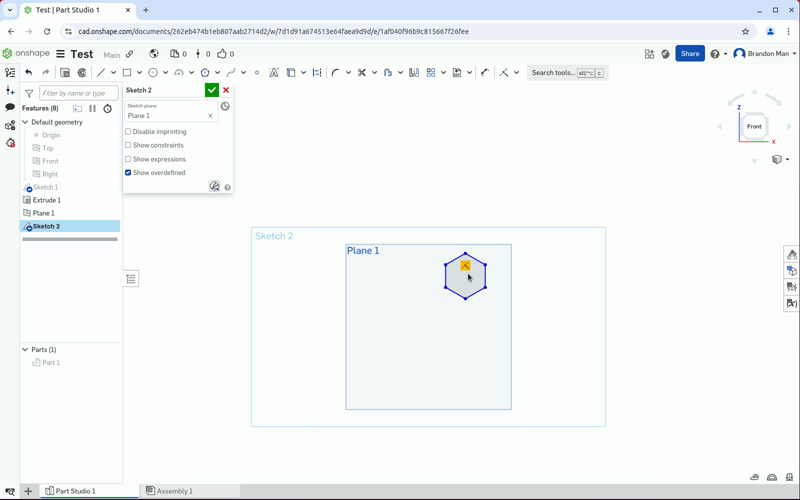
scroll(-6)
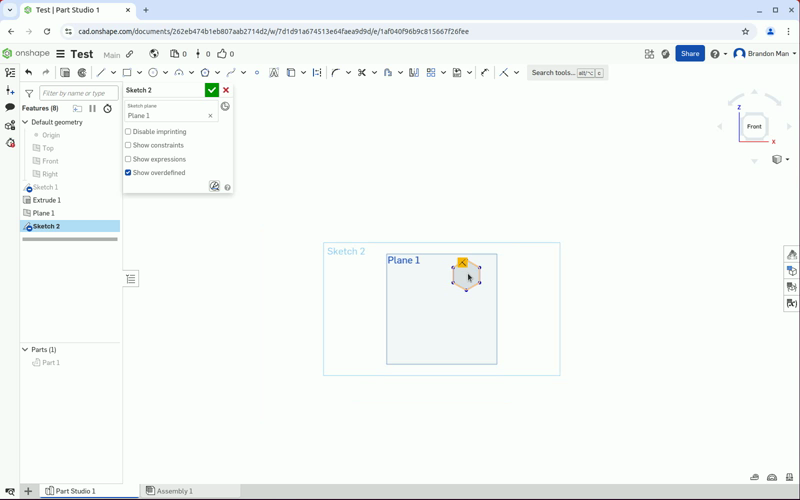
scroll(-6)
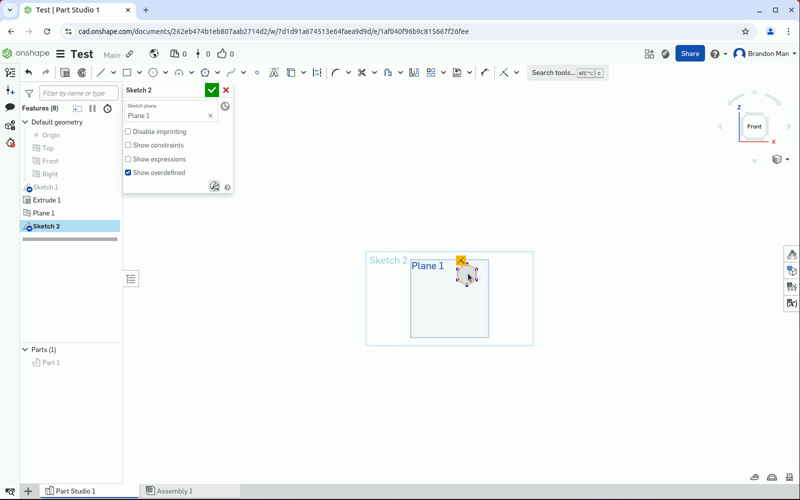
scroll(-6)
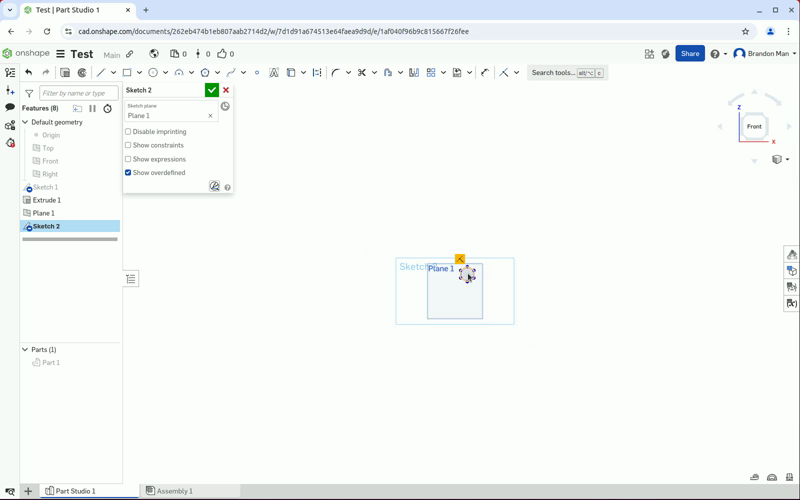
scroll(-6)
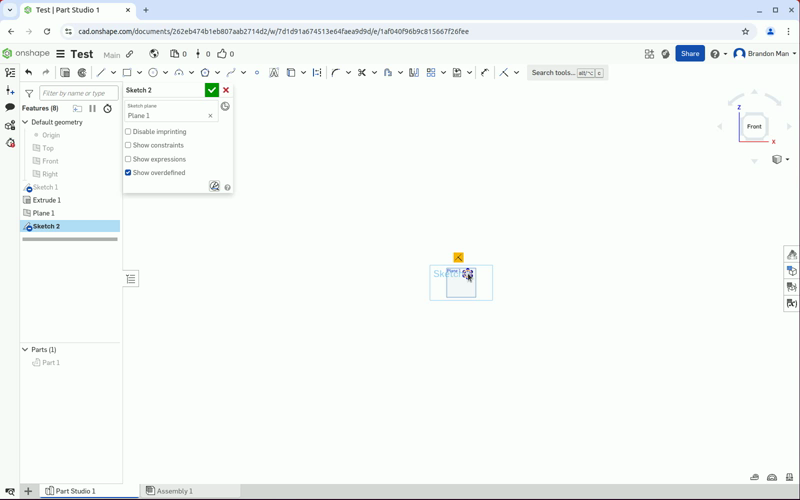
mouse_move(73, 352)
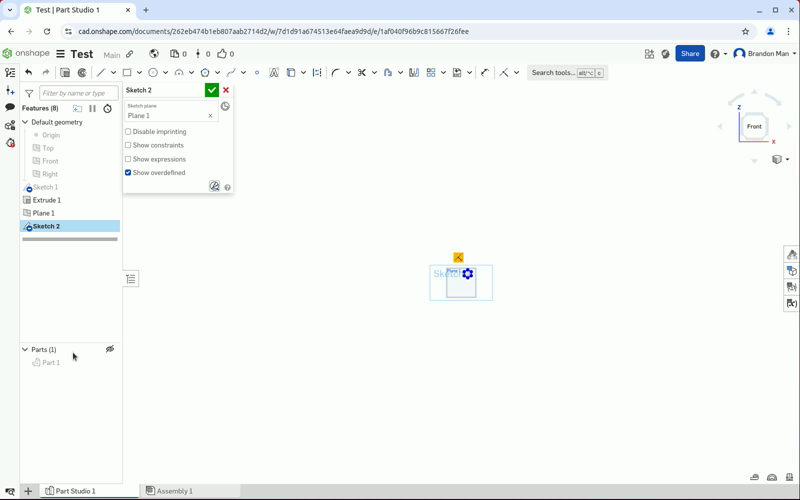
key(shift+y)
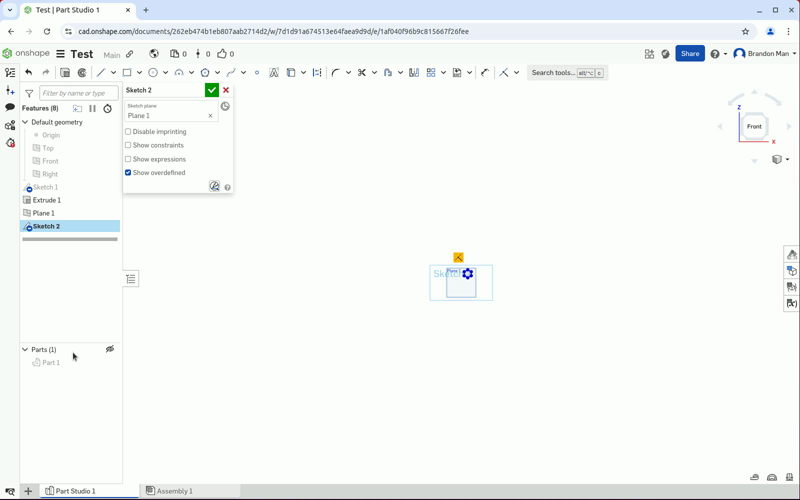
key(shift+e)
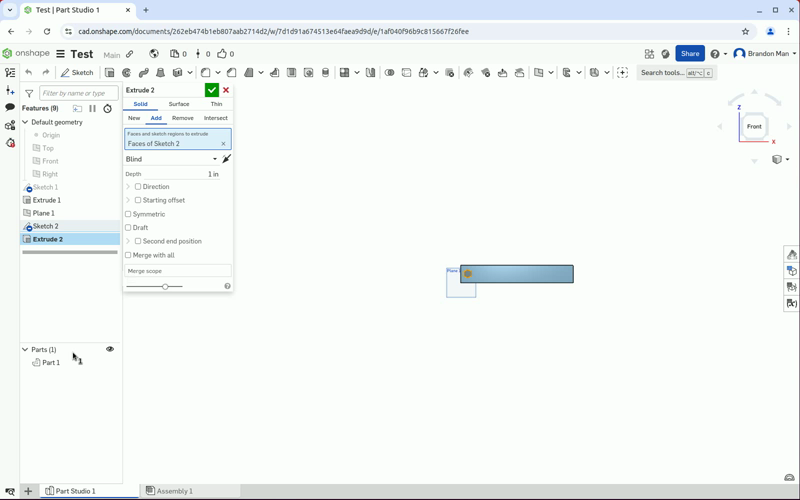
mouse_move(143, 106)
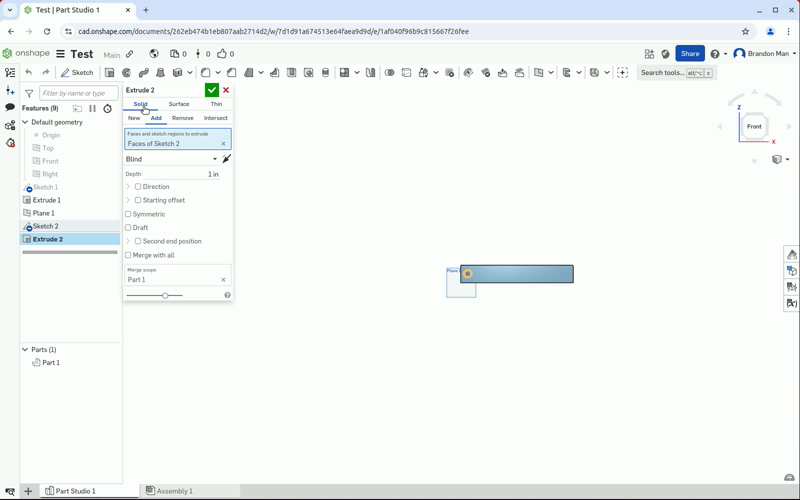
click(143, 106)
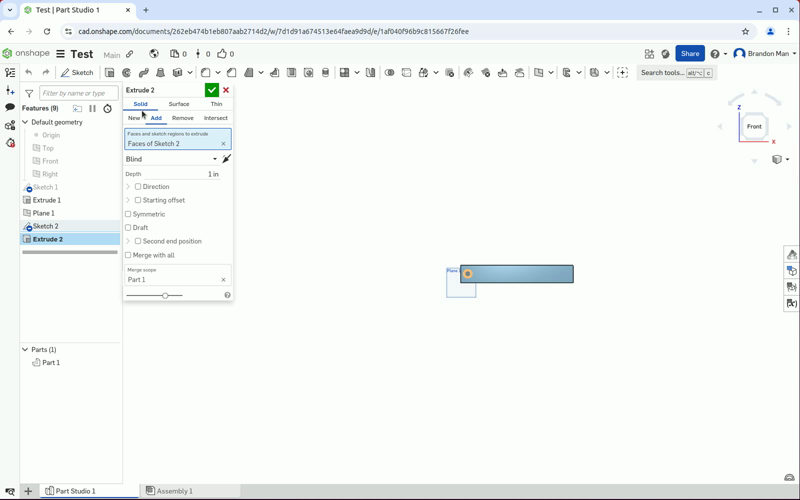
mouse_move(137, 120)
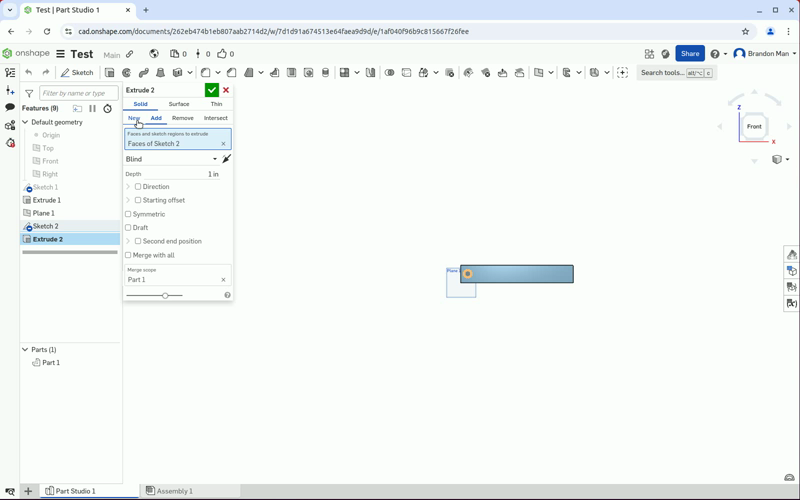
click(137, 120)
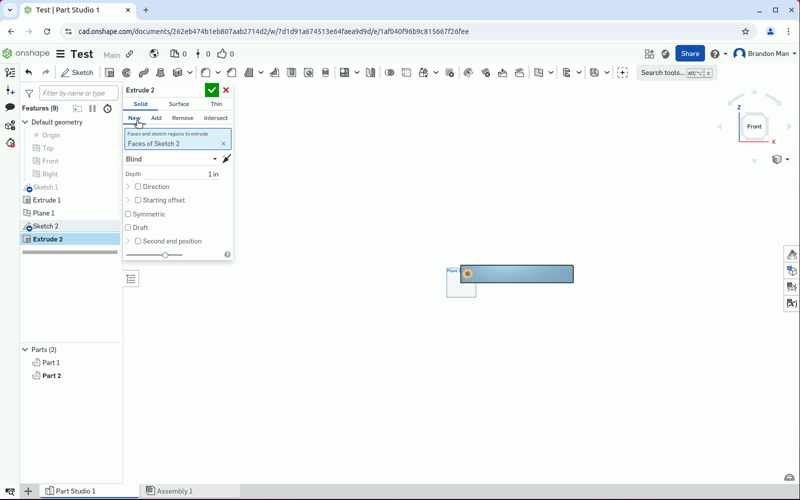
key(tab, 4)
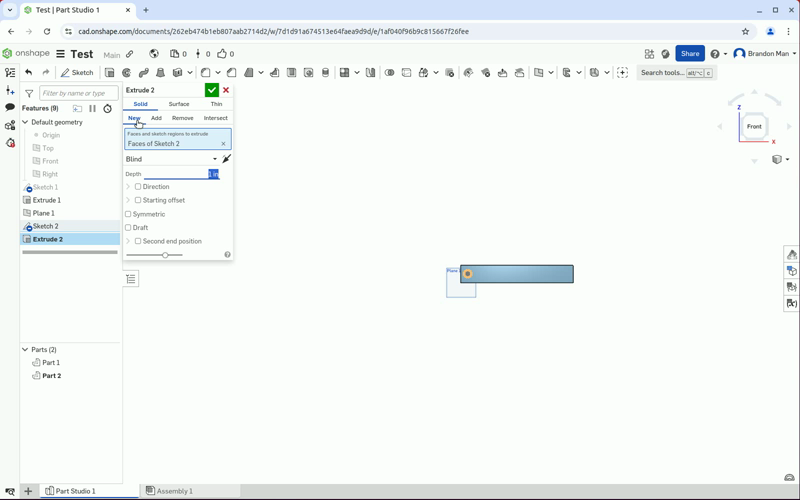
text(0.722)
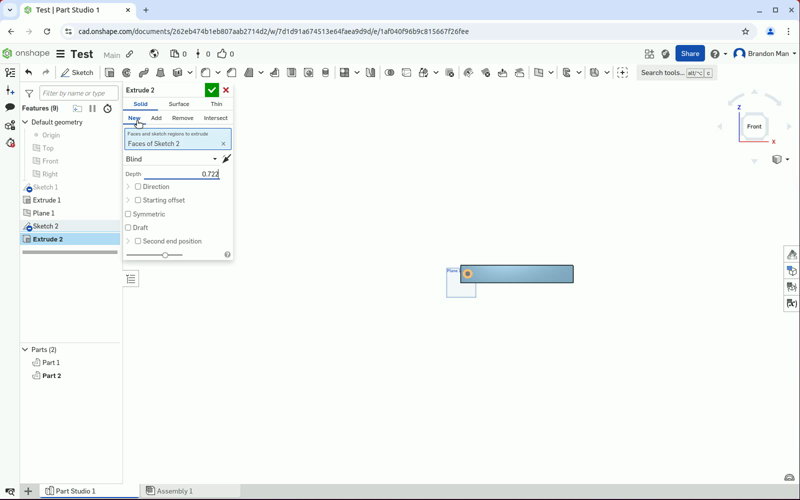
key(enter)
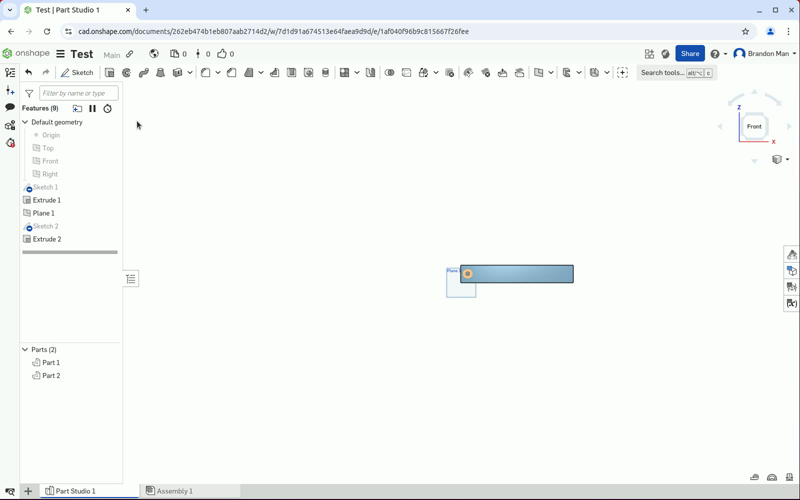
key(shift+h)
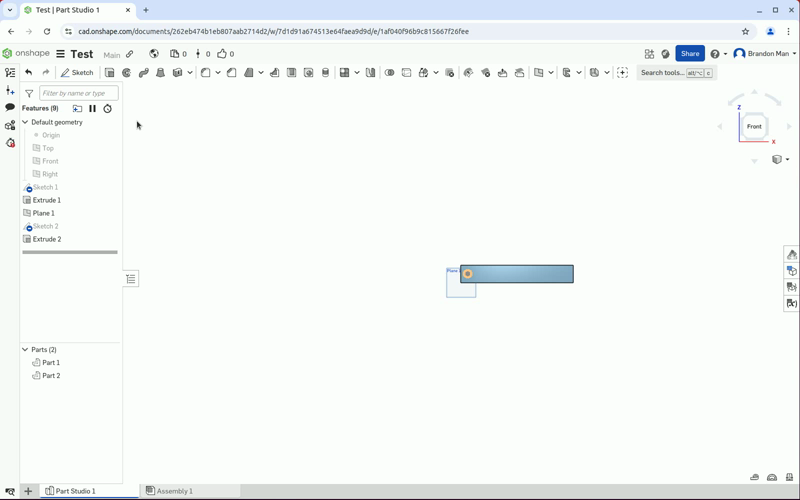
key(shift+h)
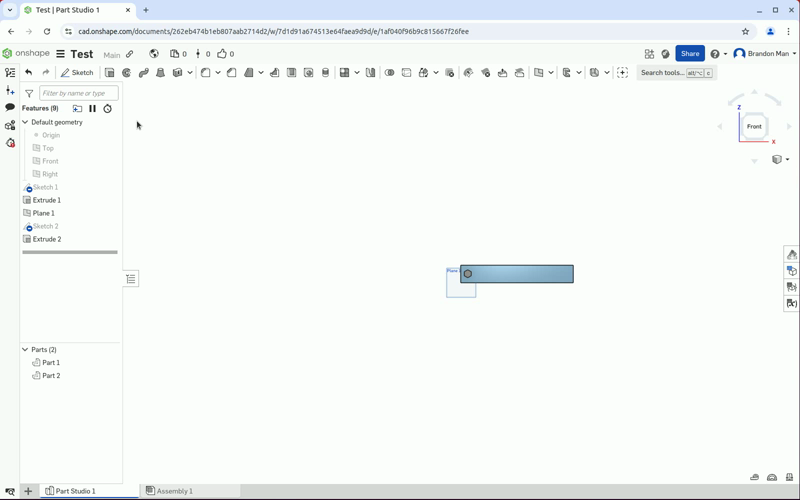
mouse_move(73, 189)
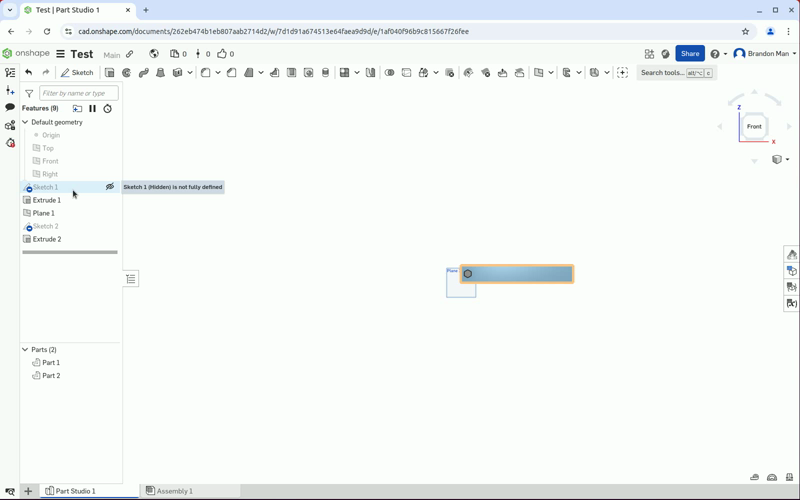
click(73, 189)
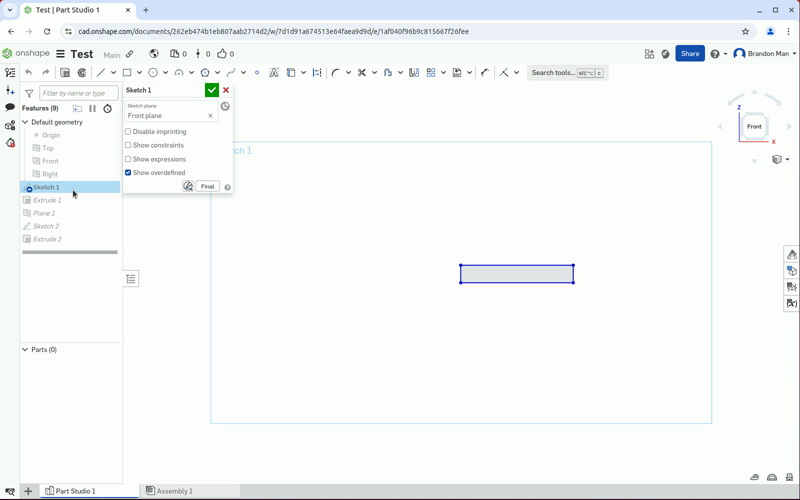
mouse_move(229, 92)
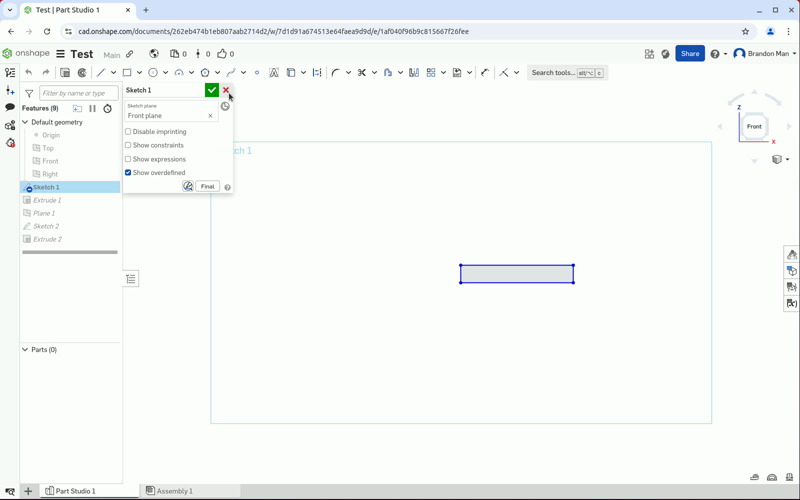
click(229, 92)
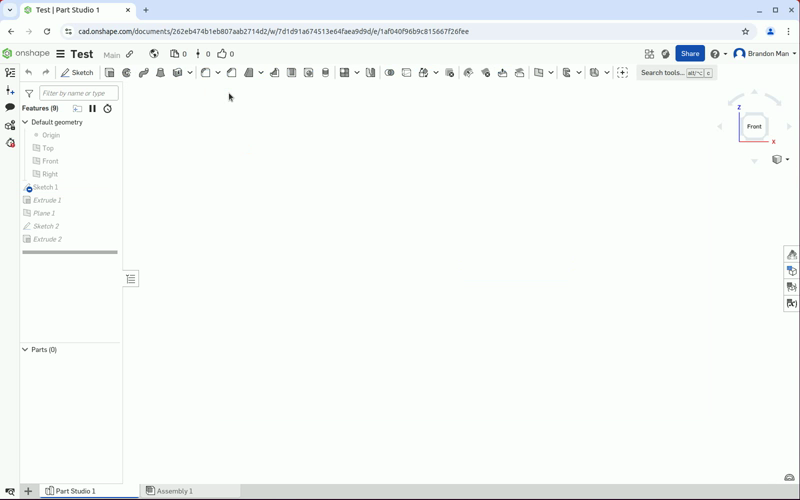
key(shift+s)
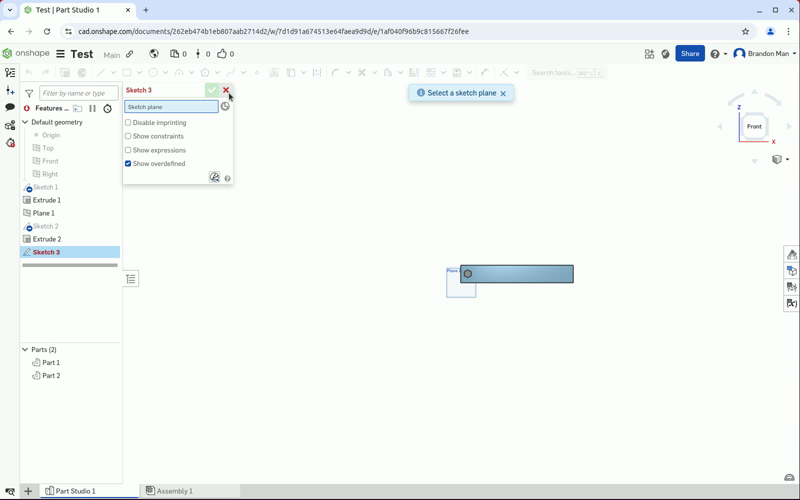
mouse_move(73, 215)
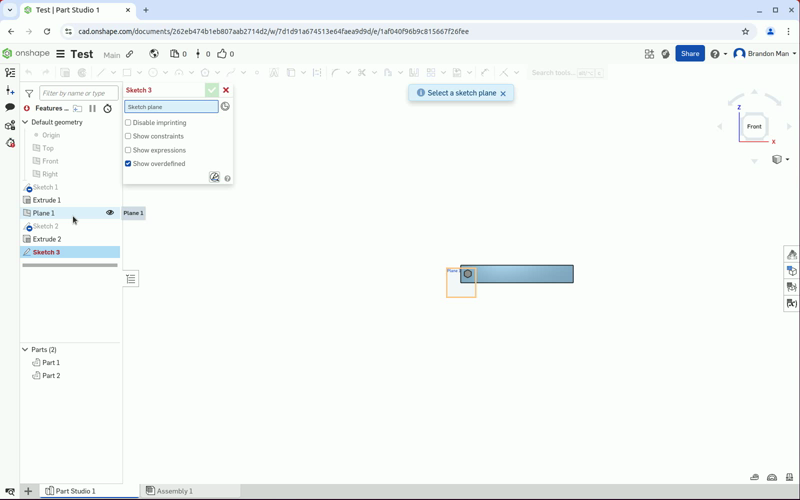
click(73, 215)
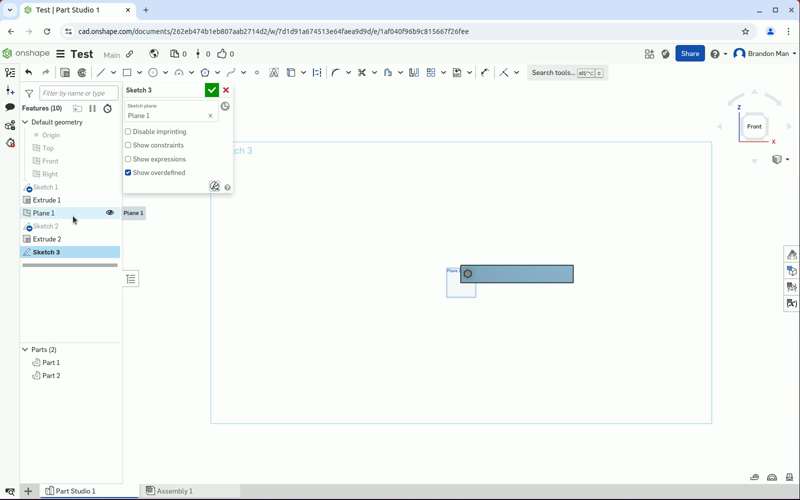
mouse_move(73, 352)
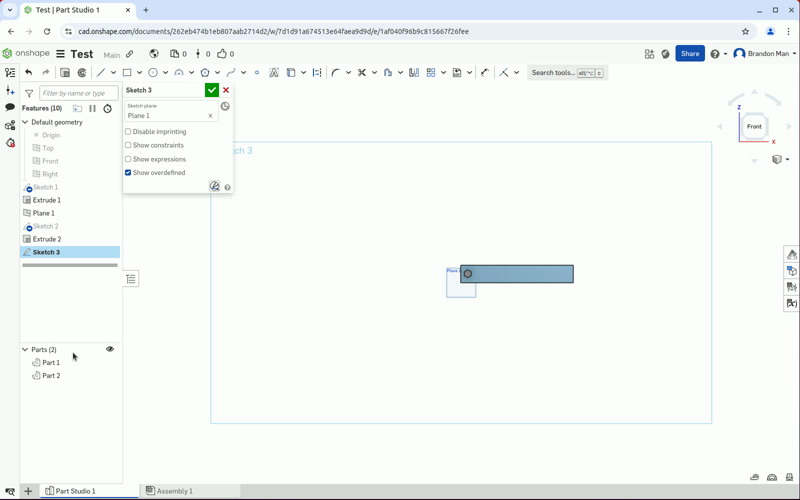
key(y)
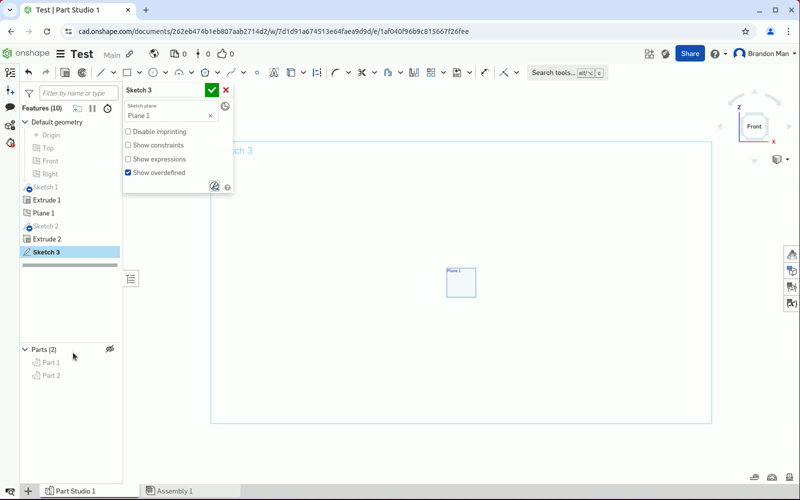
key(l)
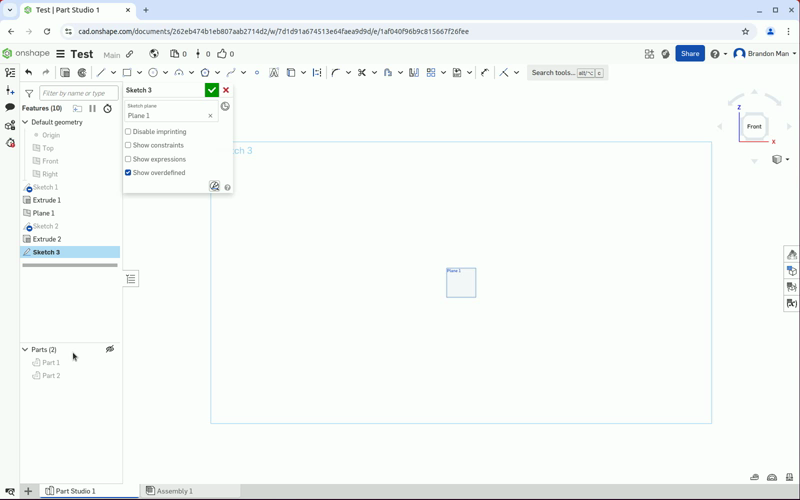
key_down(shift)
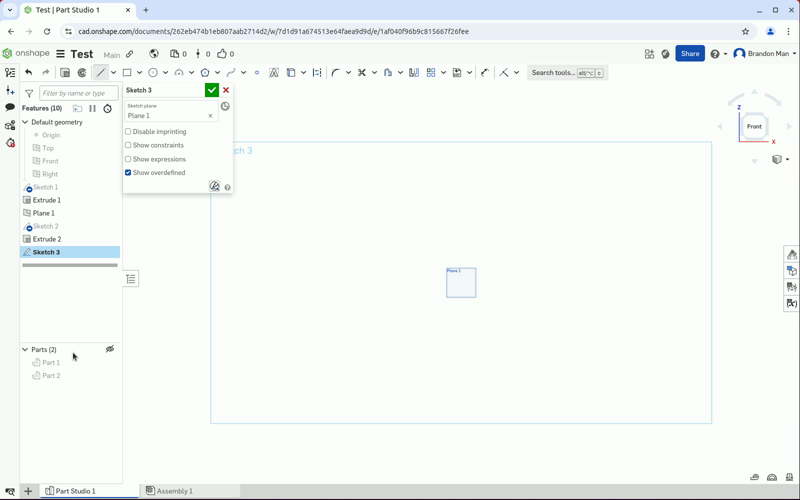
mouse_move(474, 275)
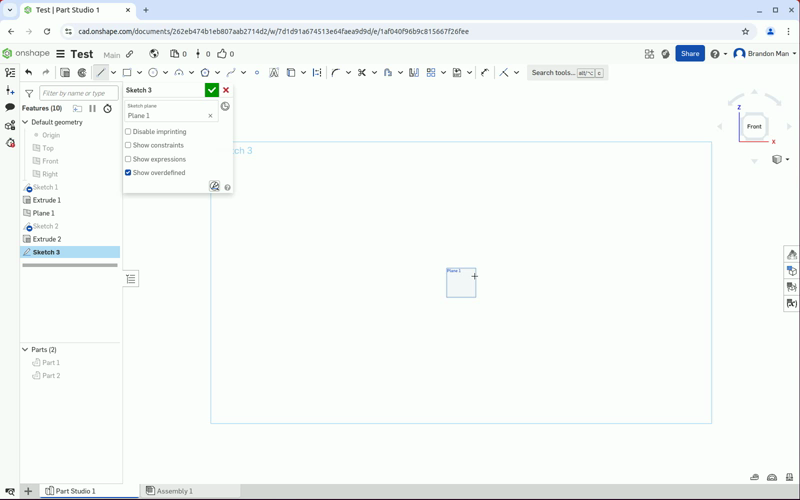
click(474, 275)
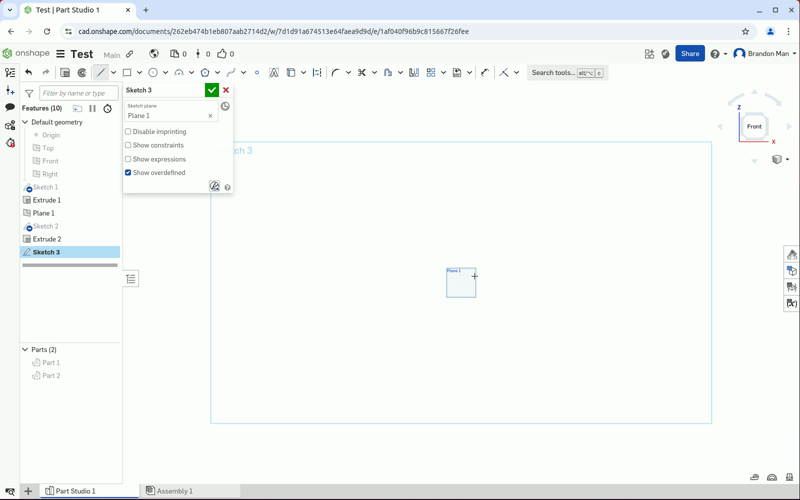
key_up(shift)
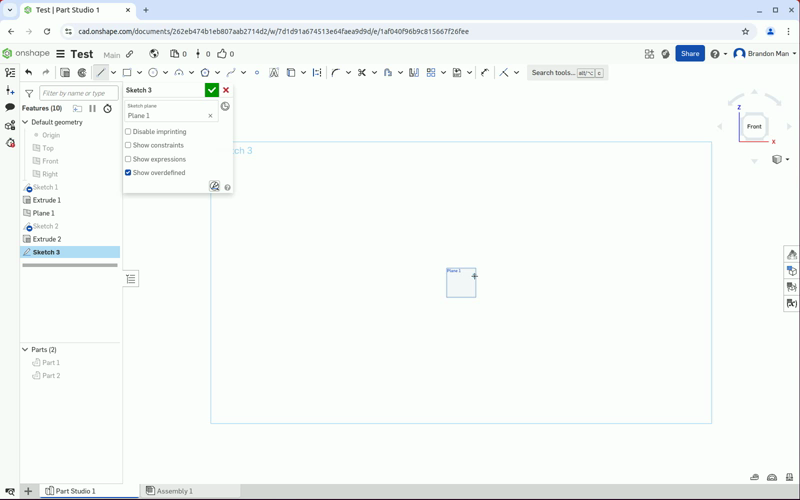
key_down(shift)
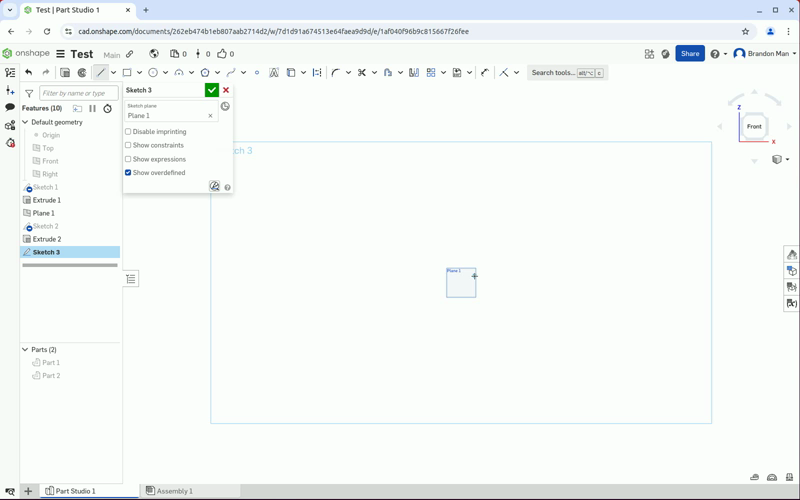
mouse_move(504, 275)
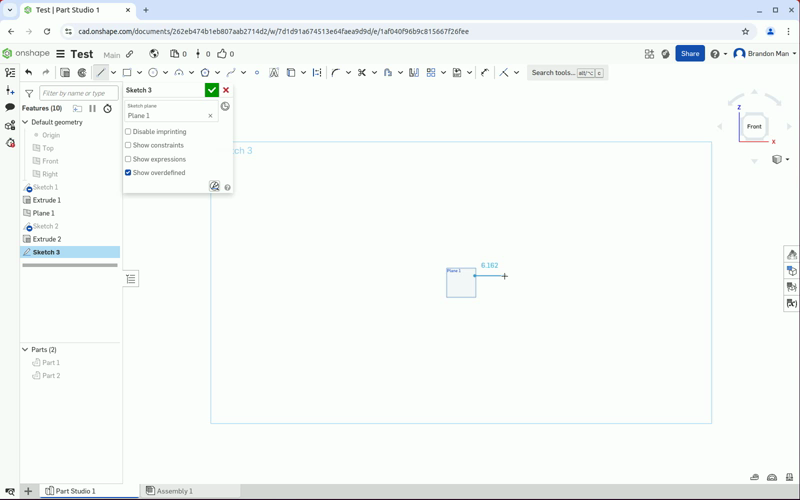
mouse_move(478, 278)
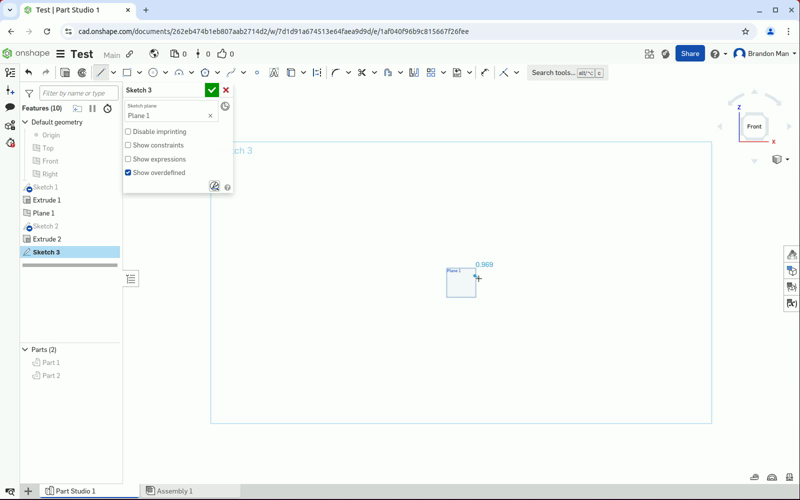
scroll(6)
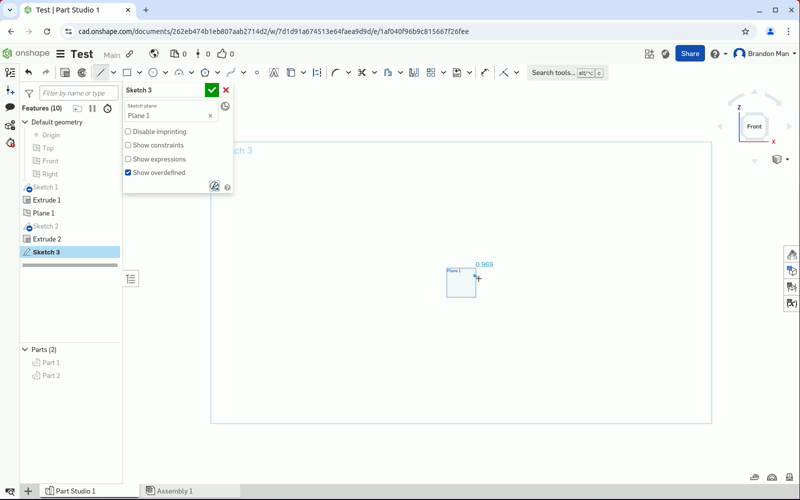
scroll(6)
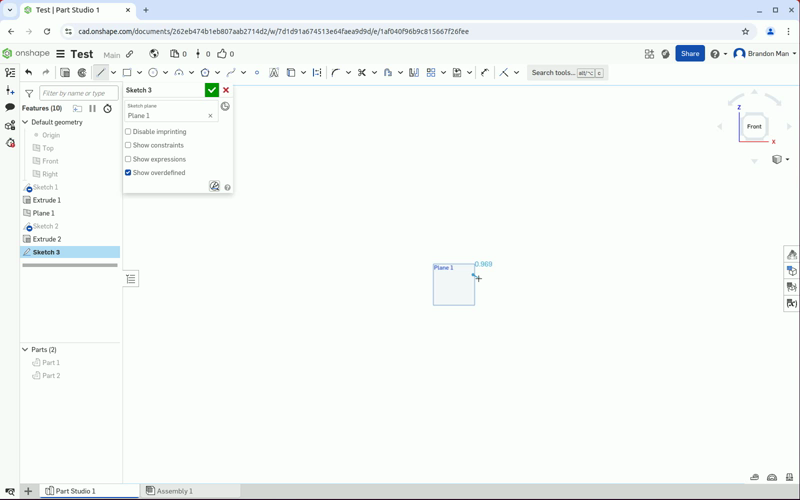
scroll(6)
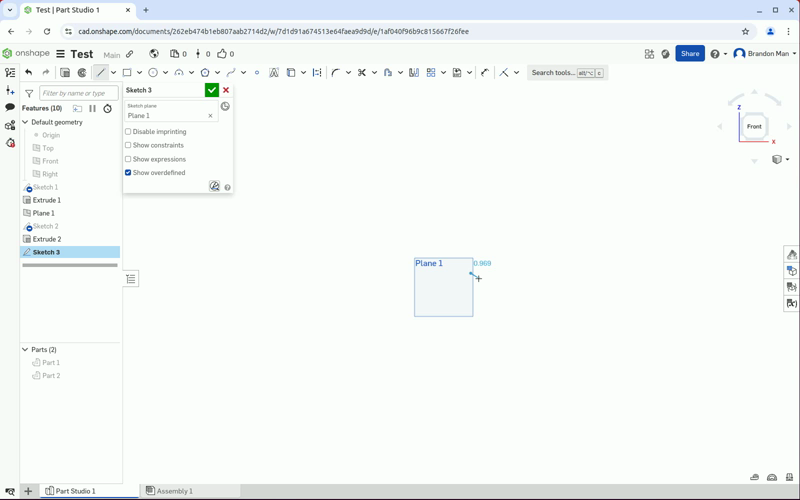
scroll(6)
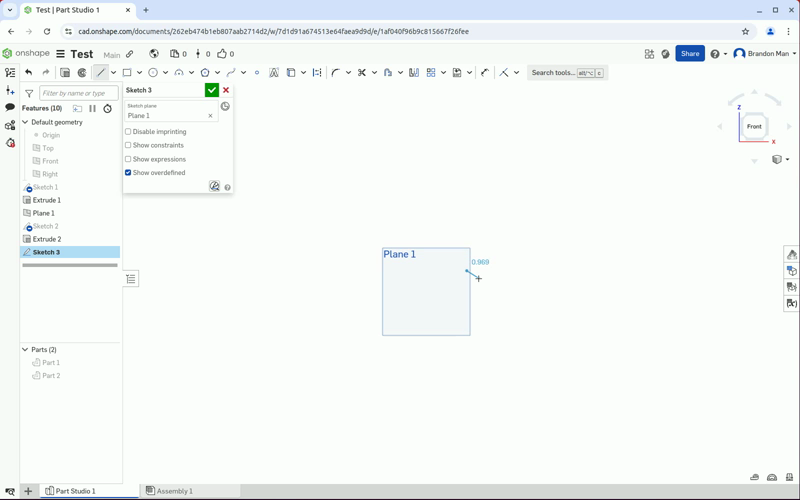
scroll(6)
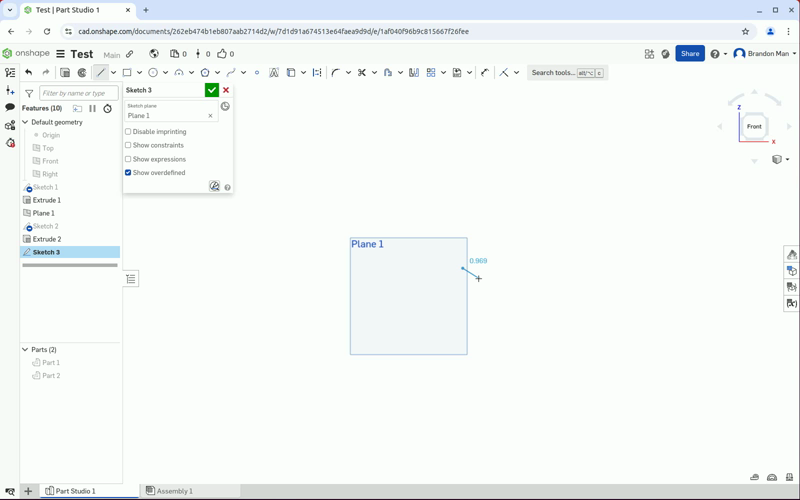
scroll(6)
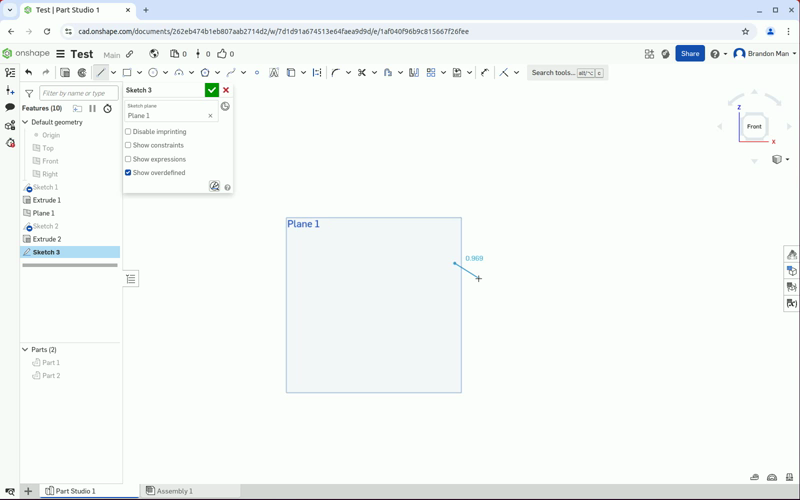
scroll(6)
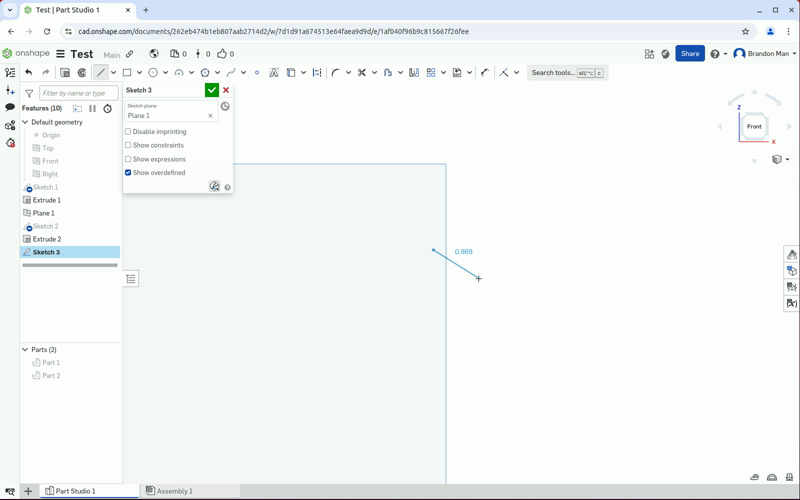
click(478, 278)
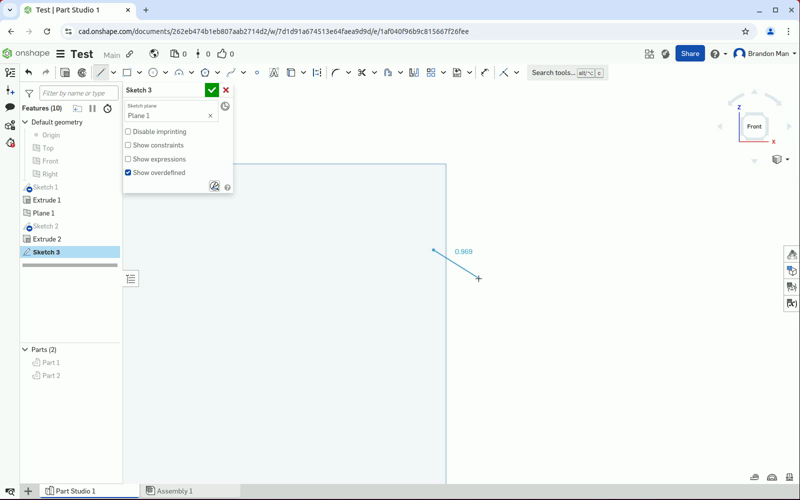
scroll(-6)
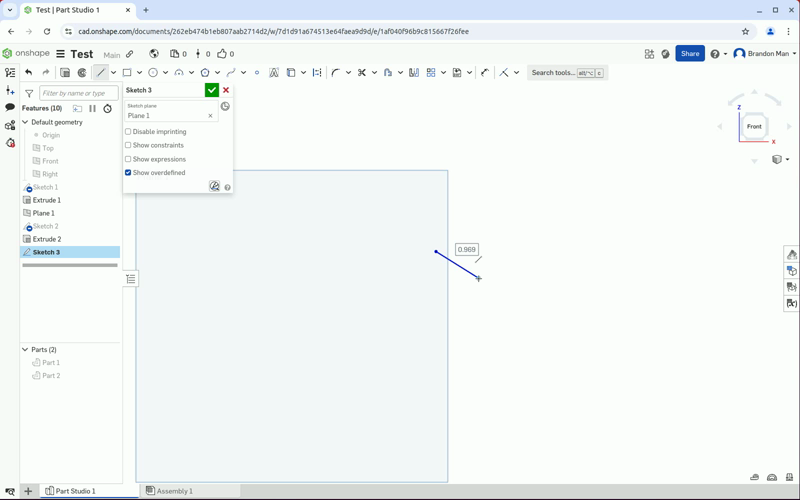
scroll(-6)
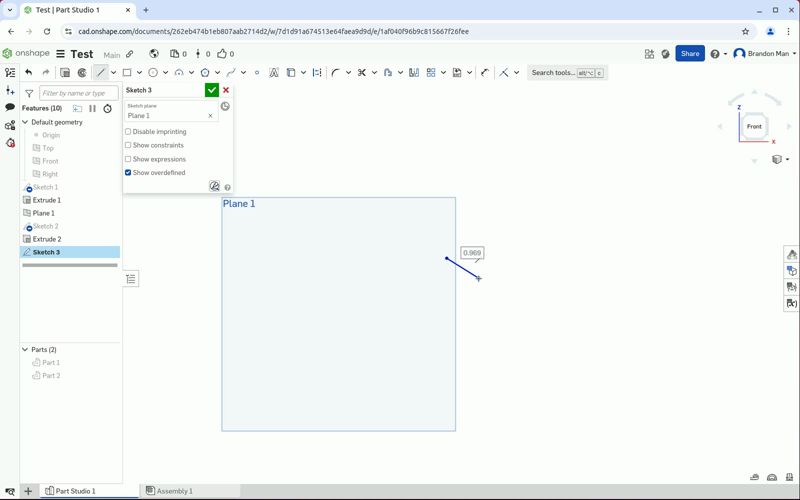
scroll(-6)
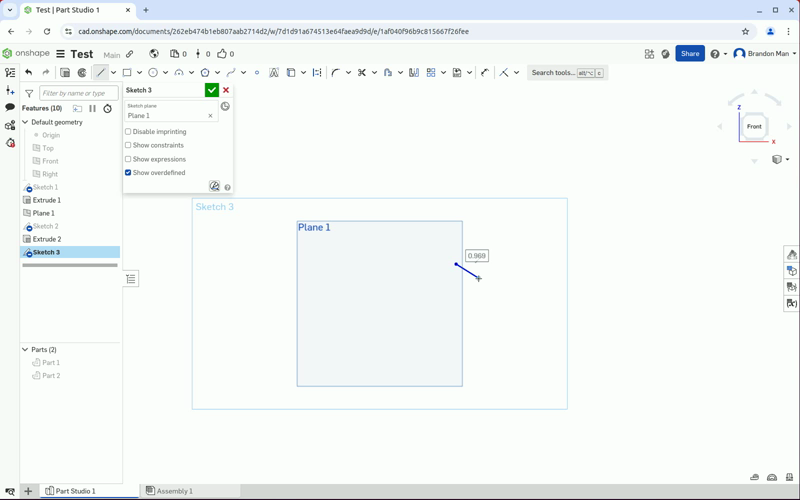
scroll(-6)
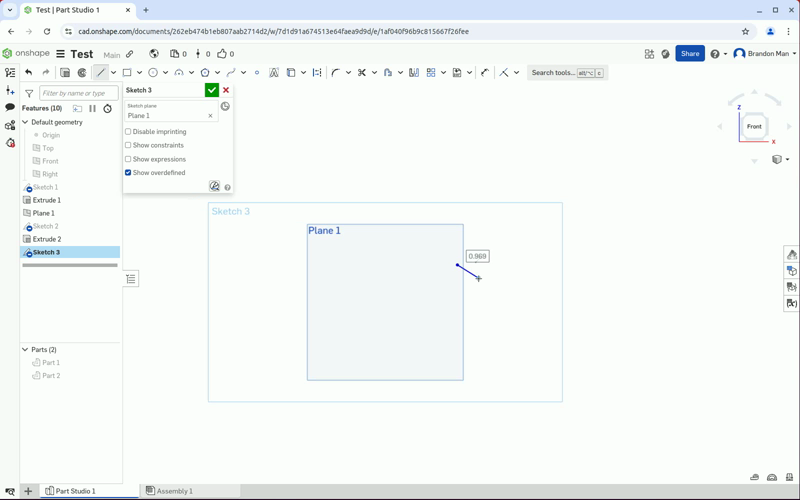
scroll(-6)
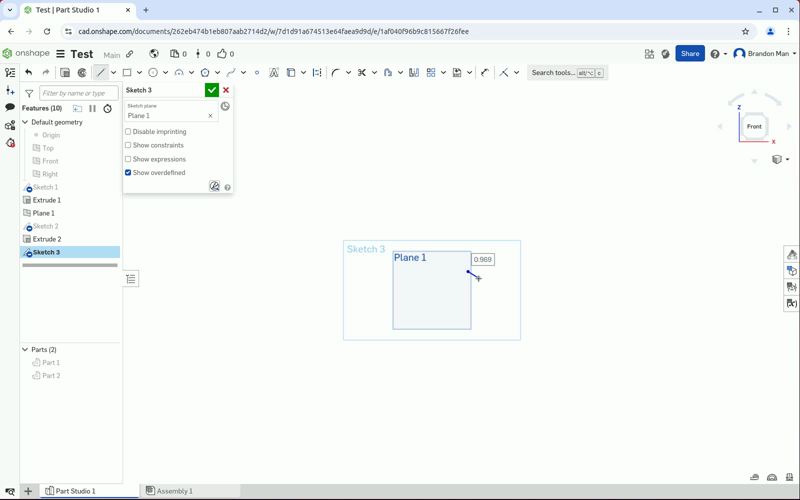
scroll(-6)
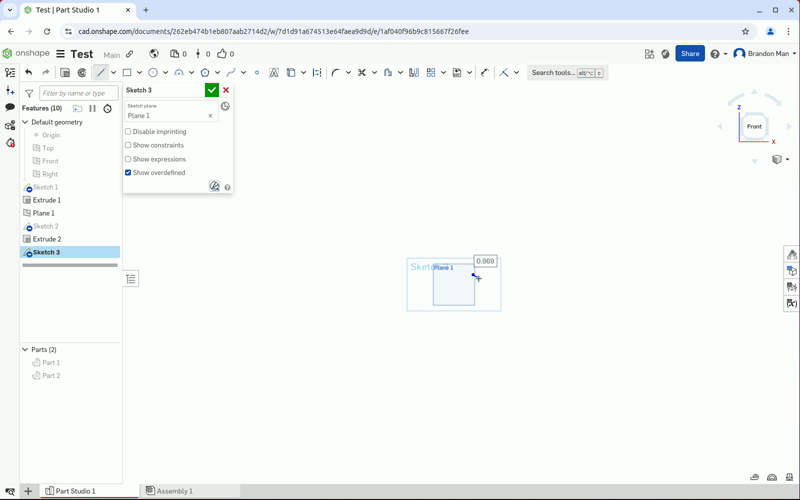
scroll(-6)
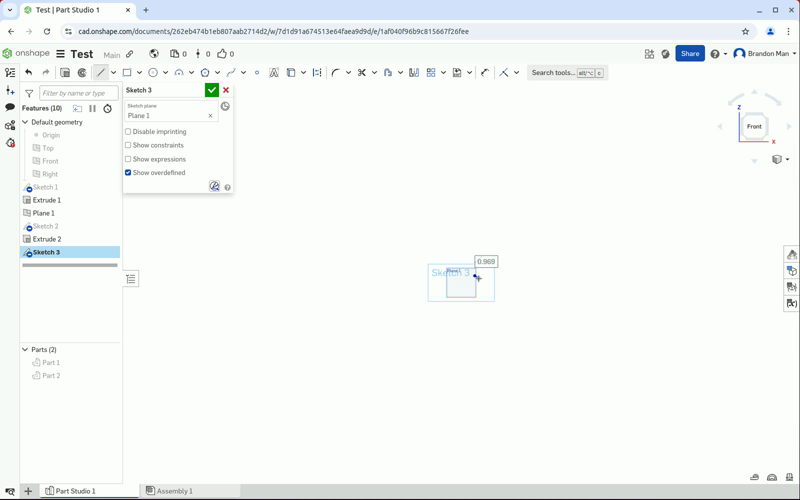
key_up(shift)
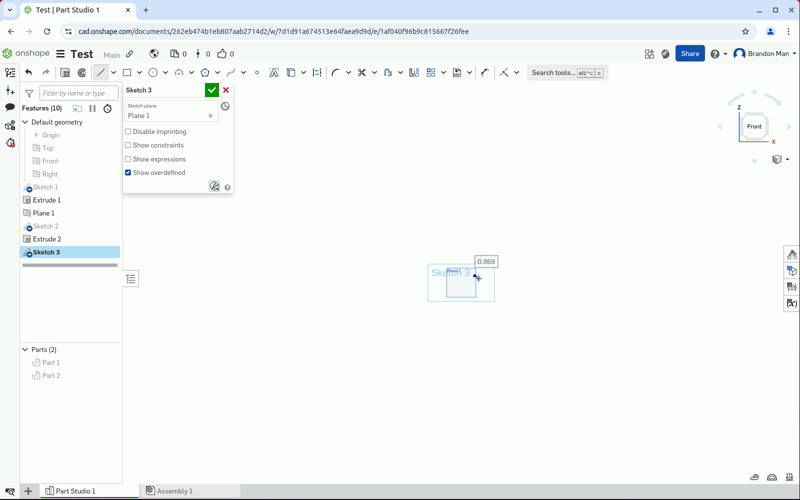
key_down(shift)
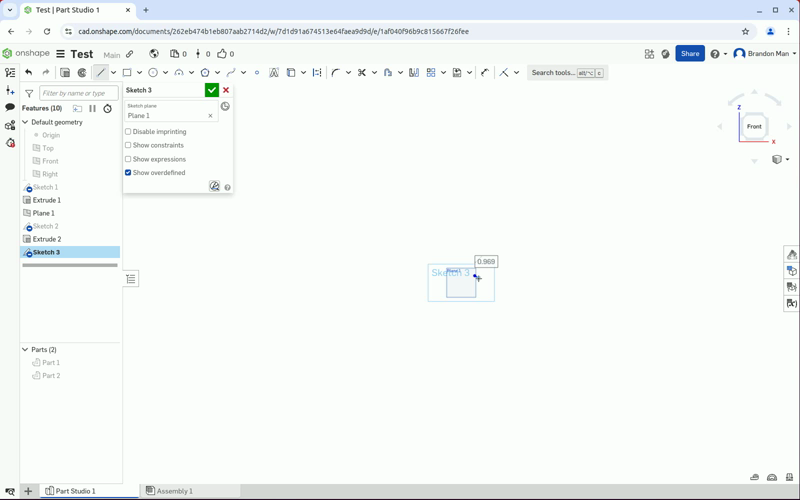
mouse_move(508, 278)
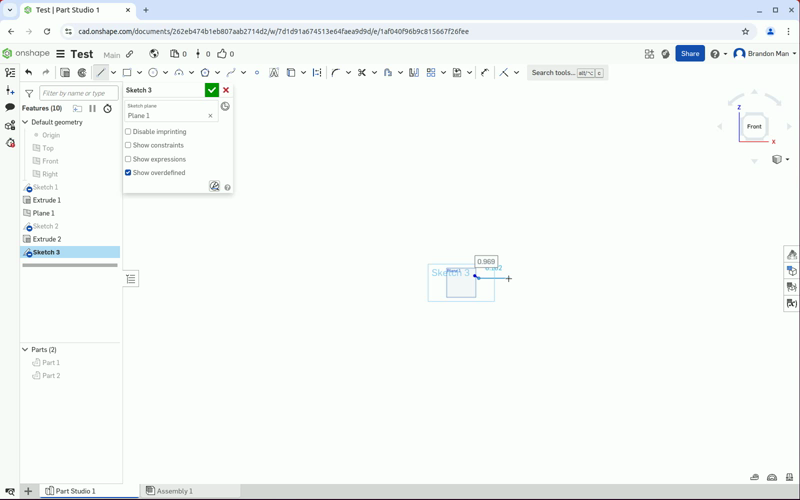
mouse_move(483, 275)
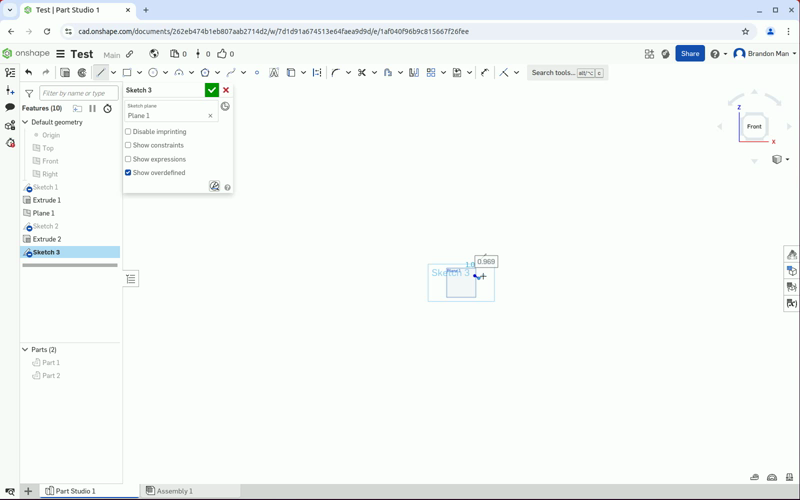
scroll(6)
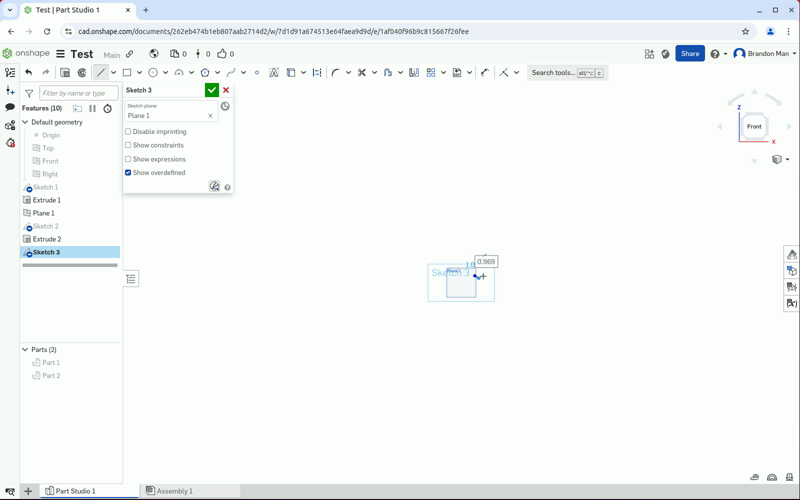
scroll(6)
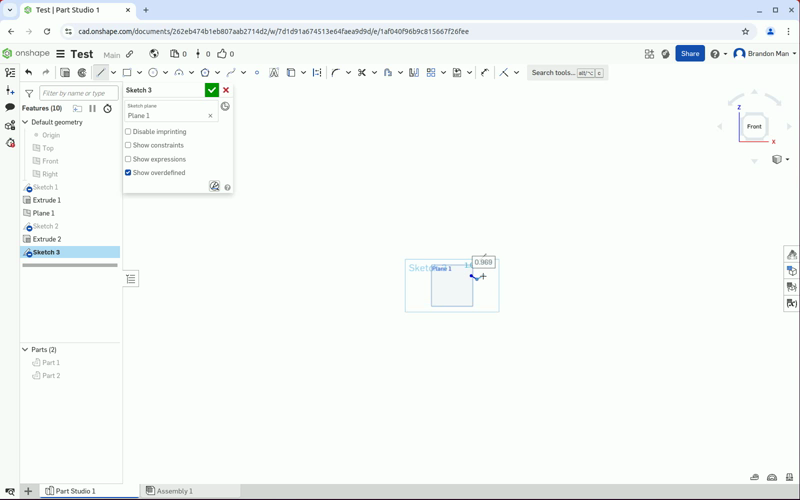
scroll(6)
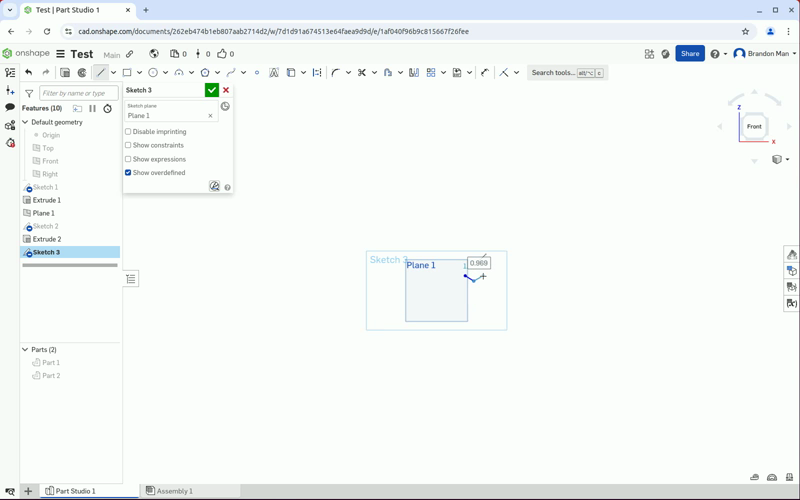
scroll(6)
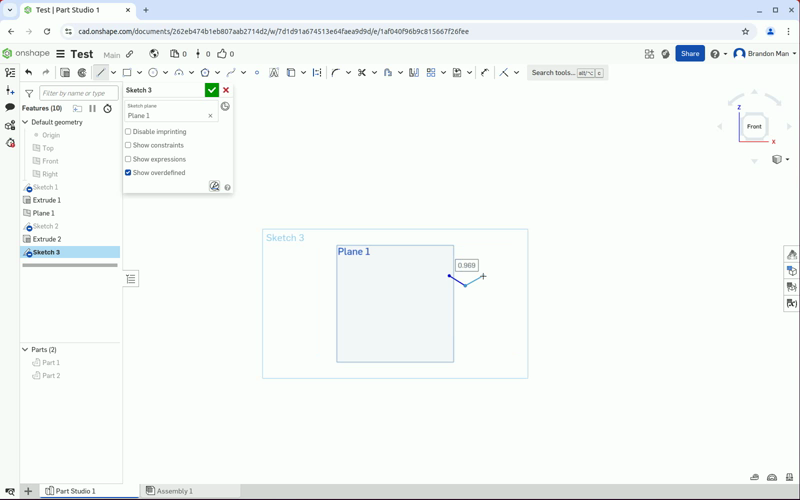
scroll(6)
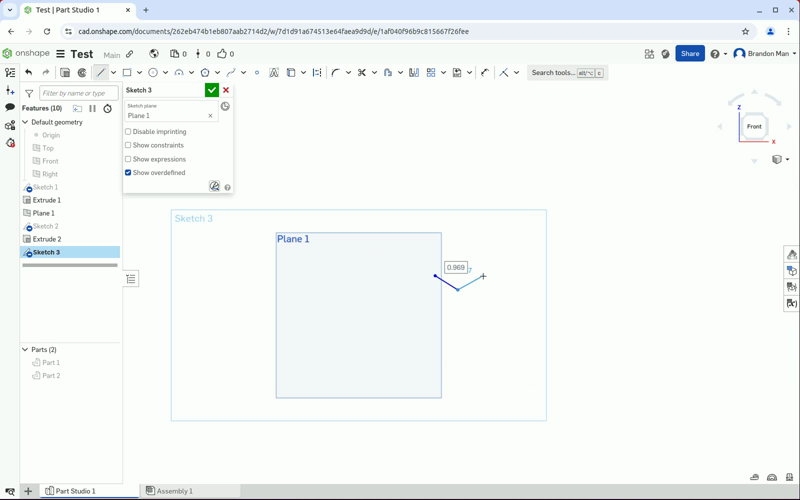
scroll(6)
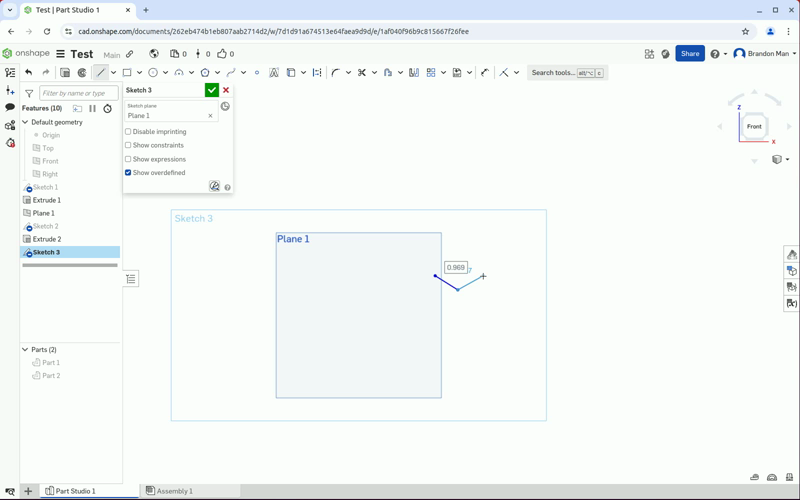
scroll(6)
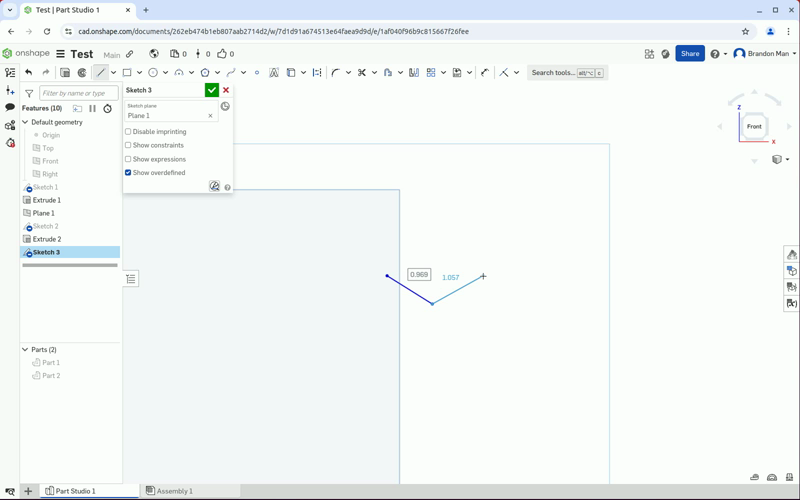
click(483, 275)
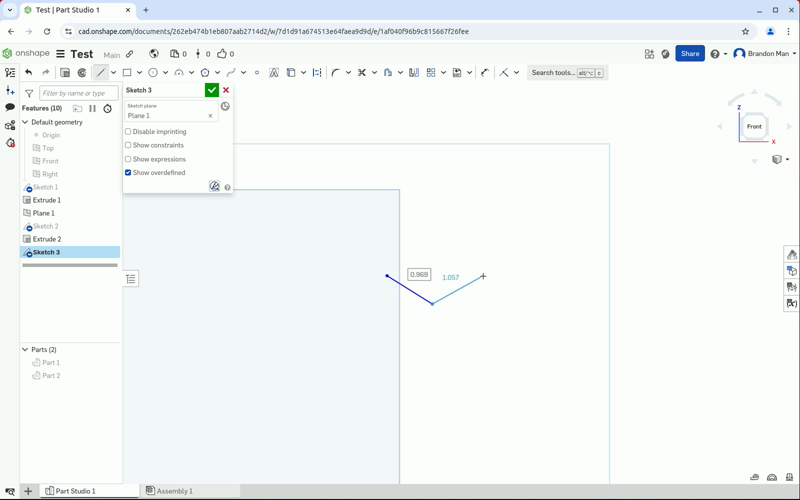
scroll(-6)
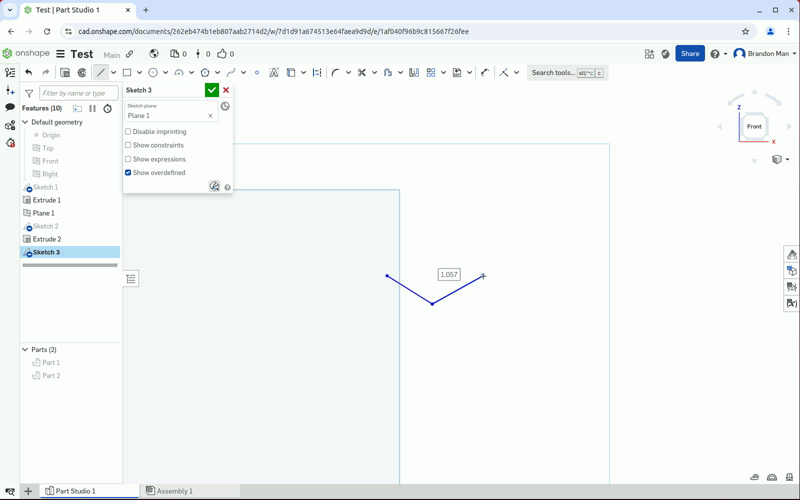
scroll(-6)
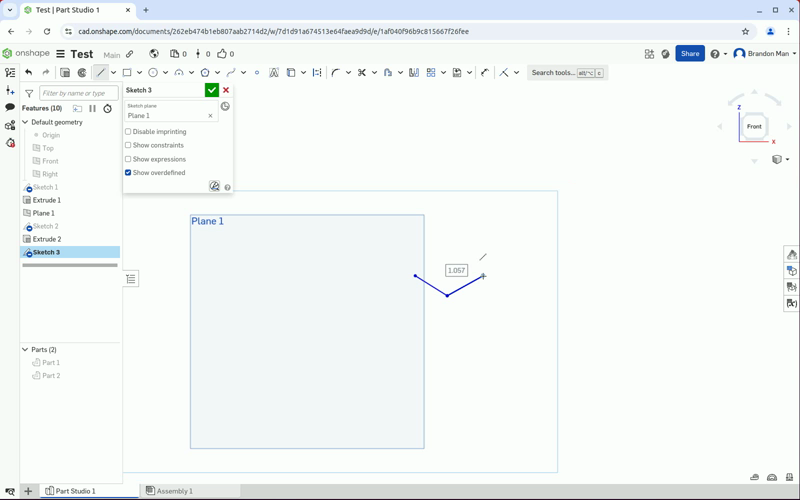
scroll(-6)
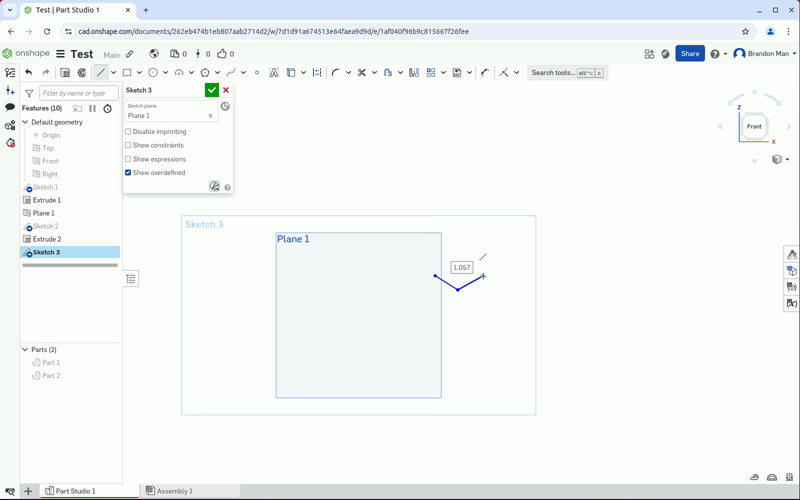
scroll(-6)
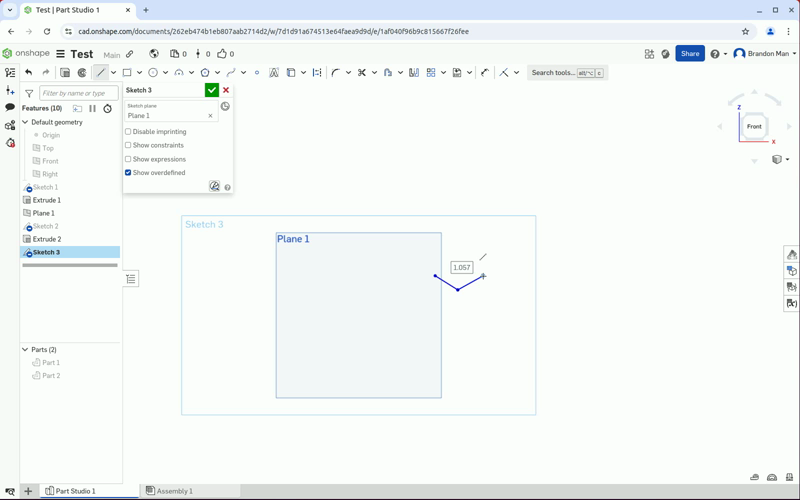
scroll(-6)
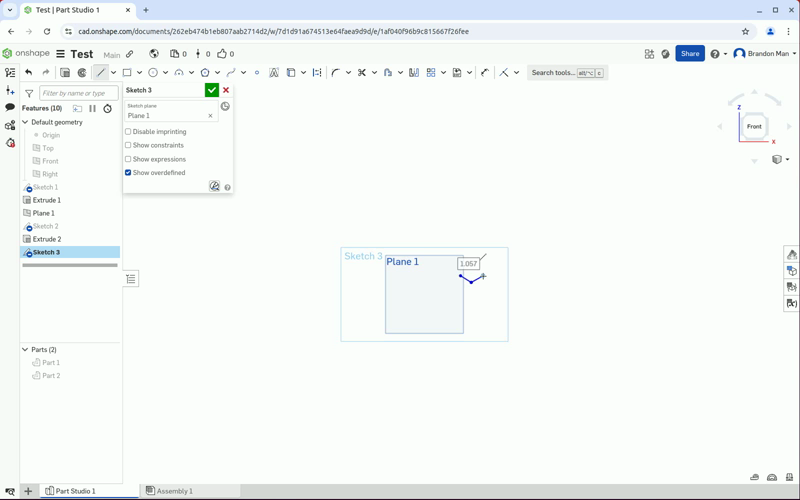
scroll(-6)
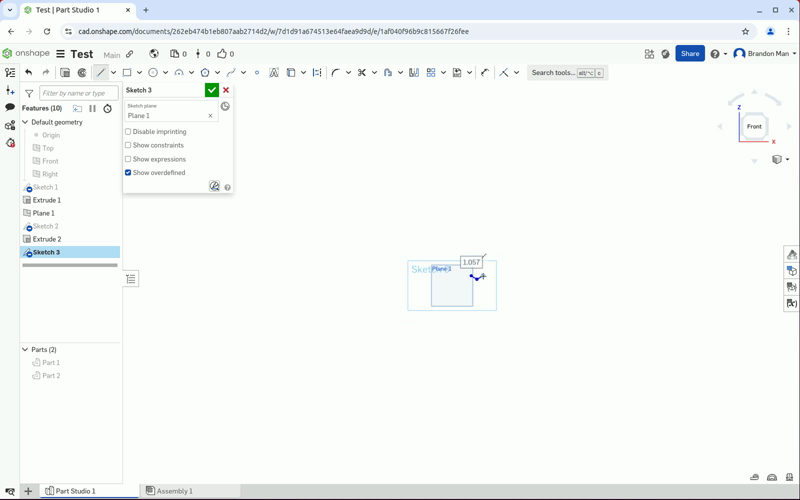
scroll(-6)
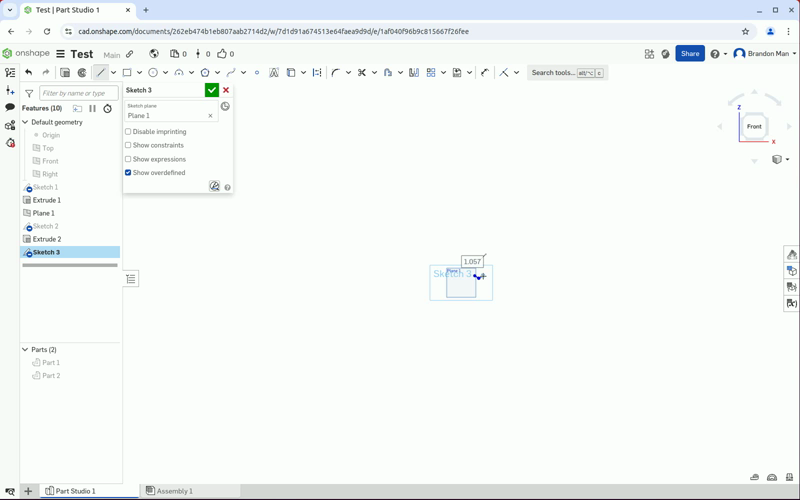
key_up(shift)
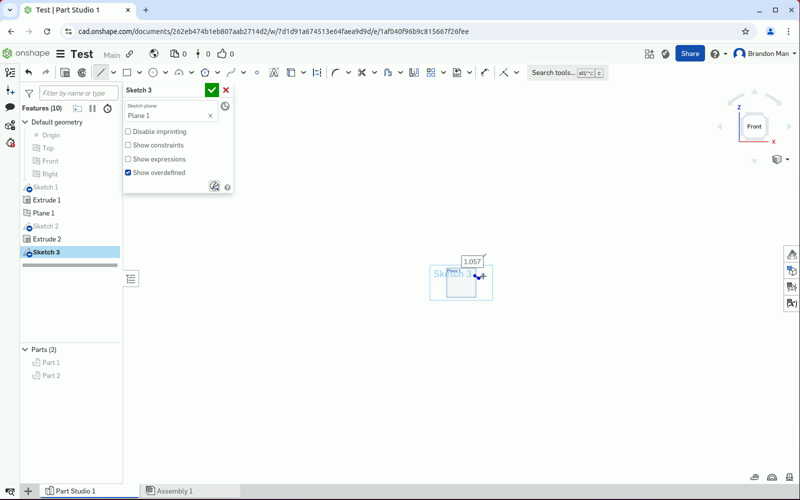
key_down(shift)
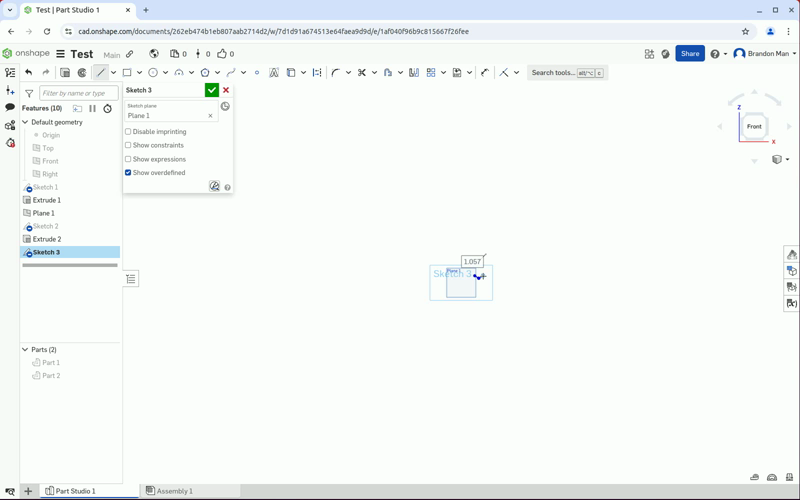
mouse_move(513, 275)
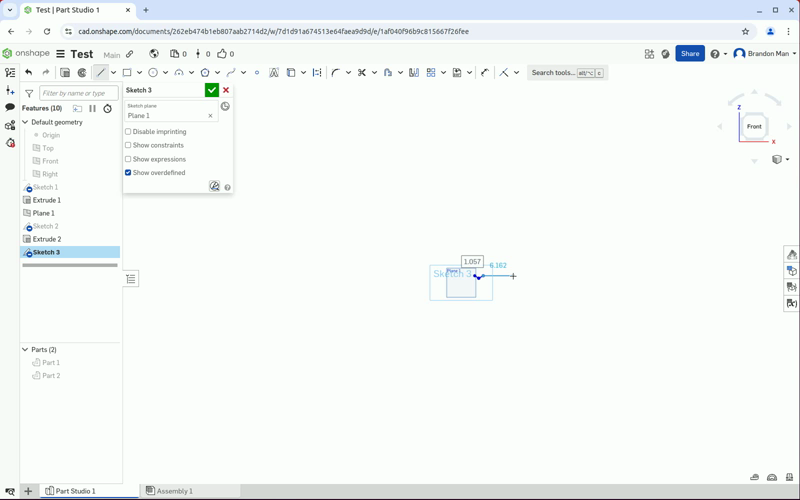
mouse_move(483, 271)
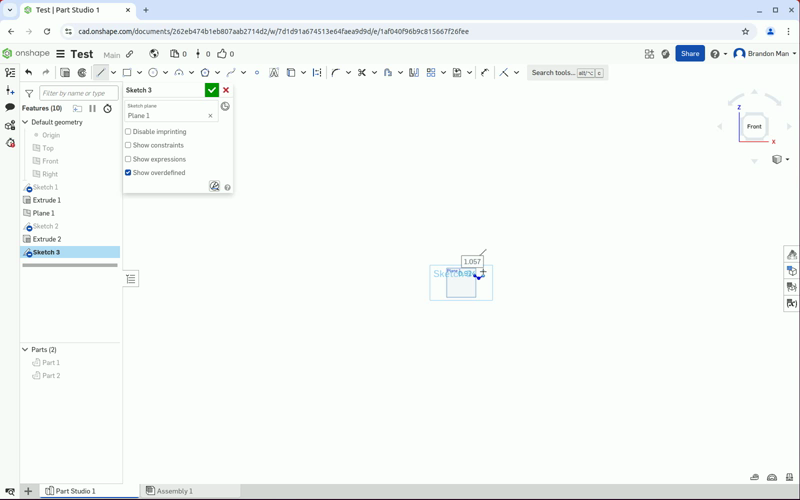
scroll(6)
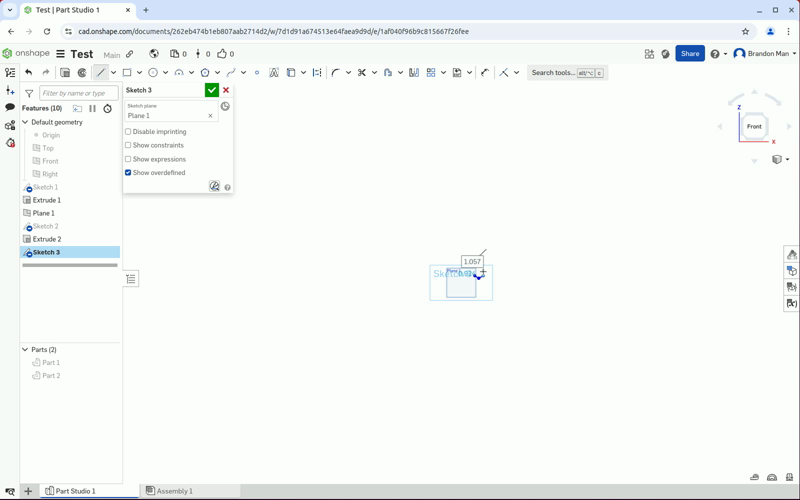
scroll(6)
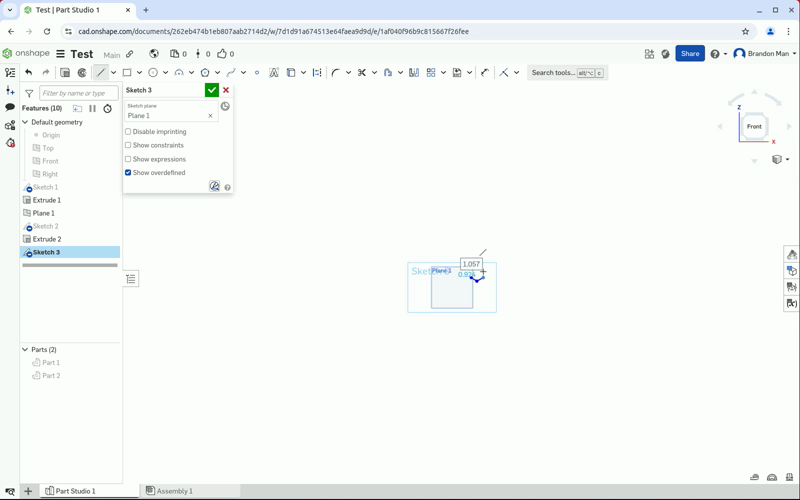
scroll(6)
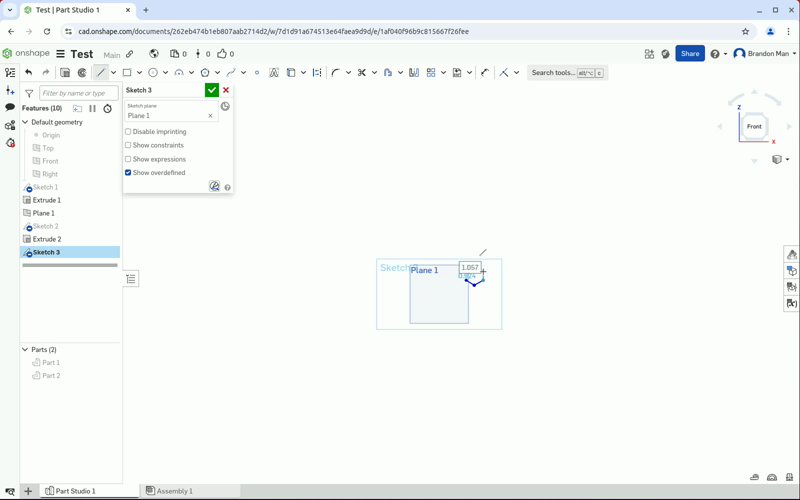
scroll(6)
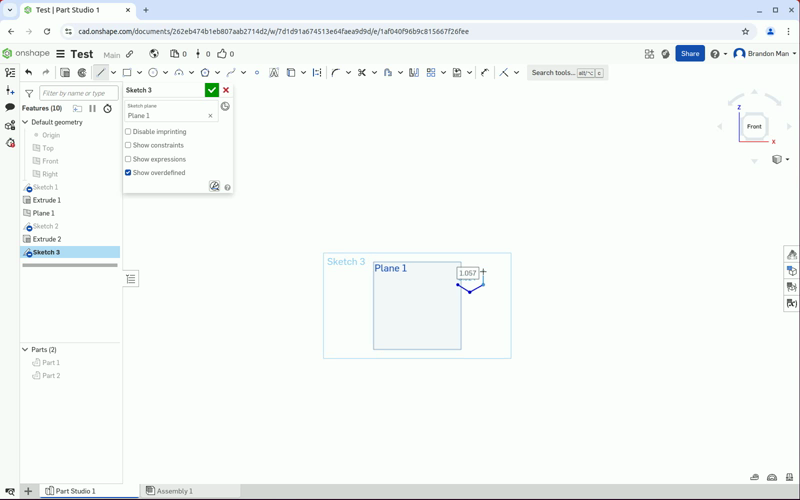
scroll(6)
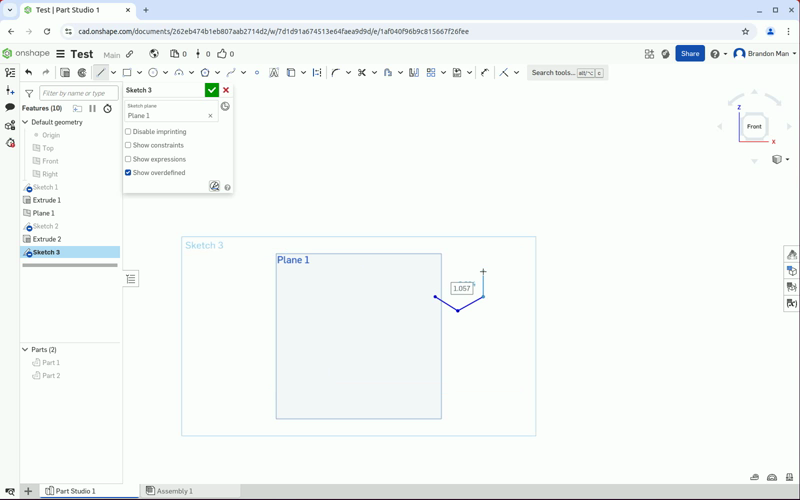
scroll(6)
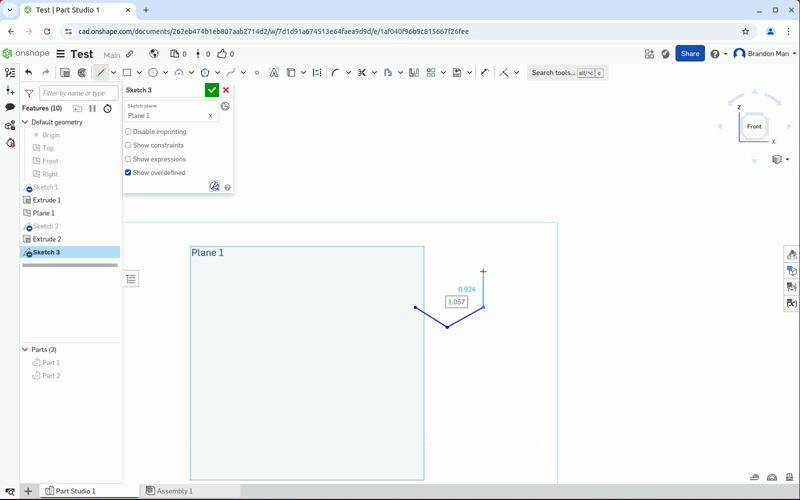
scroll(6)
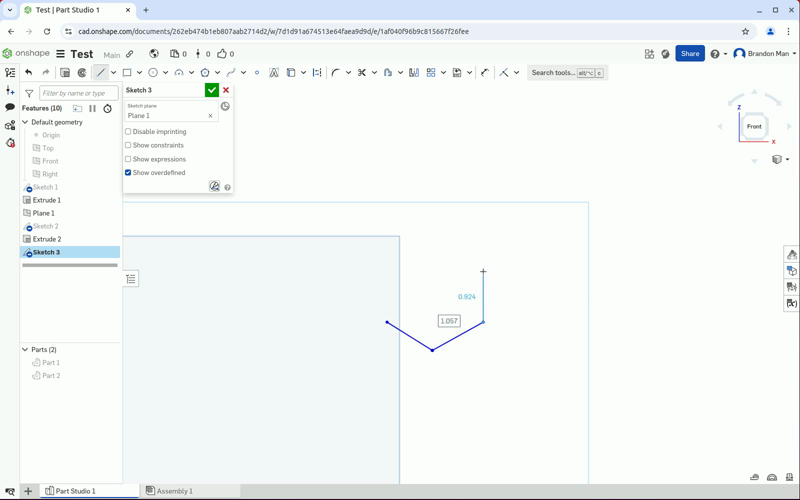
click(483, 271)
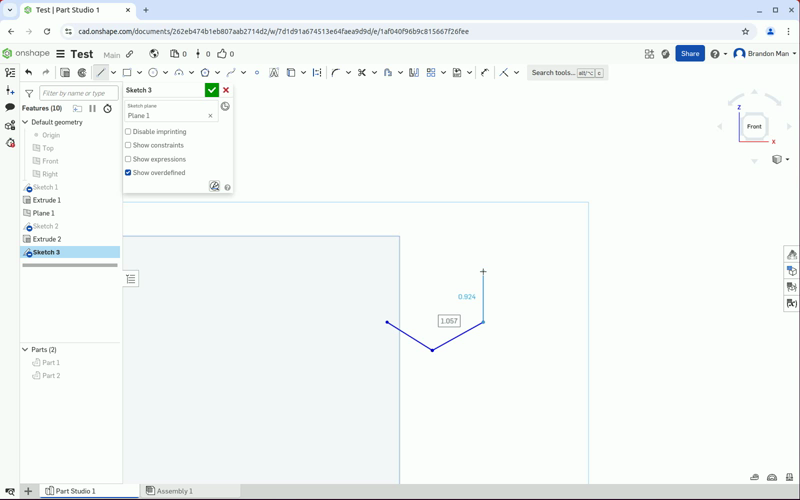
scroll(-6)
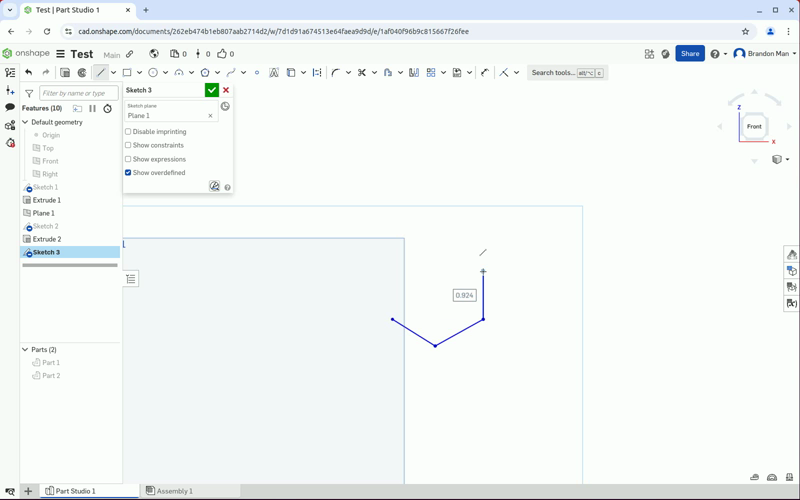
scroll(-6)
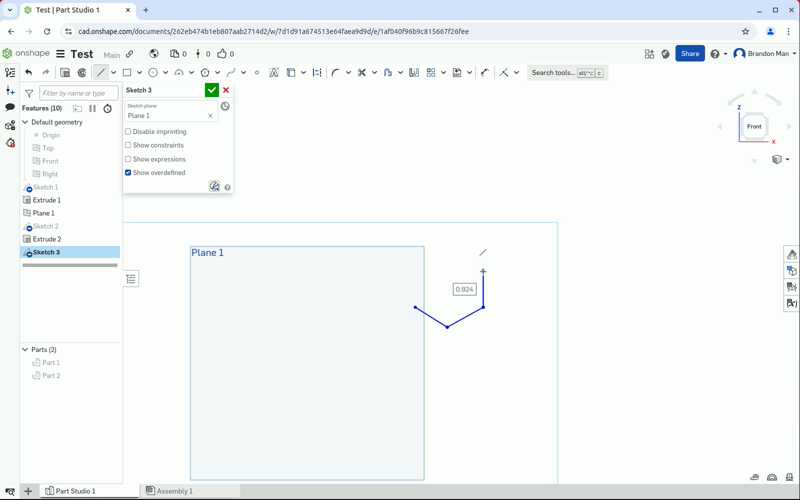
scroll(-6)
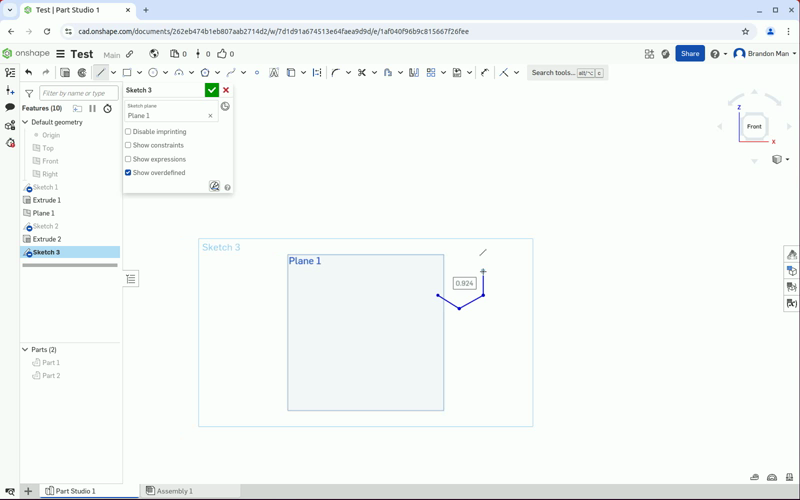
scroll(-6)
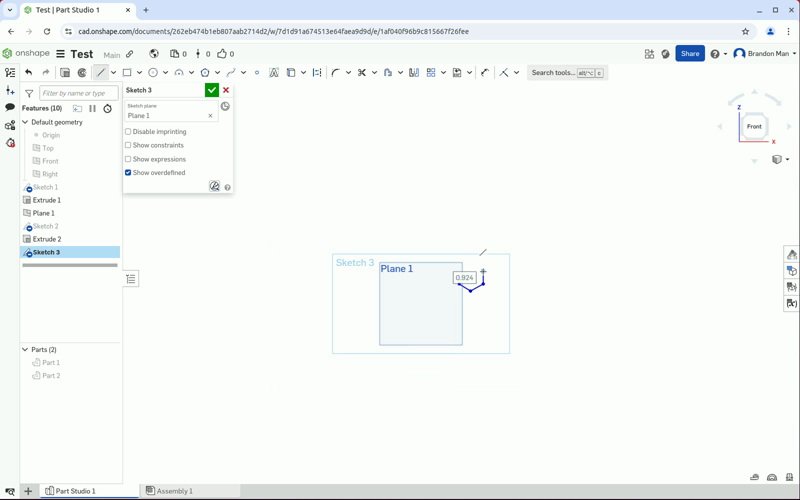
scroll(-6)
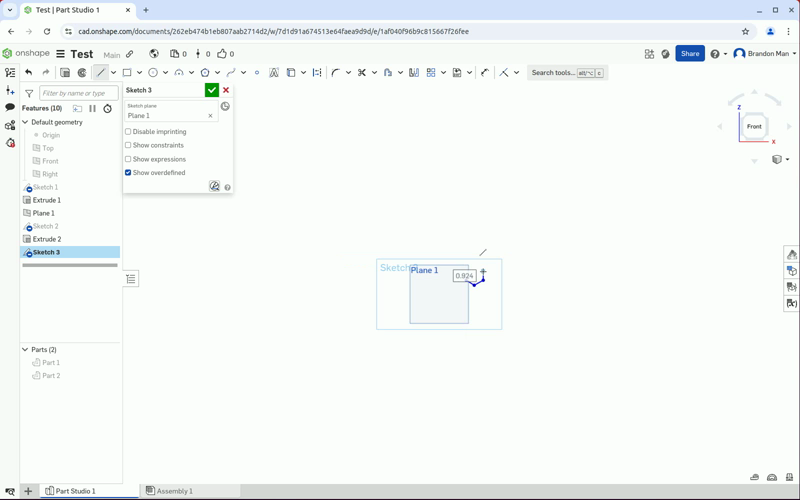
scroll(-6)
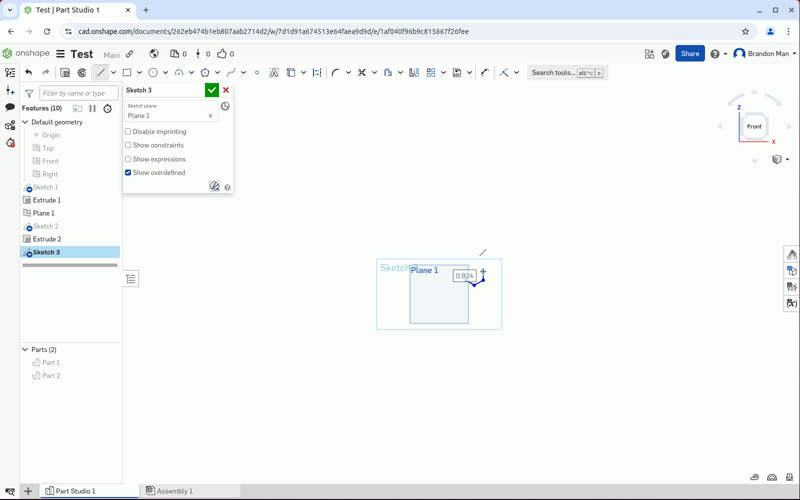
scroll(-6)
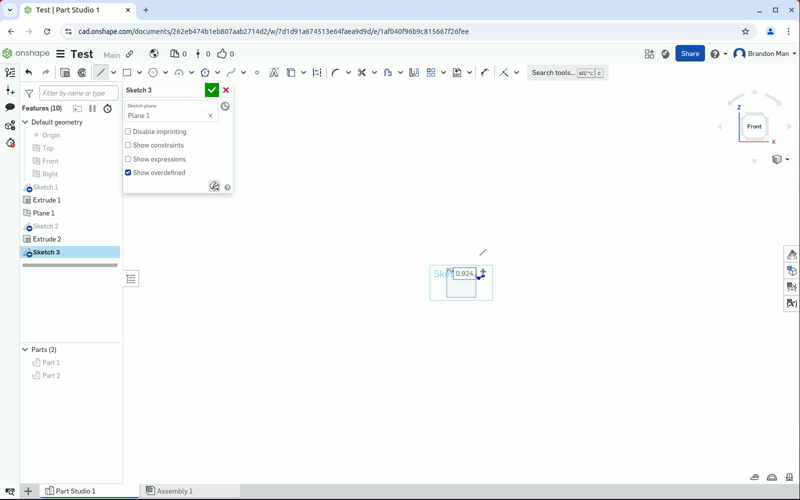
key_up(shift)
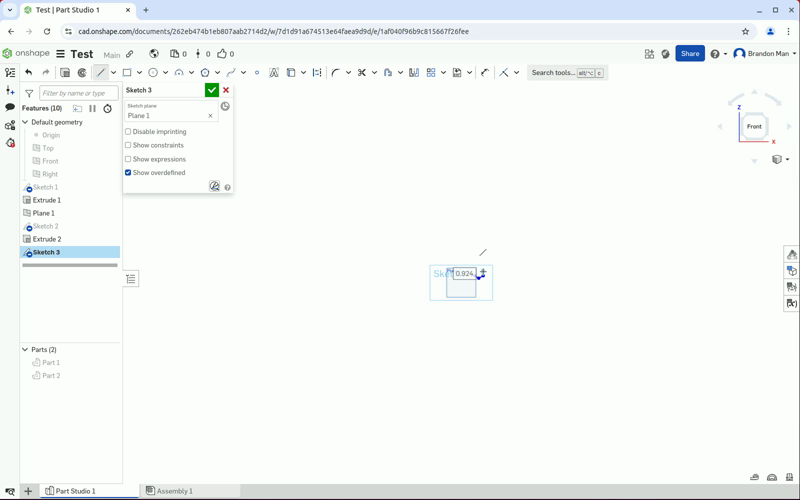
key_down(shift)
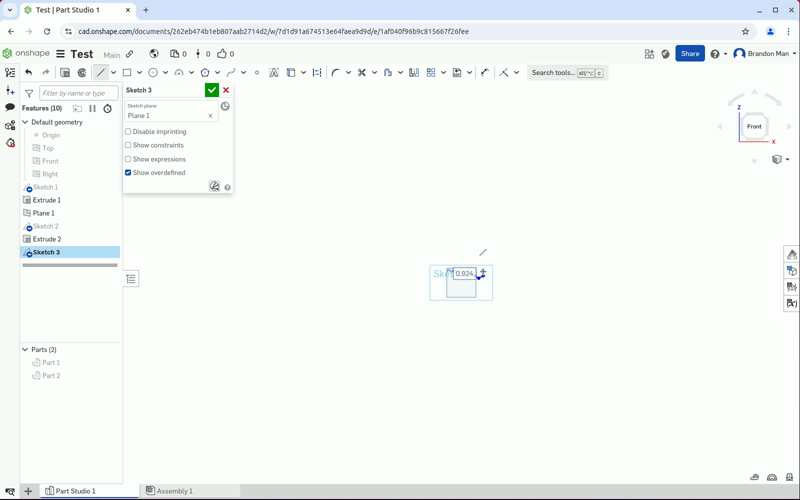
mouse_move(513, 271)
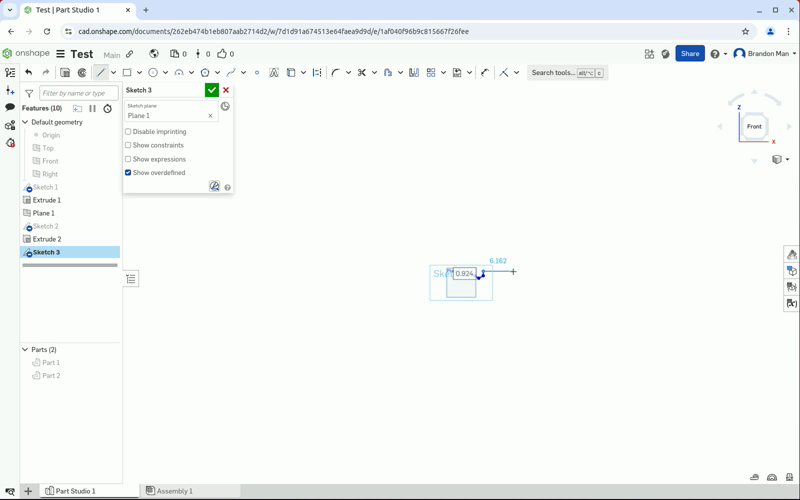
mouse_move(478, 268)
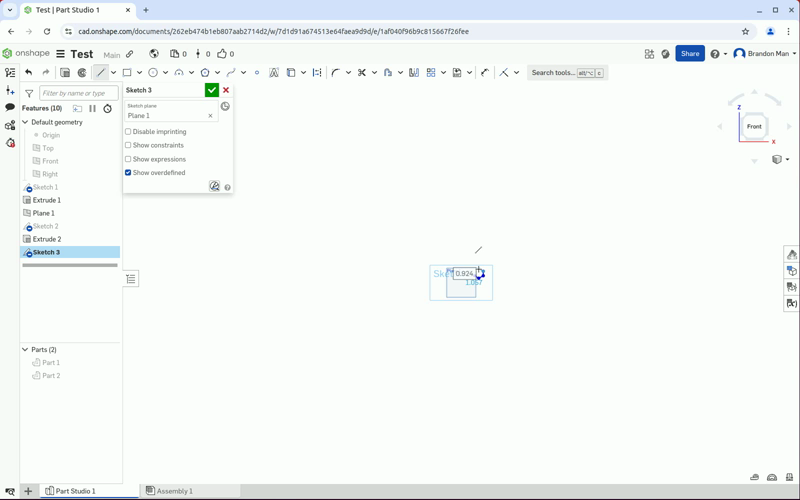
scroll(6)
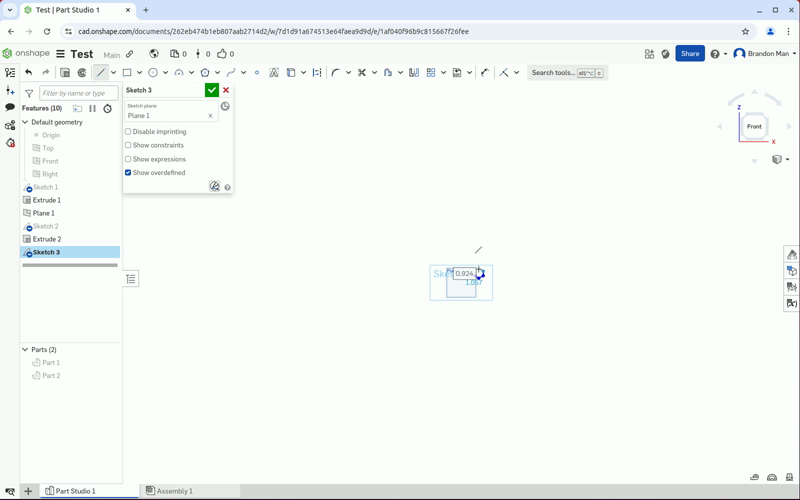
scroll(6)
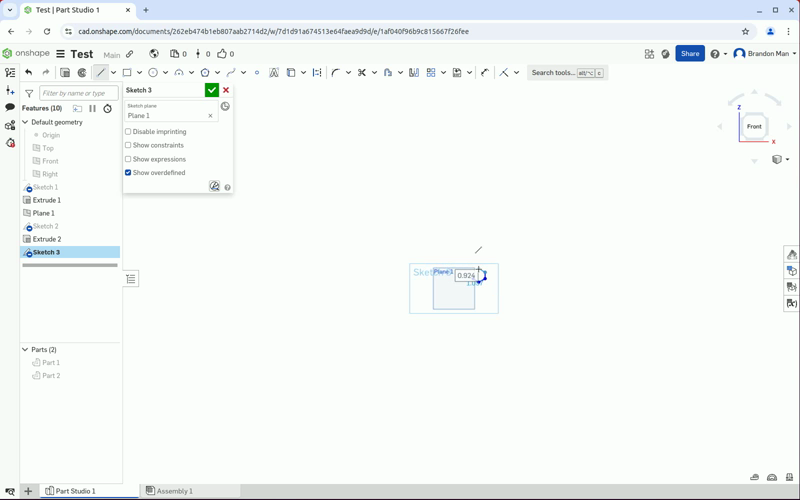
scroll(6)
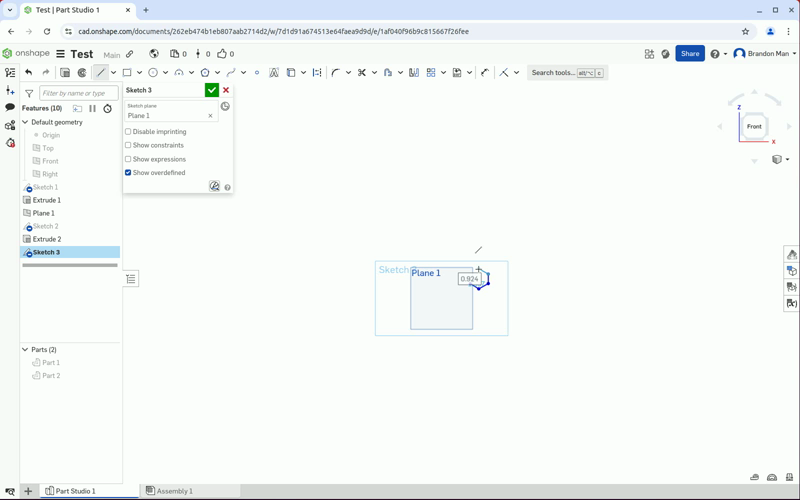
scroll(6)
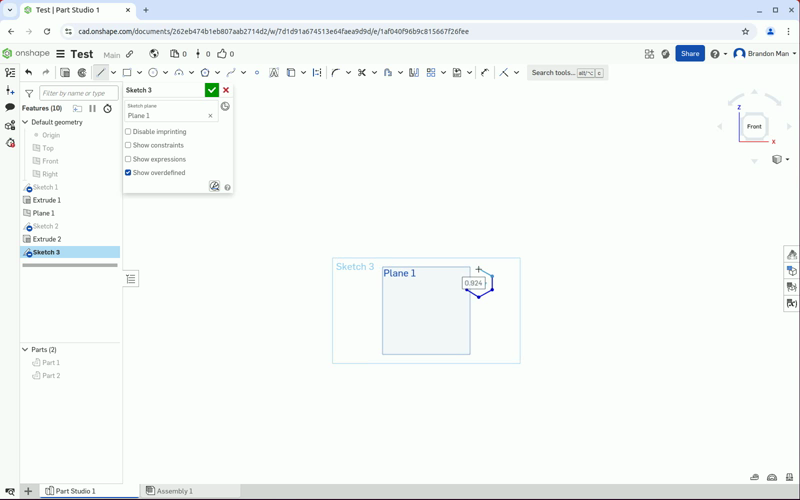
scroll(6)
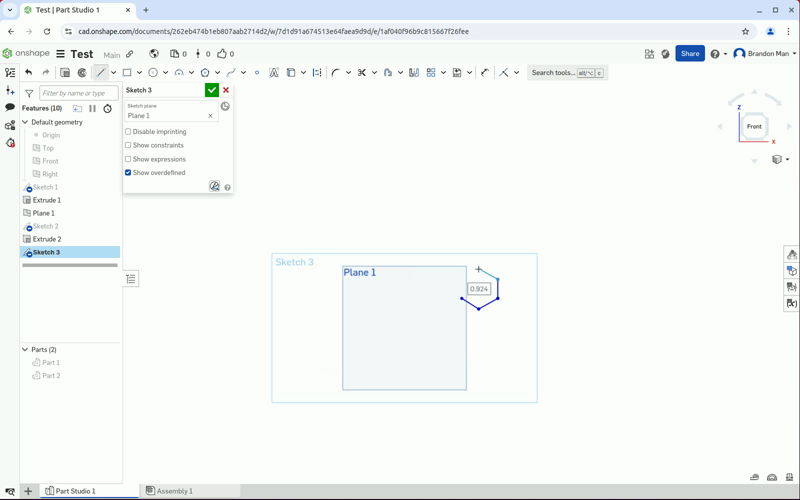
scroll(6)
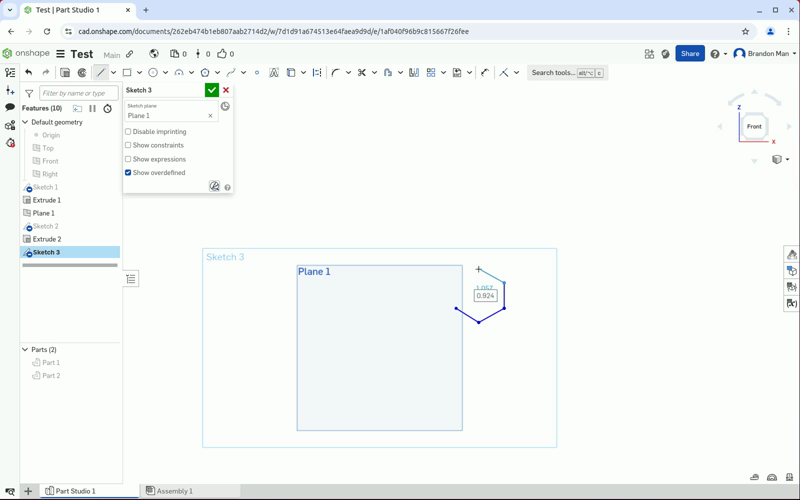
scroll(6)
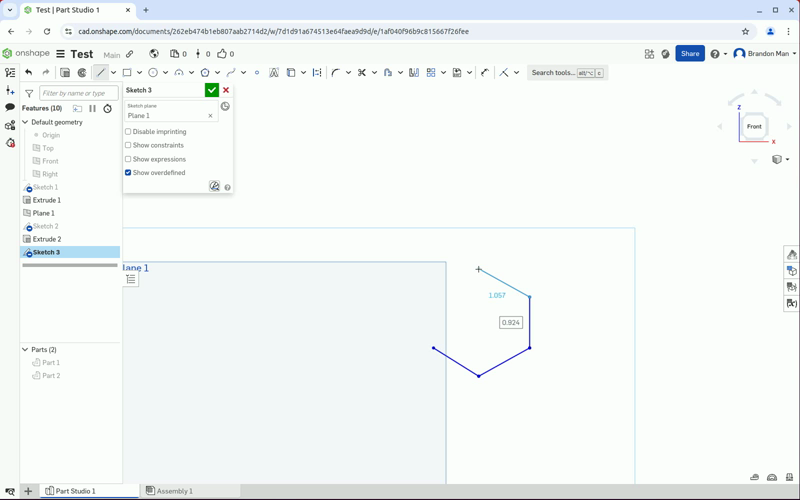
click(478, 268)
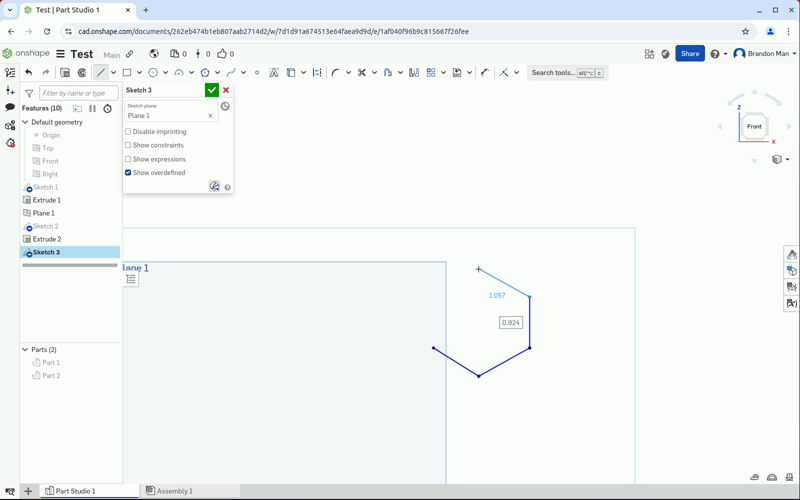
scroll(-6)
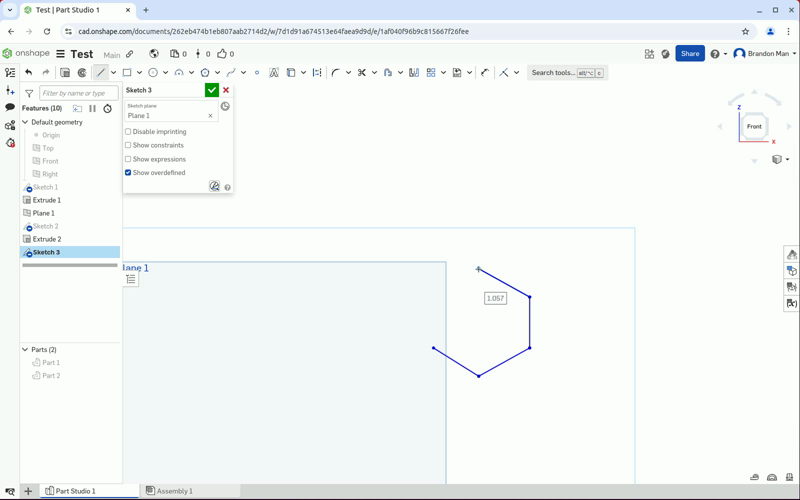
scroll(-6)
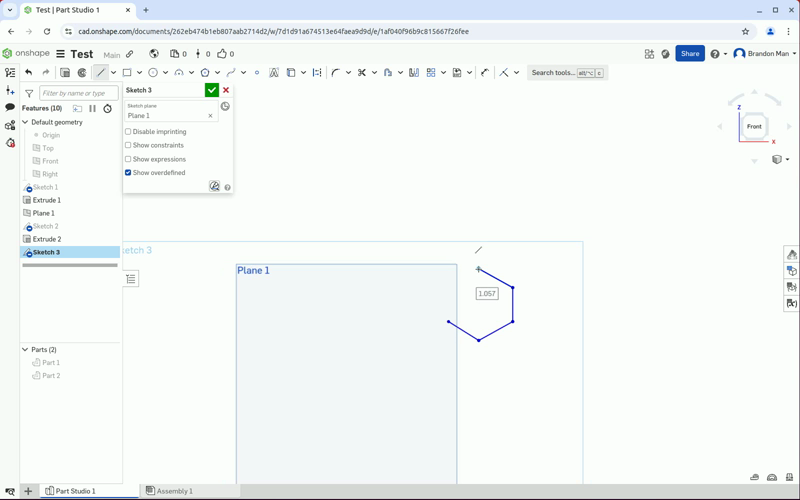
scroll(-6)
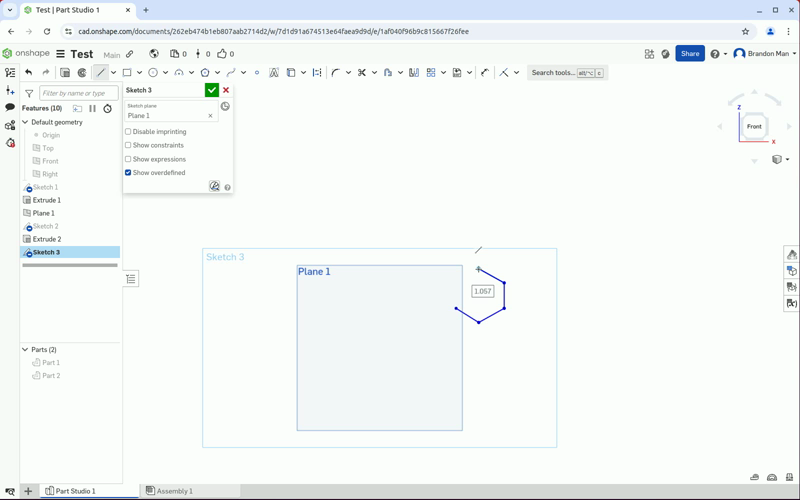
scroll(-6)
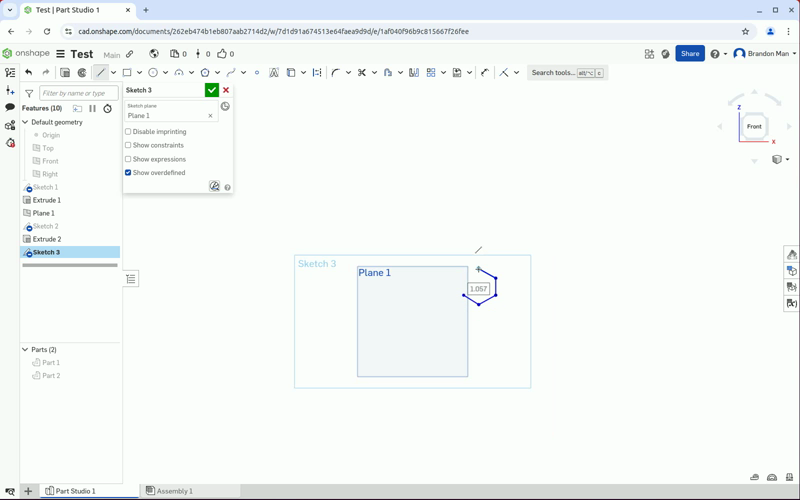
scroll(-6)
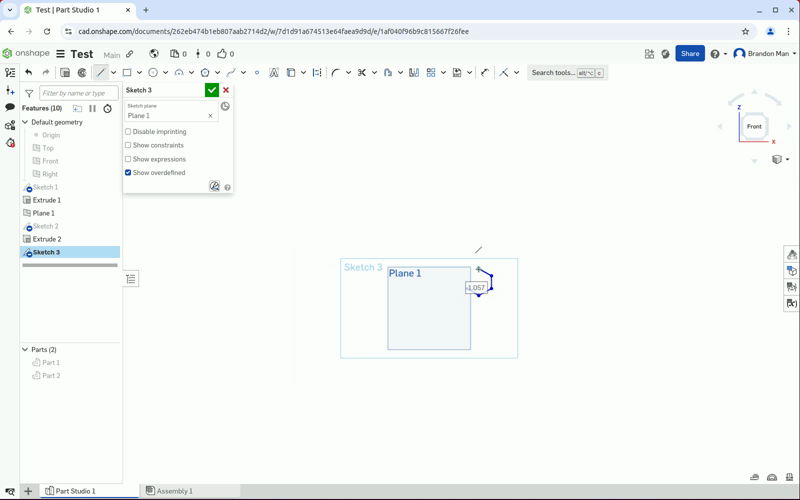
scroll(-6)
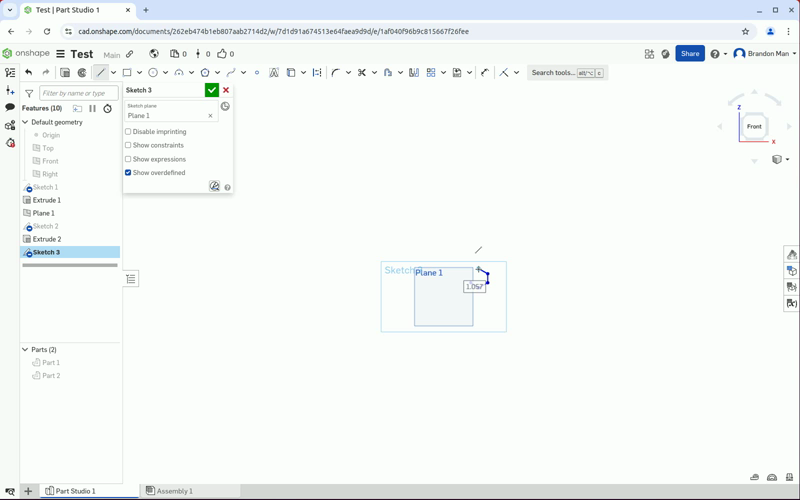
scroll(-6)
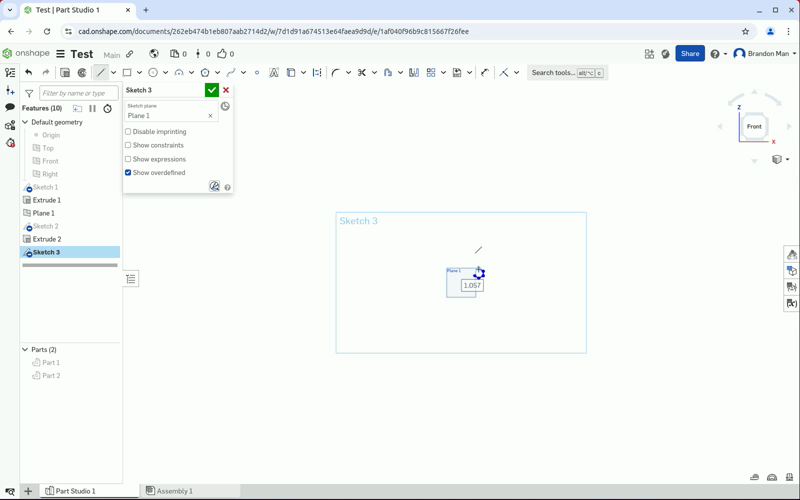
key_up(shift)
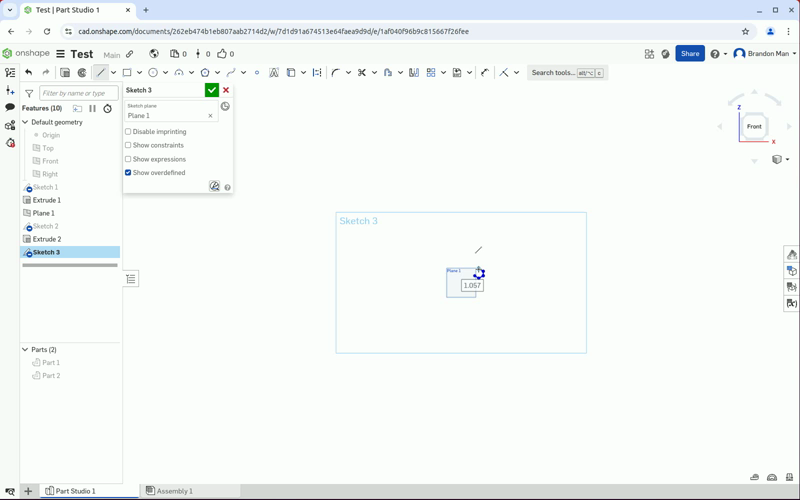
key_down(shift)
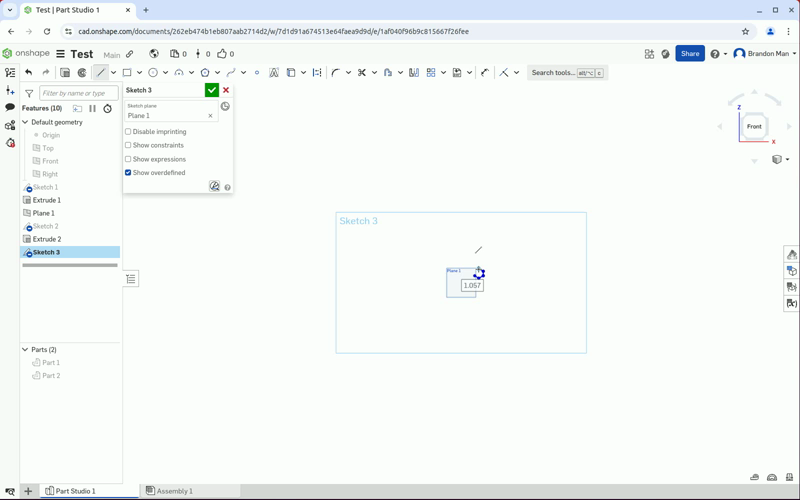
mouse_move(508, 268)
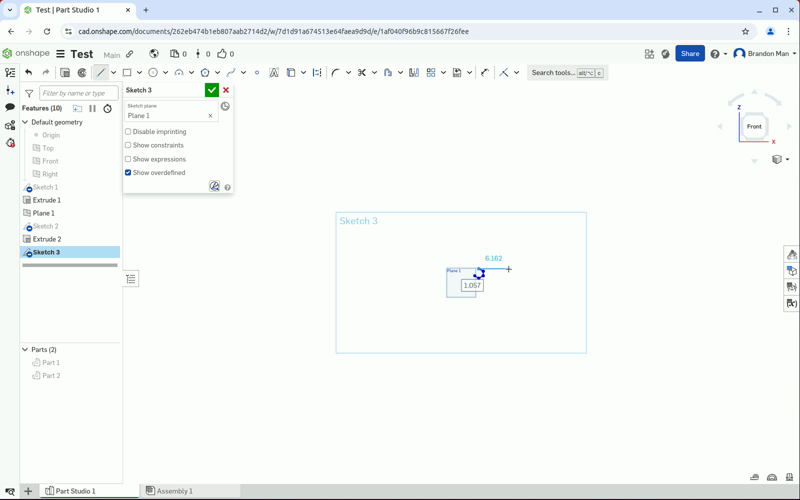
mouse_move(474, 271)
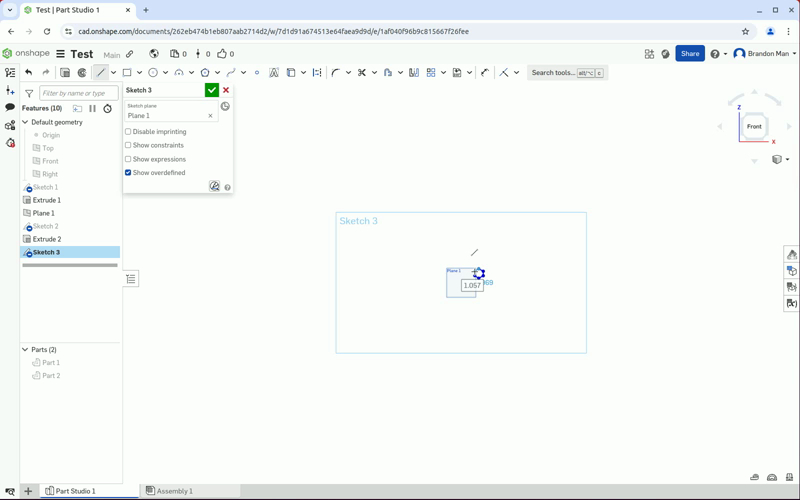
scroll(6)
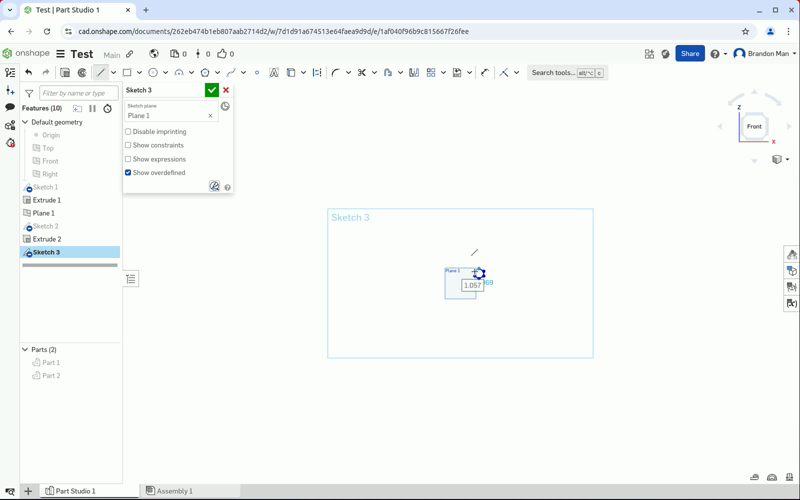
scroll(6)
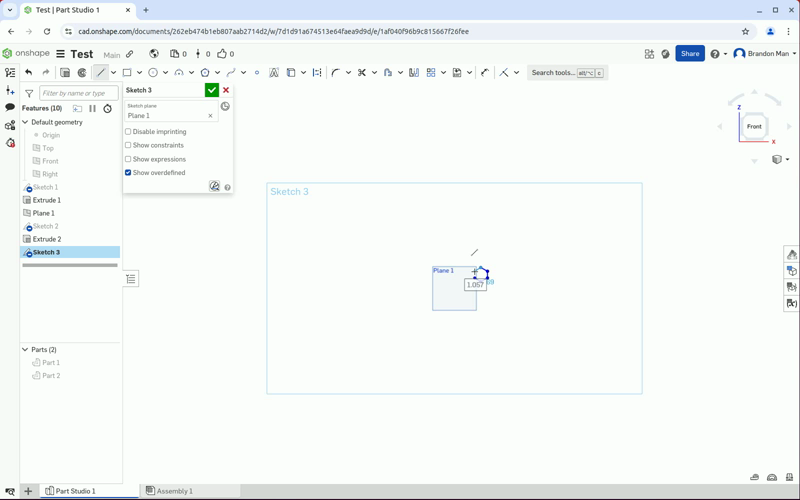
scroll(6)
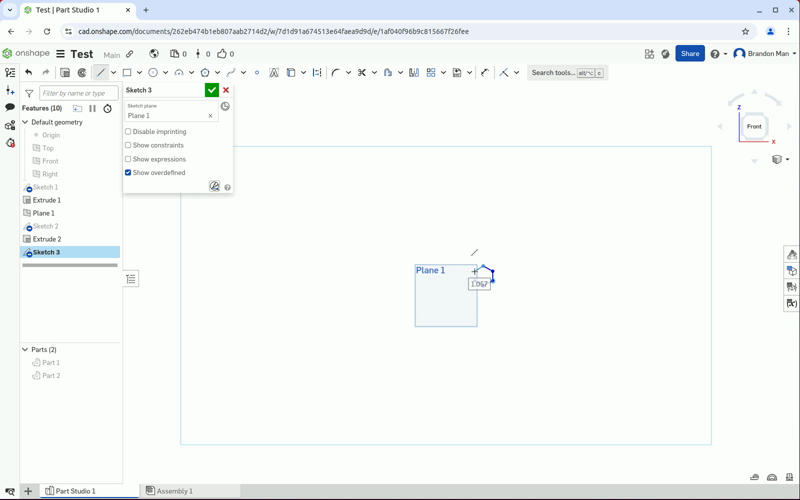
scroll(6)
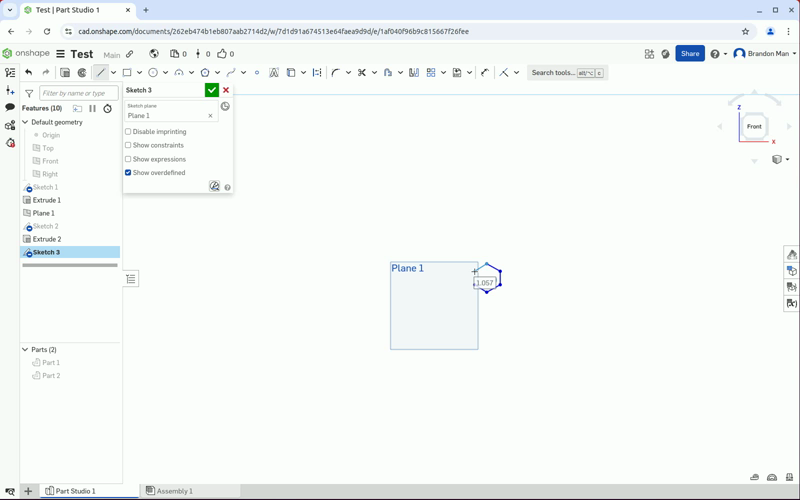
scroll(6)
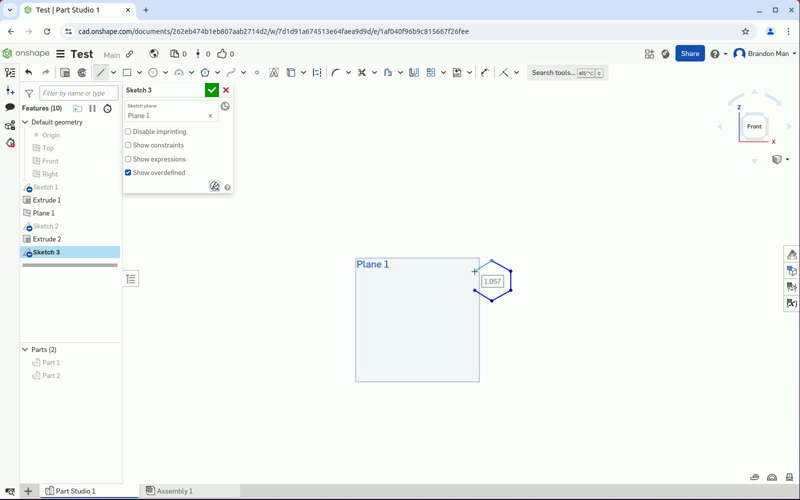
scroll(6)
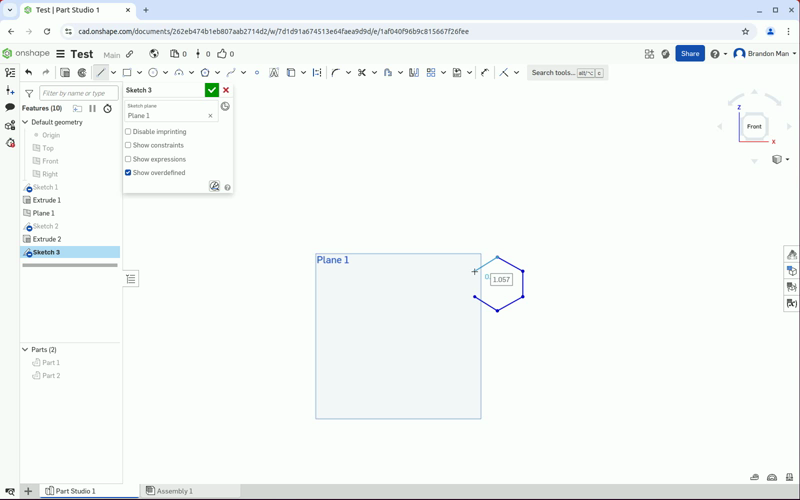
scroll(6)
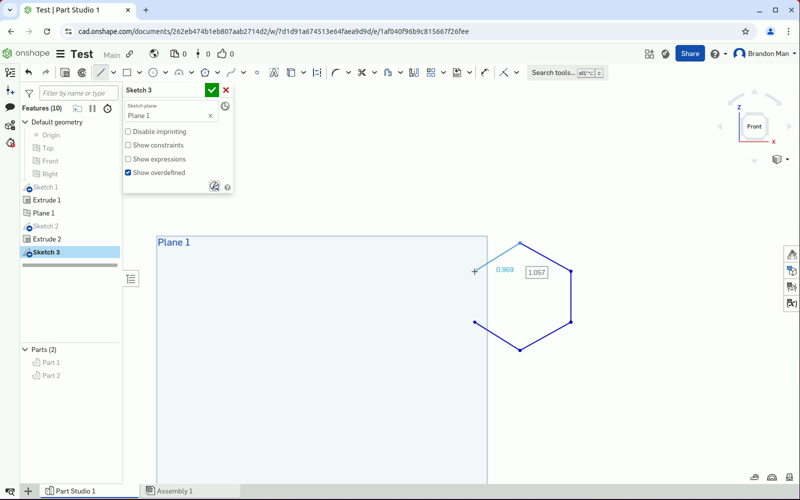
click(474, 271)
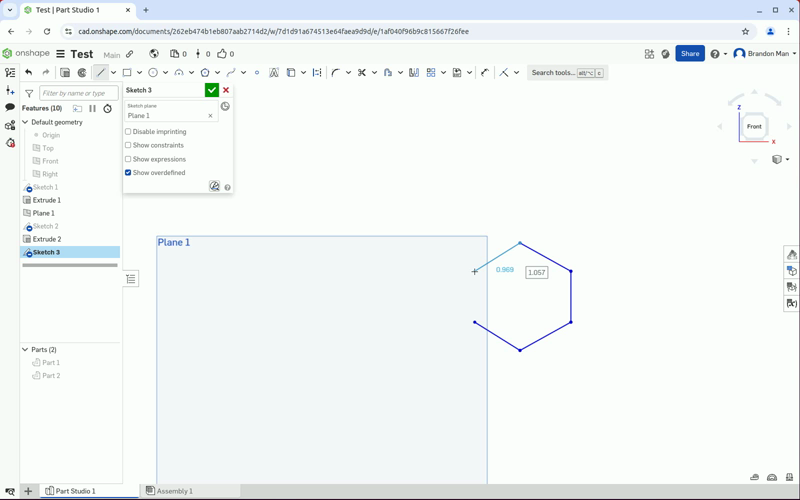
scroll(-6)
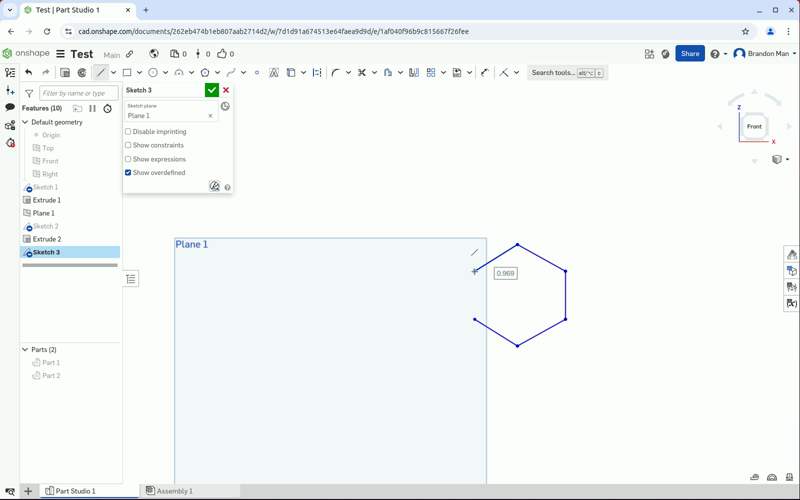
scroll(-6)
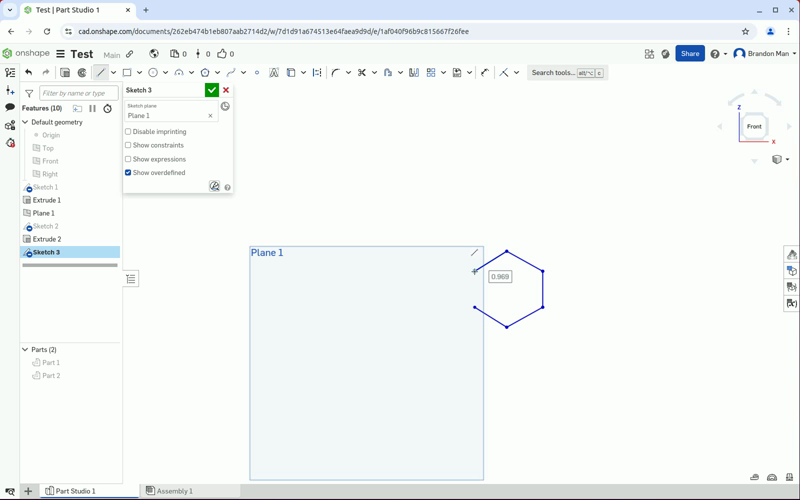
scroll(-6)
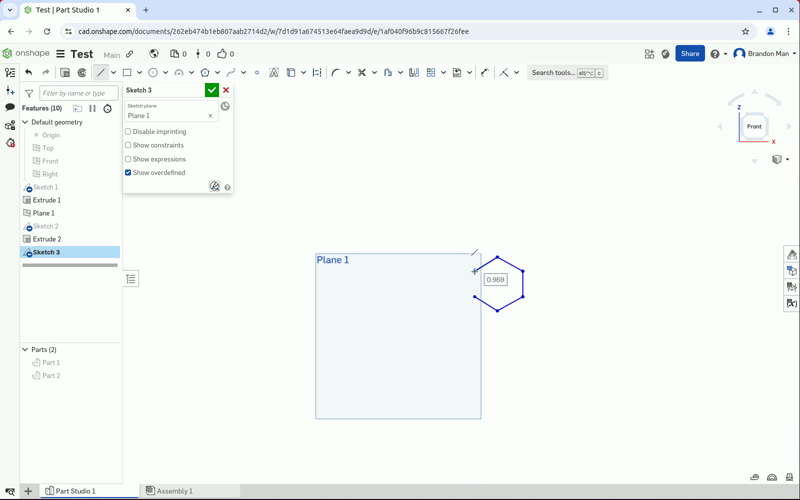
scroll(-6)
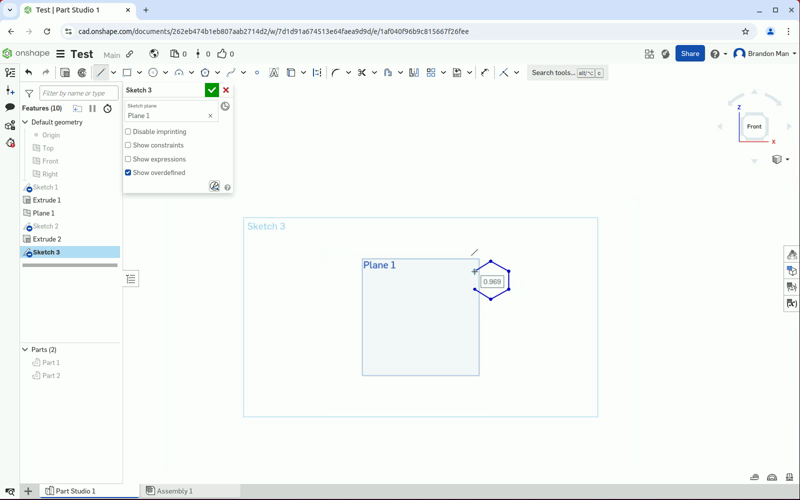
scroll(-6)
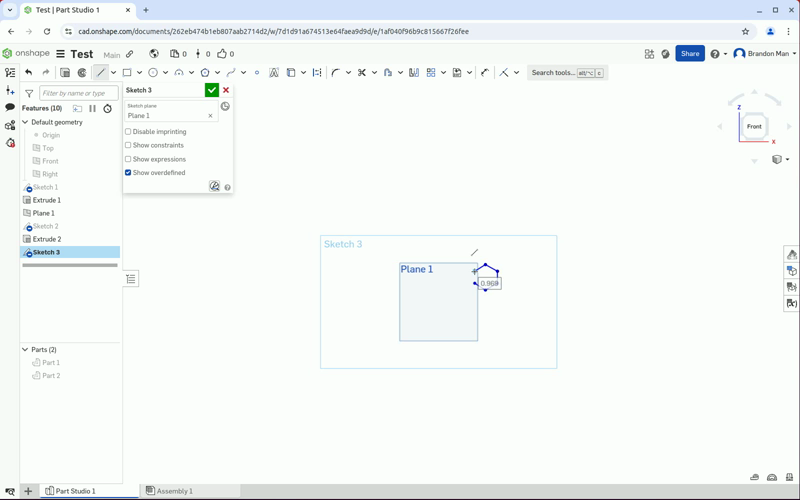
scroll(-6)
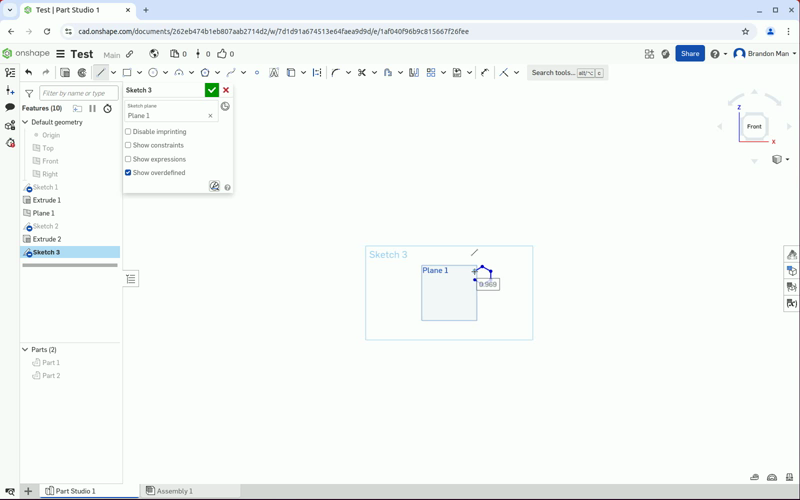
scroll(-6)
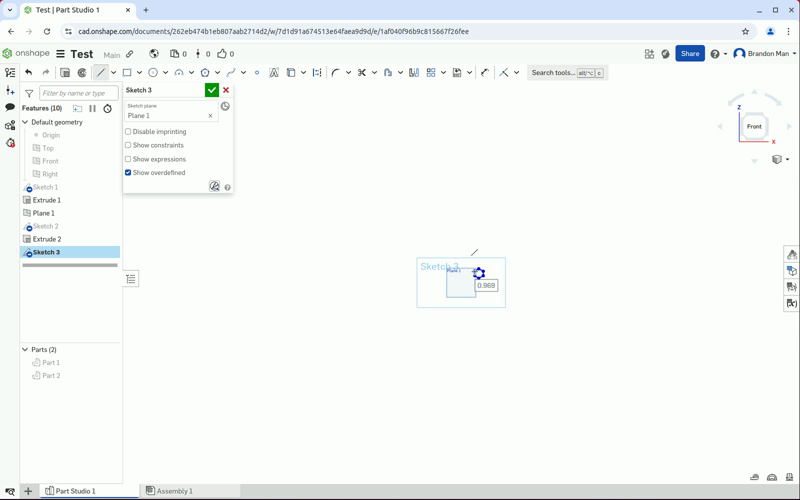
key_up(shift)
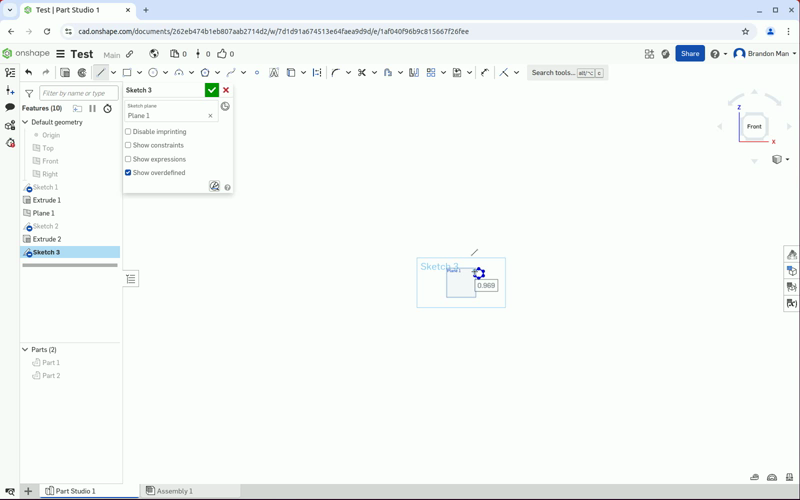
mouse_move(504, 271)
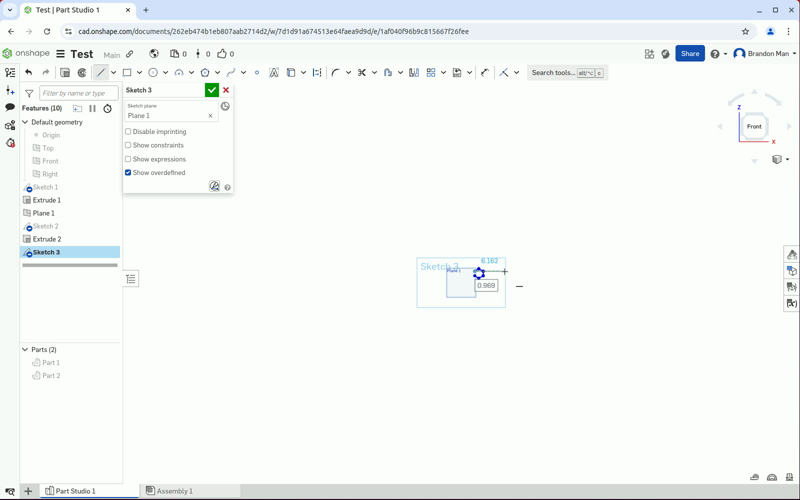
key_down(shift)
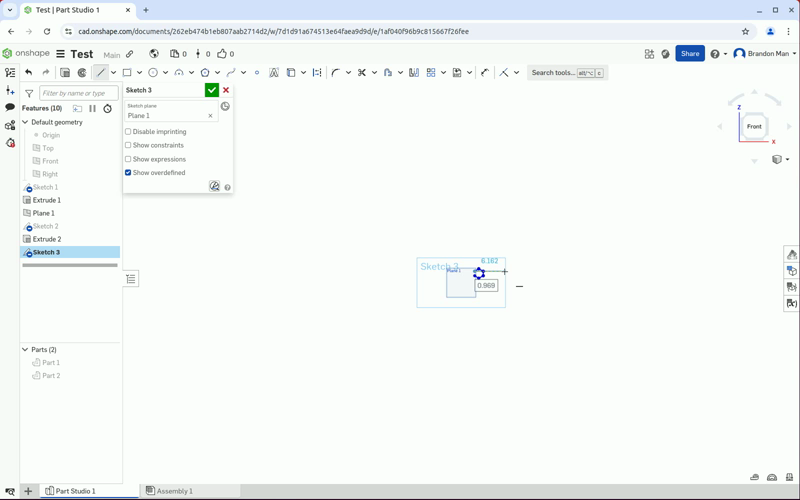
mouse_move(474, 275)
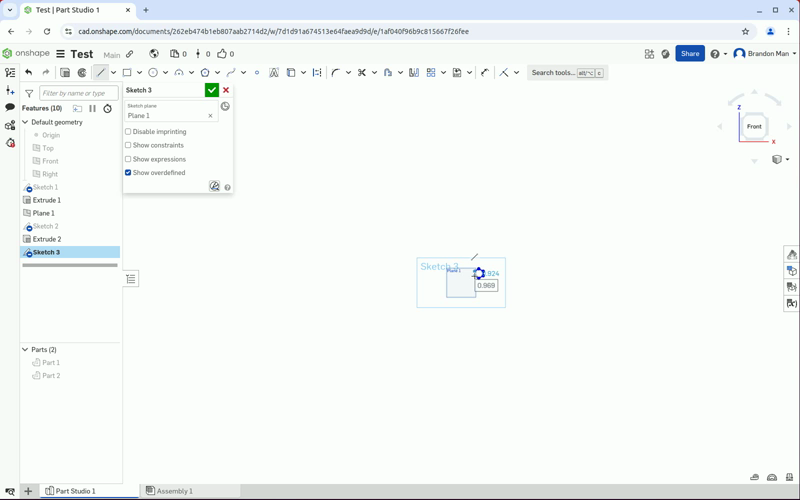
scroll(6)
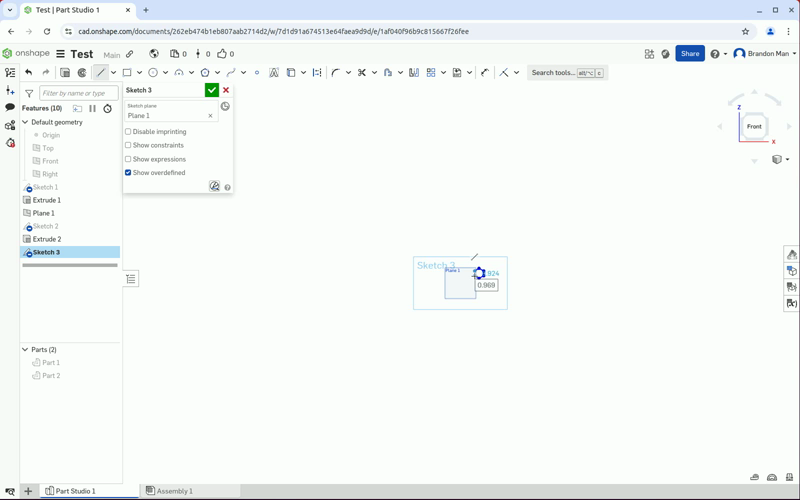
scroll(6)
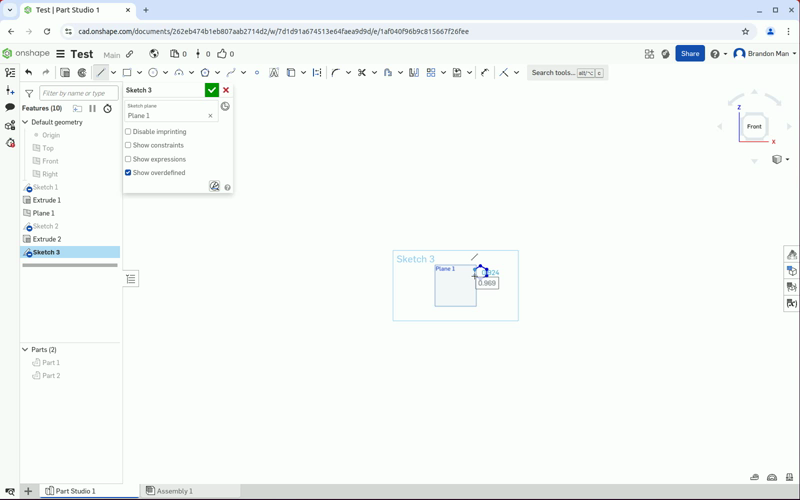
scroll(6)
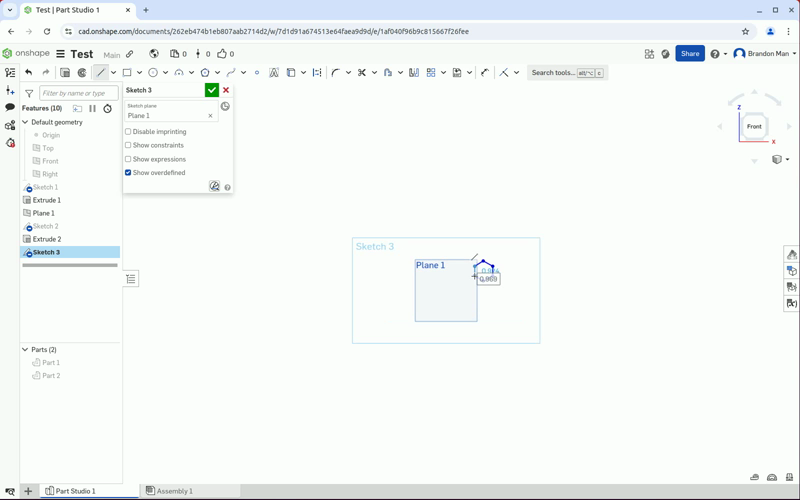
scroll(6)
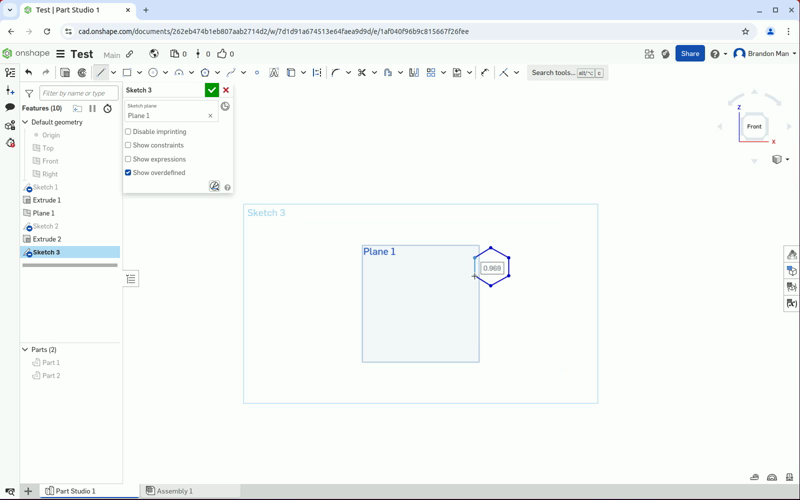
scroll(6)
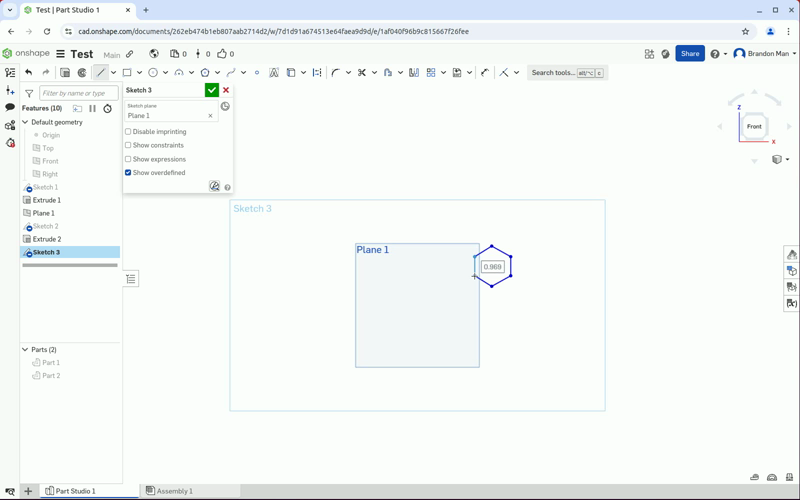
scroll(6)
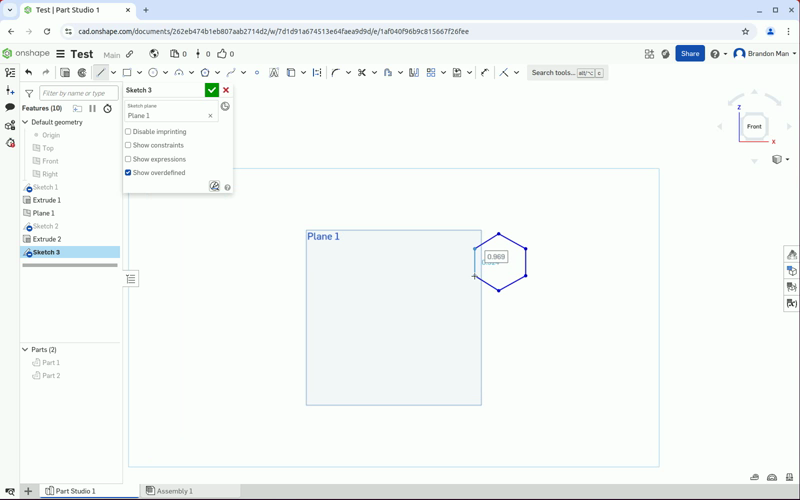
scroll(6)
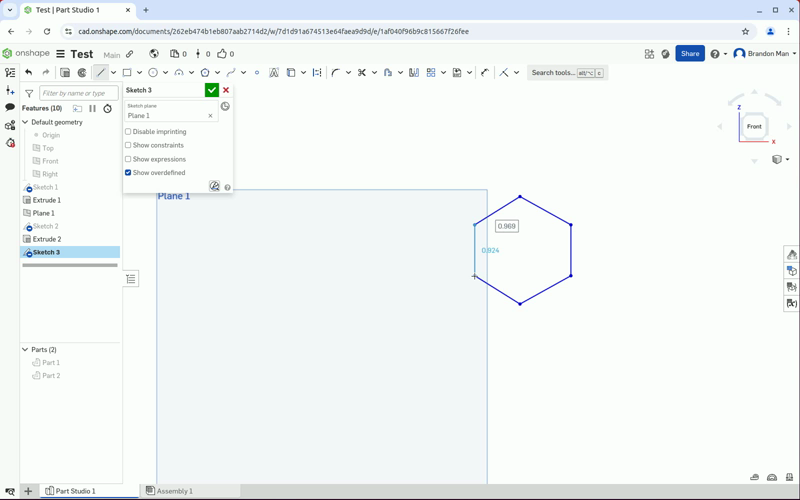
key_up(shift)
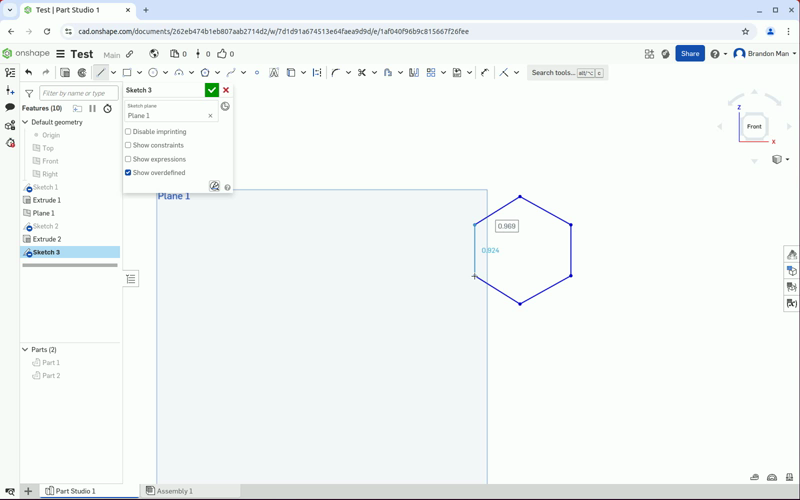
click(474, 275)
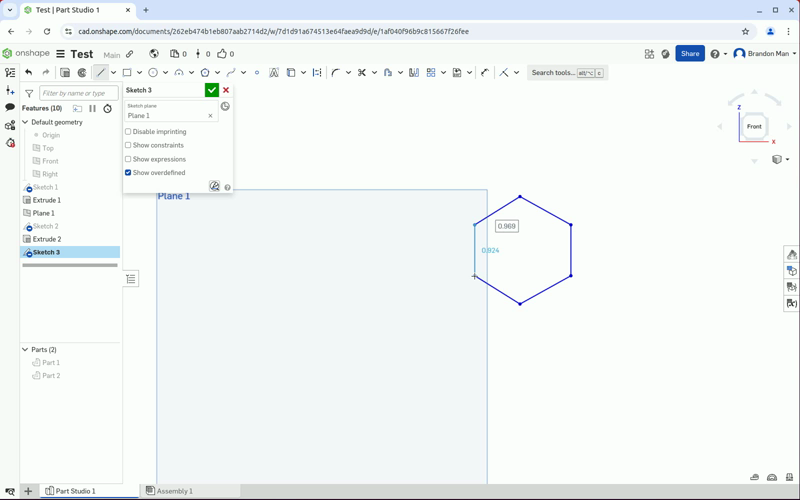
scroll(-6)
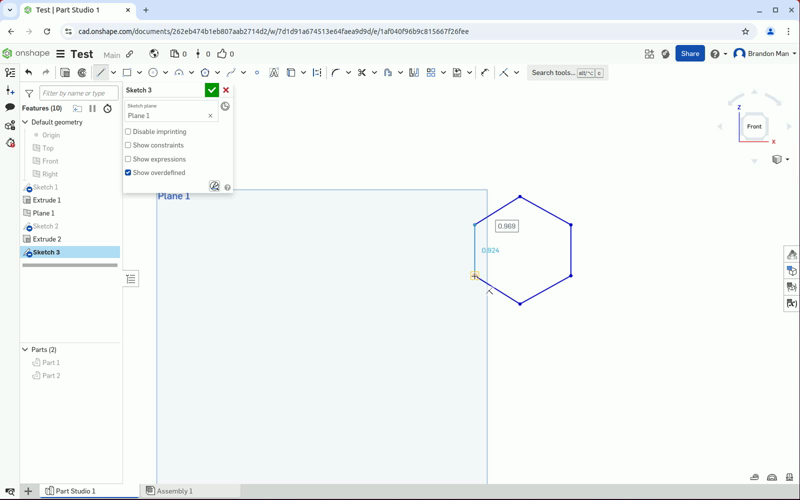
scroll(-6)
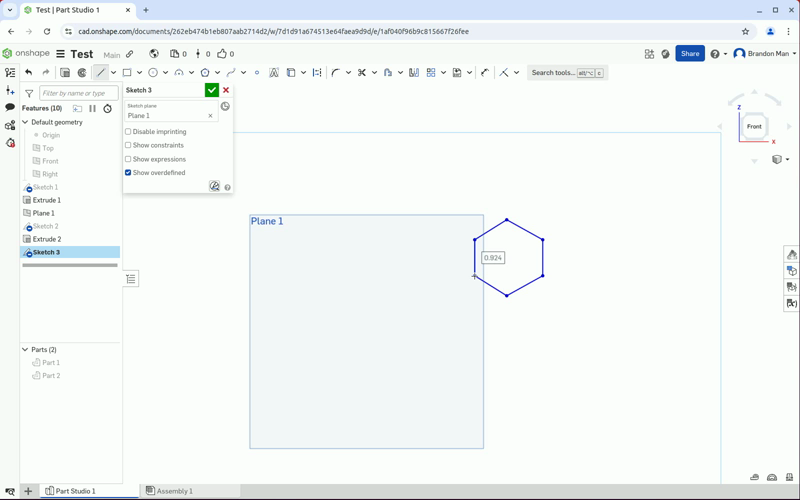
scroll(-6)
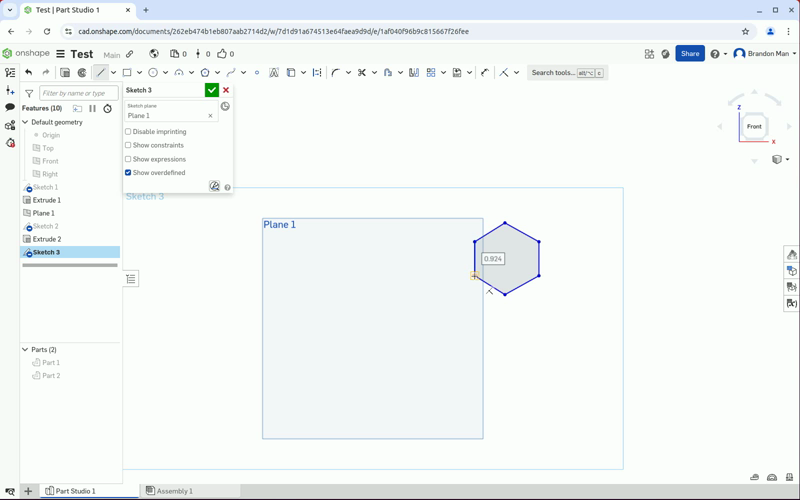
scroll(-6)
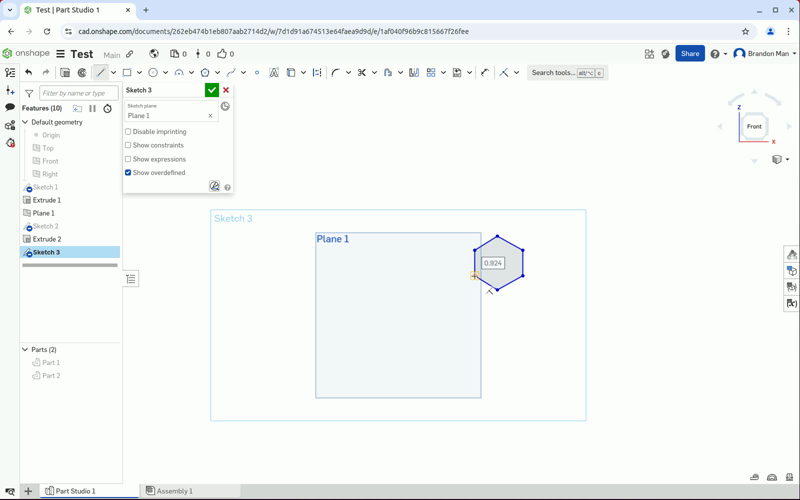
scroll(-6)
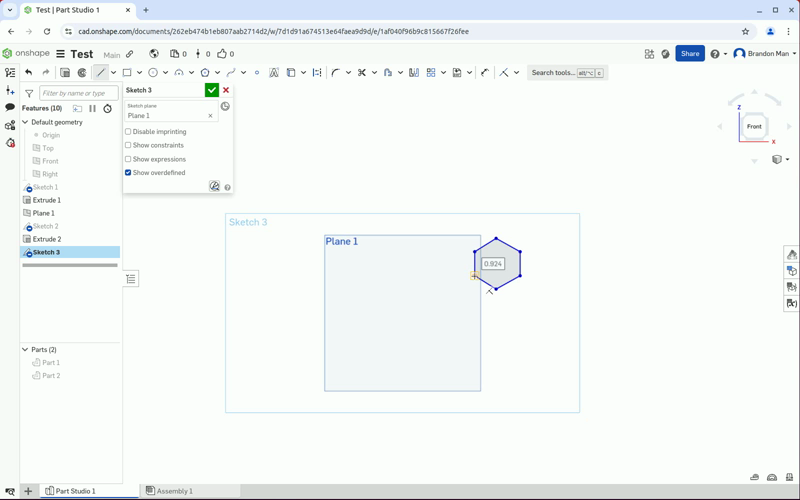
scroll(-6)
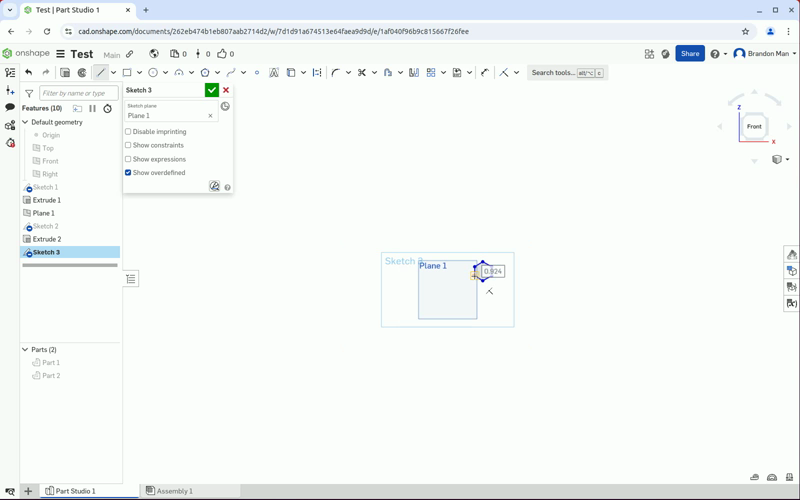
scroll(-6)
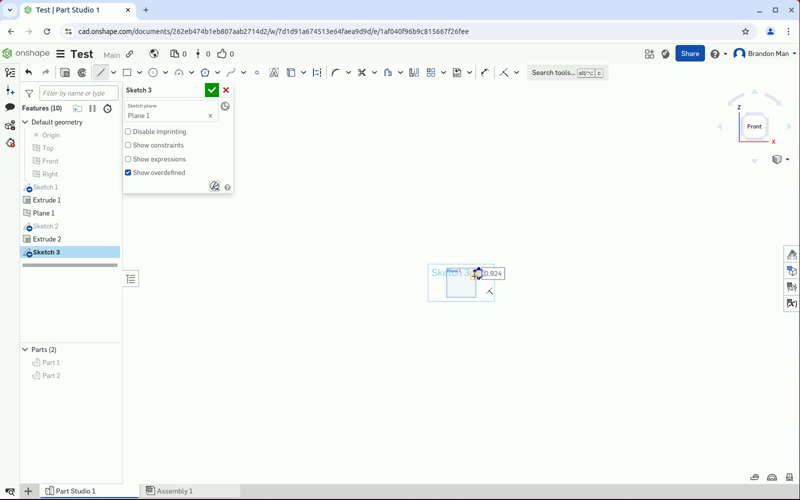
key(esc)
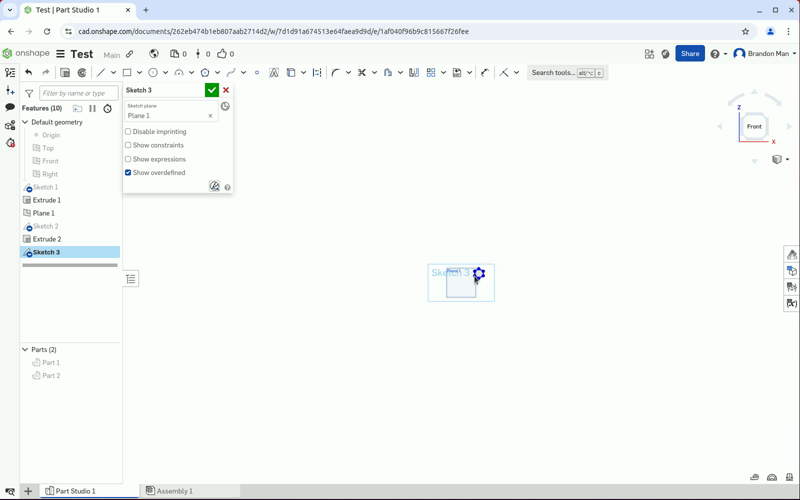
mouse_move(477, 275)
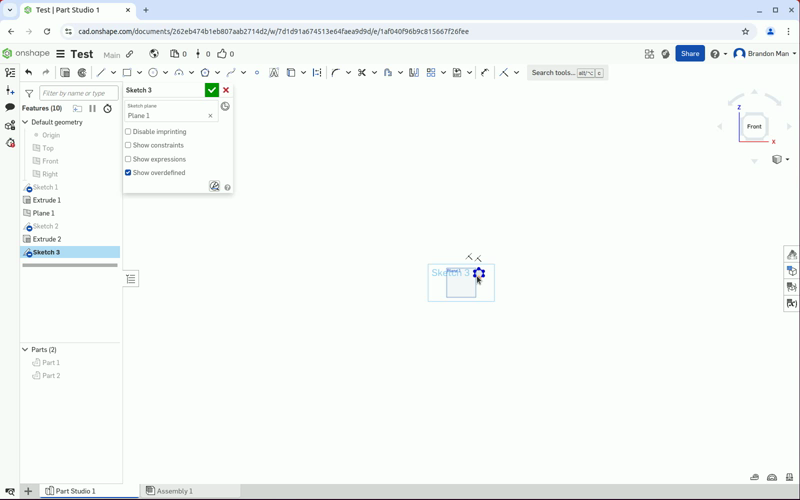
scroll(6)
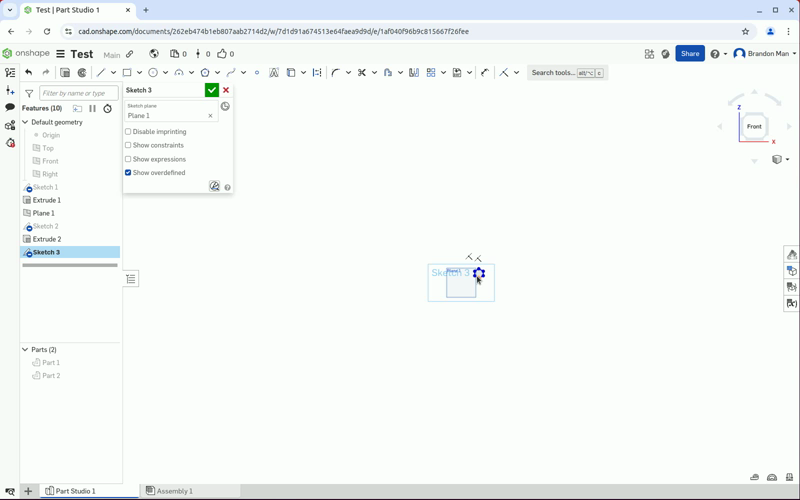
scroll(6)
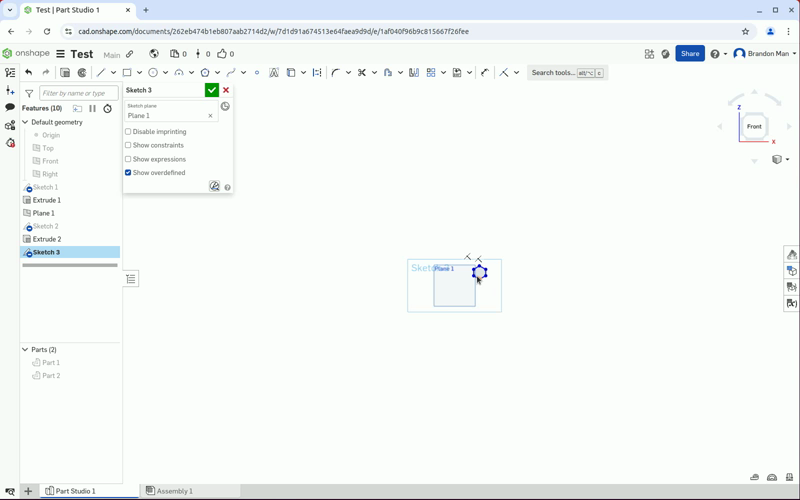
scroll(6)
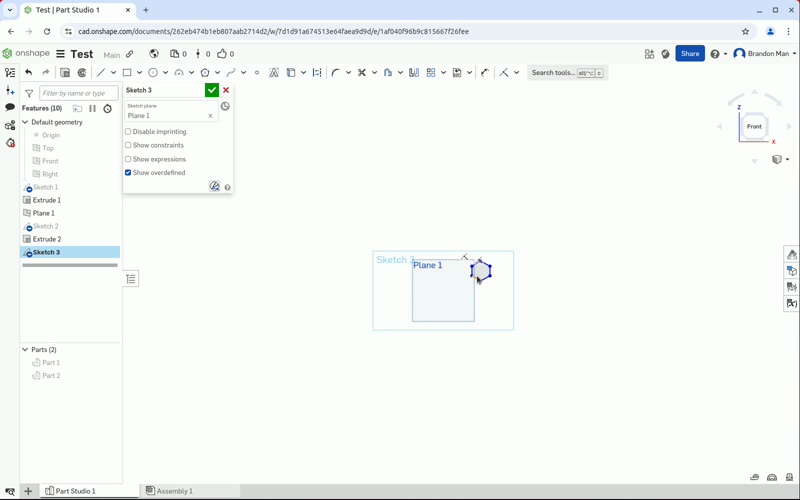
scroll(6)
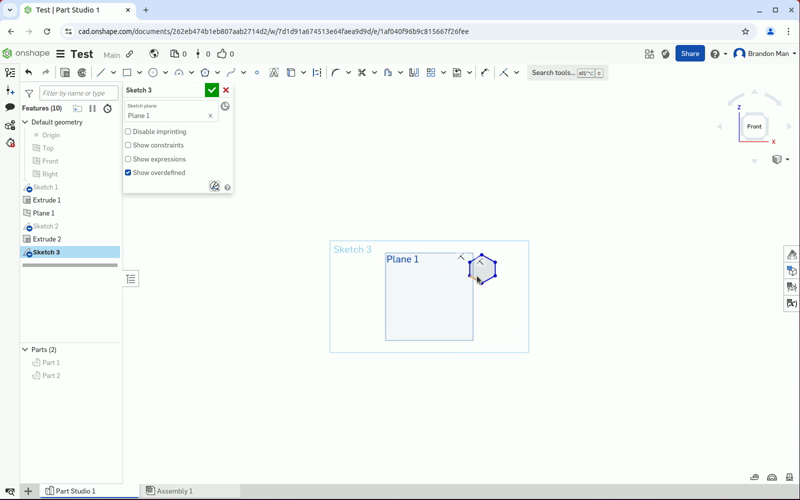
scroll(6)
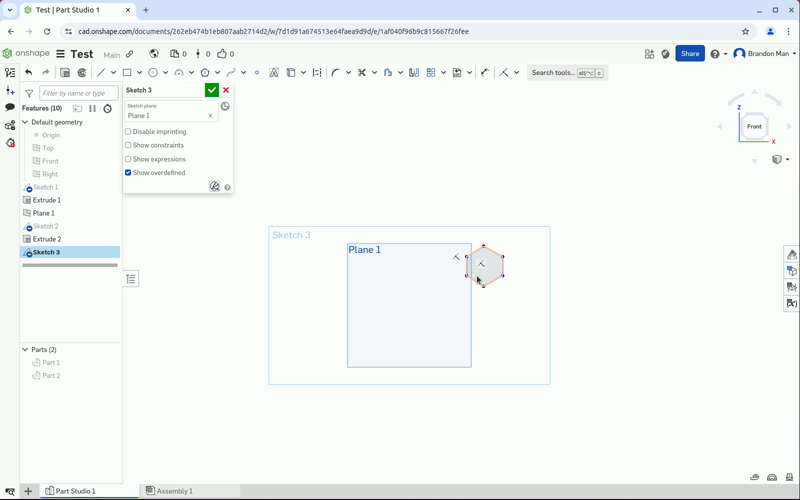
scroll(6)
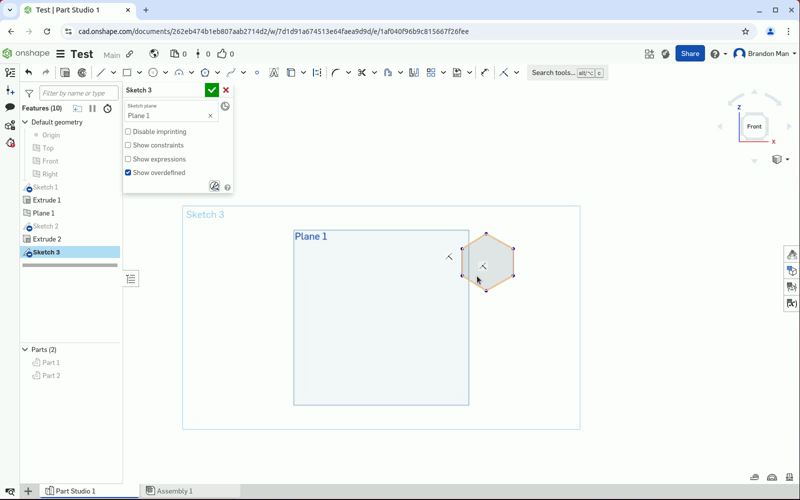
scroll(6)
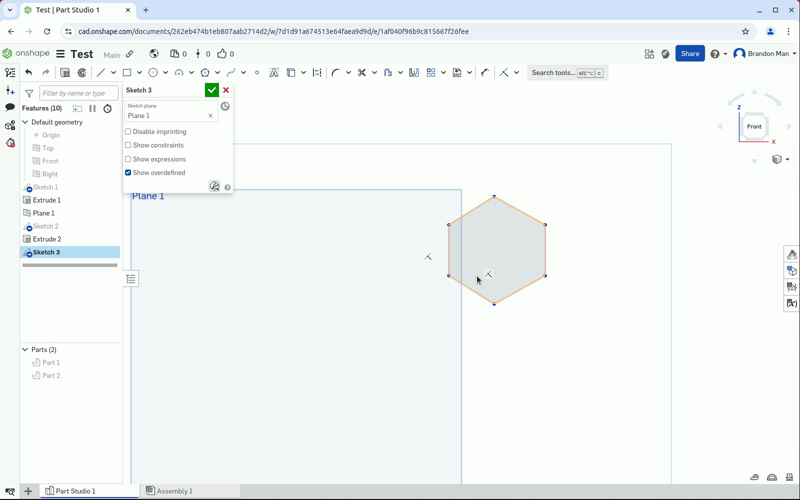
click(477, 275)
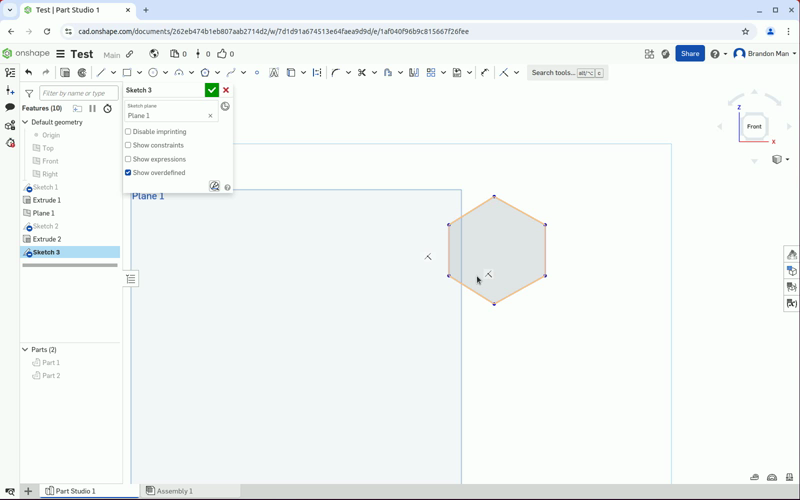
scroll(-6)
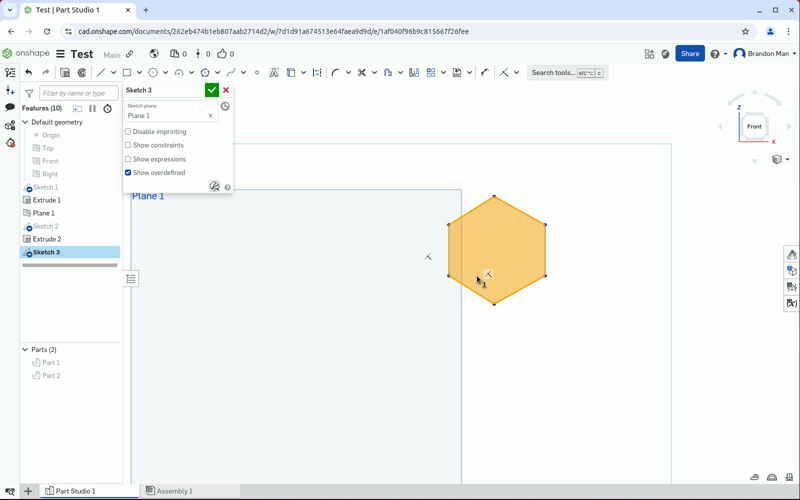
scroll(-6)
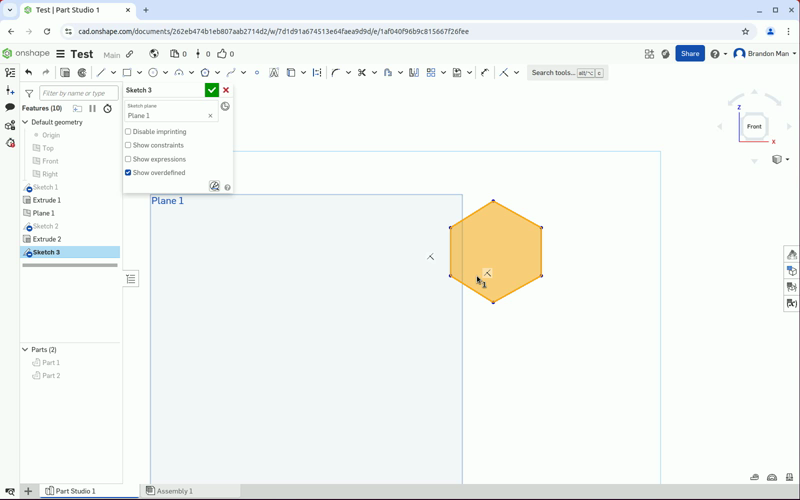
scroll(-6)
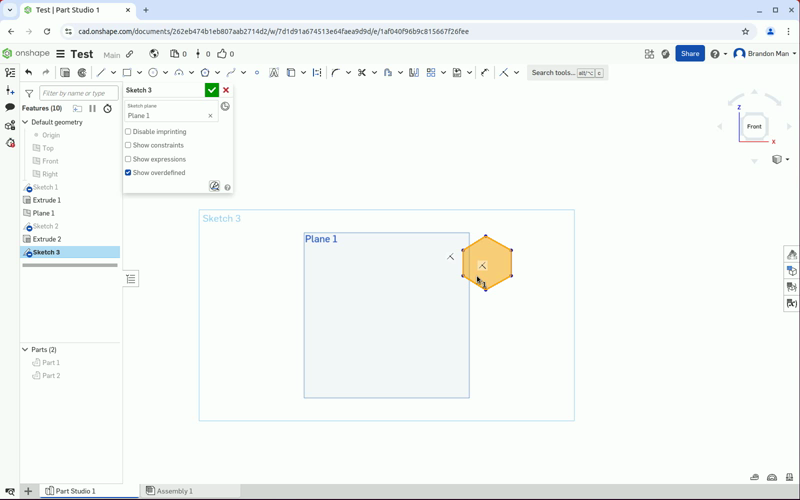
scroll(-6)
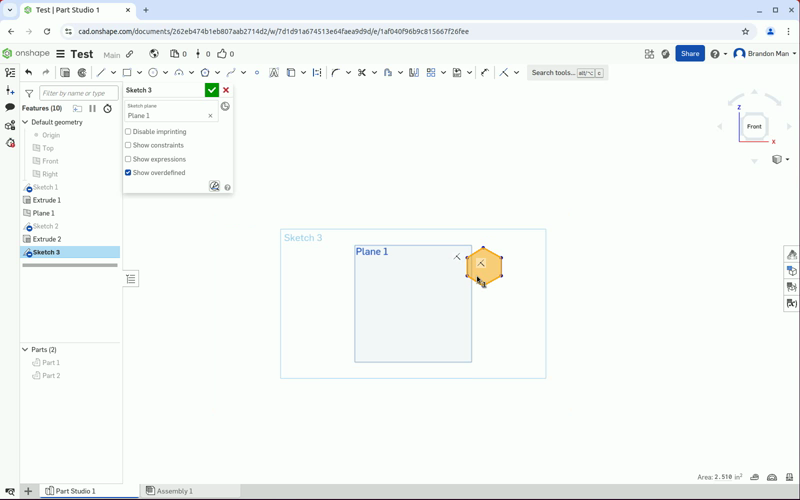
scroll(-6)
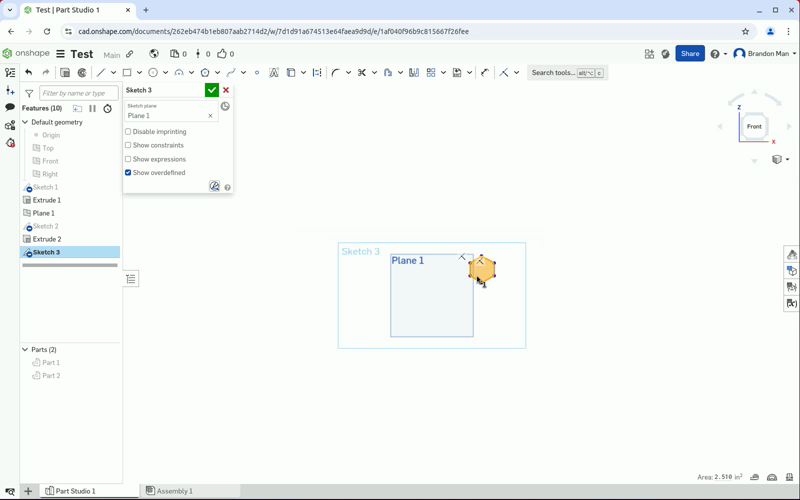
scroll(-6)
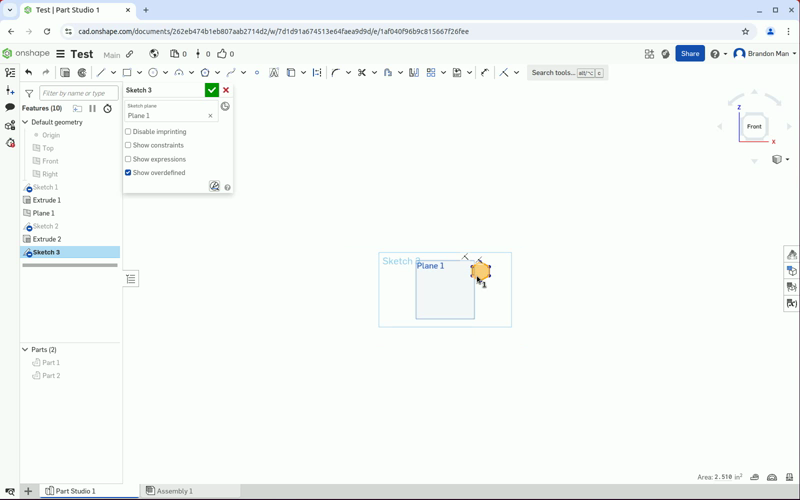
scroll(-6)
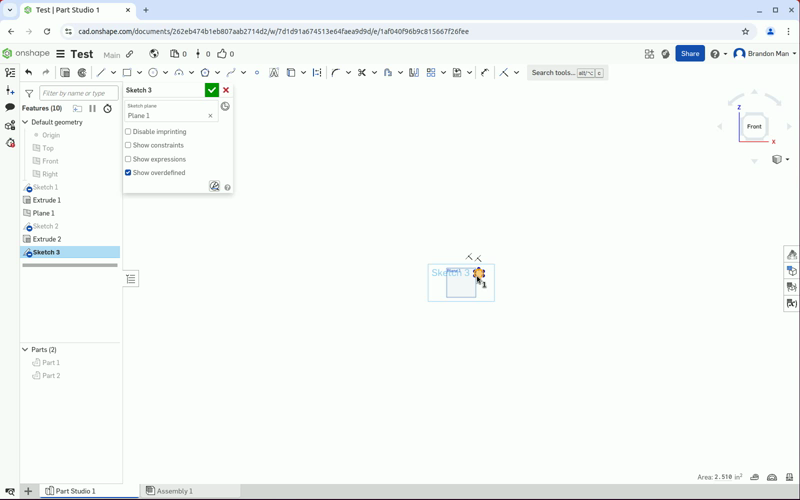
mouse_move(73, 352)
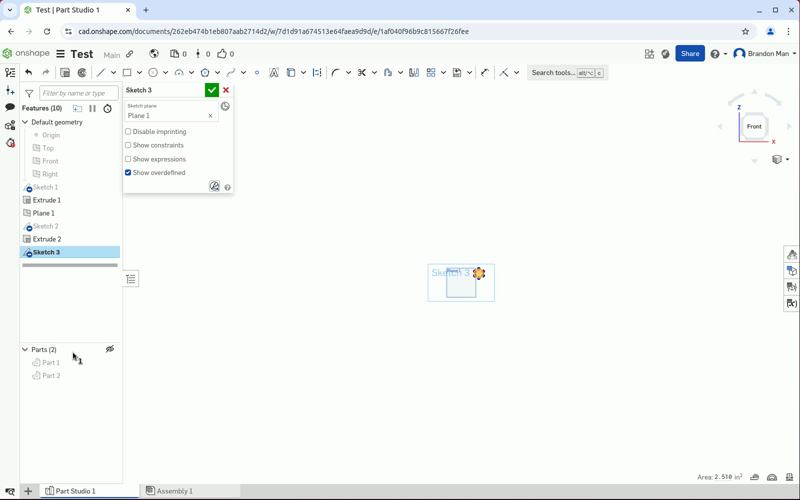
key(shift+y)
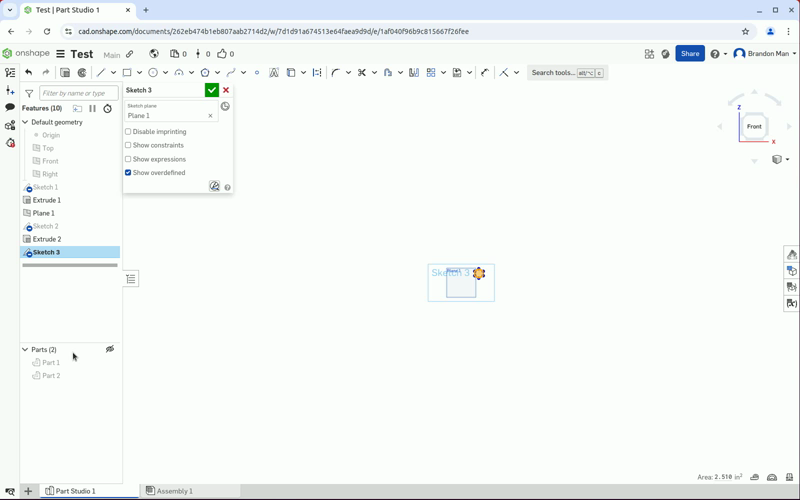
key(shift+e)
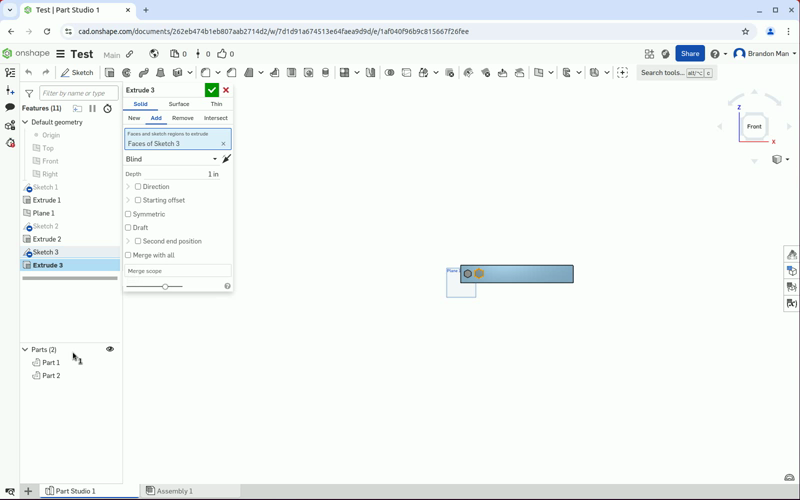
mouse_move(143, 106)
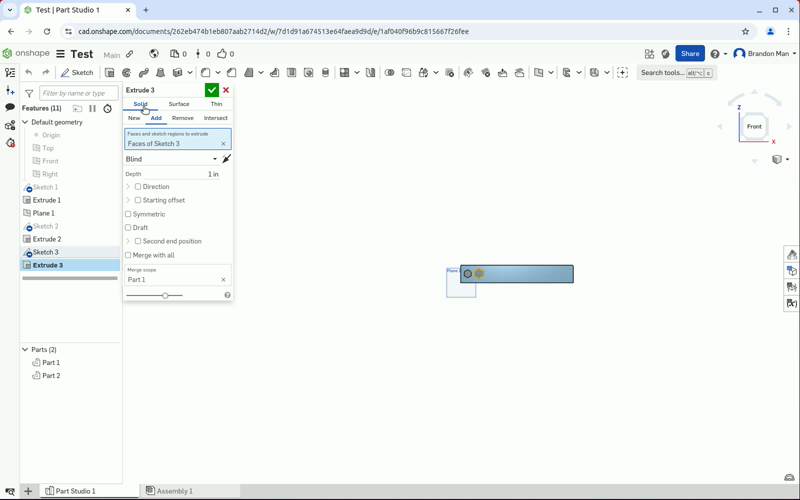
click(143, 106)
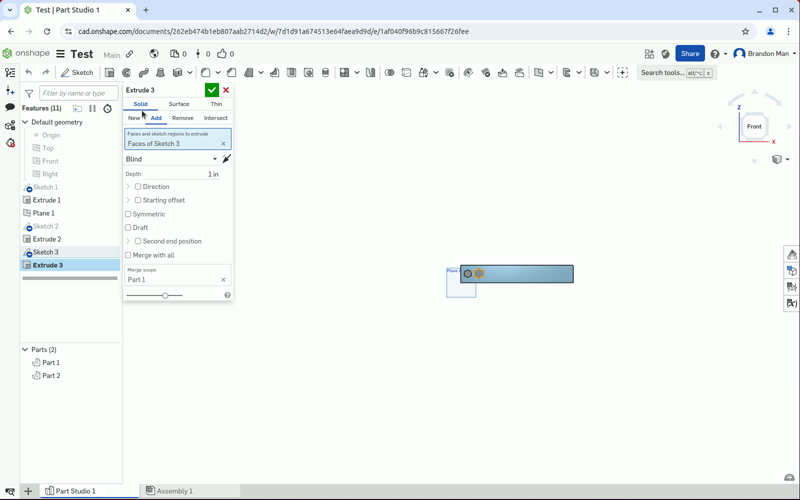
mouse_move(137, 120)
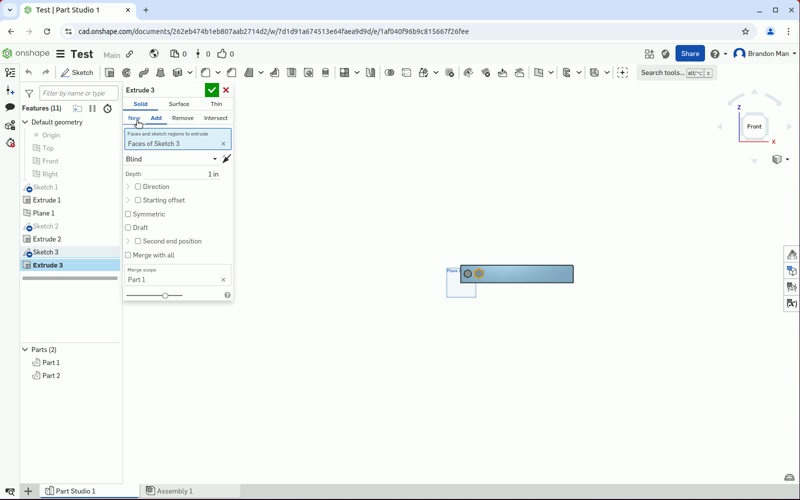
click(137, 120)
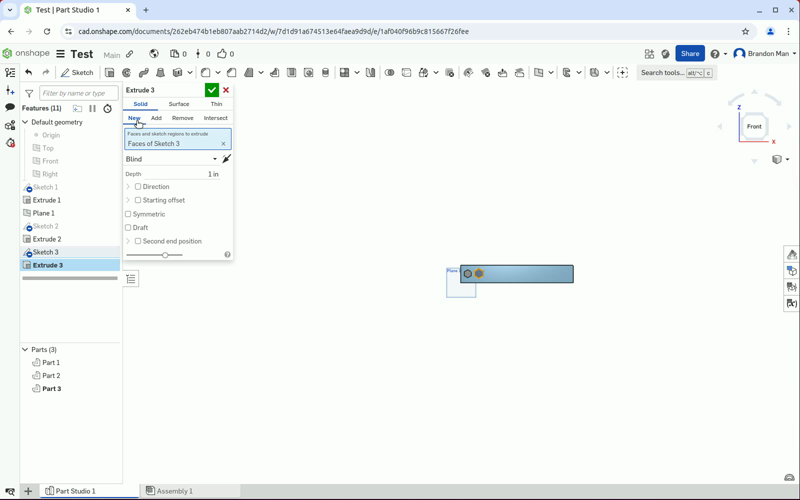
key(tab, 4)
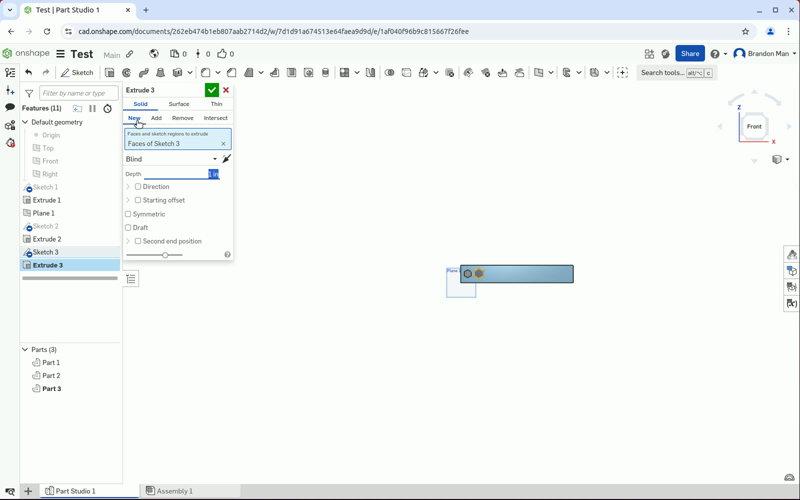
text(0.722)
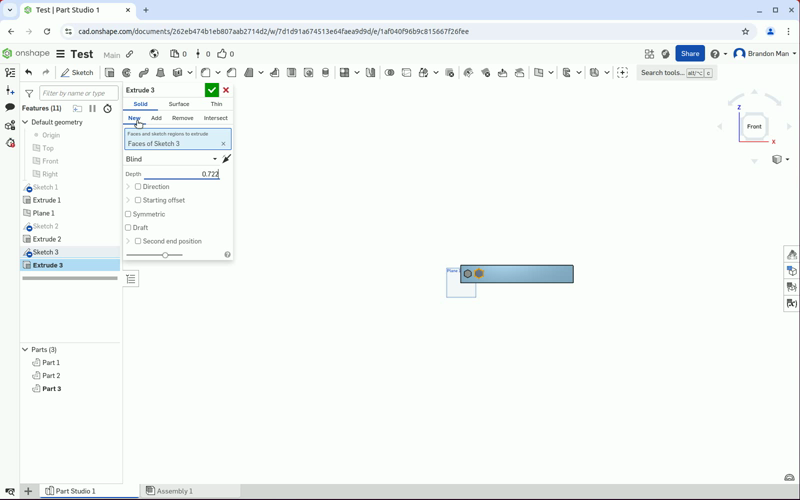
key(enter)
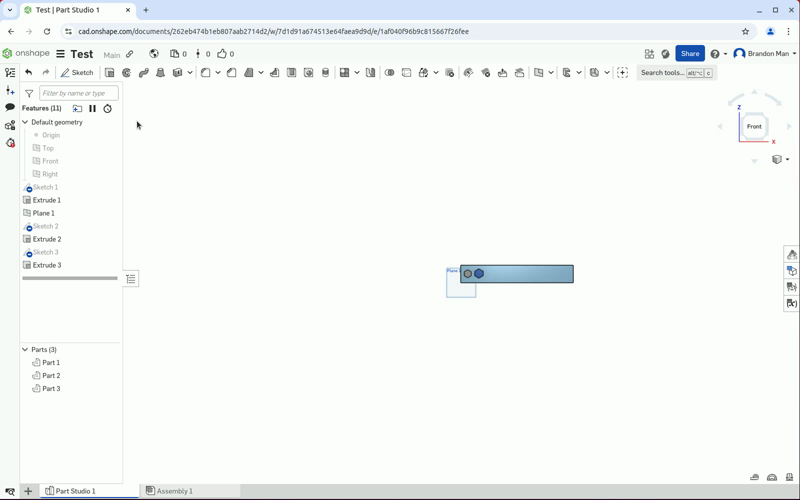
key(shift+h)
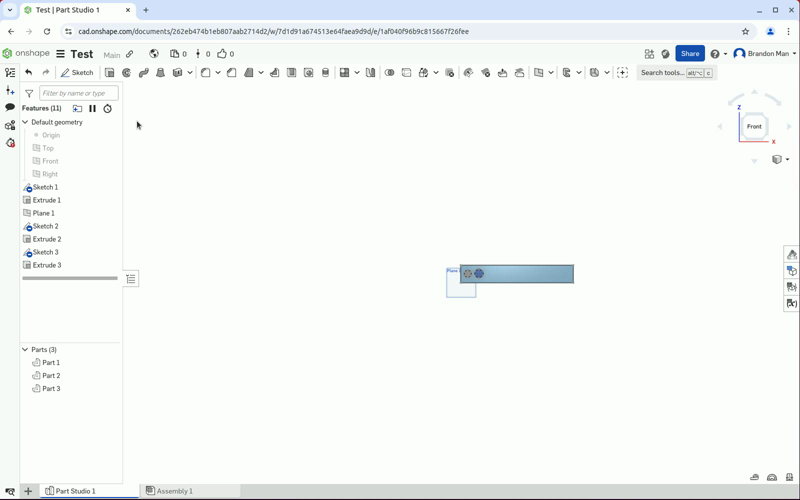
key(shift+h)
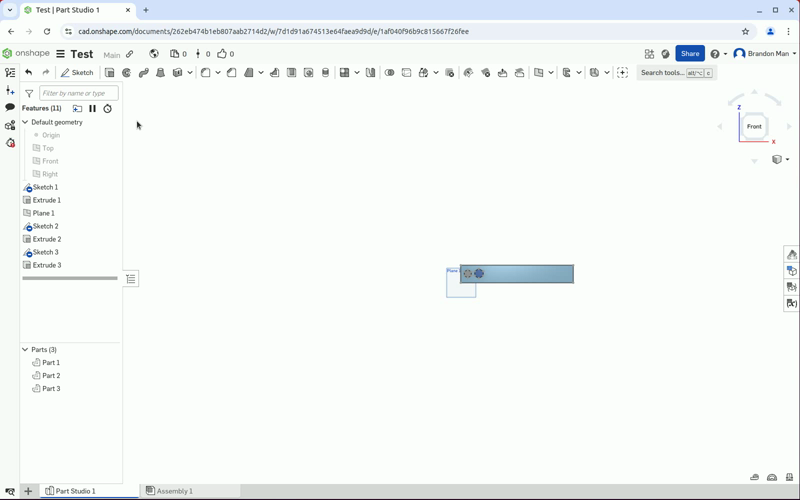
key(shift+7)
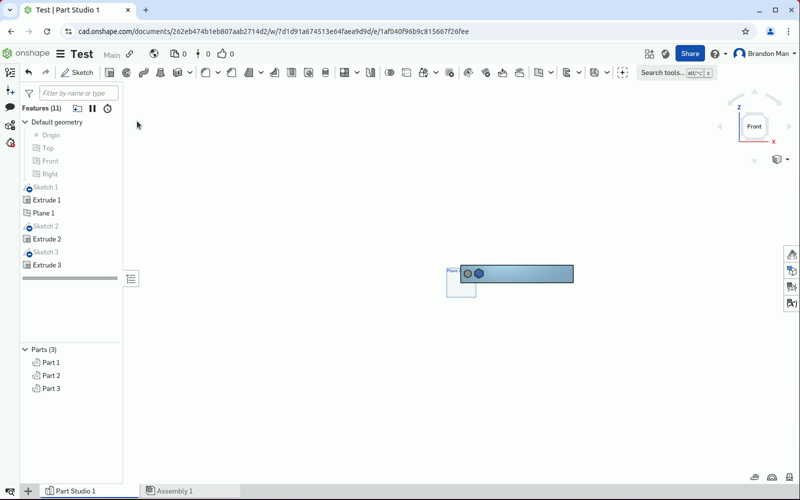
key(left, 2)
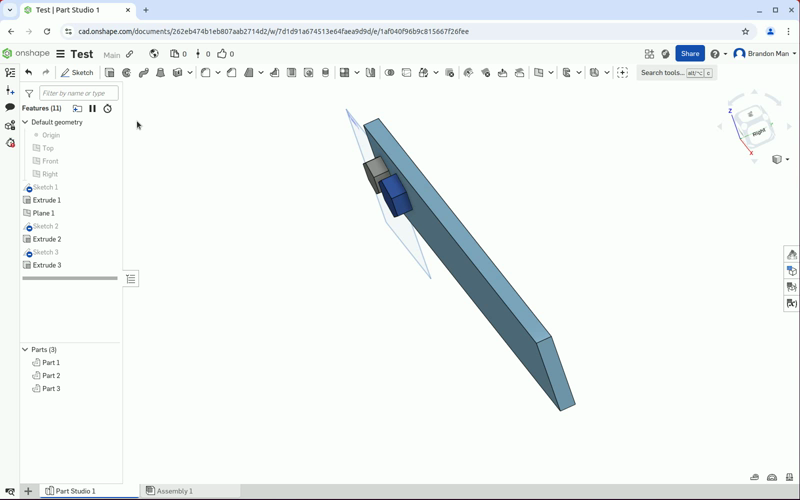
key(down, 2)
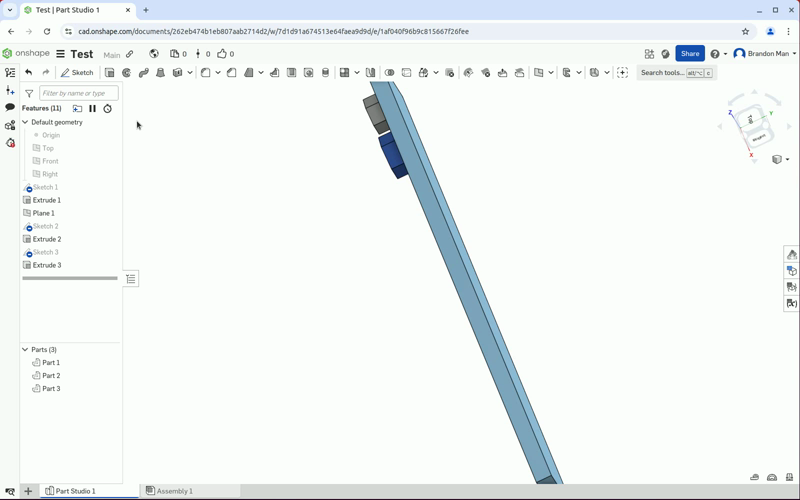
key(up, 2)
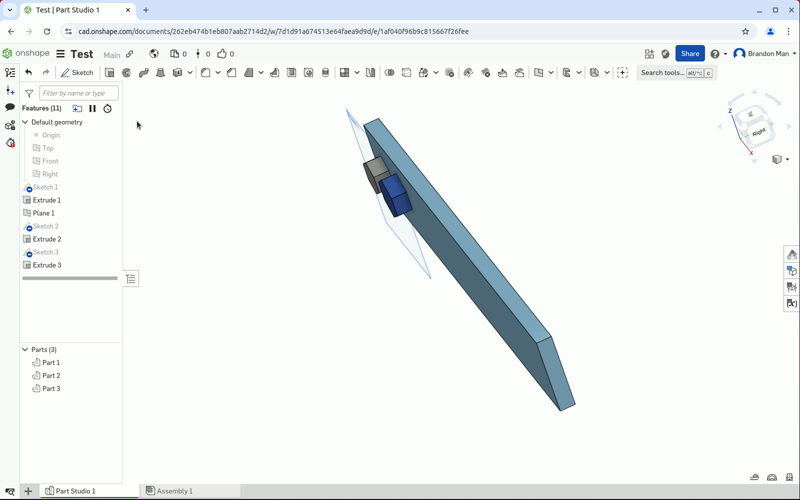
key(right, 2)
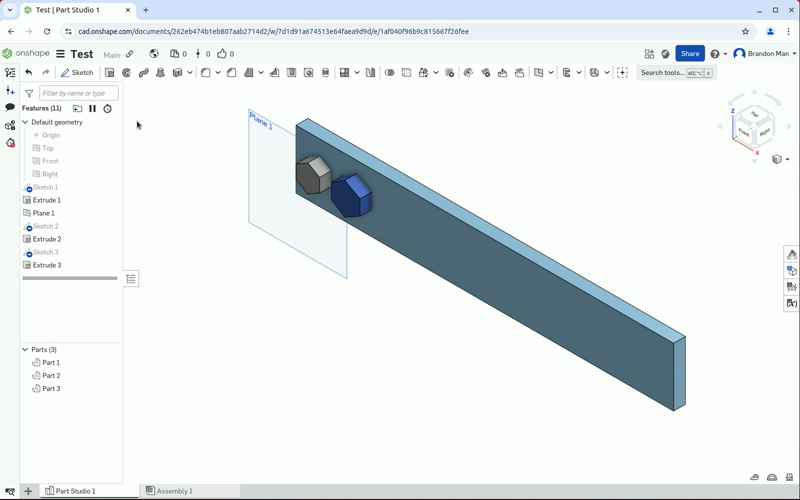
mouse_move(73, 189)
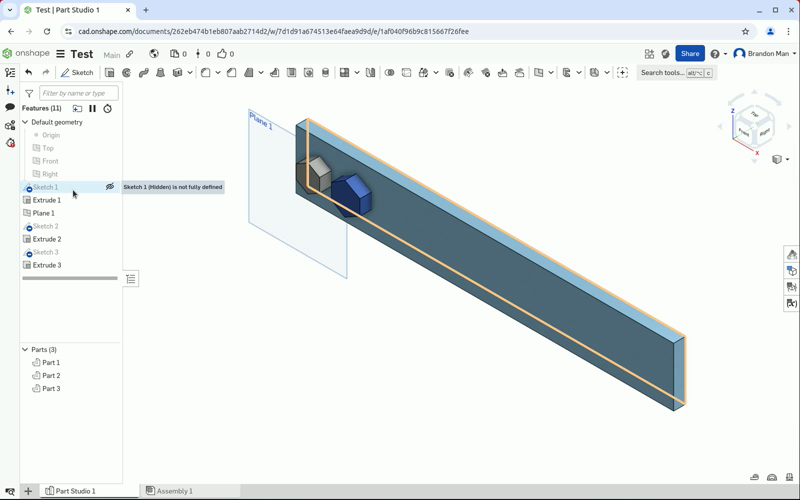
click(73, 189)